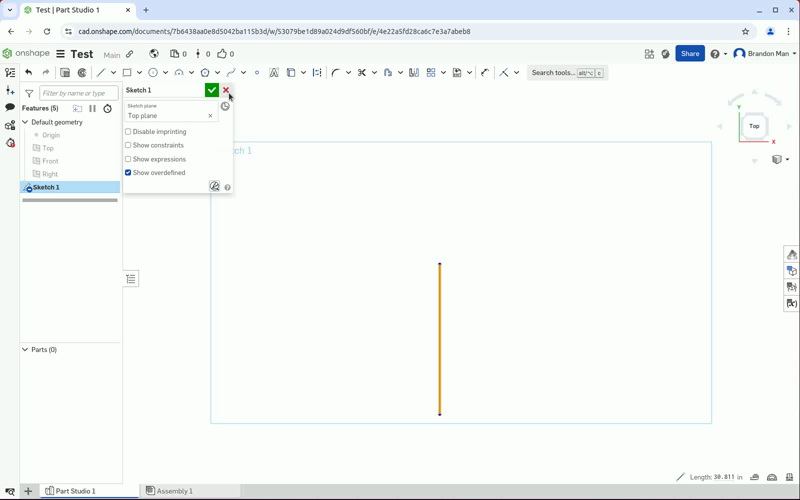
key(shift+h)
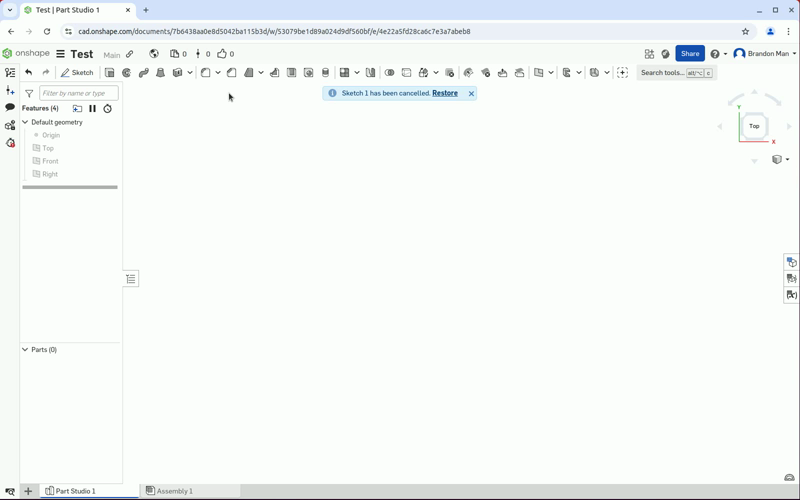
mouse_move(73, 352)
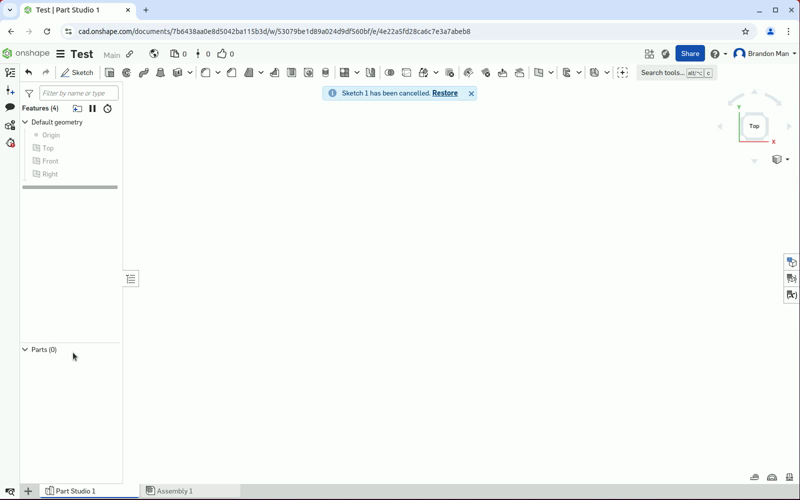
key(y)
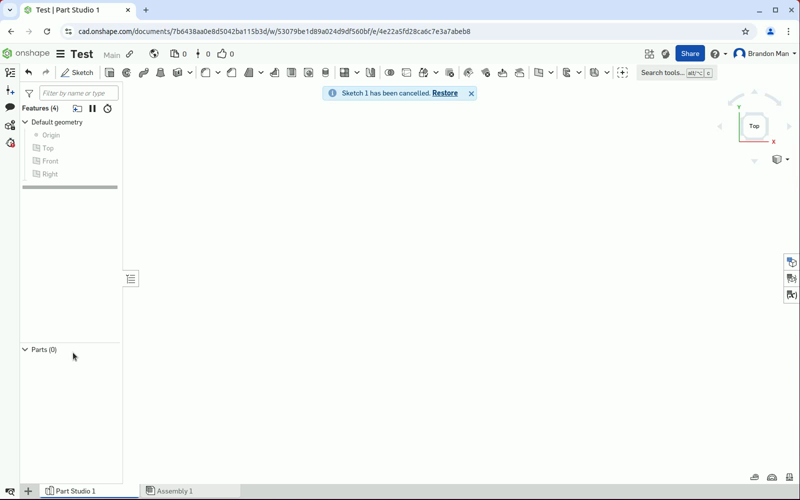
key(shift+p)
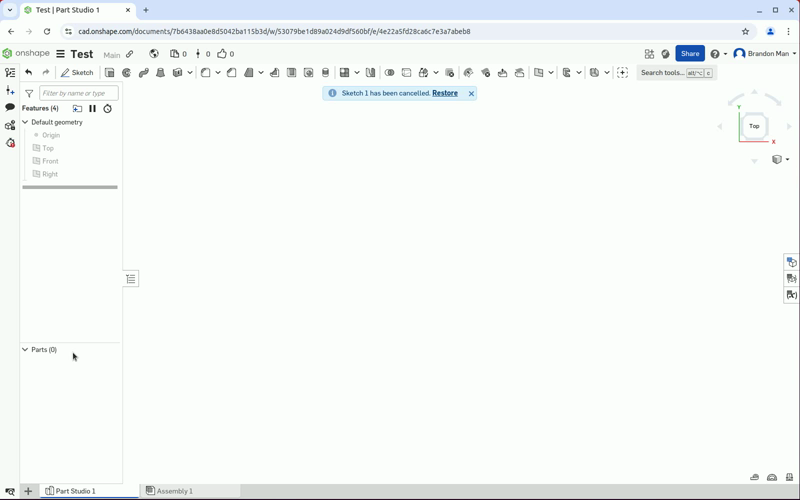
key(space)
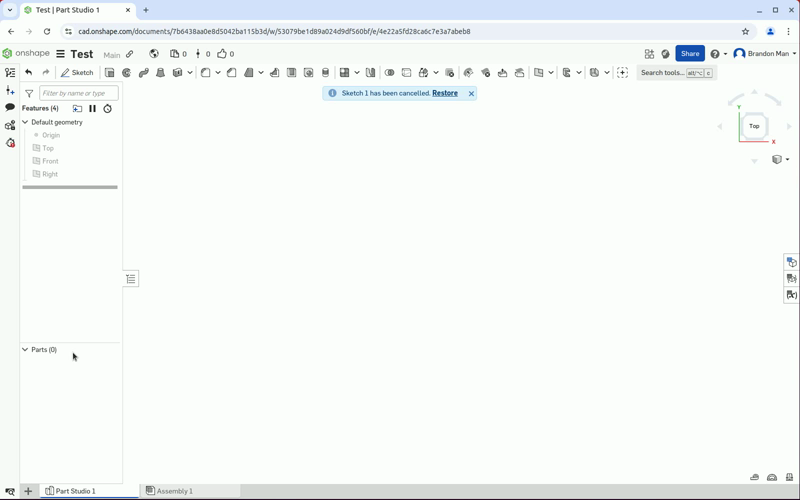
key_down(shift)
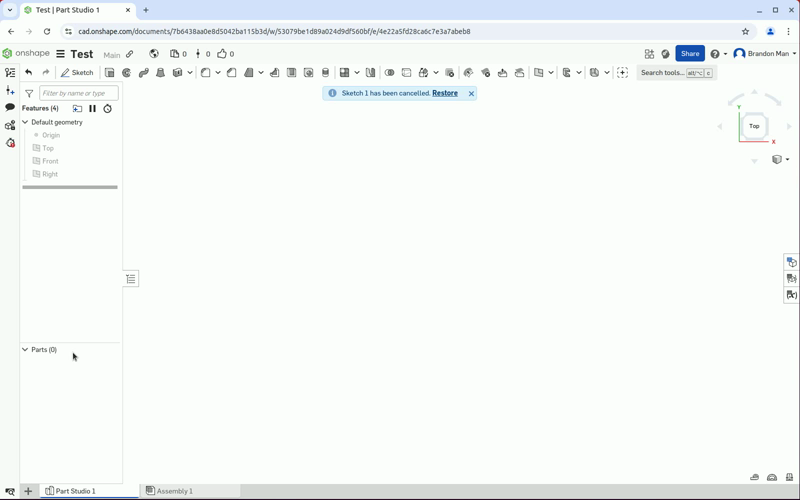
key(up)
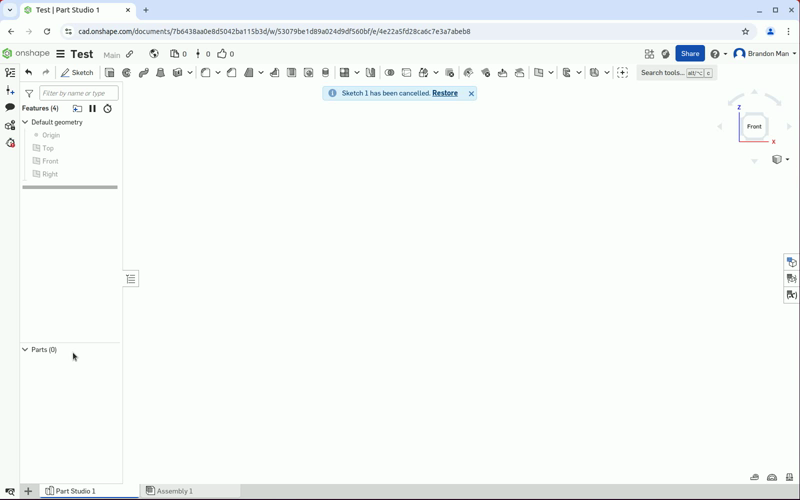
key_up(shift)
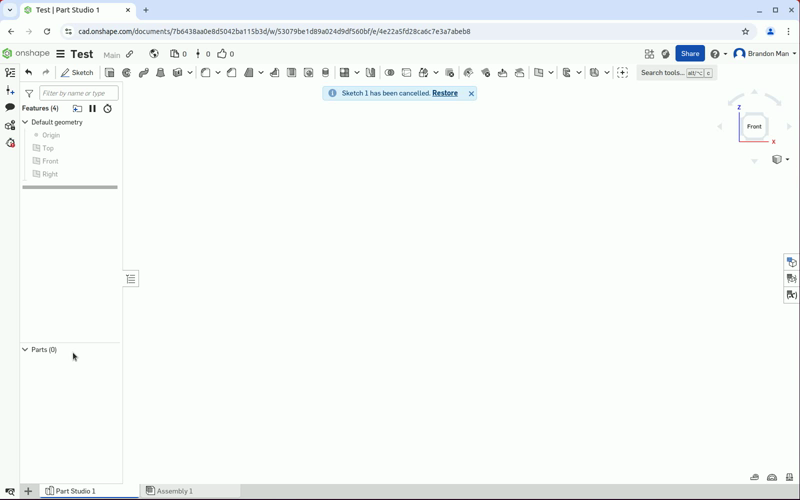
key(space)
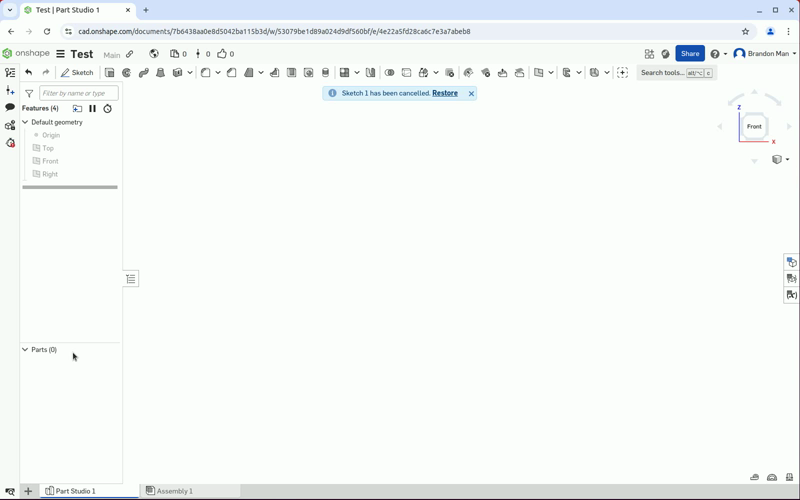
key_down(shift)
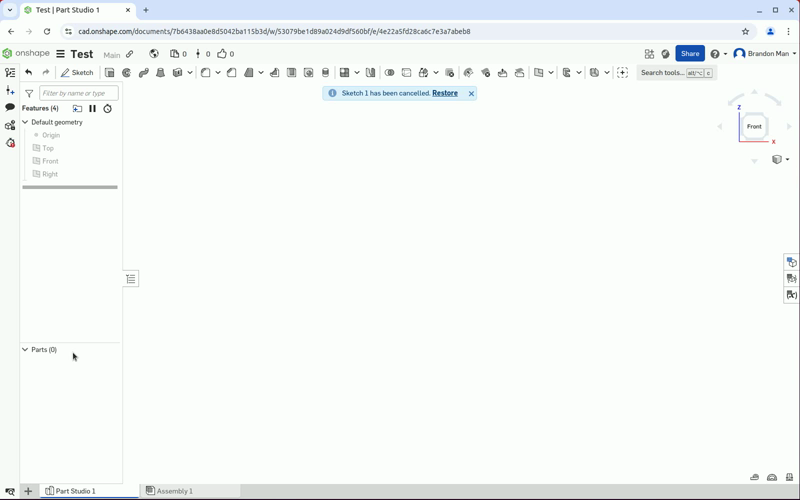
key(left)
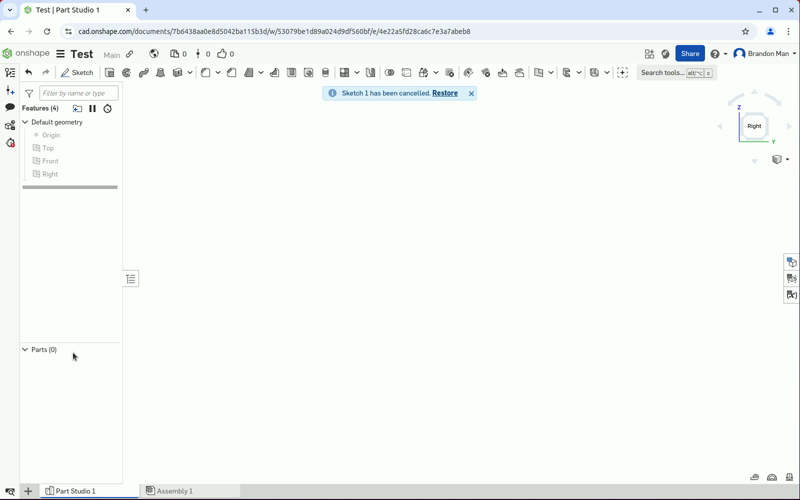
key_up(shift)
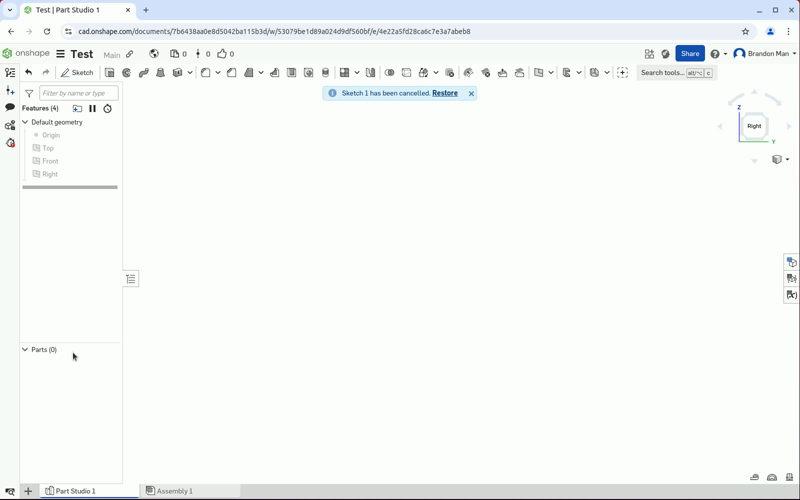
mouse_move(73, 352)
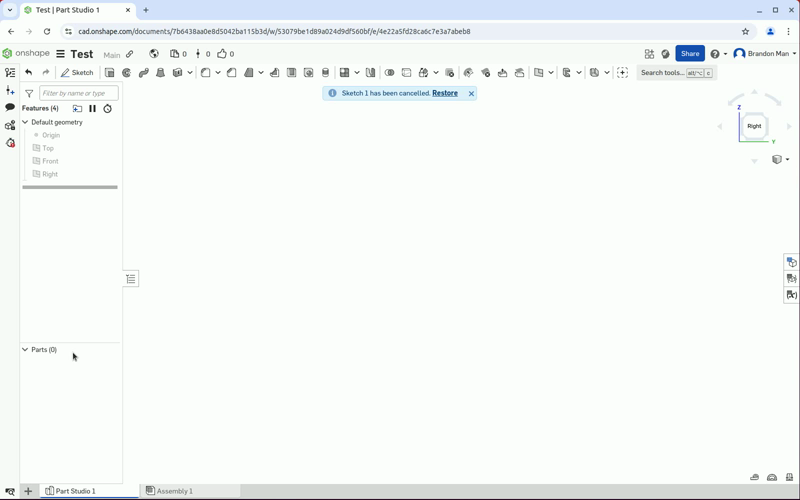
key(shift+y)
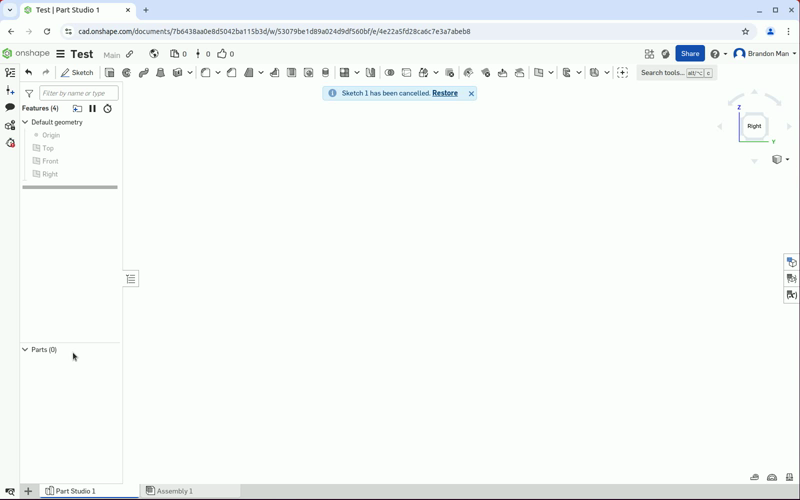
key(shift+s)
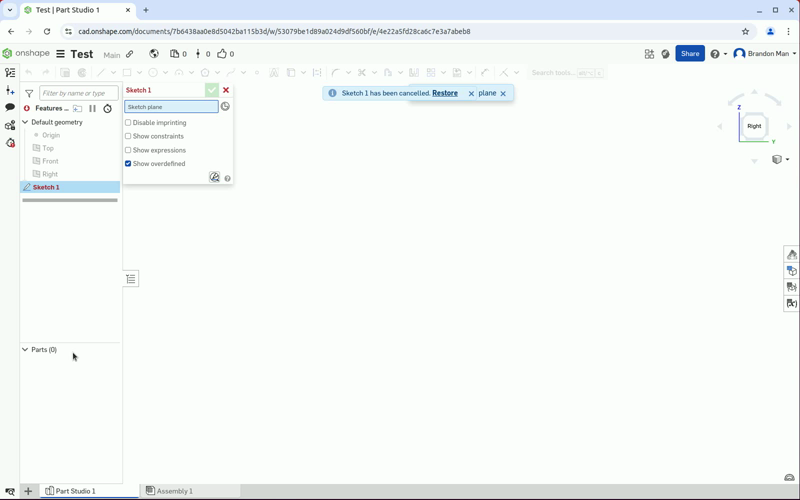
mouse_move(73, 176)
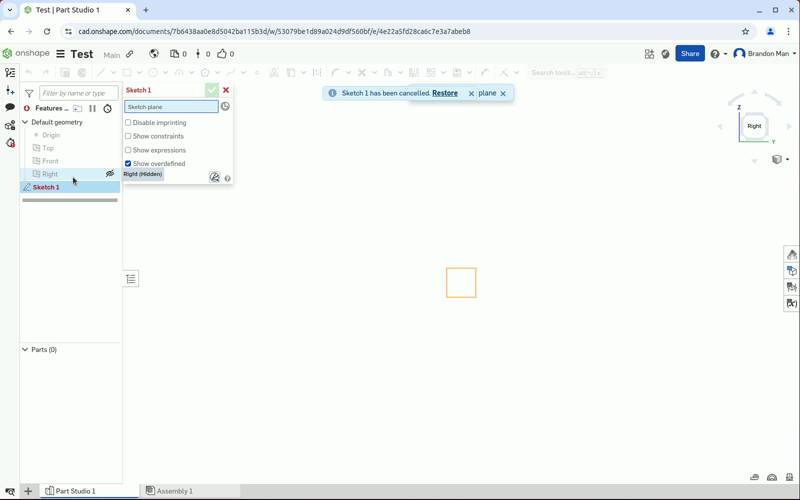
click(73, 176)
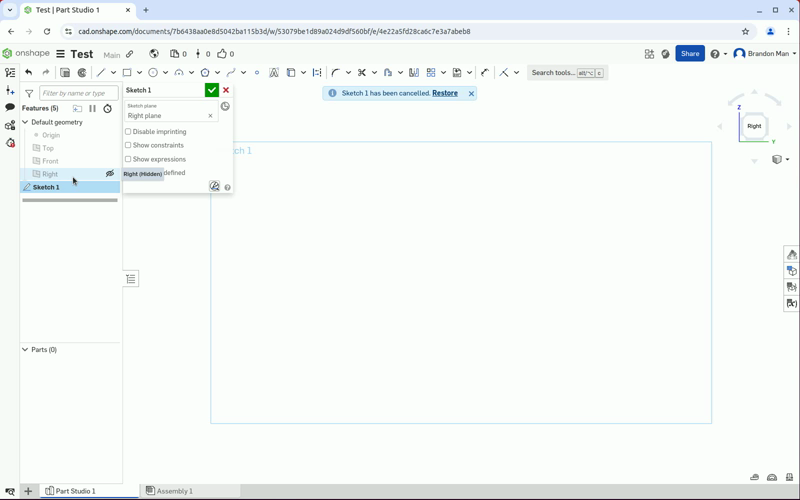
mouse_move(73, 352)
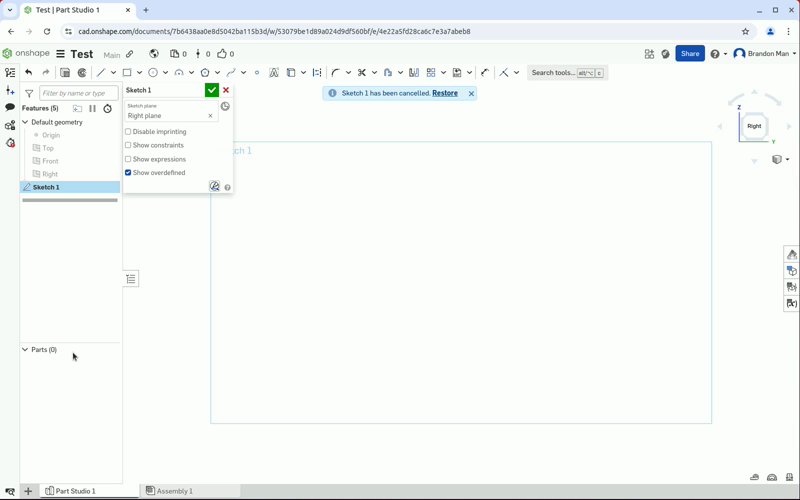
key(y)
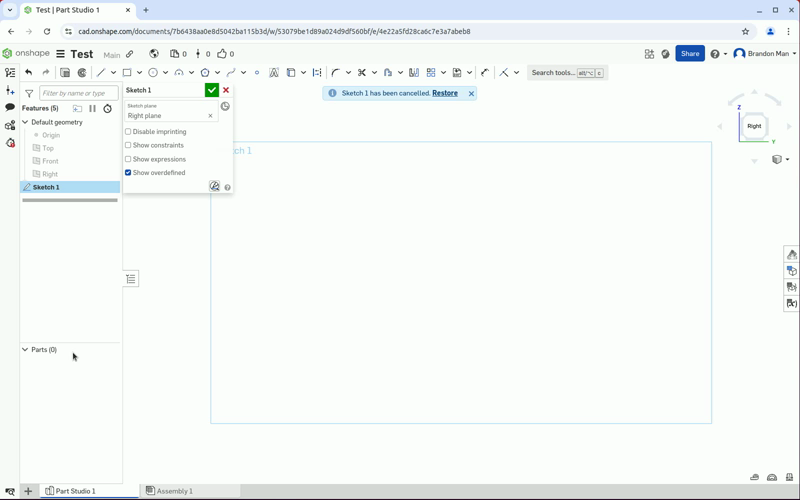
key(l)
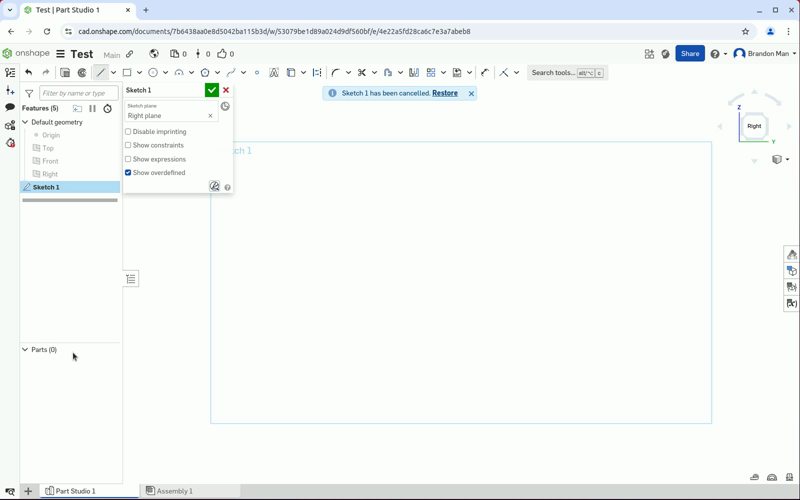
key_down(shift)
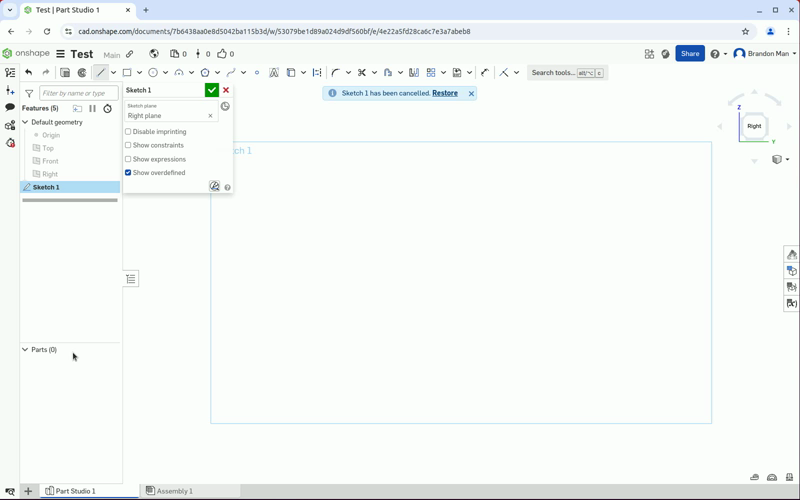
mouse_move(459, 205)
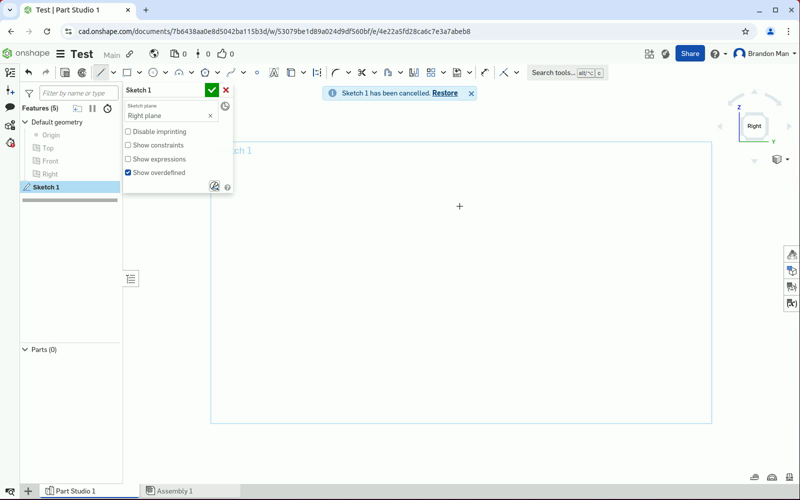
click(459, 205)
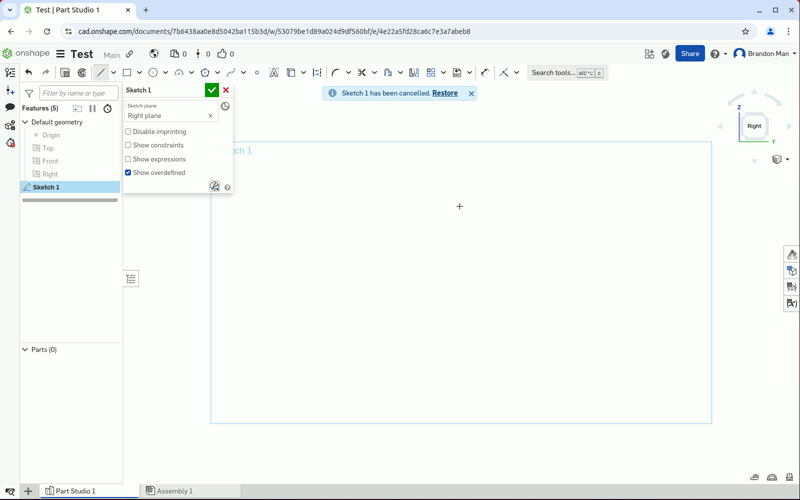
key_up(shift)
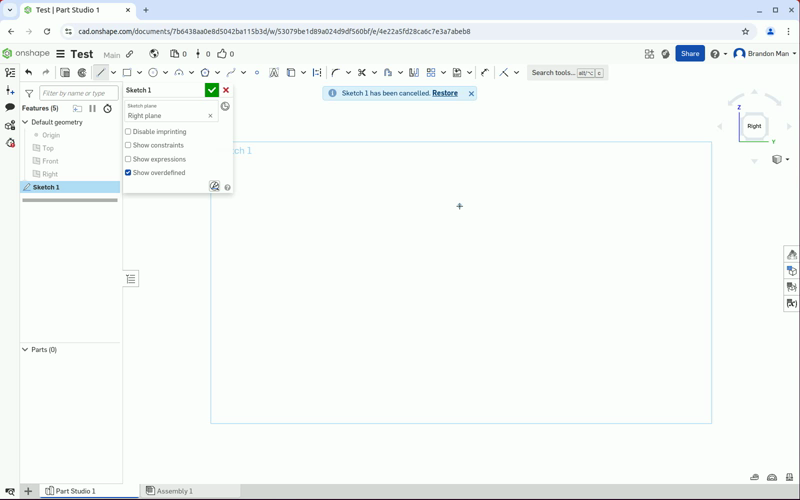
key_down(shift)
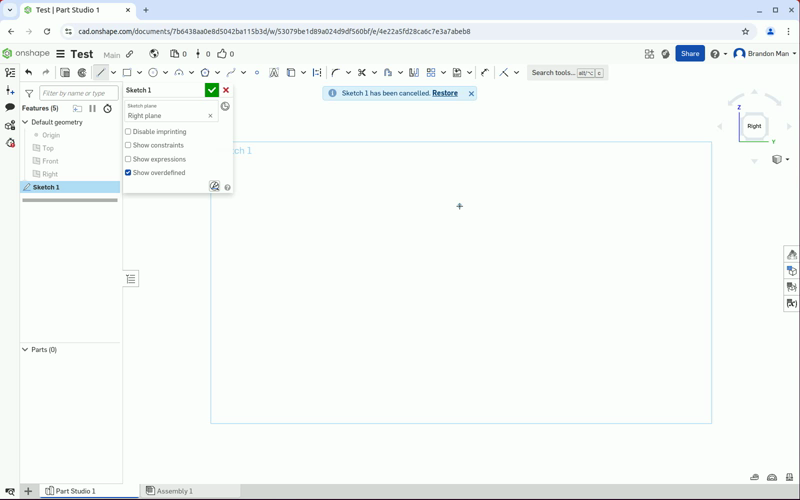
mouse_move(489, 205)
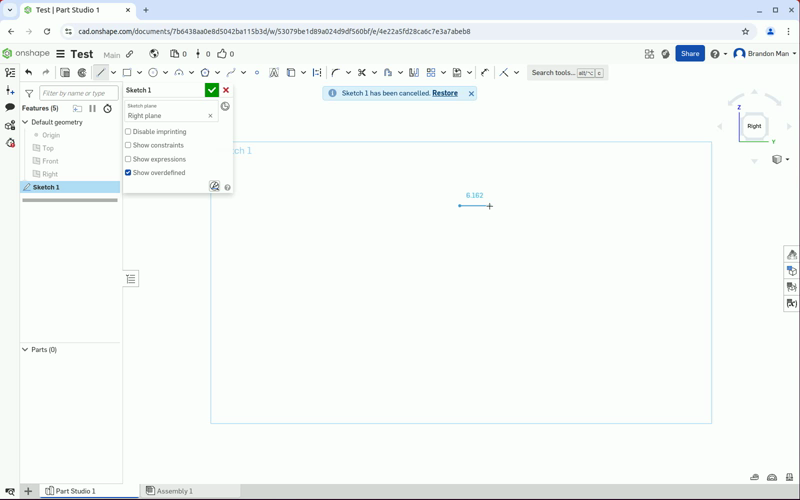
mouse_move(473, 212)
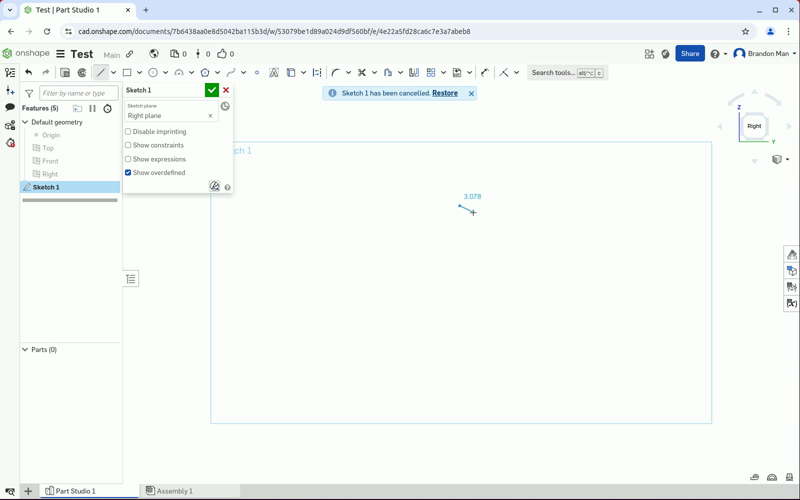
click(473, 212)
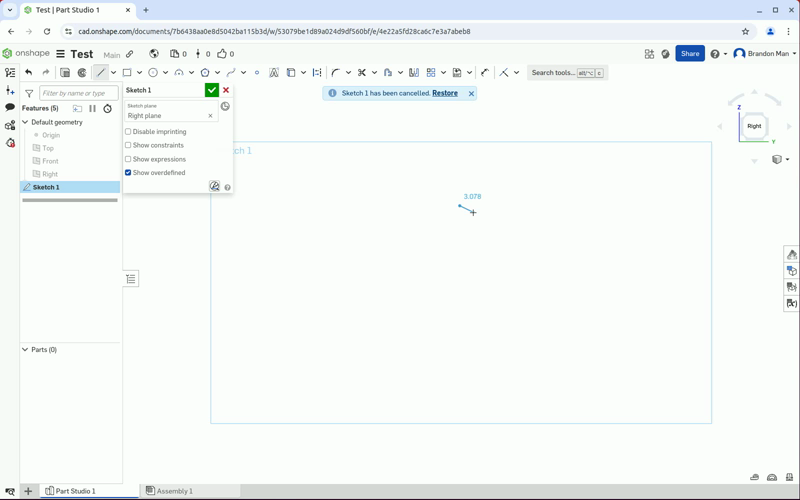
key_up(shift)
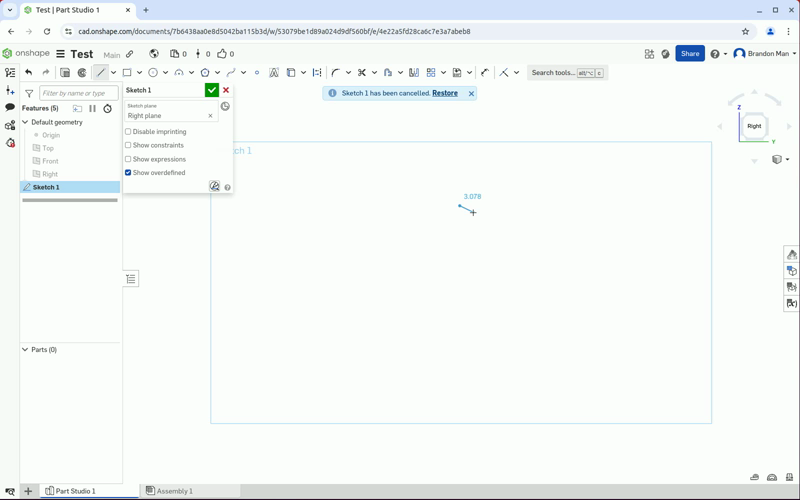
key_down(shift)
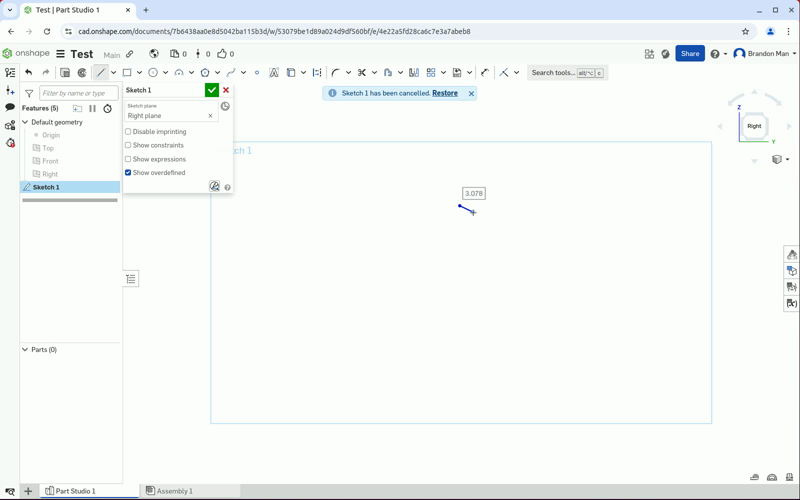
mouse_move(503, 212)
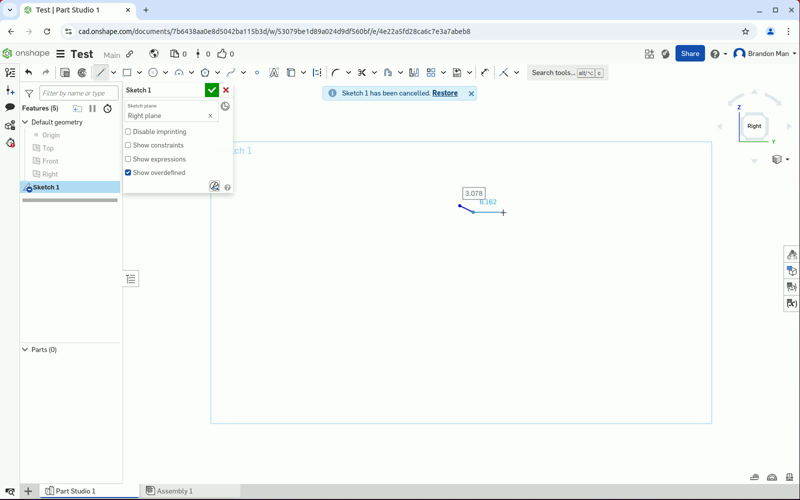
mouse_move(479, 253)
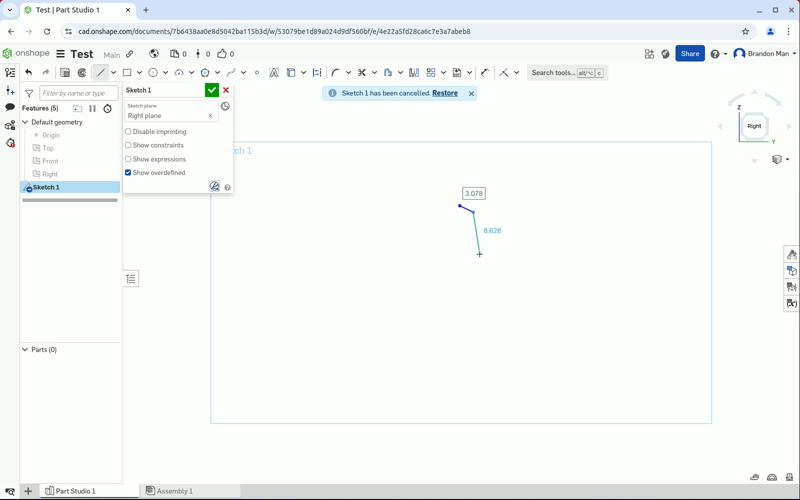
click(479, 253)
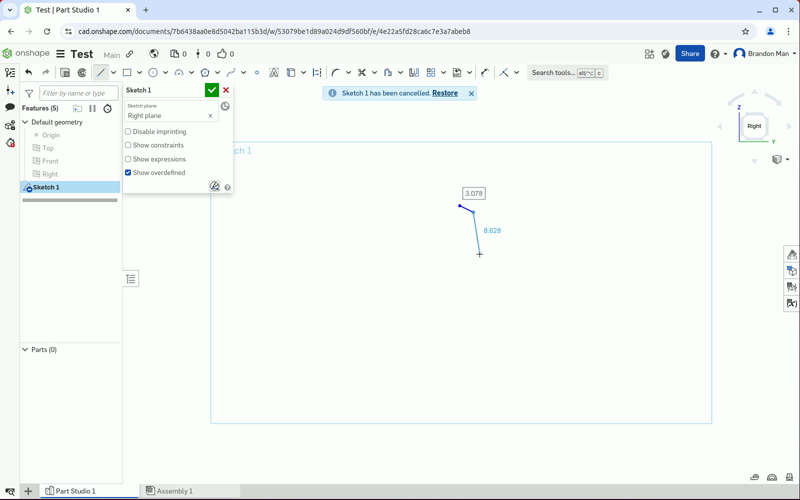
key_up(shift)
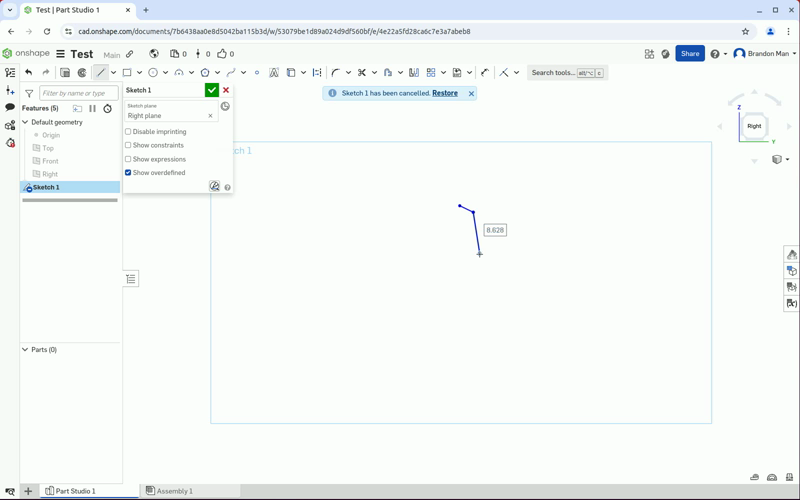
key_down(shift)
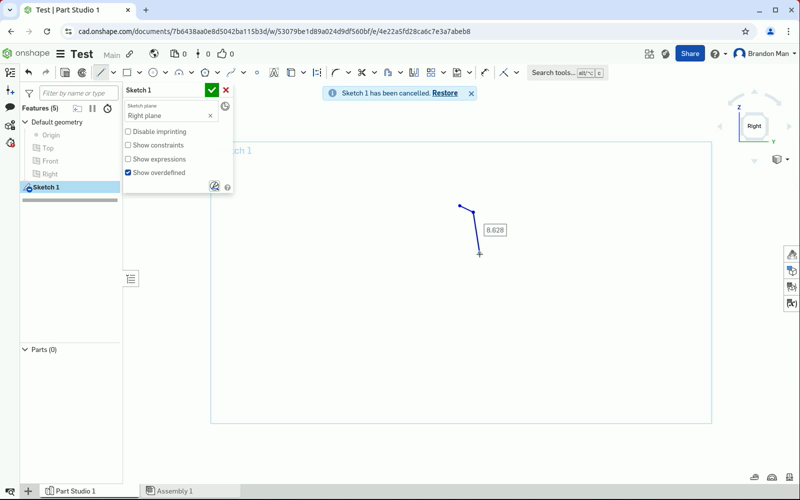
mouse_move(509, 253)
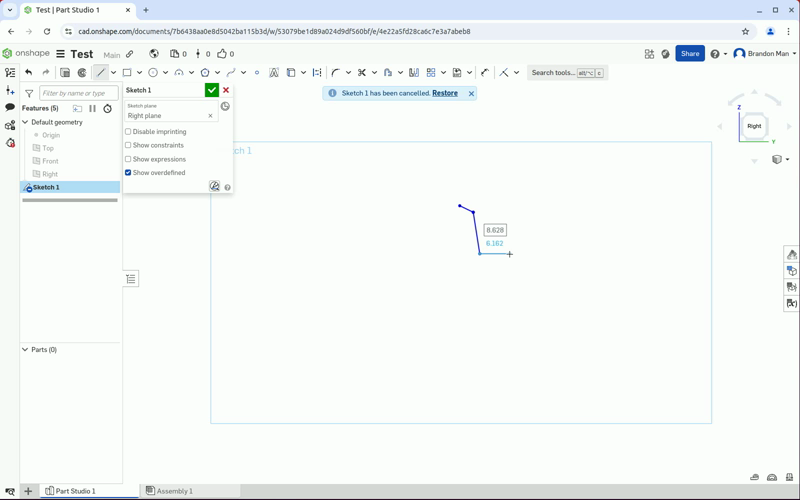
mouse_move(460, 260)
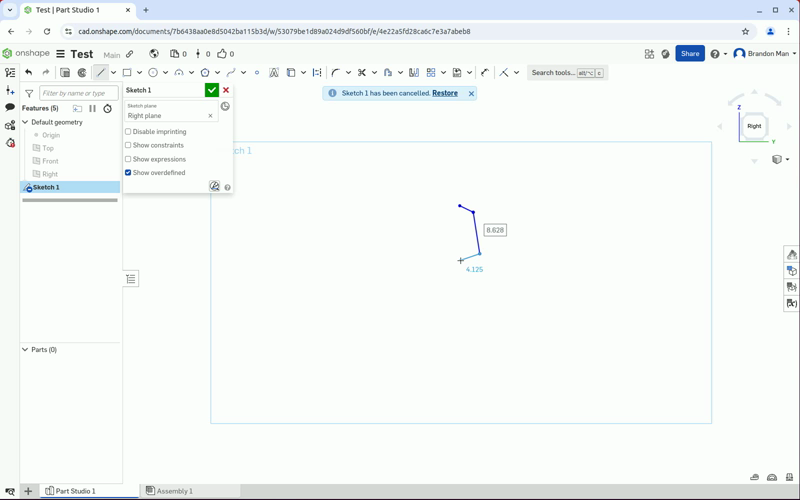
click(460, 260)
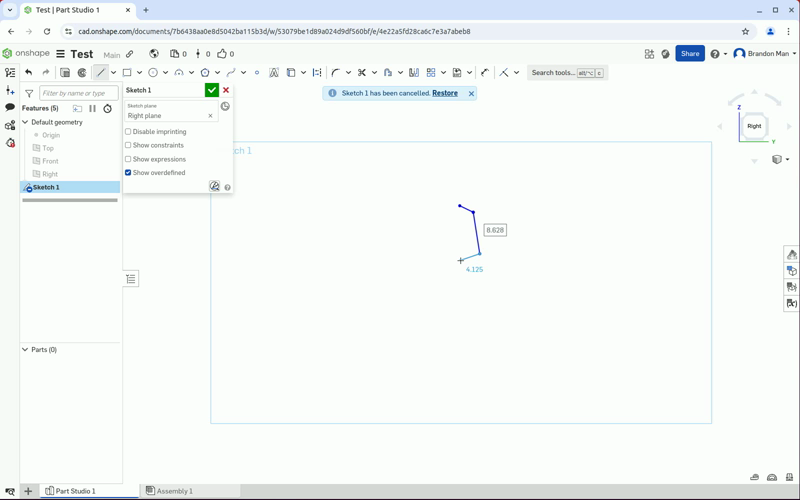
key_up(shift)
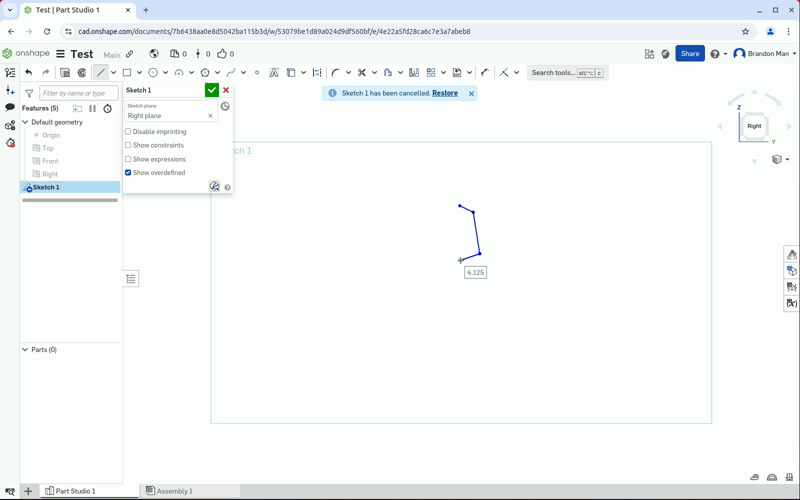
key_down(shift)
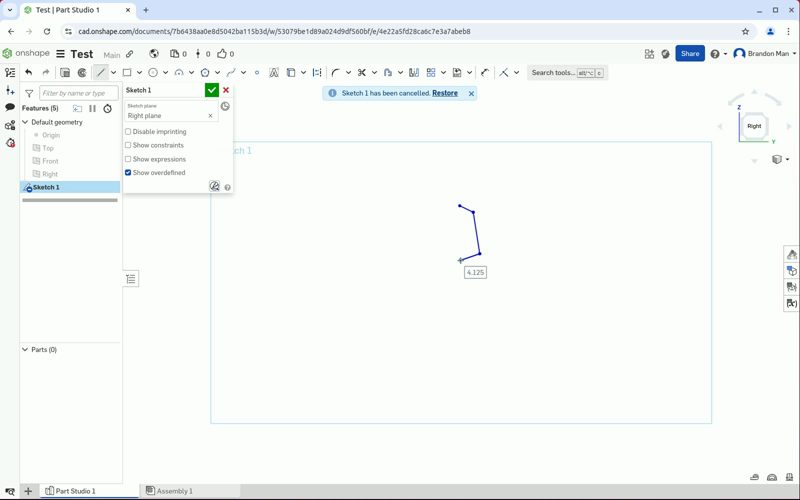
mouse_move(490, 260)
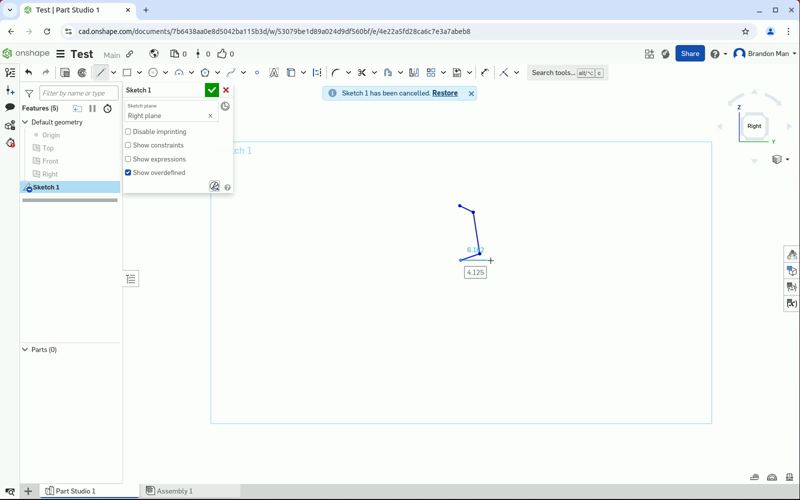
mouse_move(460, 282)
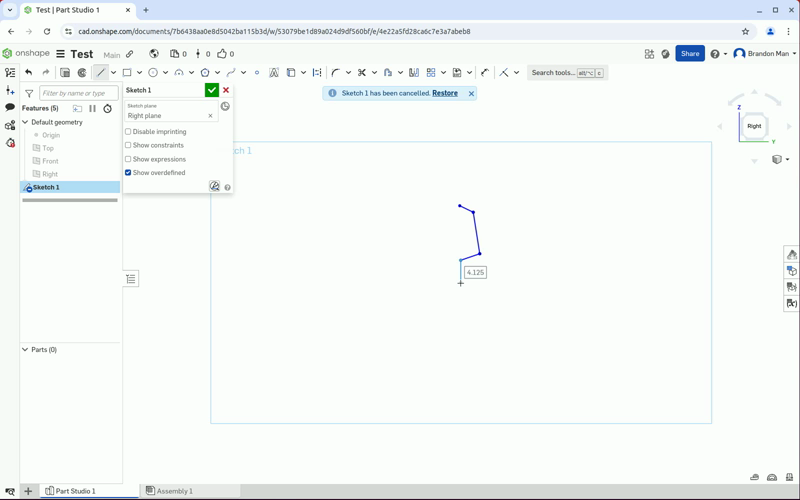
click(460, 282)
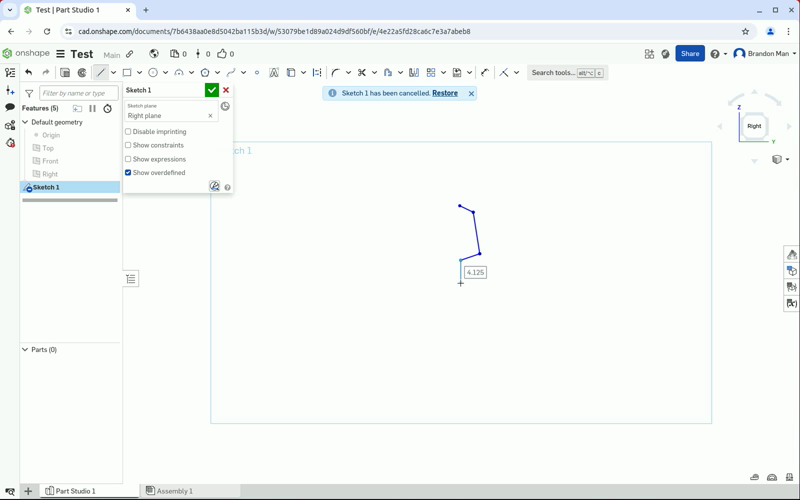
key_up(shift)
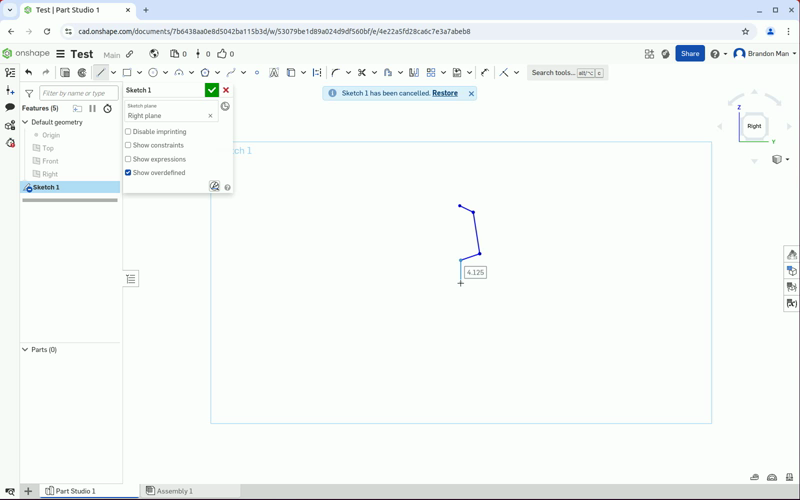
key_down(shift)
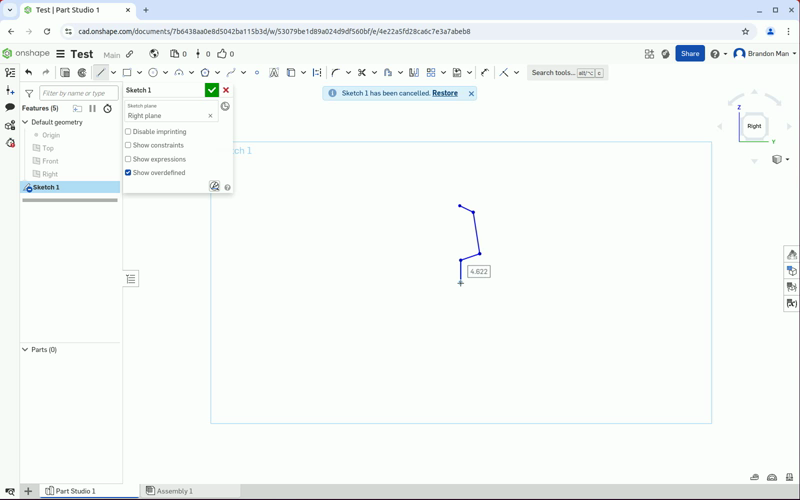
mouse_move(566, 282)
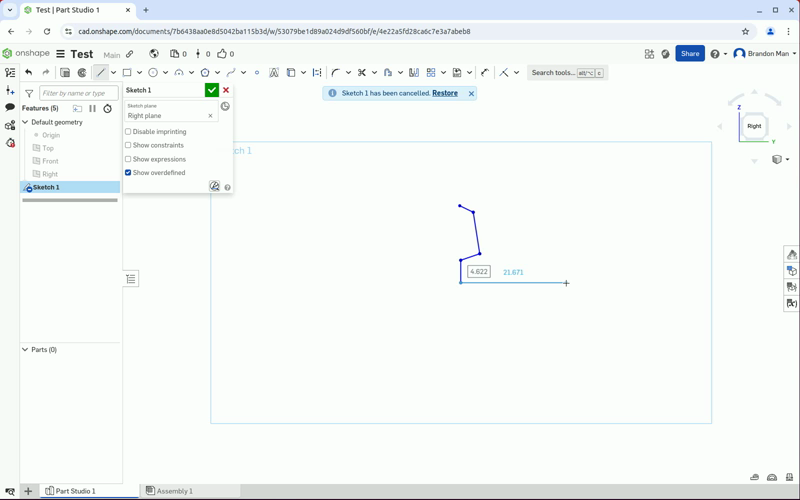
click(566, 282)
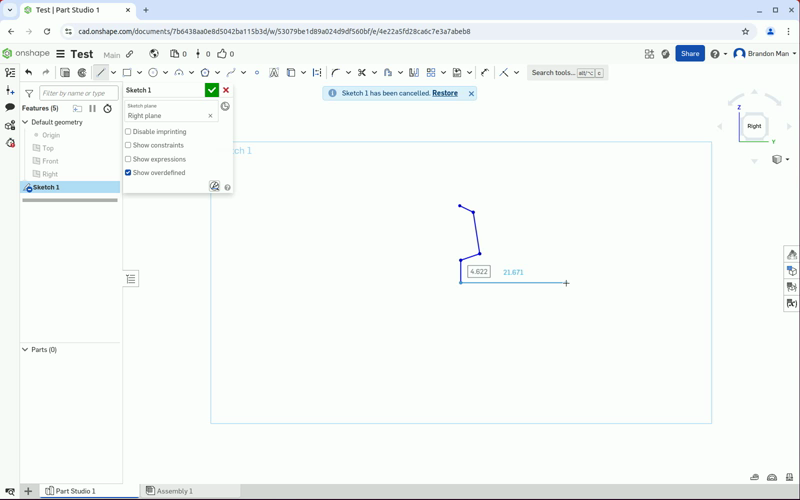
key_up(shift)
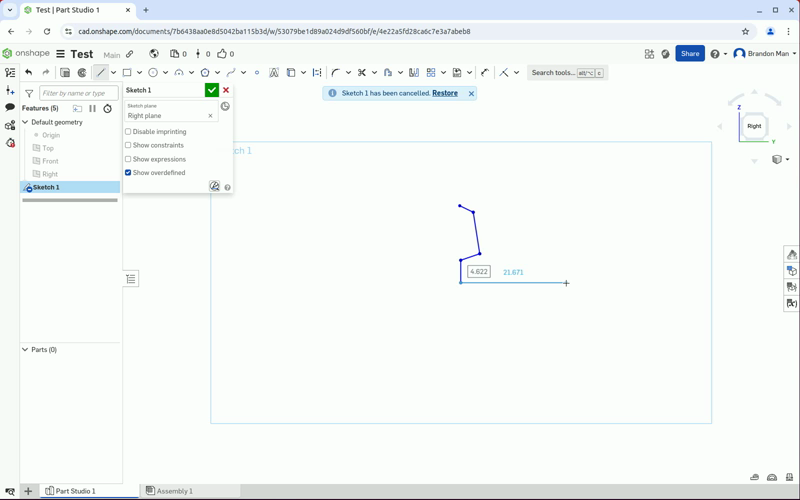
key_down(shift)
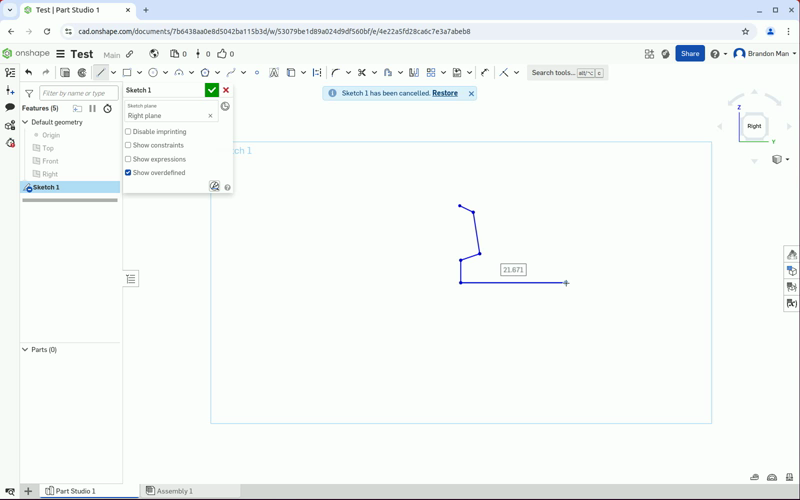
mouse_move(566, 170)
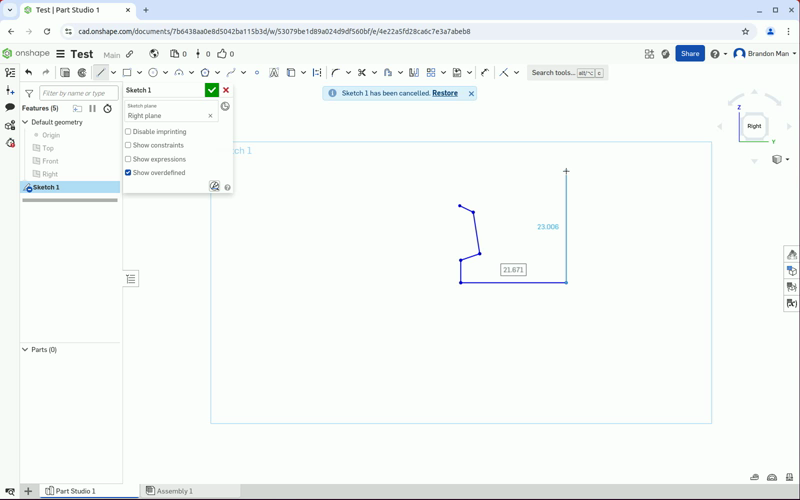
click(566, 170)
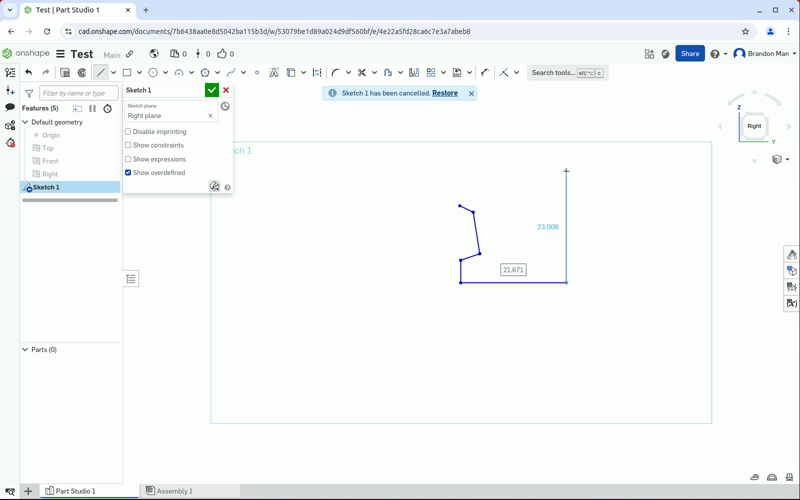
key_up(shift)
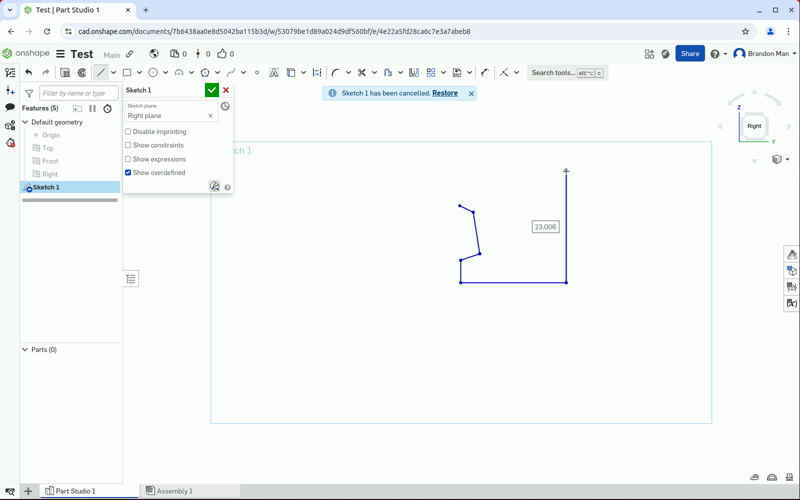
key_down(shift)
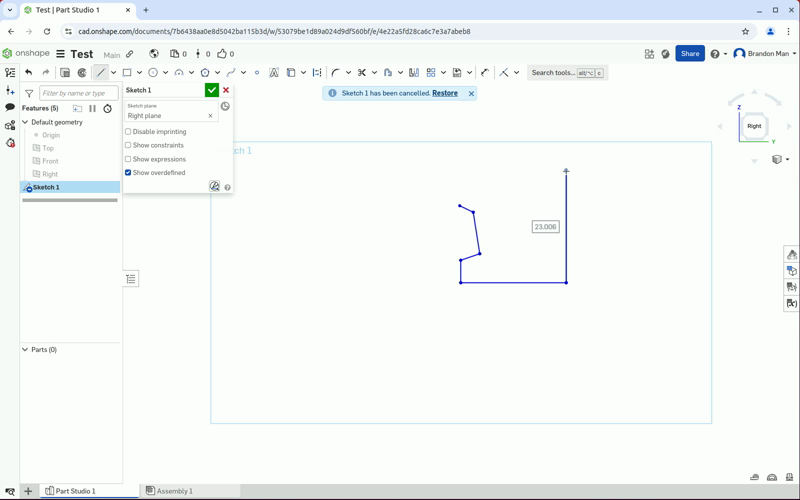
mouse_move(589, 170)
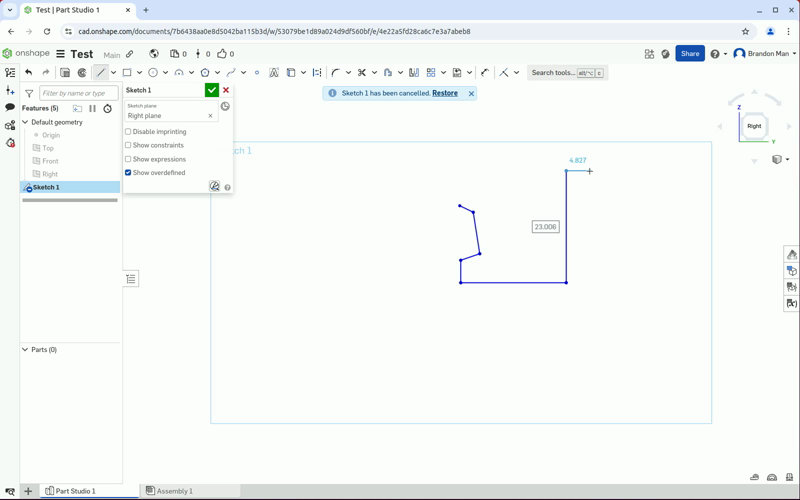
mouse_move(559, 170)
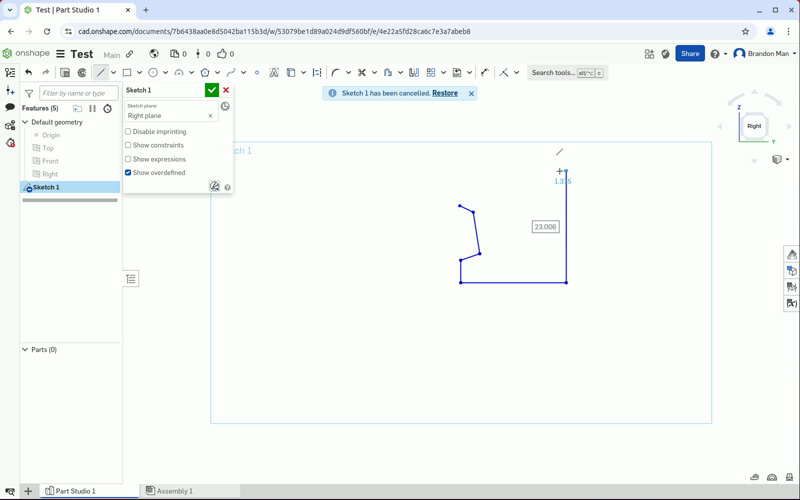
scroll(6)
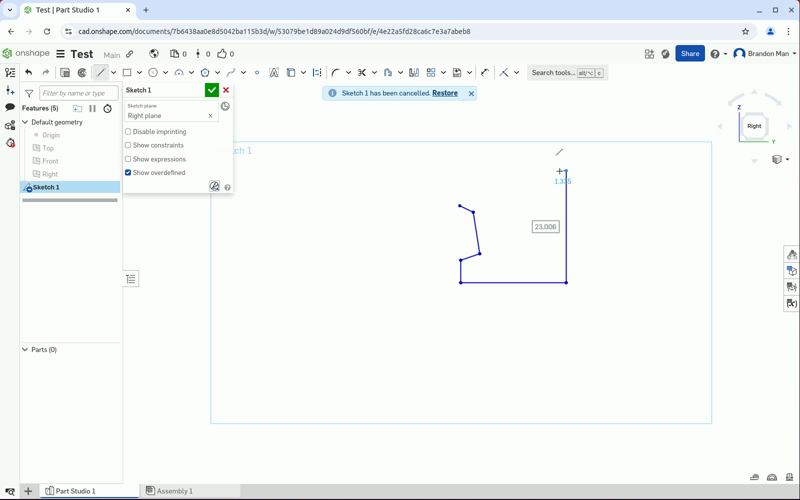
scroll(6)
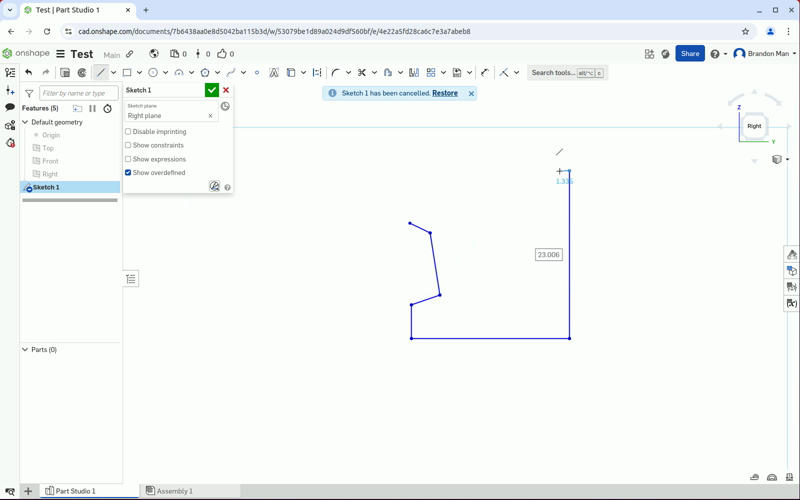
scroll(6)
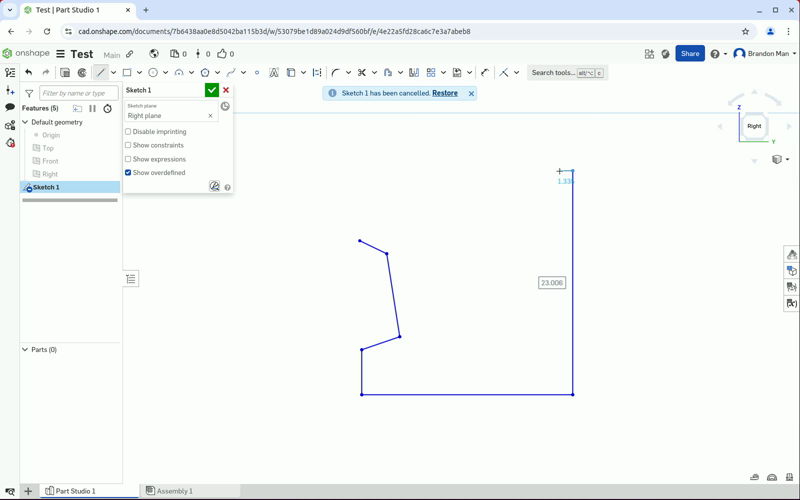
scroll(6)
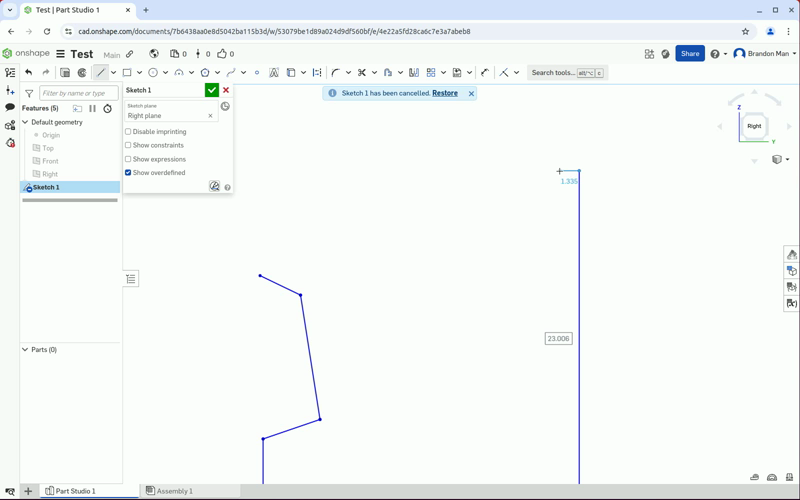
scroll(6)
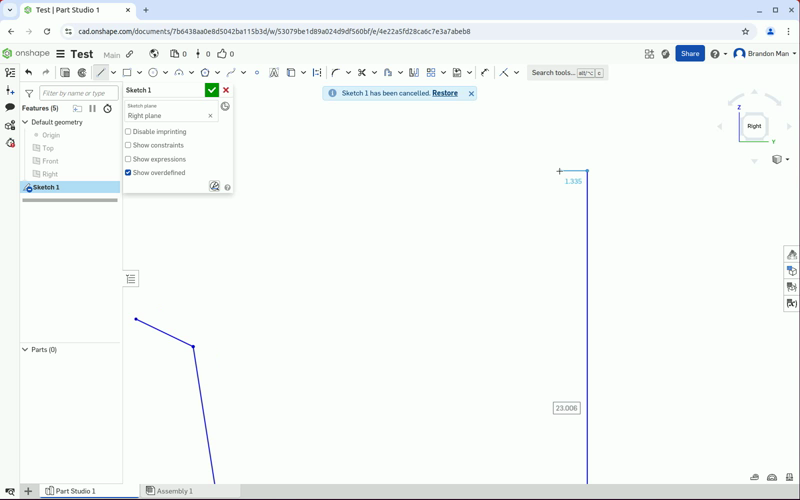
scroll(6)
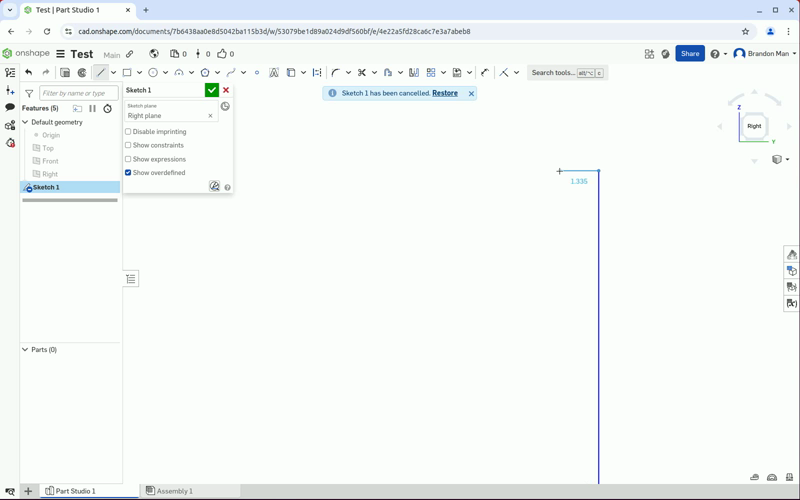
scroll(6)
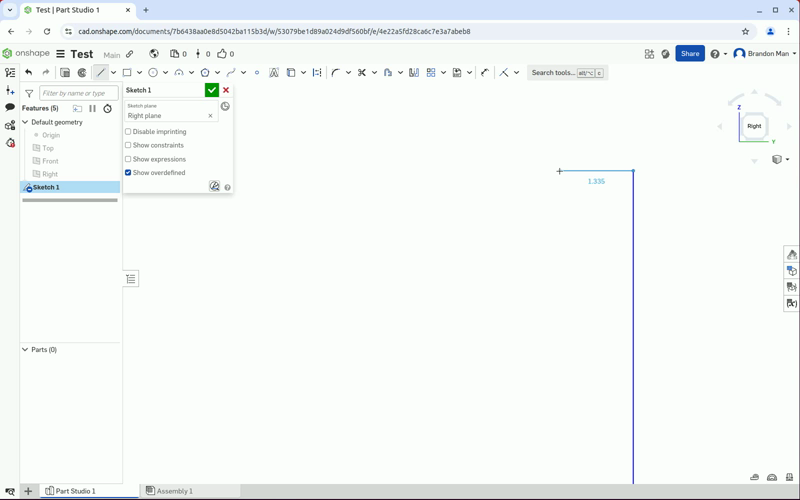
click(559, 170)
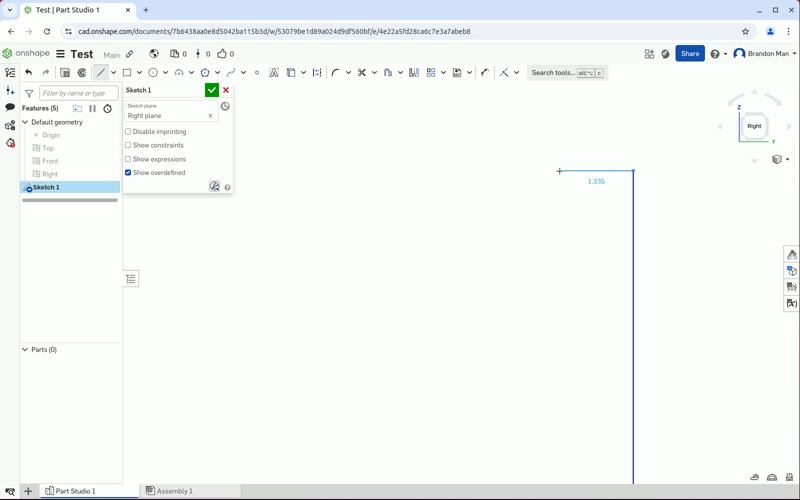
scroll(-6)
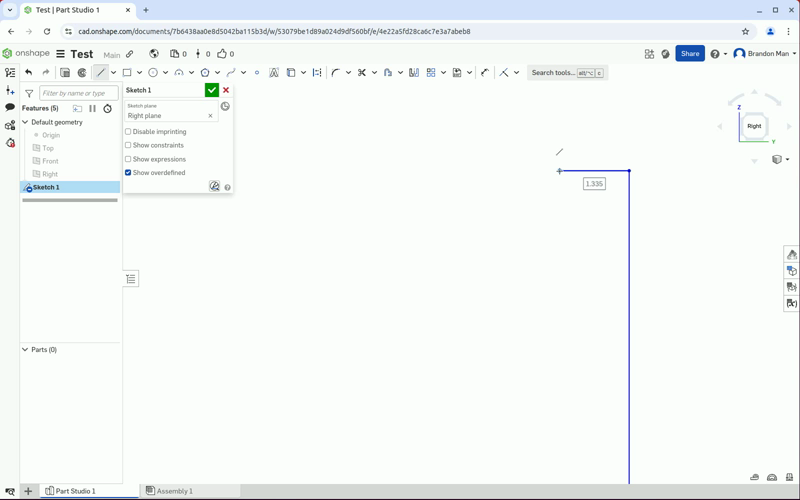
scroll(-6)
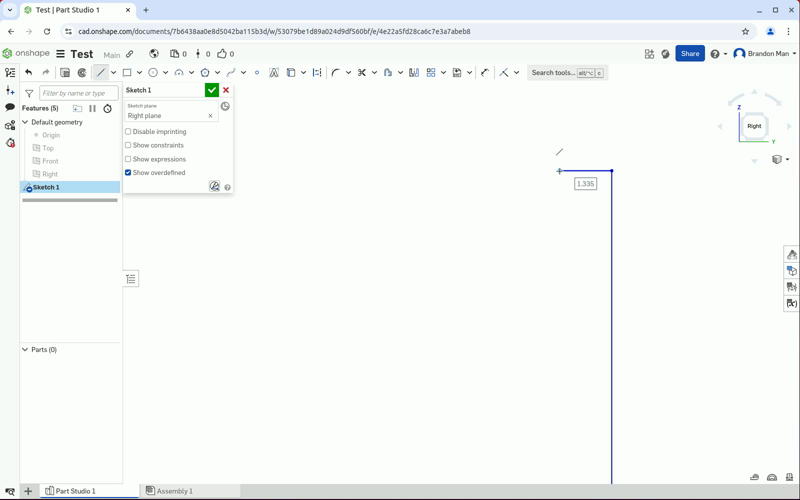
scroll(-6)
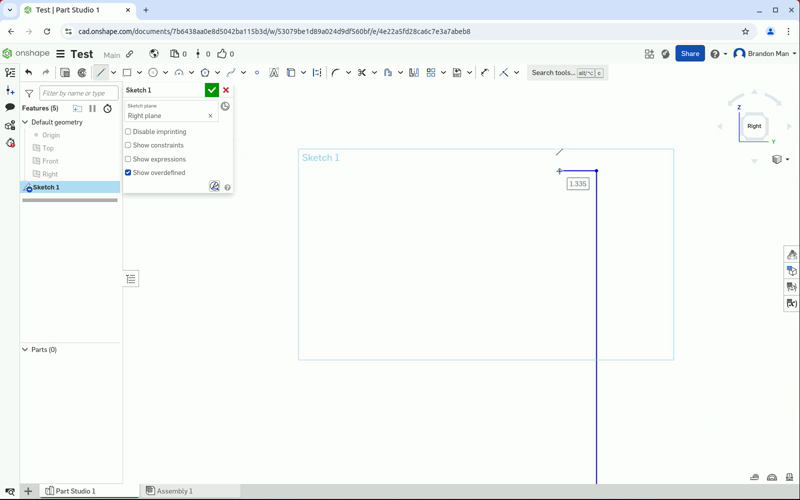
scroll(-6)
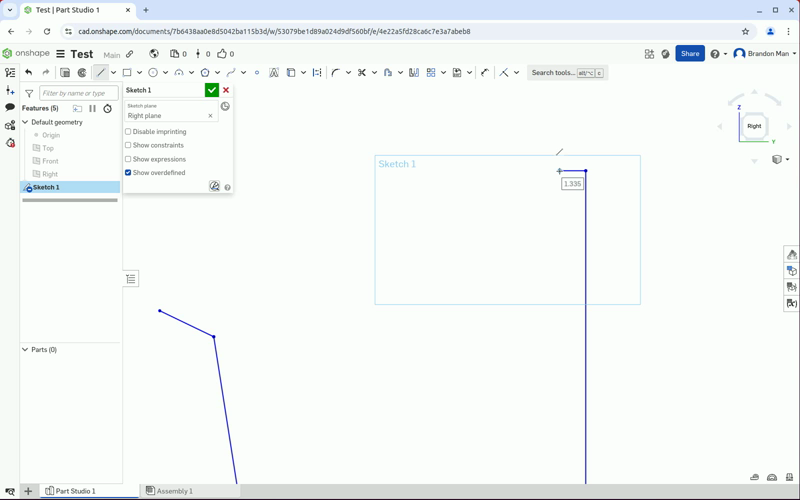
scroll(-6)
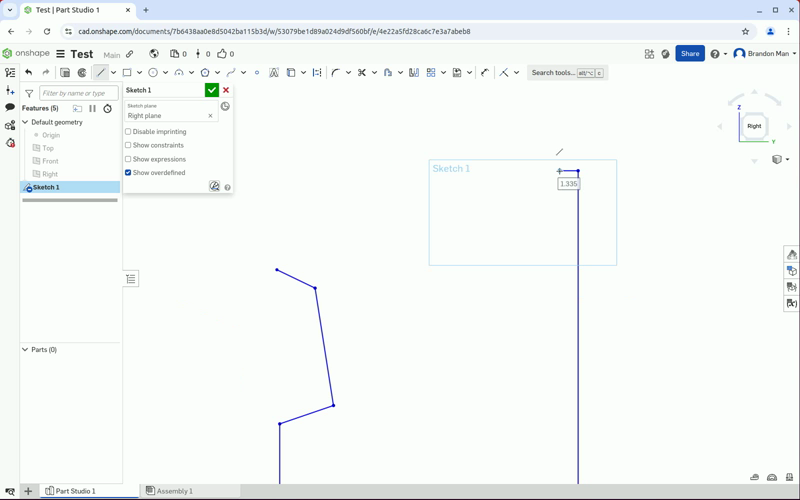
scroll(-6)
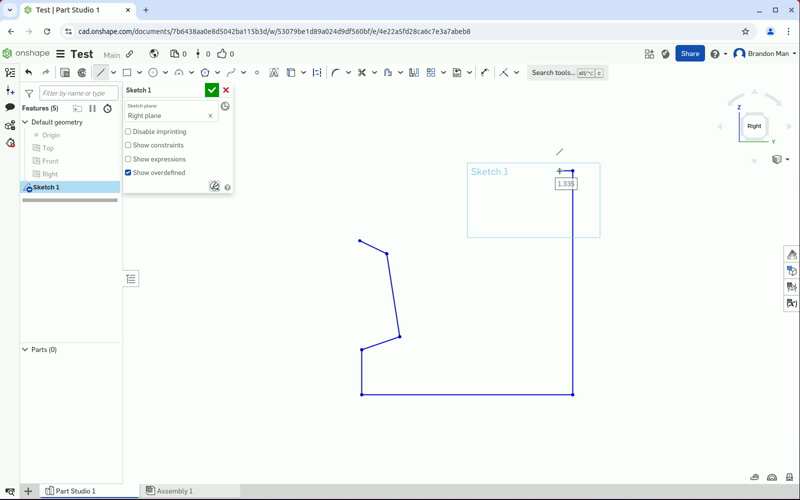
scroll(-6)
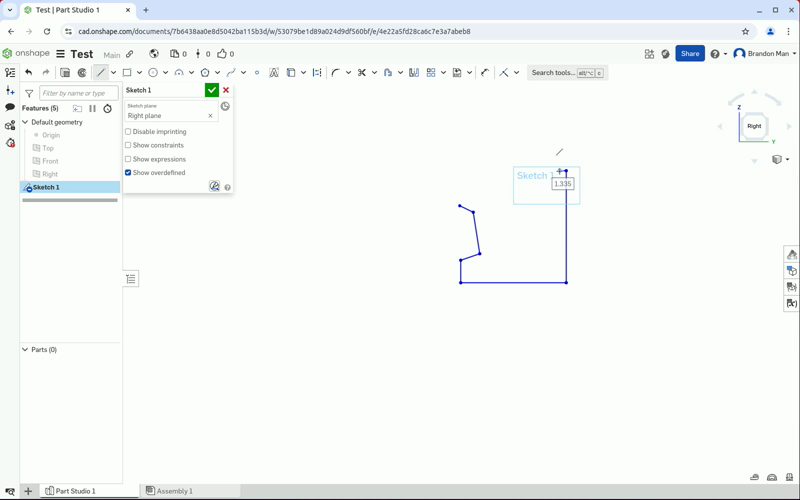
key_up(shift)
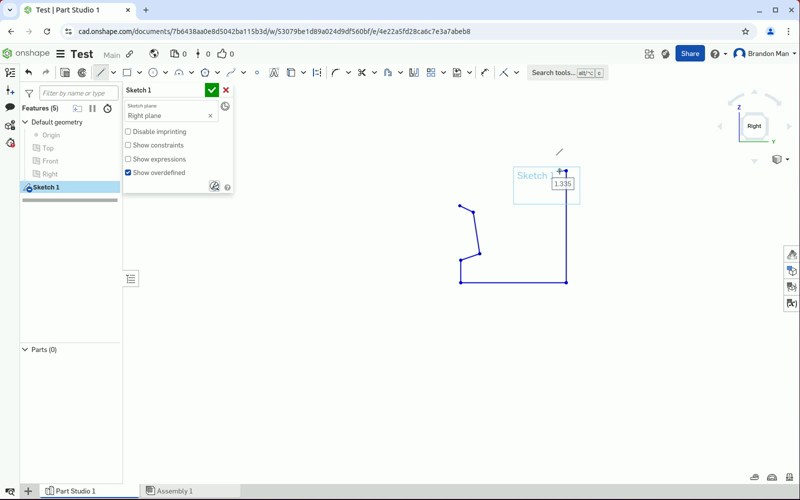
key_down(shift)
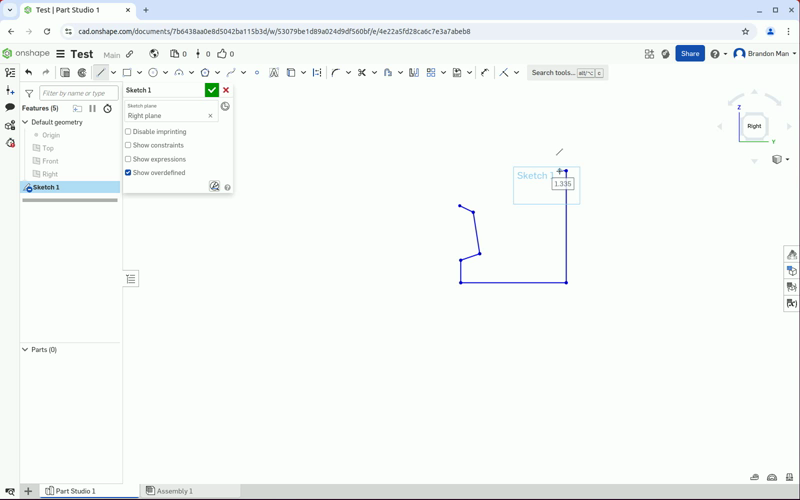
mouse_move(559, 269)
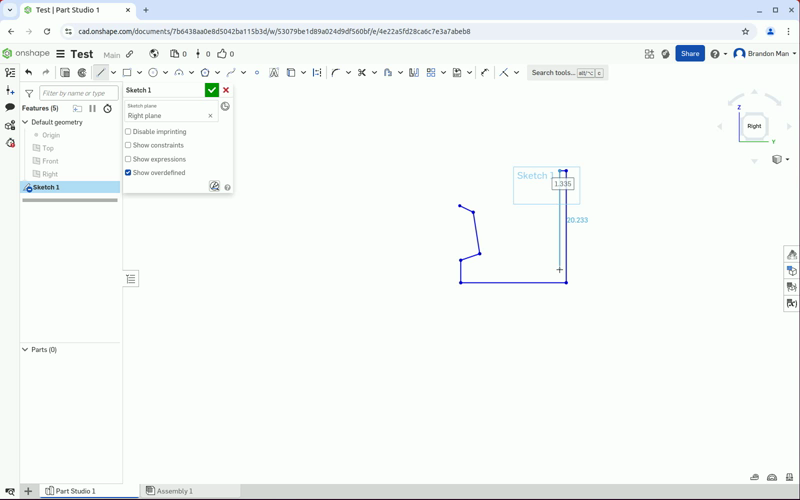
click(559, 269)
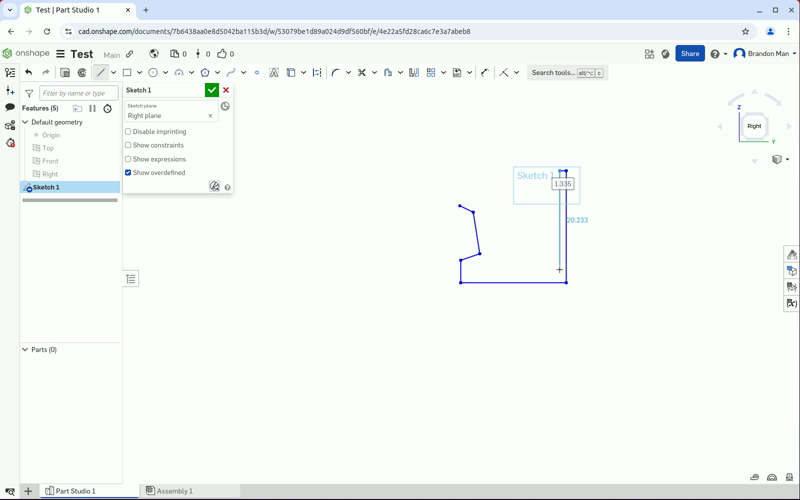
key_up(shift)
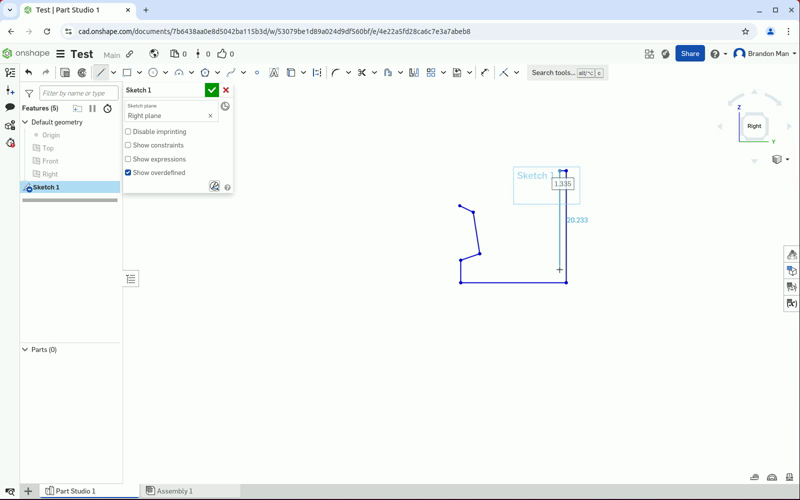
key_down(shift)
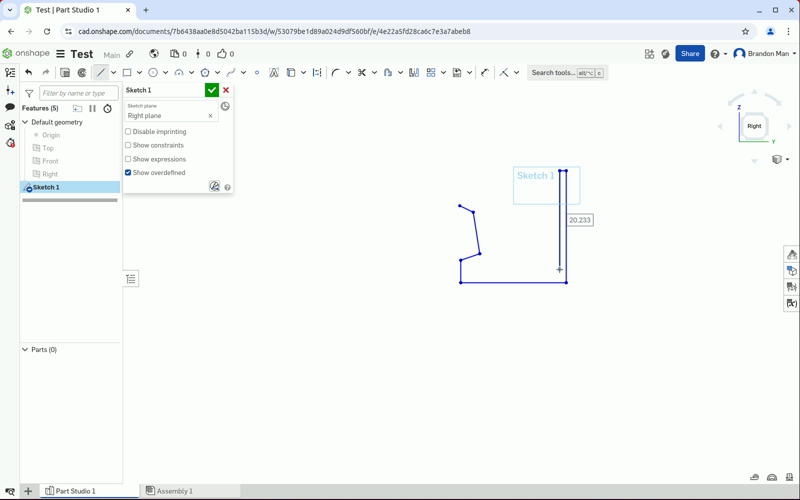
mouse_move(589, 269)
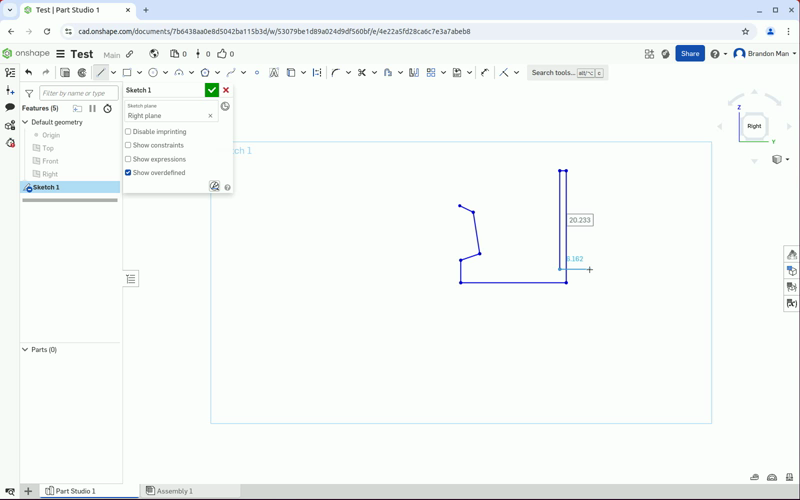
mouse_move(532, 269)
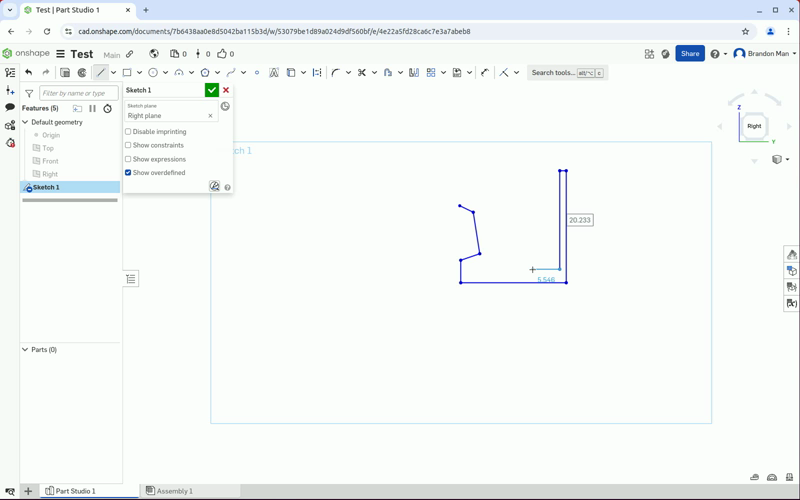
click(532, 269)
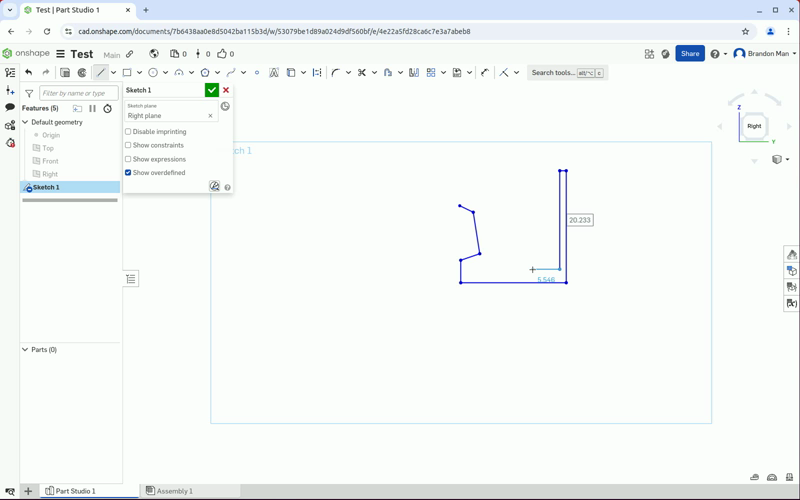
key_up(shift)
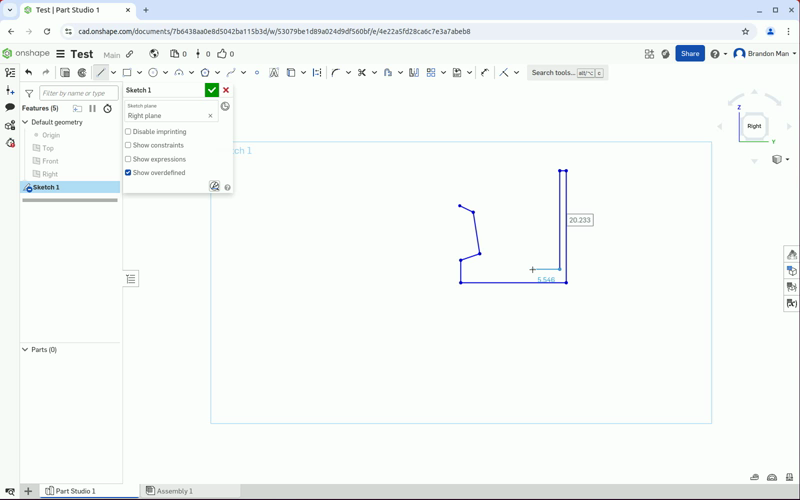
key_down(shift)
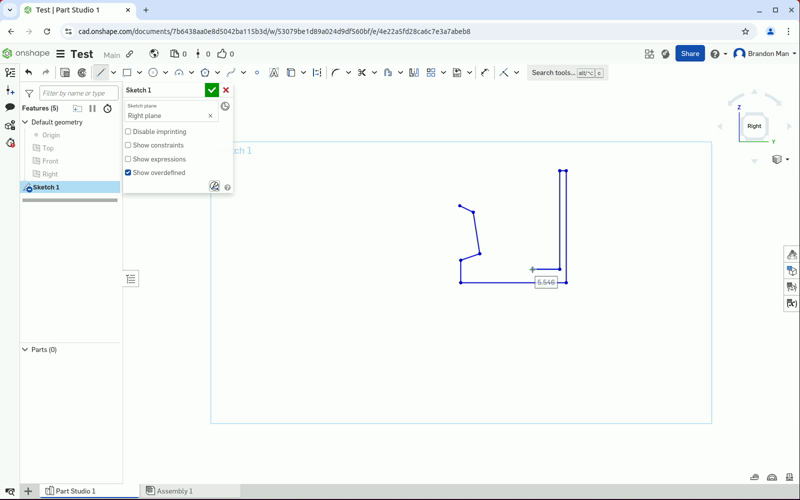
mouse_move(562, 269)
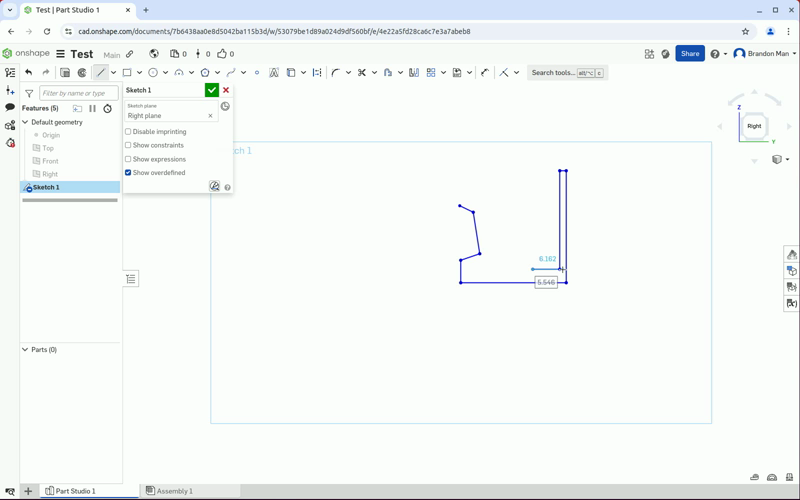
mouse_move(532, 260)
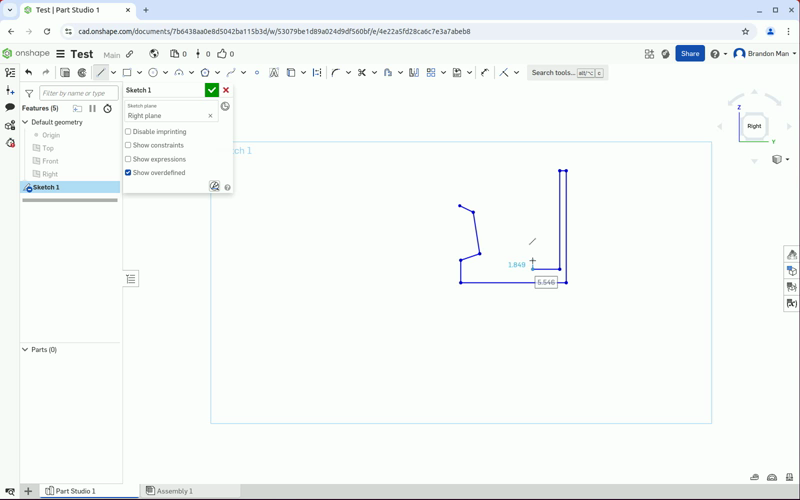
click(532, 260)
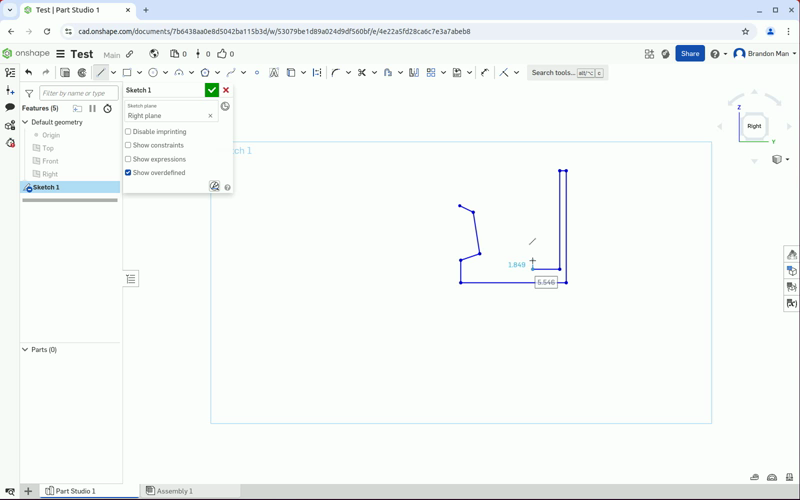
key_up(shift)
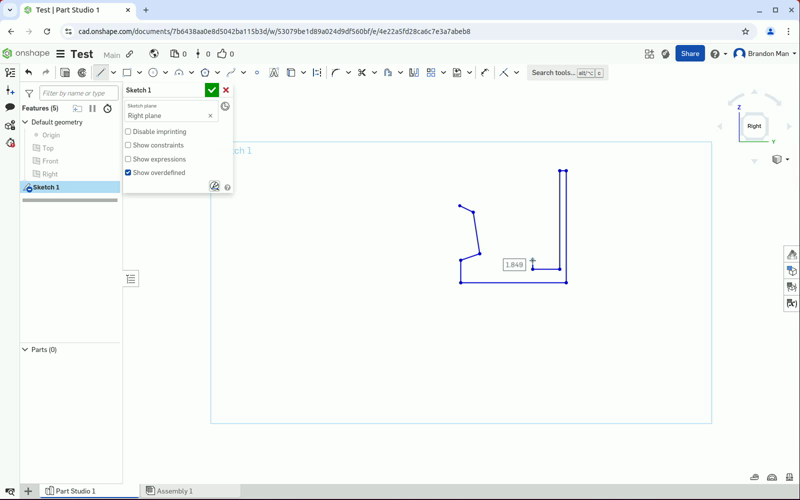
key_down(shift)
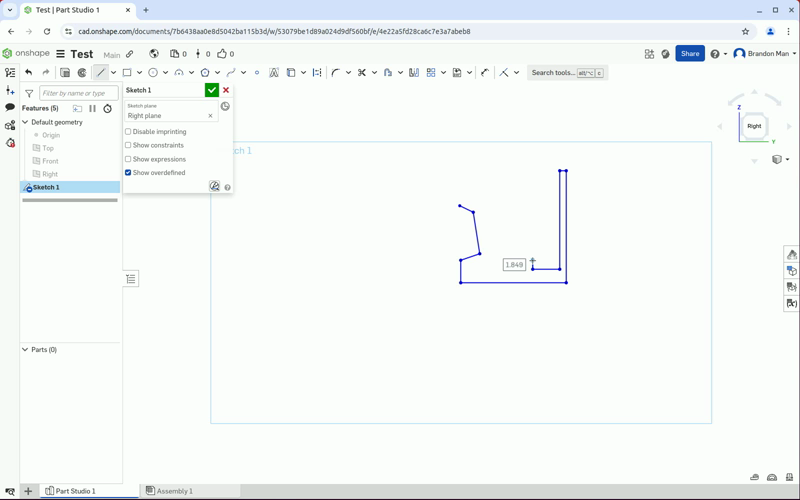
mouse_move(562, 260)
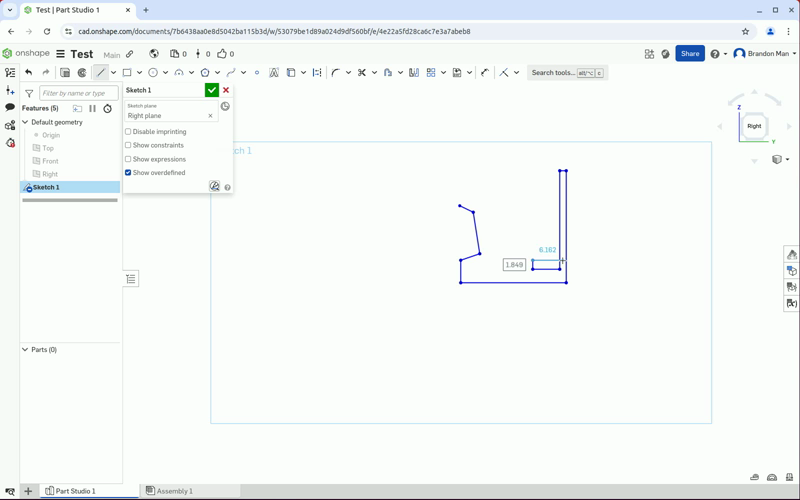
mouse_move(486, 248)
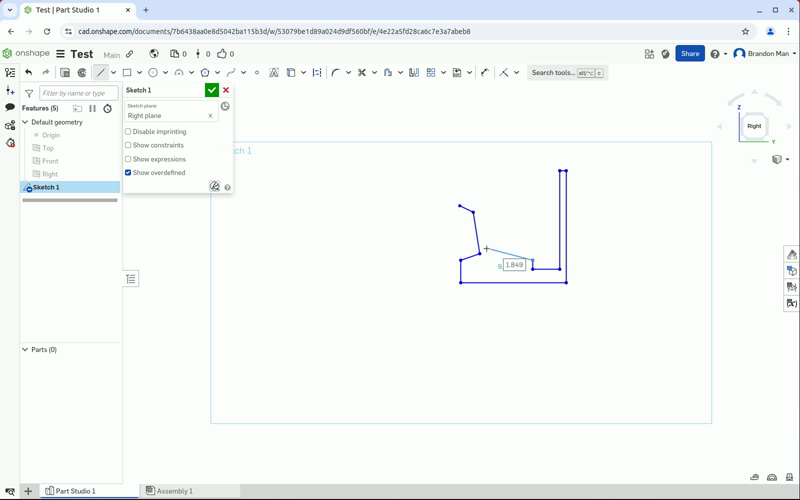
click(486, 248)
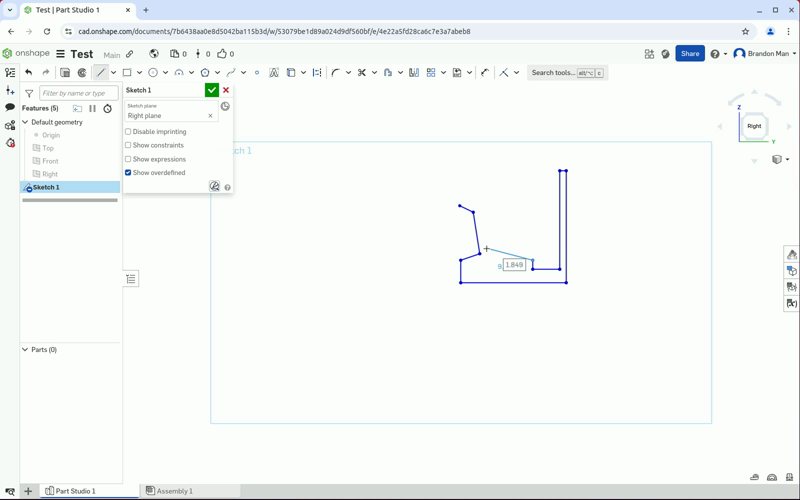
key_up(shift)
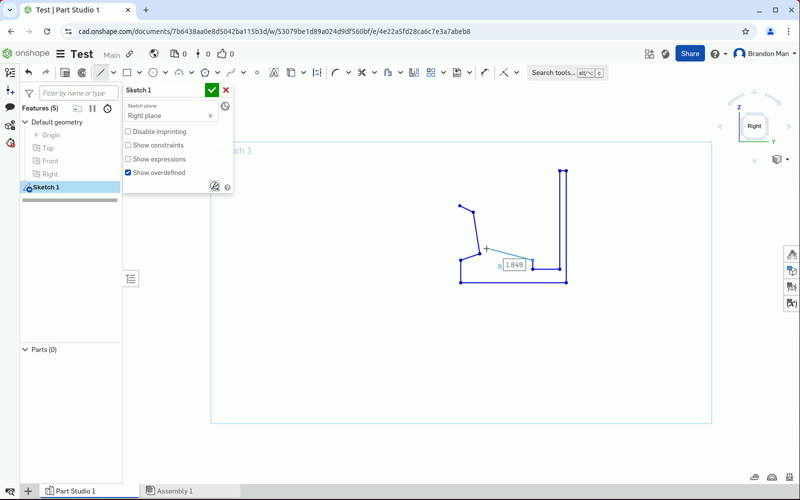
key_down(shift)
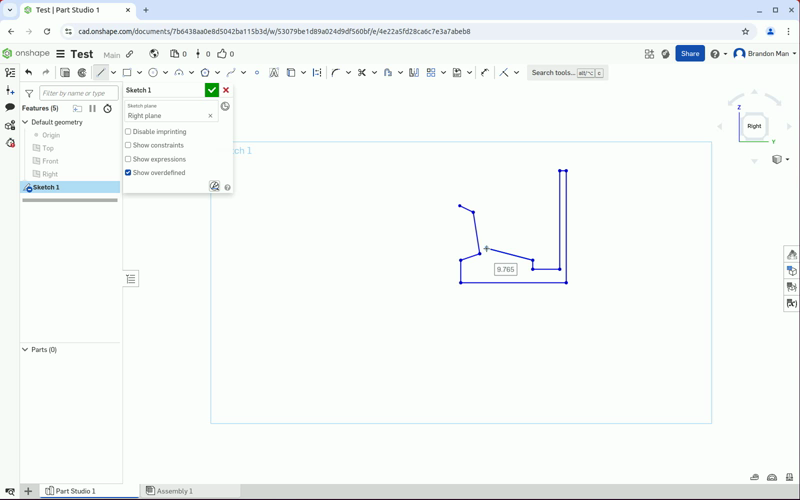
mouse_move(516, 248)
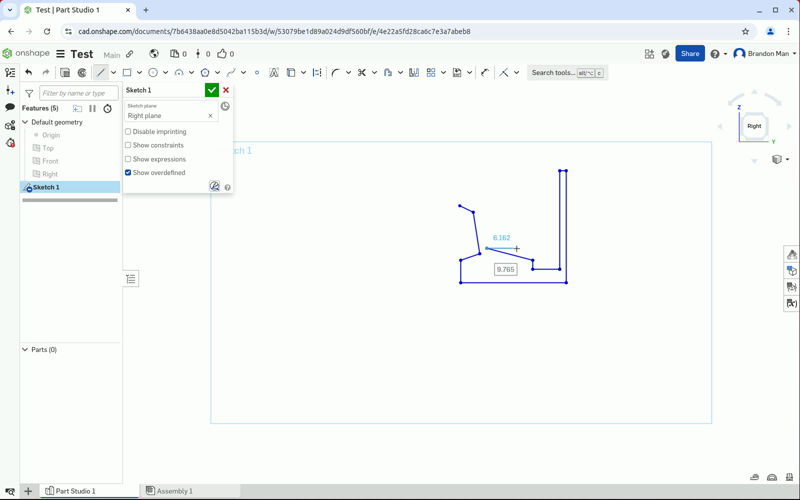
mouse_move(477, 195)
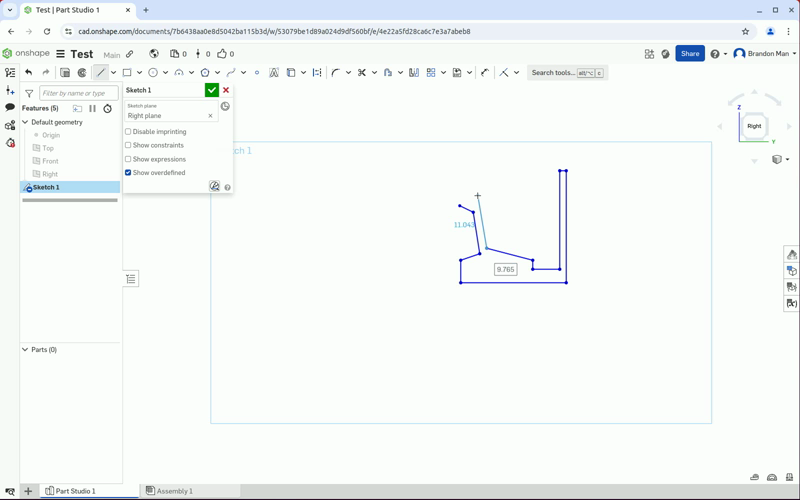
click(477, 195)
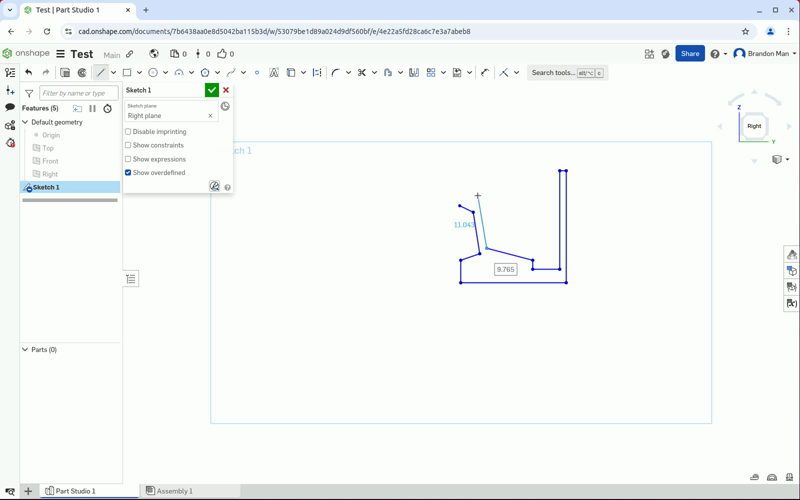
key_up(shift)
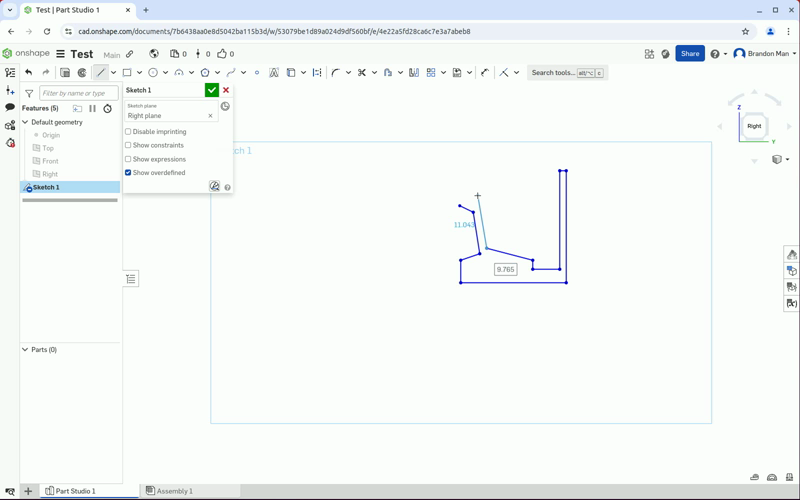
key_down(shift)
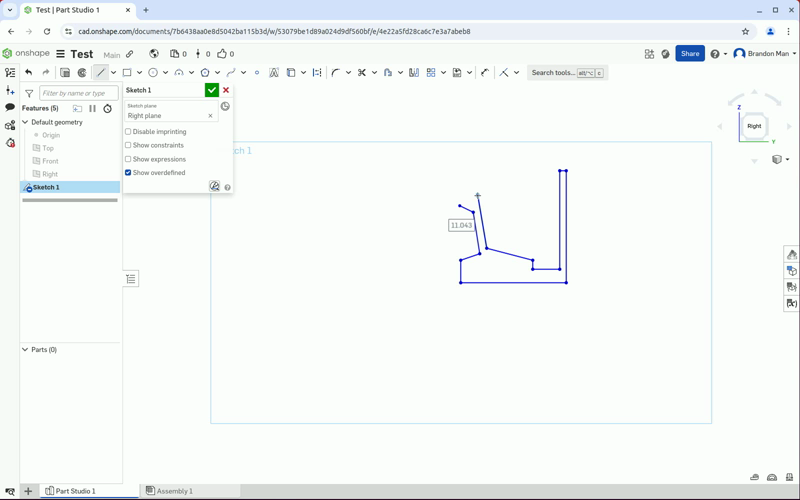
mouse_move(507, 195)
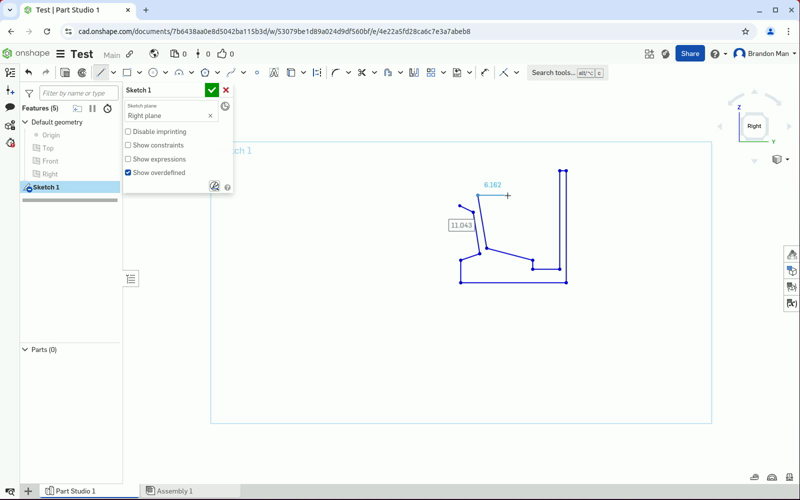
mouse_move(459, 195)
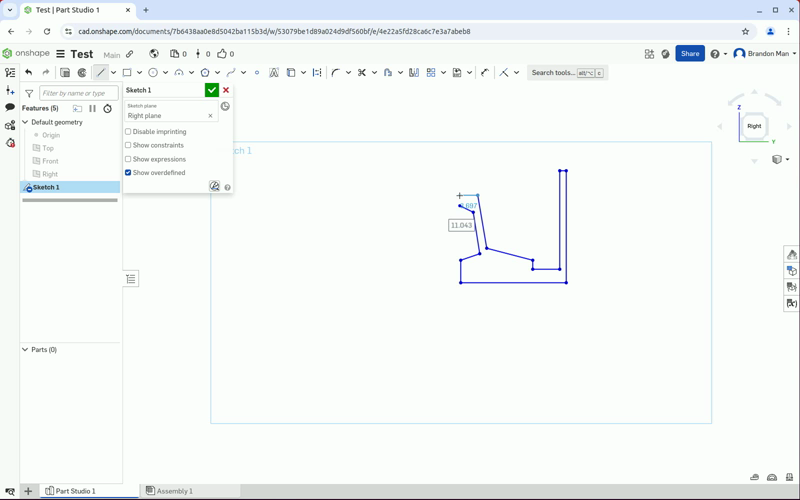
click(459, 195)
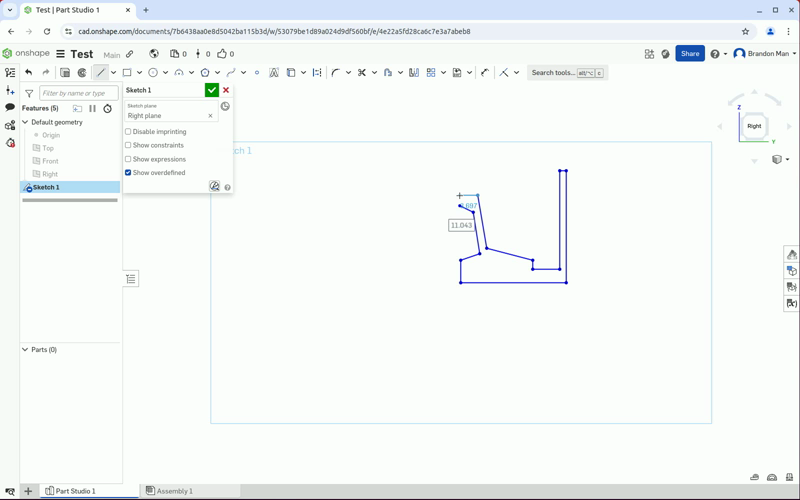
key_up(shift)
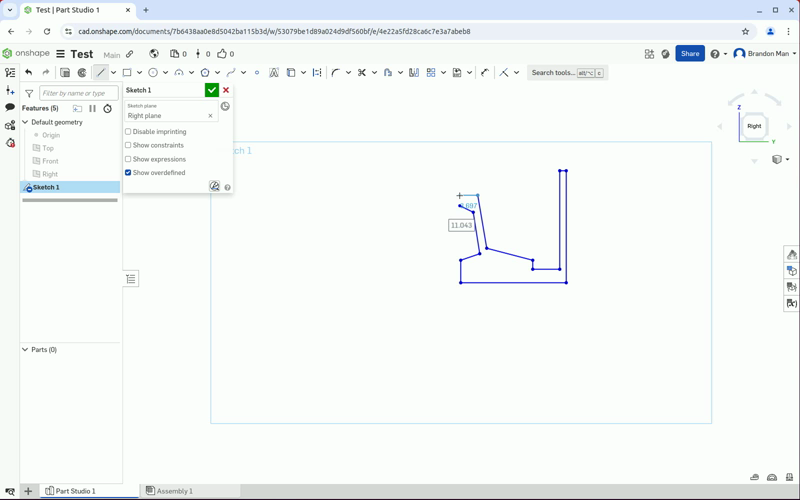
mouse_move(489, 195)
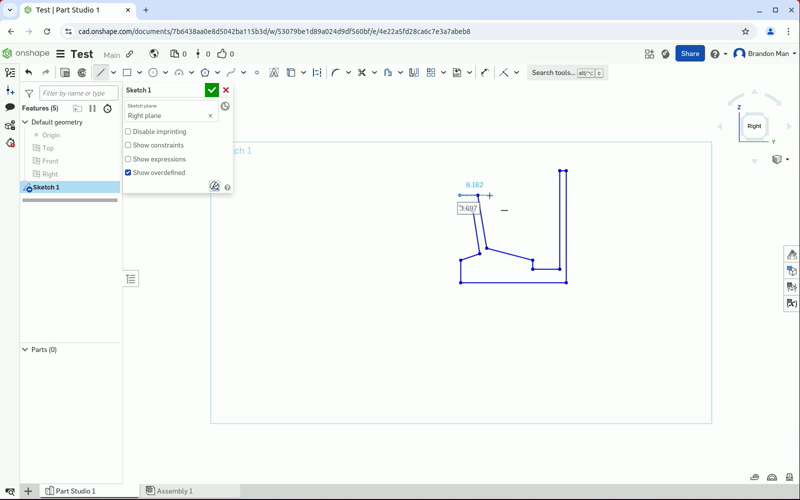
key_down(shift)
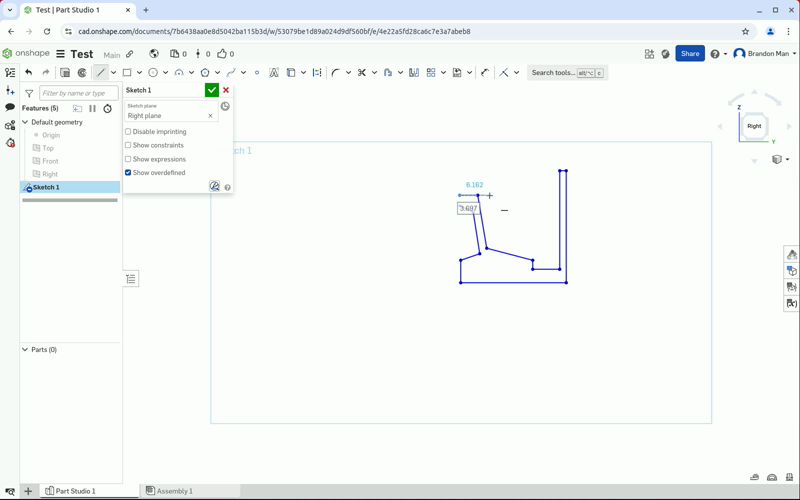
mouse_move(459, 205)
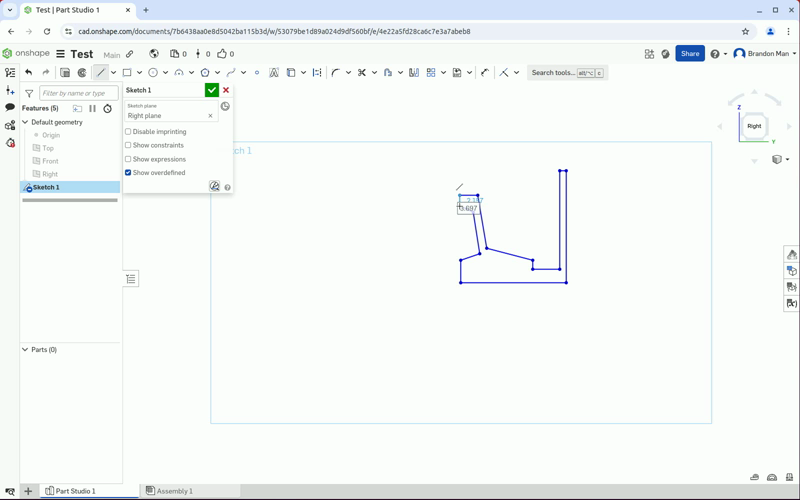
key_up(shift)
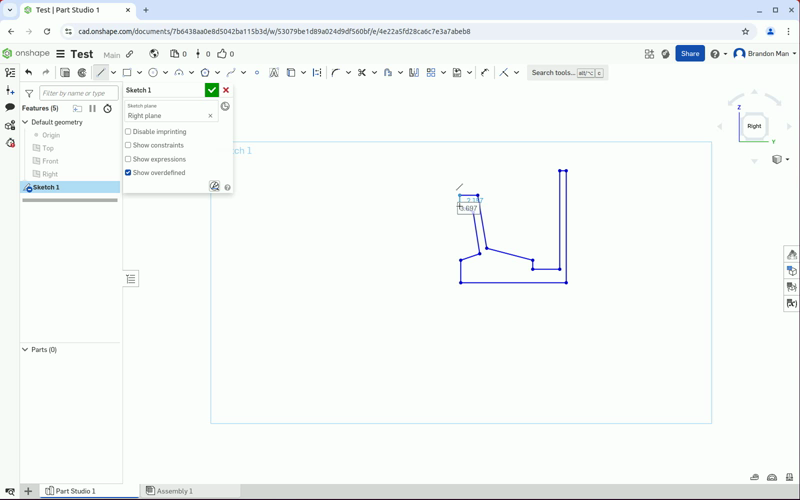
click(459, 205)
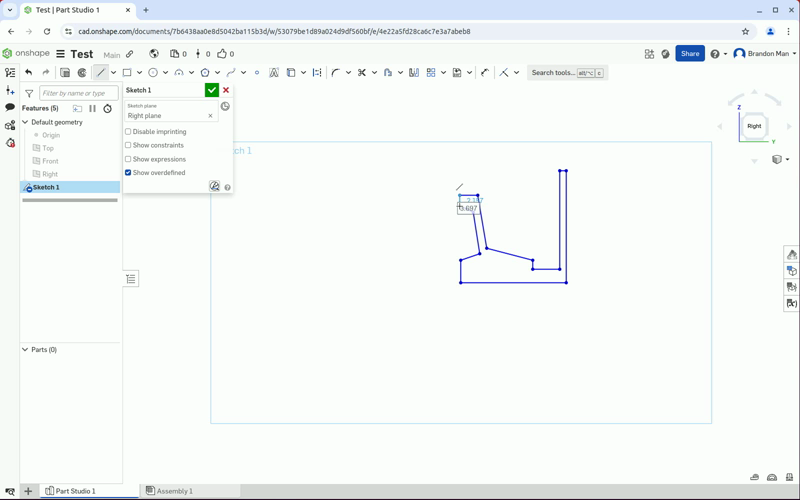
key(esc)
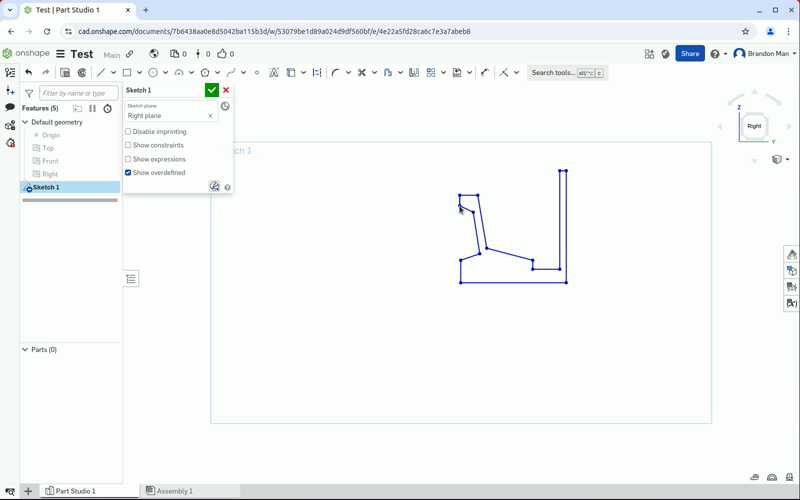
mouse_move(472, 202)
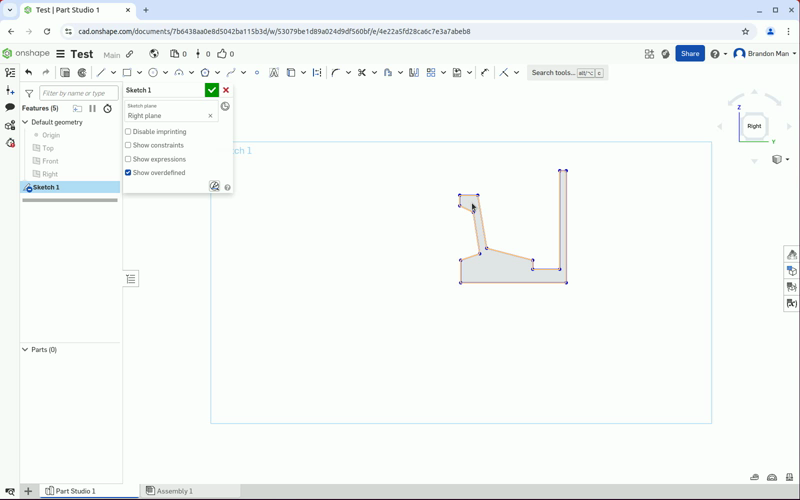
click(472, 202)
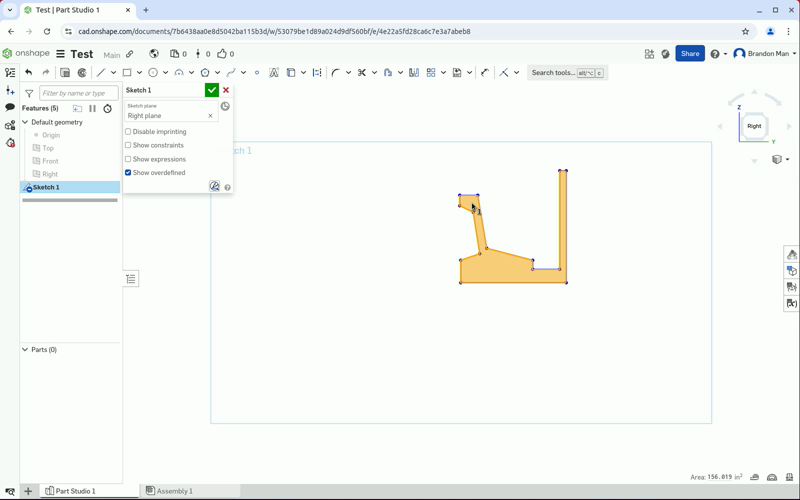
mouse_move(73, 352)
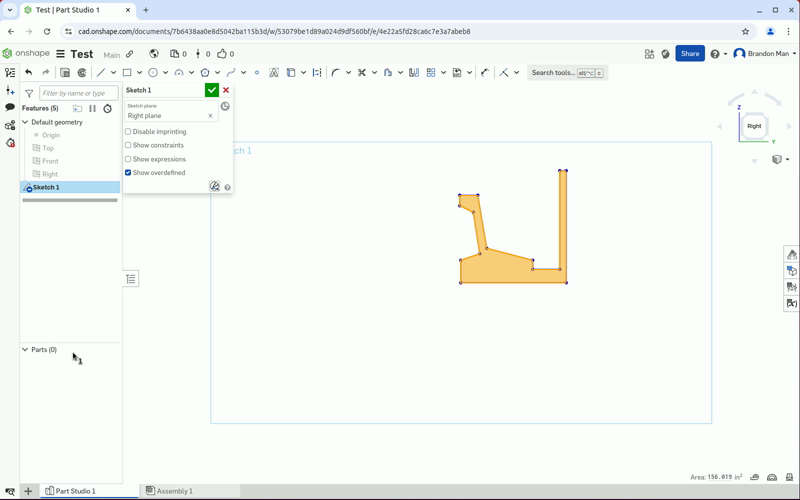
key(shift+y)
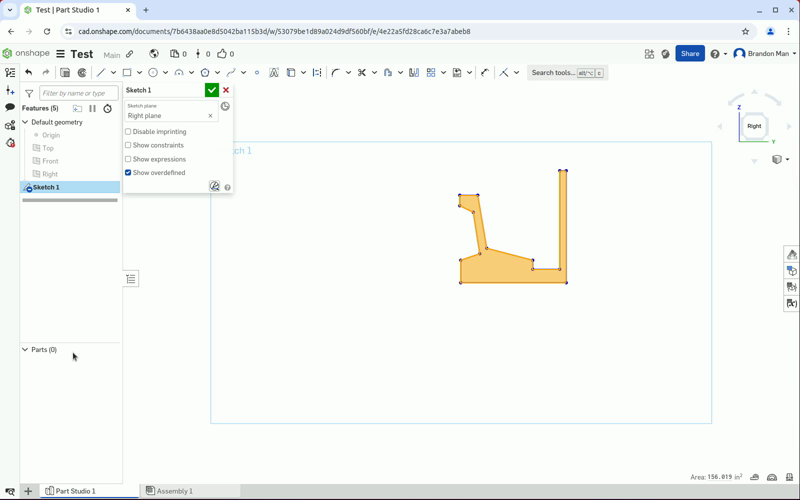
key(shift+e)
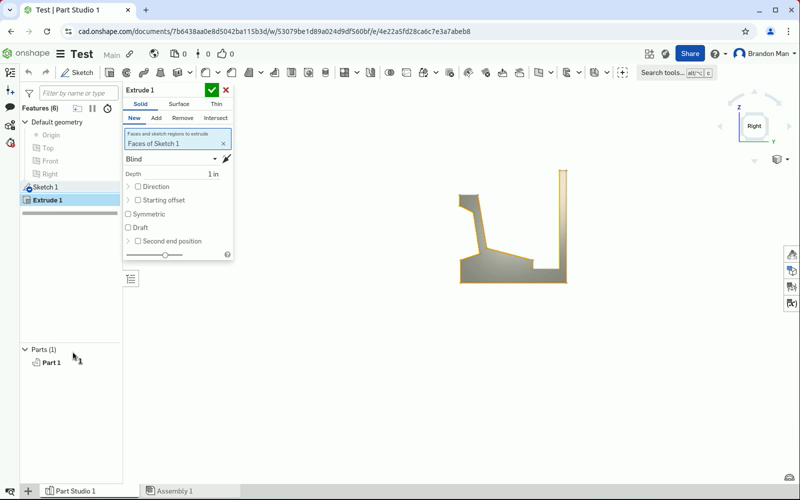
mouse_move(143, 106)
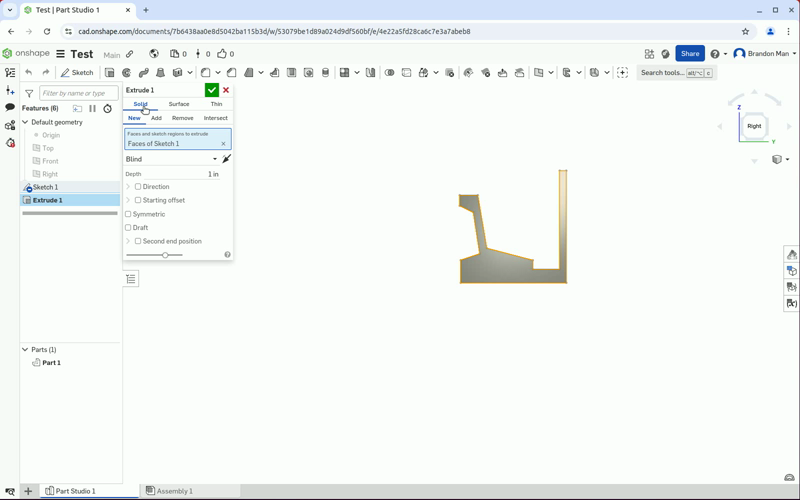
click(143, 106)
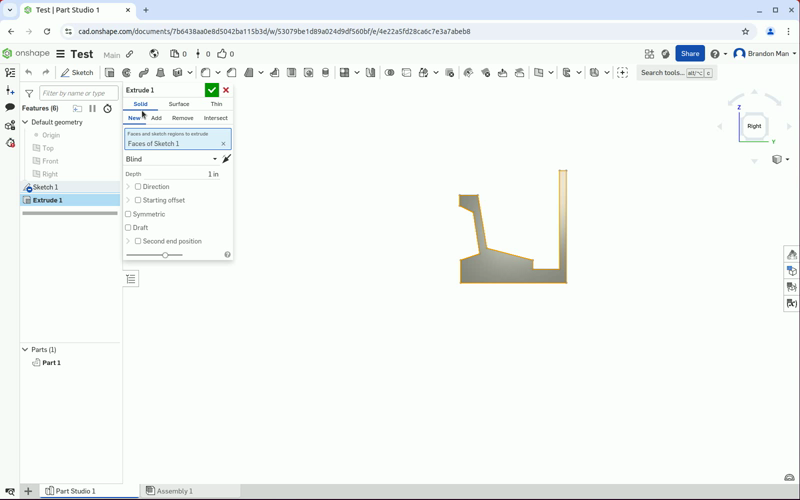
mouse_move(137, 120)
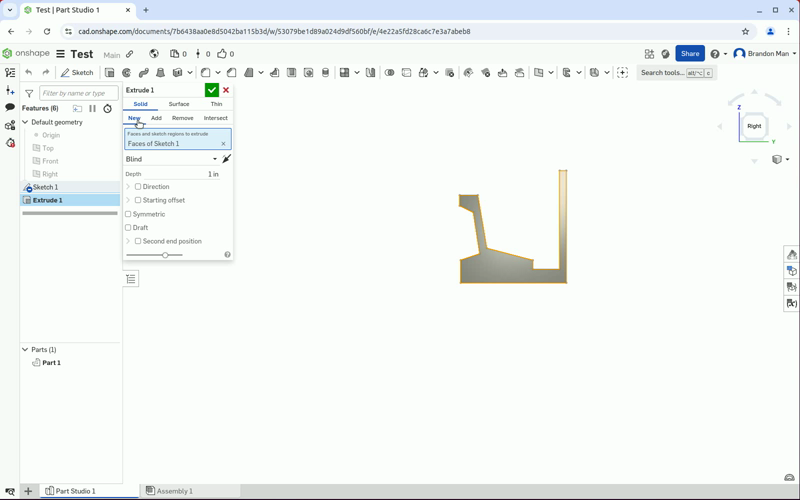
click(137, 120)
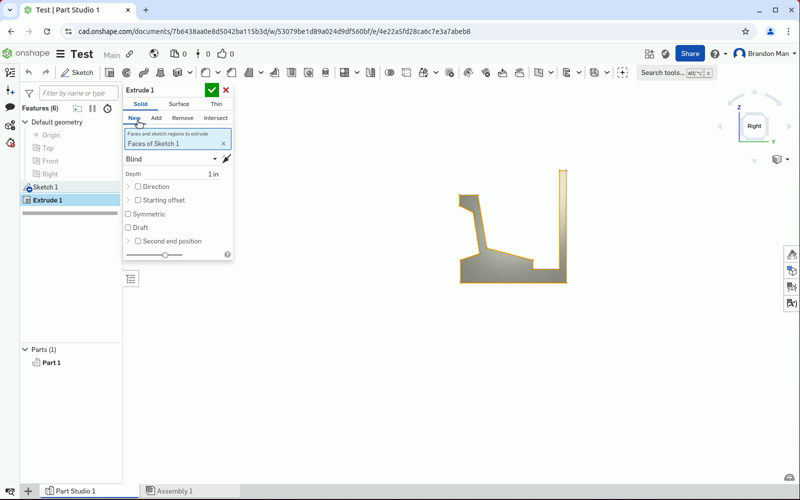
key(tab, 4)
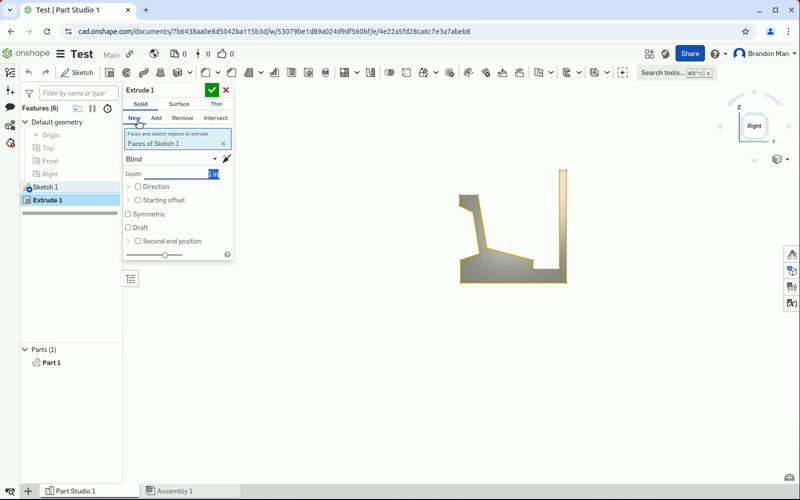
text(2.408)
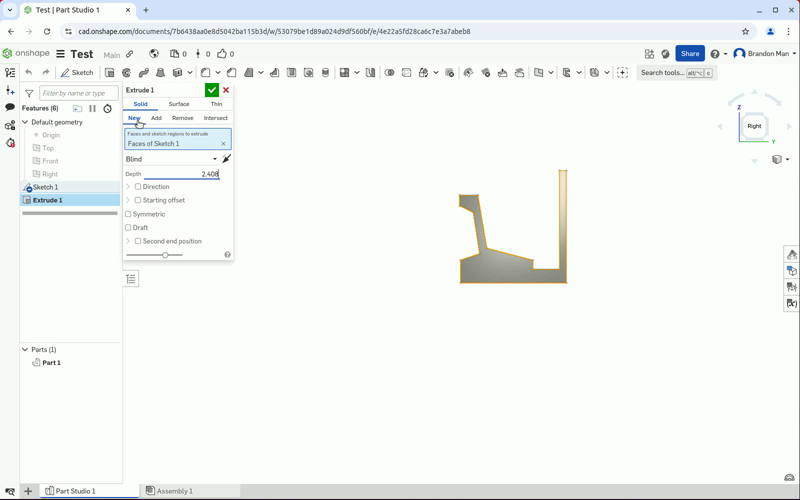
key(tab, 3)
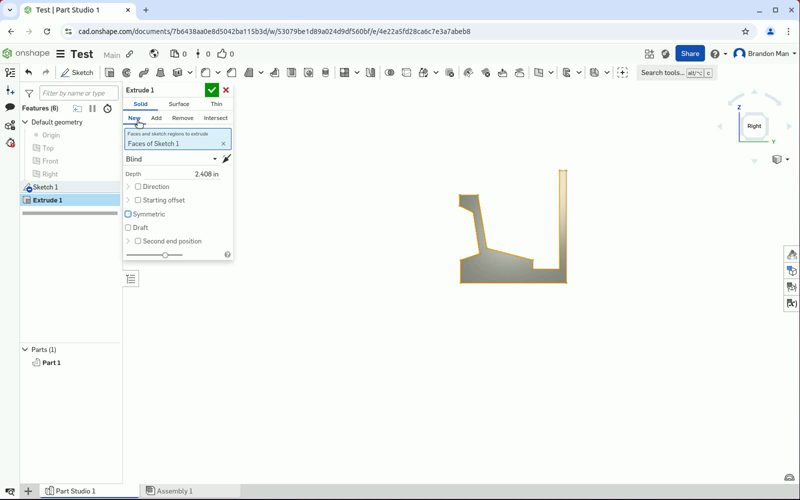
key(space)
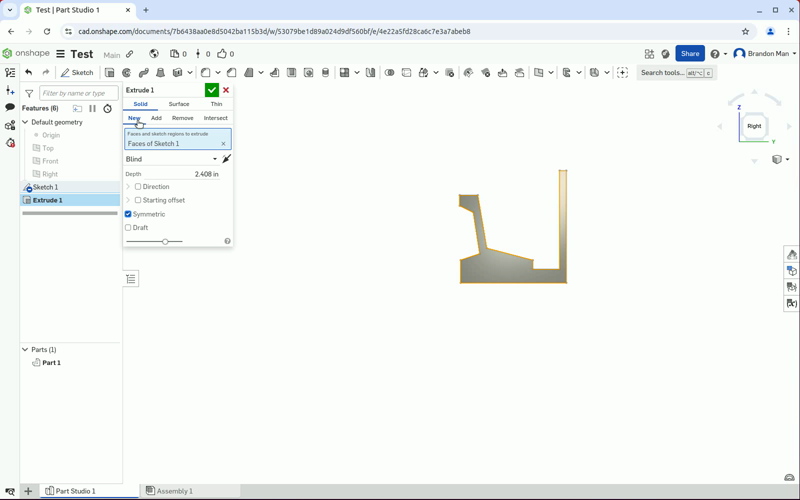
key(enter)
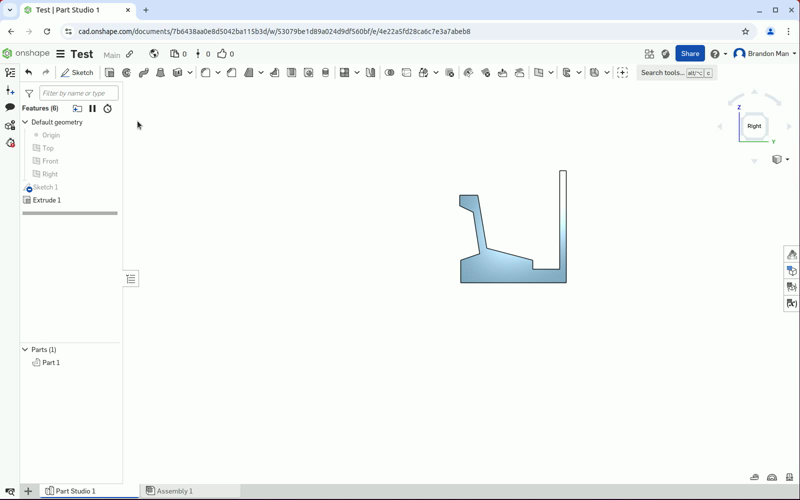
key(shift+h)
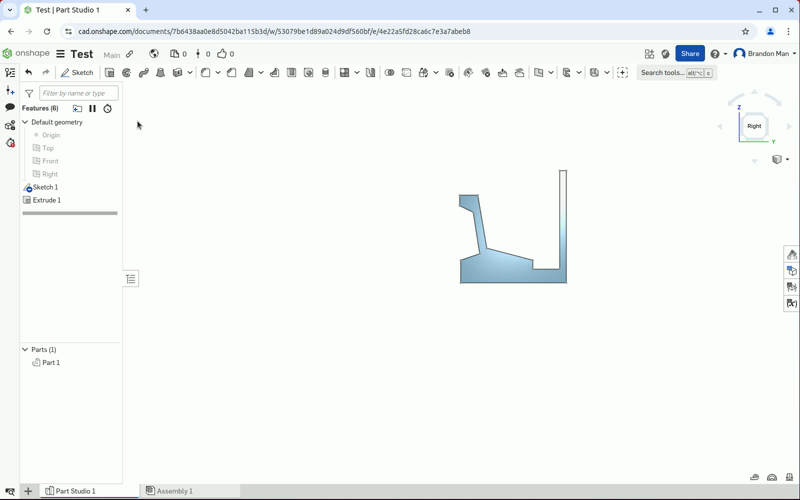
key(shift+h)
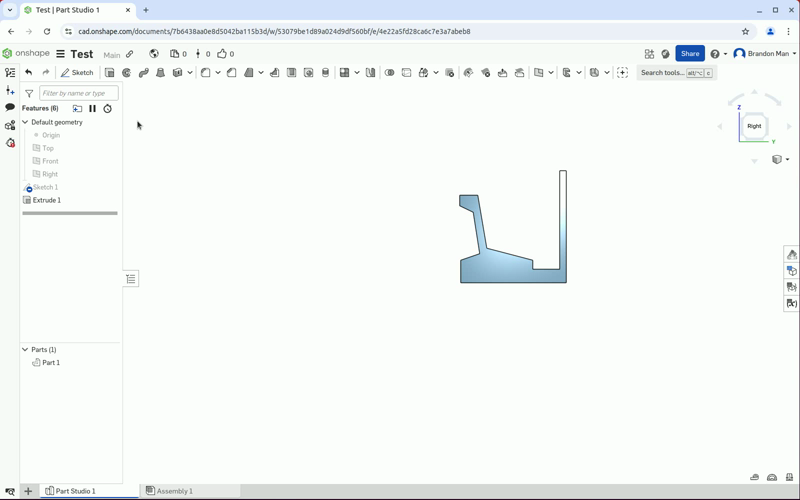
mouse_move(73, 189)
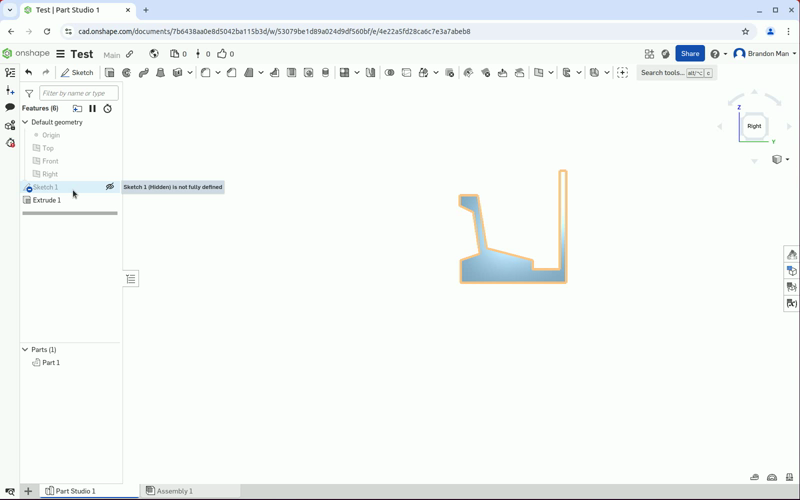
click(73, 189)
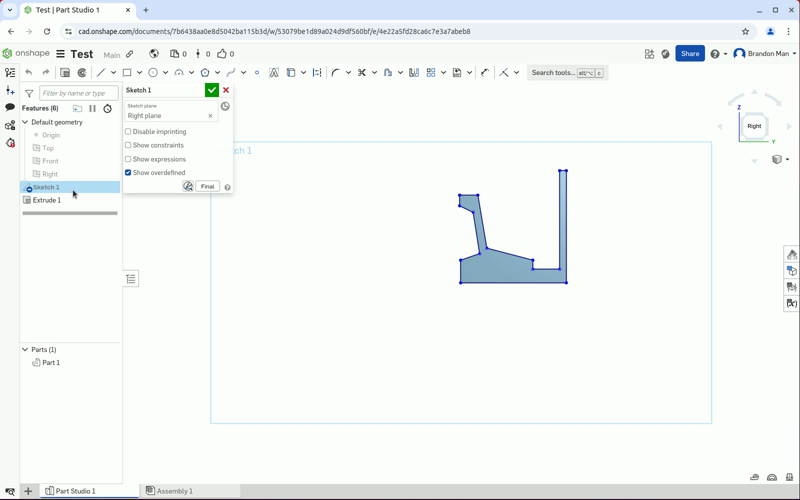
mouse_move(229, 92)
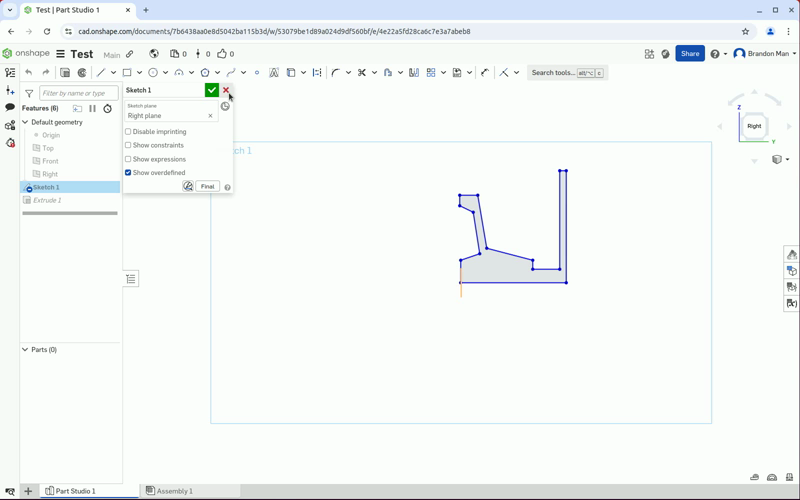
click(229, 92)
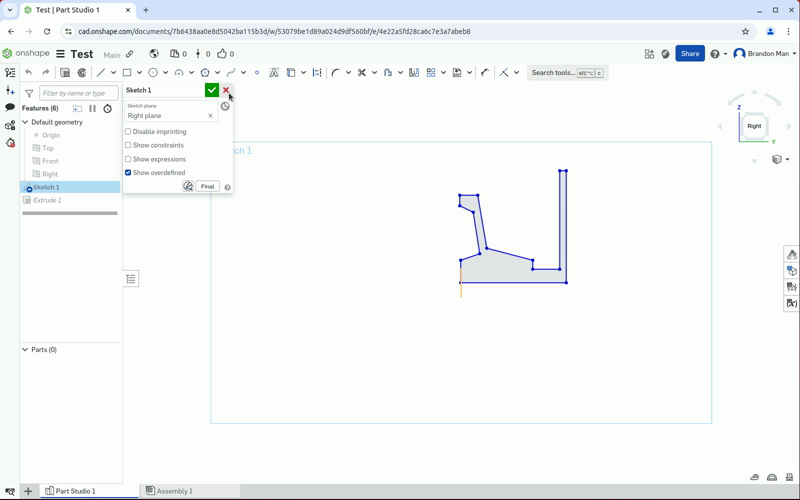
key(shift+s)
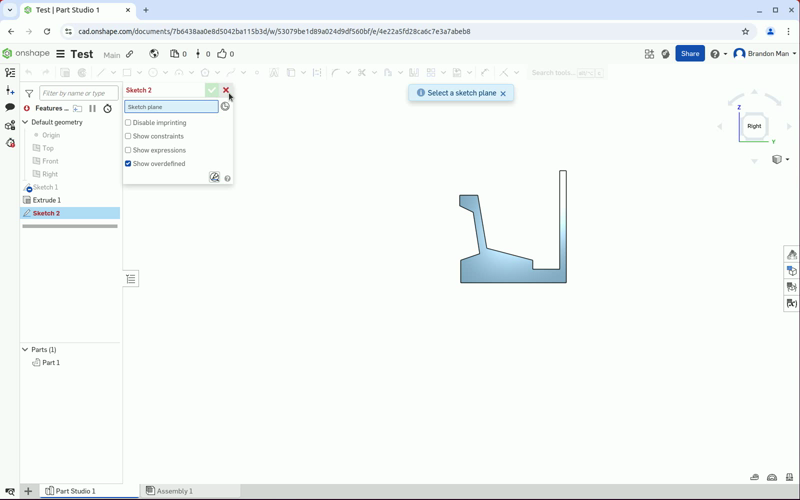
mouse_move(73, 176)
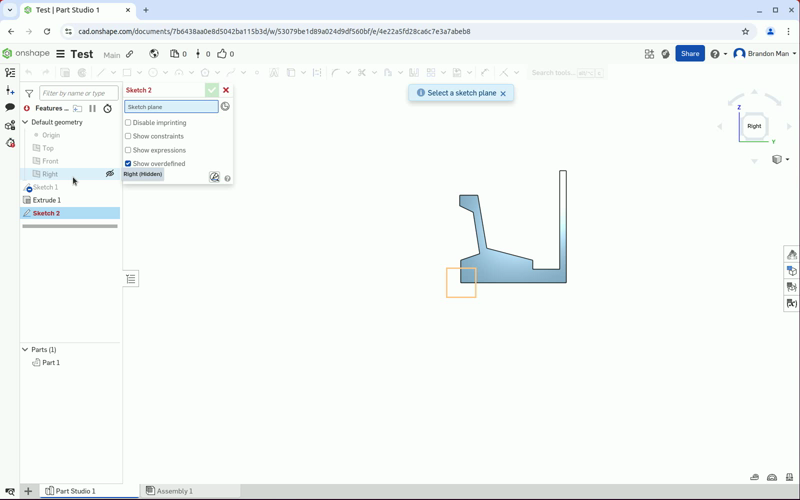
click(73, 176)
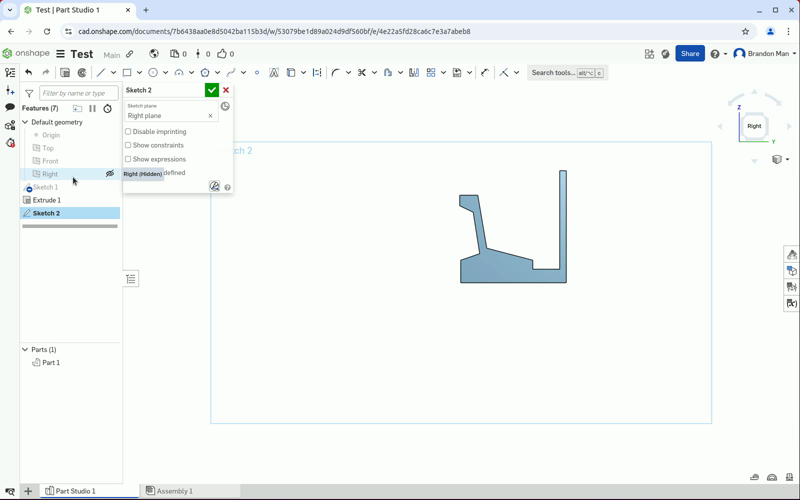
mouse_move(73, 352)
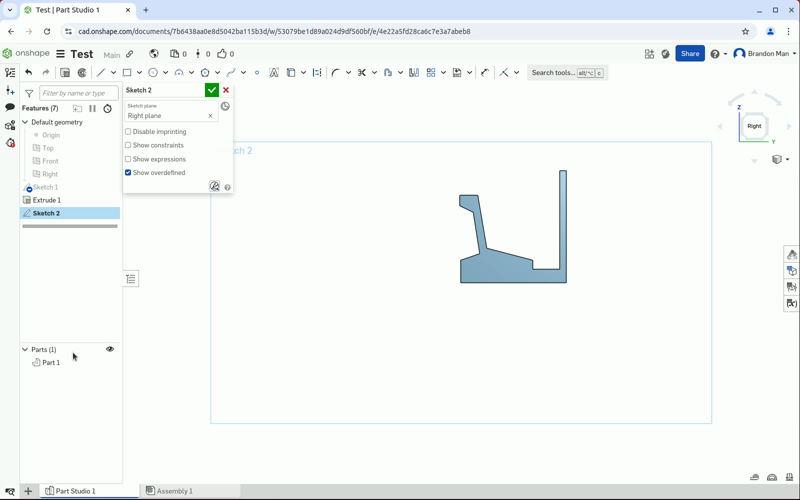
key(y)
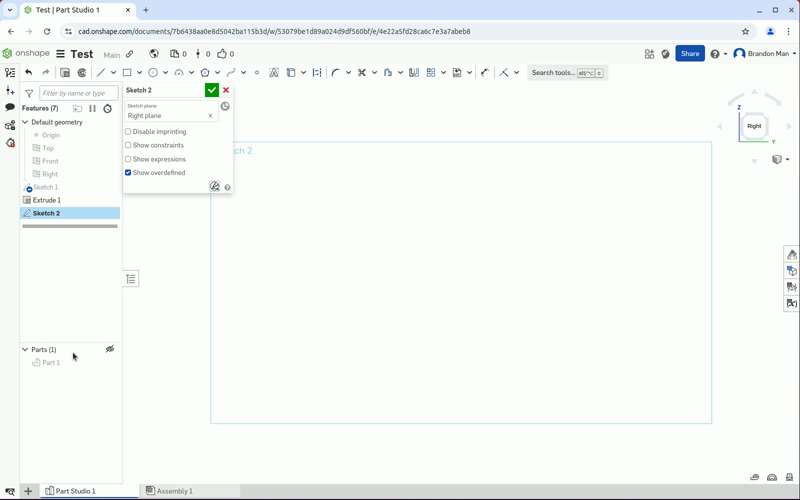
key(l)
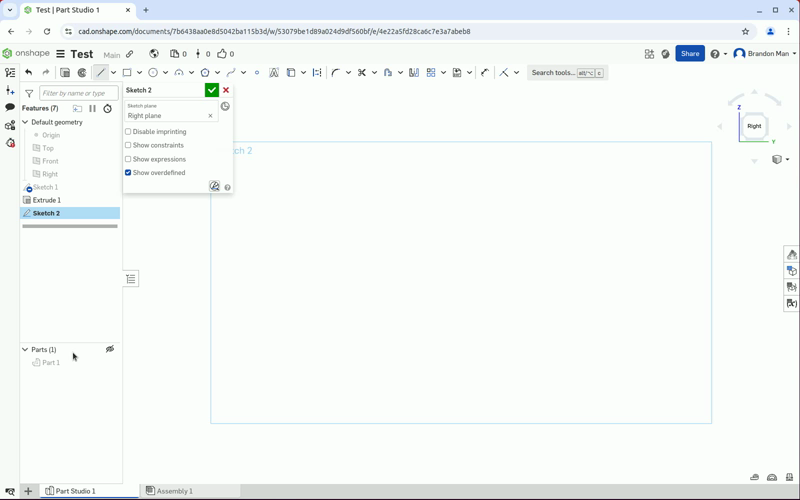
key_down(shift)
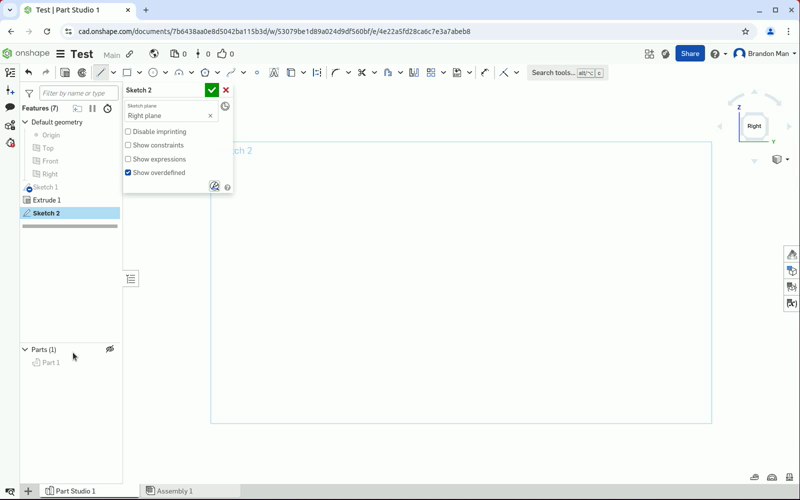
mouse_move(460, 282)
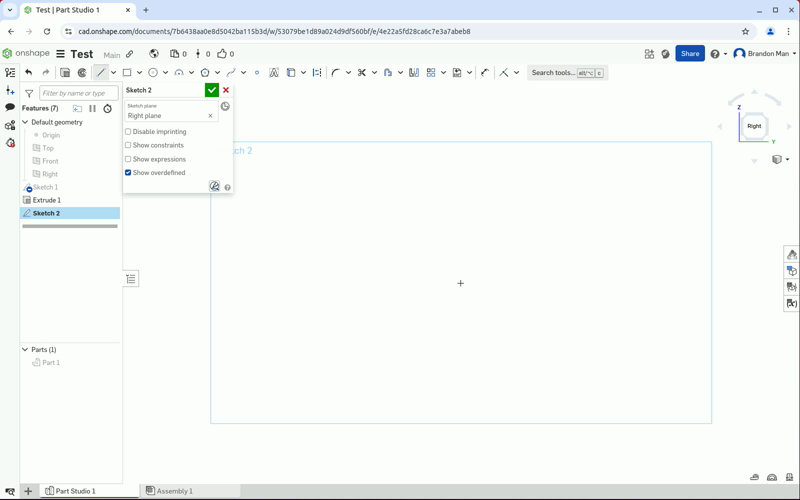
click(460, 282)
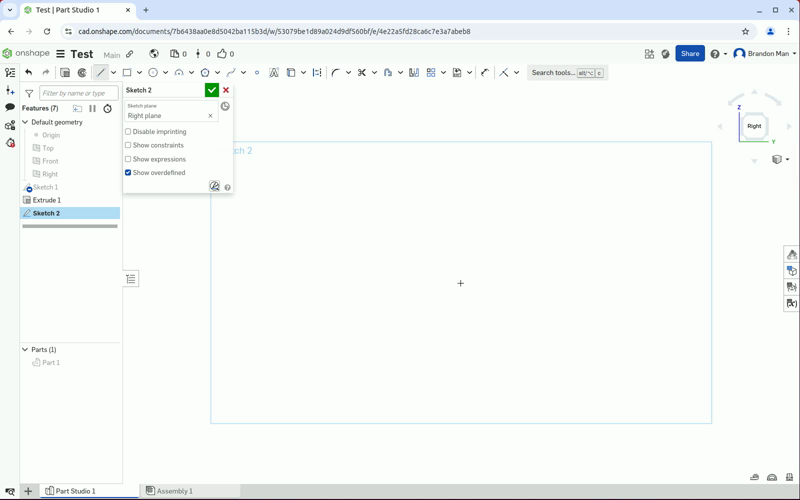
key_up(shift)
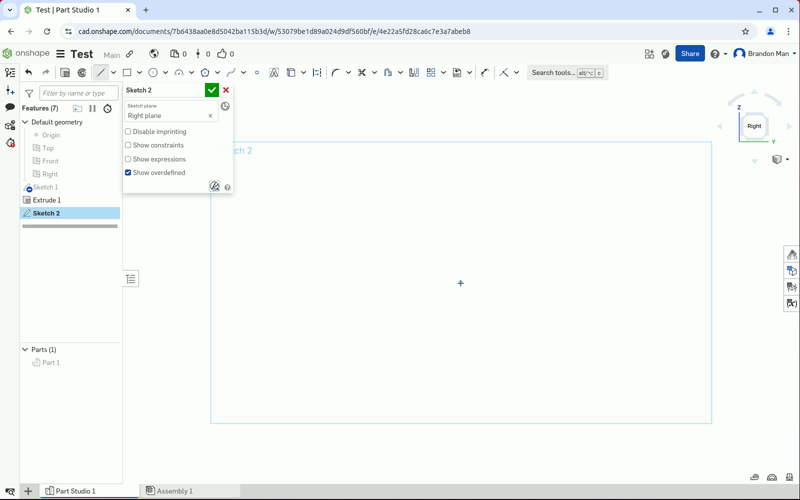
key_down(shift)
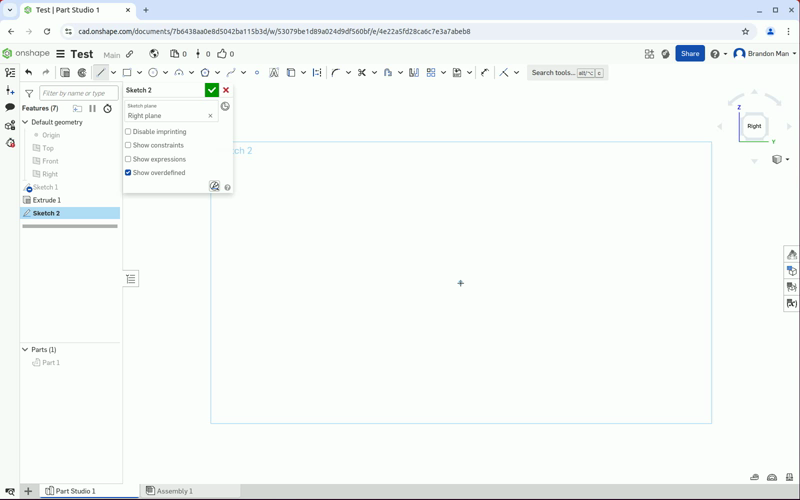
mouse_move(490, 282)
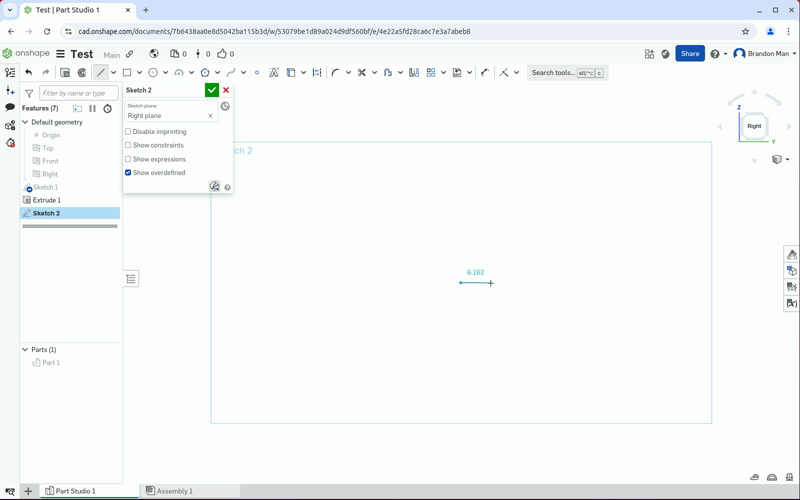
mouse_move(470, 282)
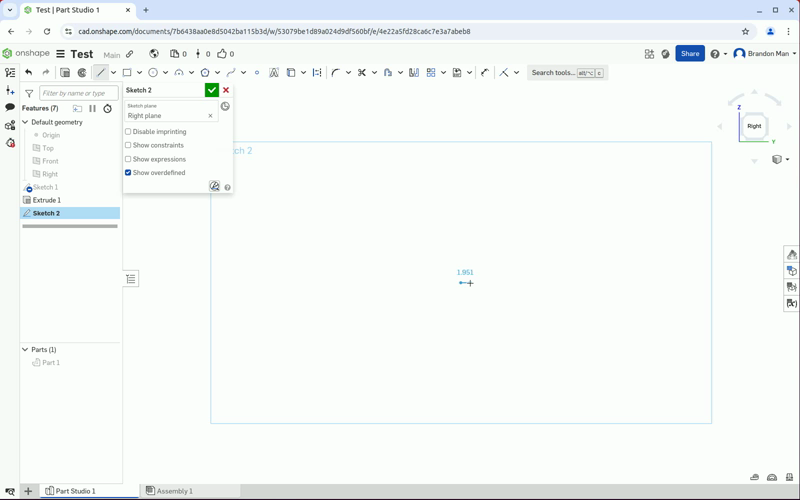
click(470, 282)
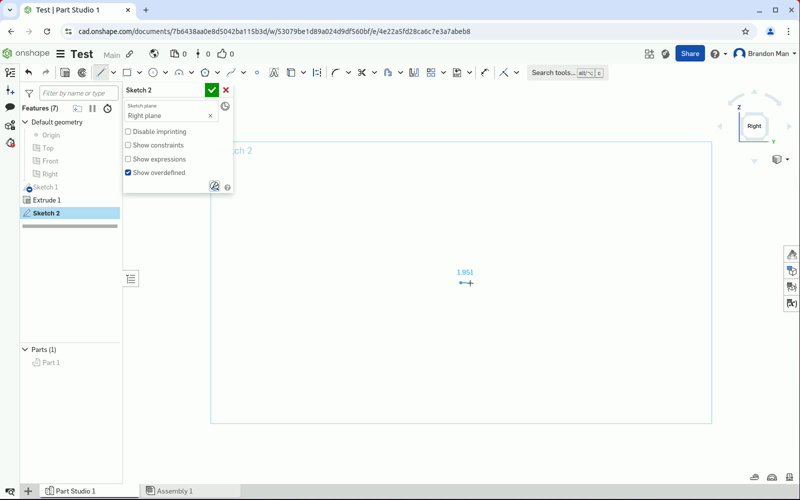
key_up(shift)
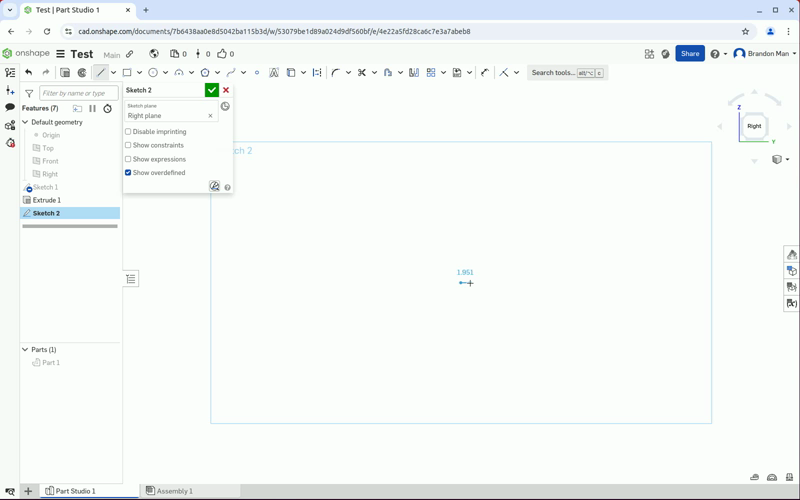
key_down(shift)
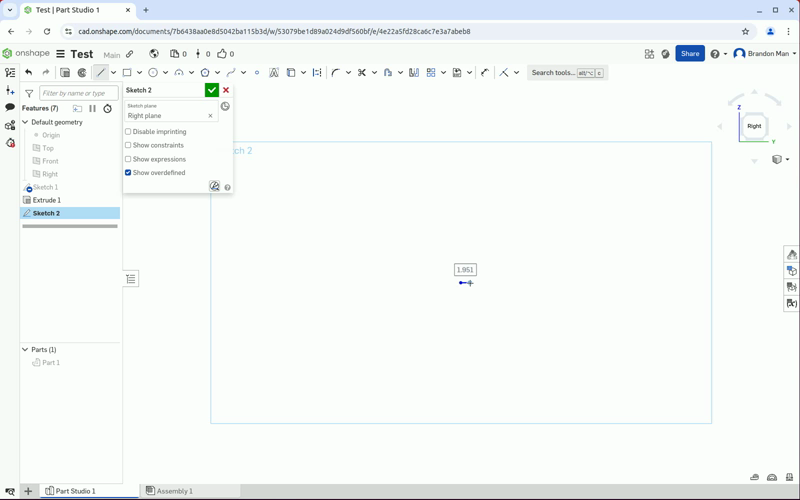
mouse_move(500, 282)
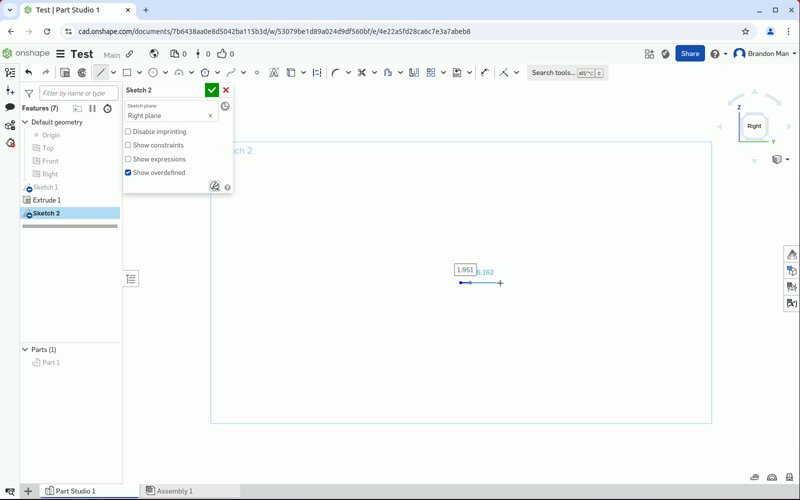
mouse_move(470, 277)
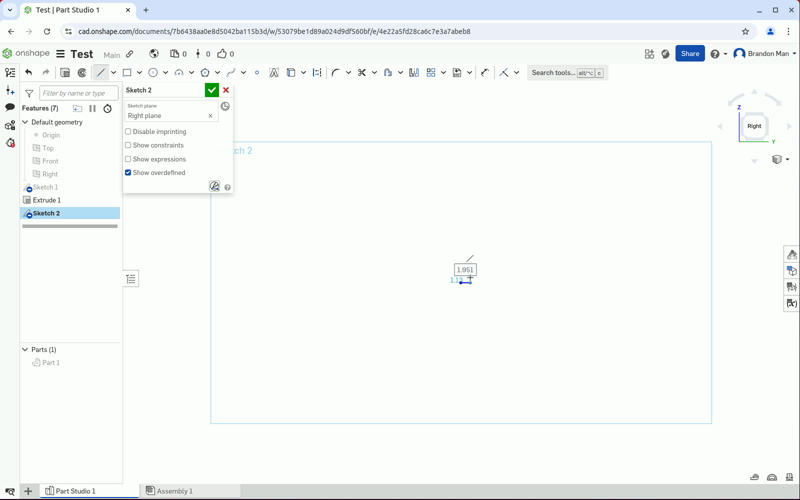
scroll(6)
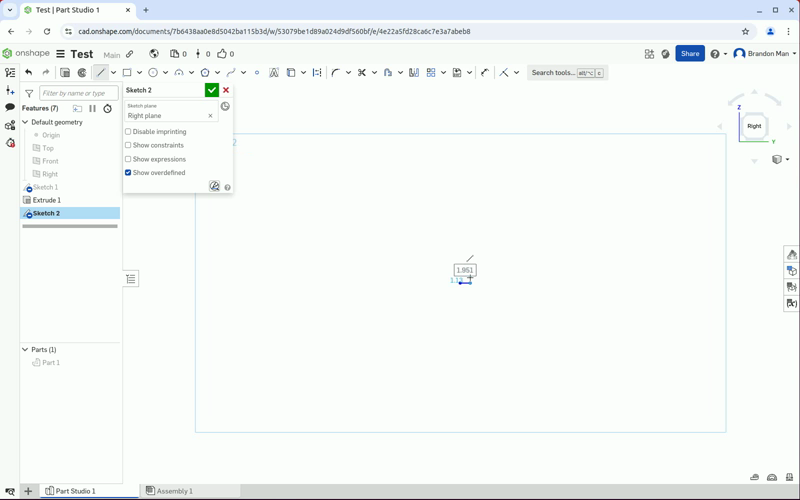
scroll(6)
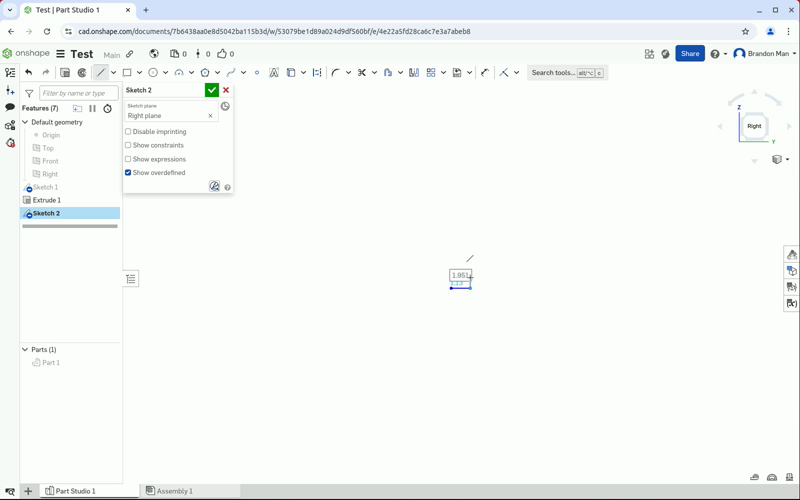
scroll(6)
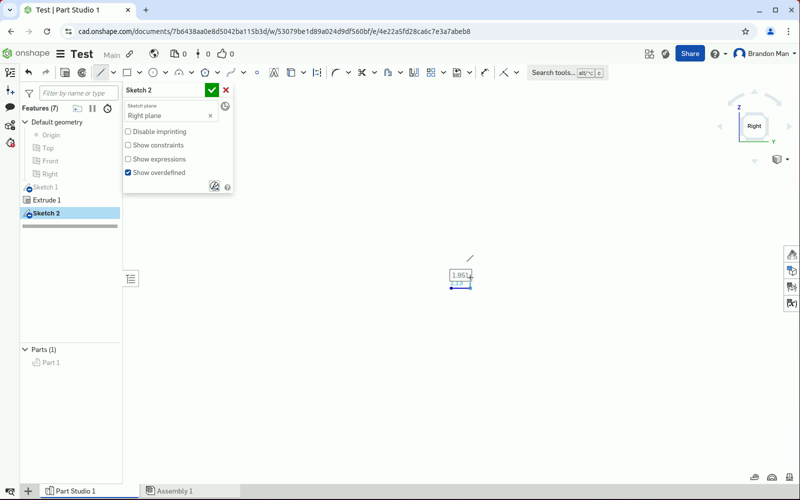
scroll(6)
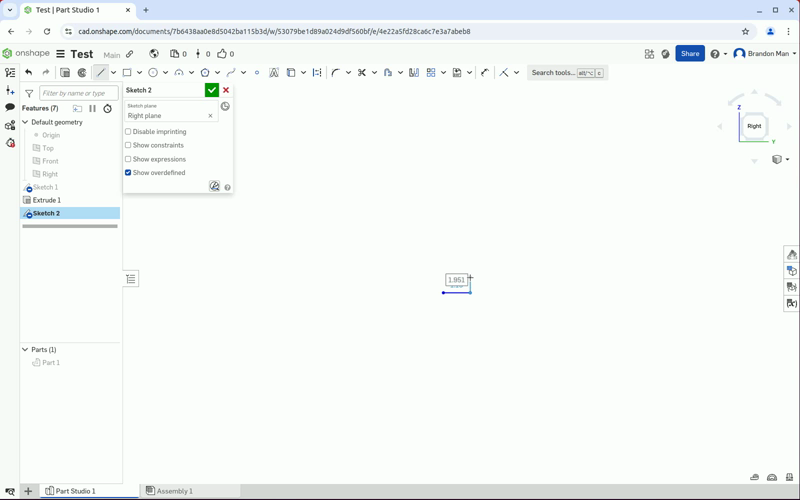
scroll(6)
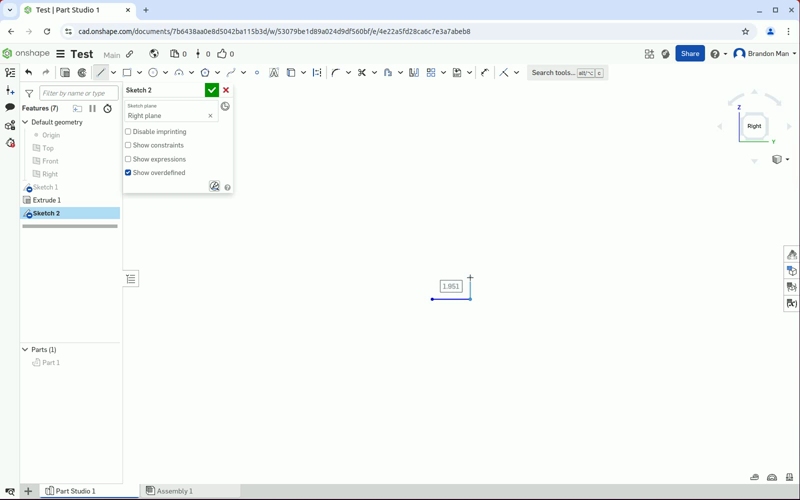
scroll(6)
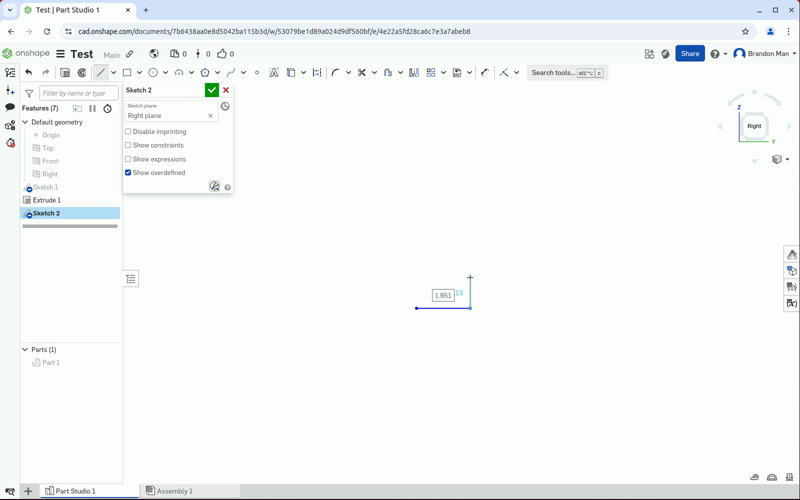
scroll(6)
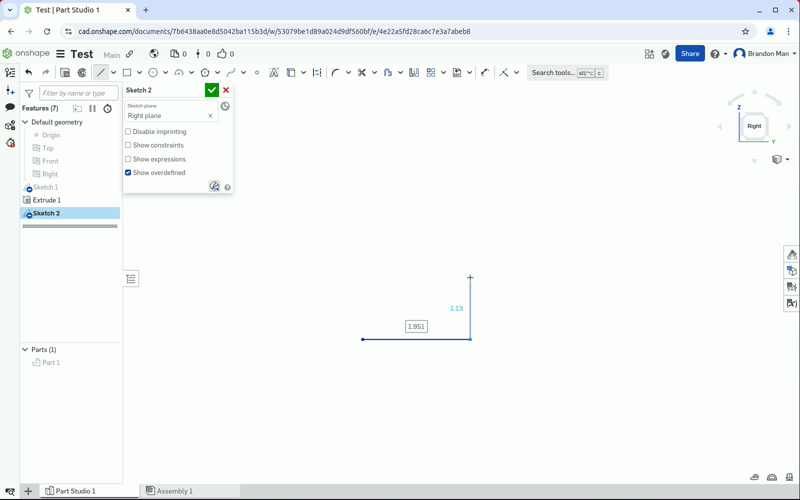
click(470, 277)
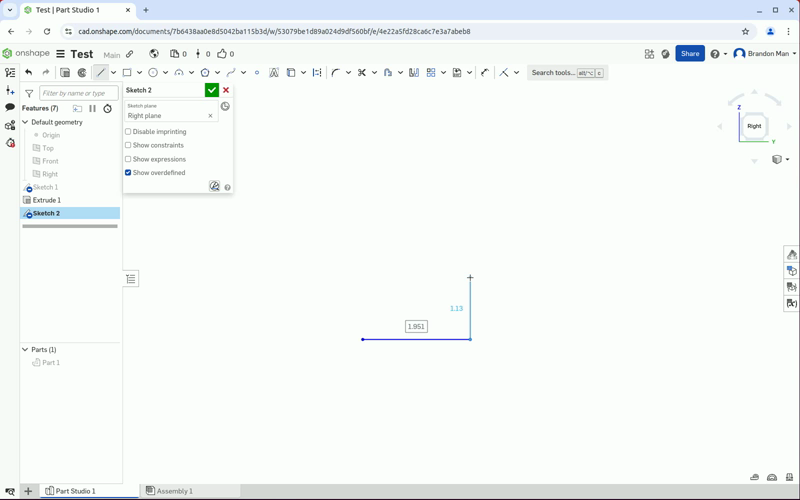
scroll(-6)
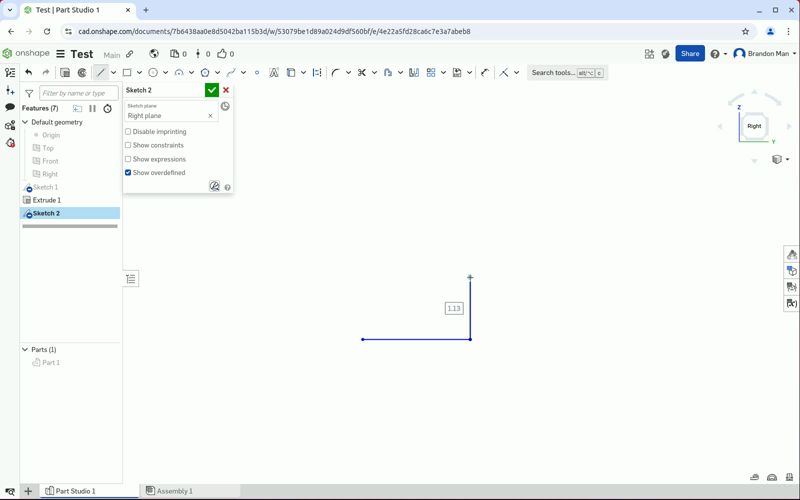
scroll(-6)
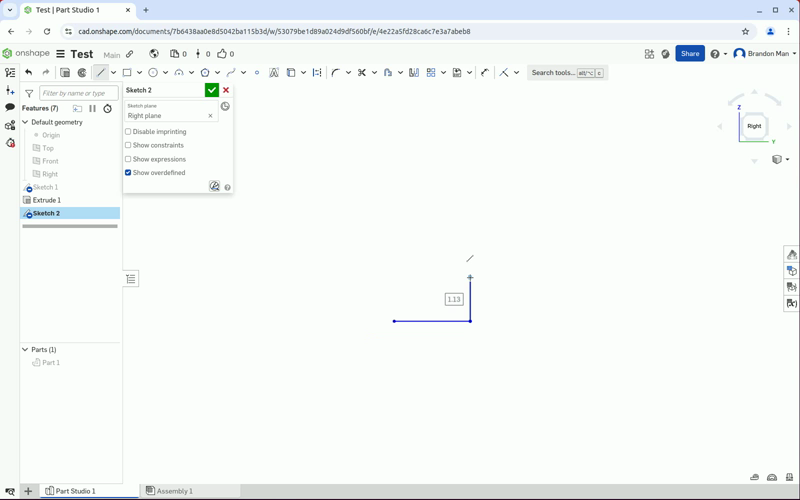
scroll(-6)
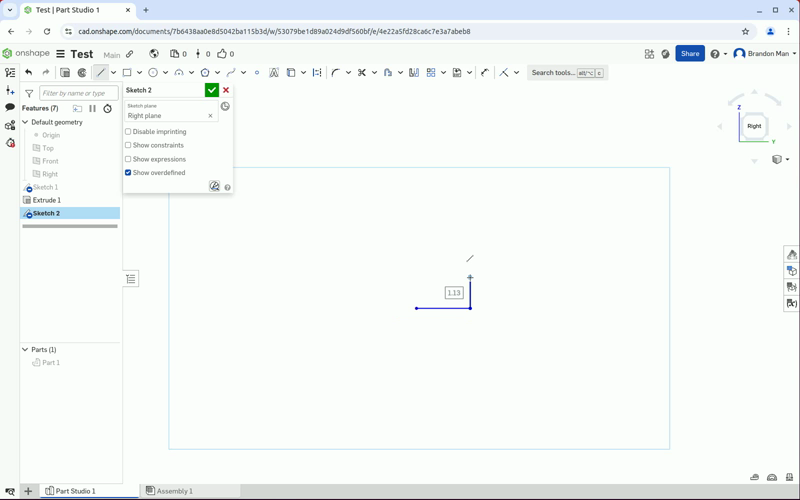
scroll(-6)
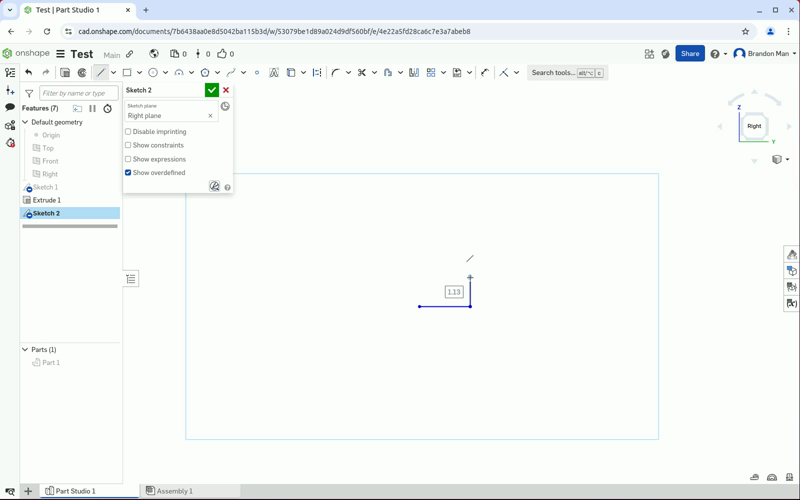
scroll(-6)
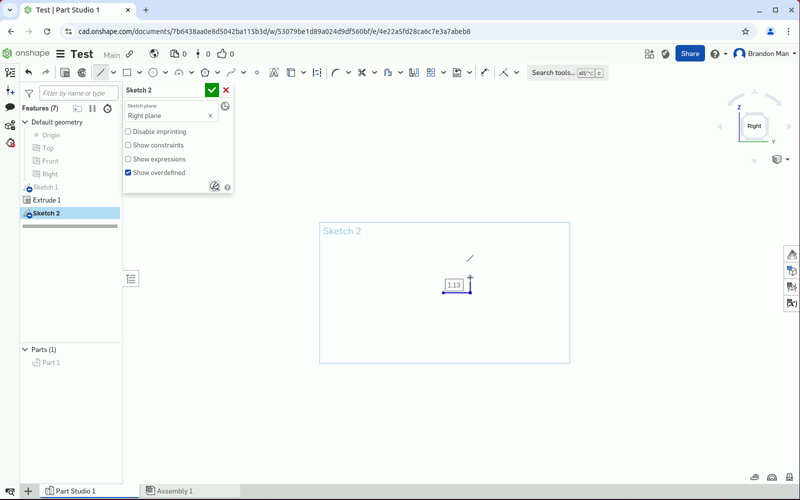
scroll(-6)
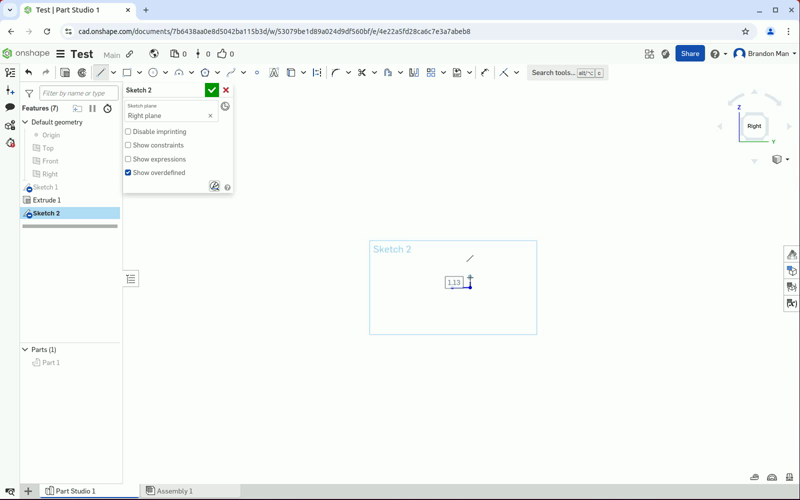
scroll(-6)
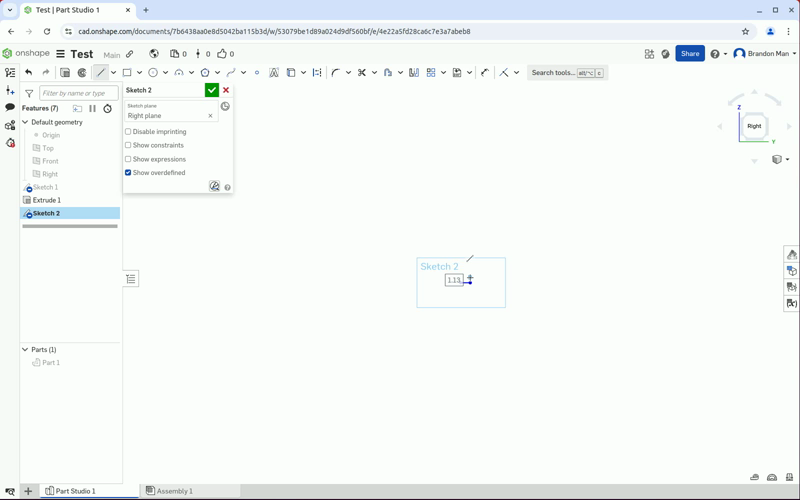
key_up(shift)
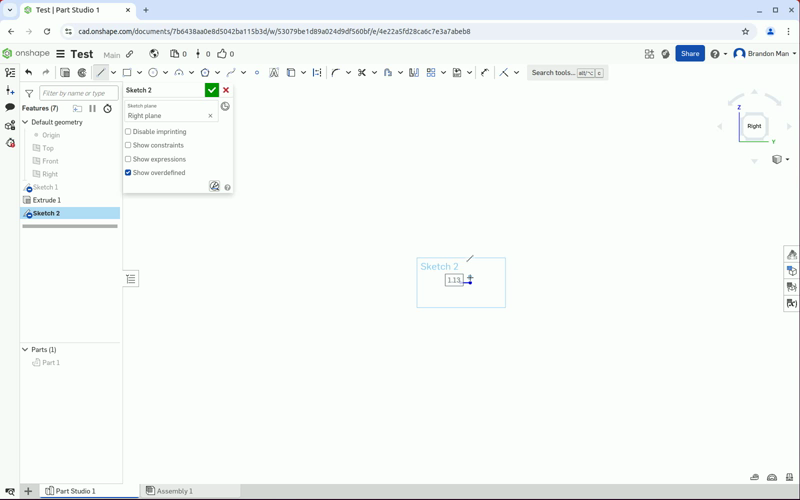
key_down(shift)
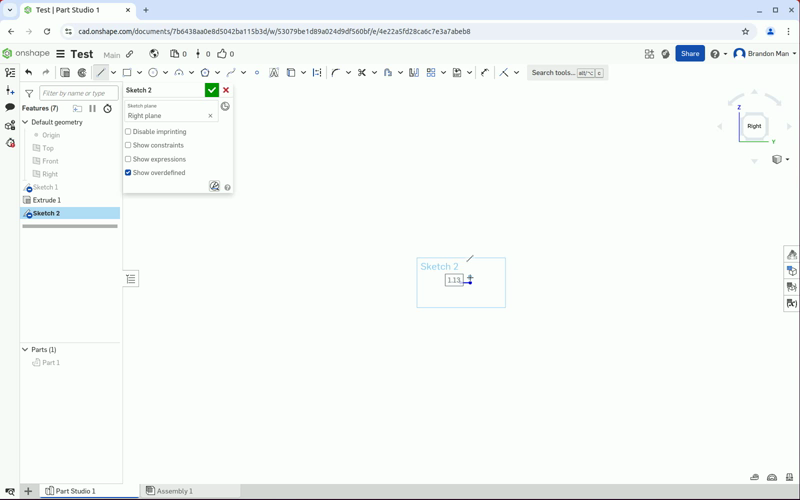
mouse_move(500, 277)
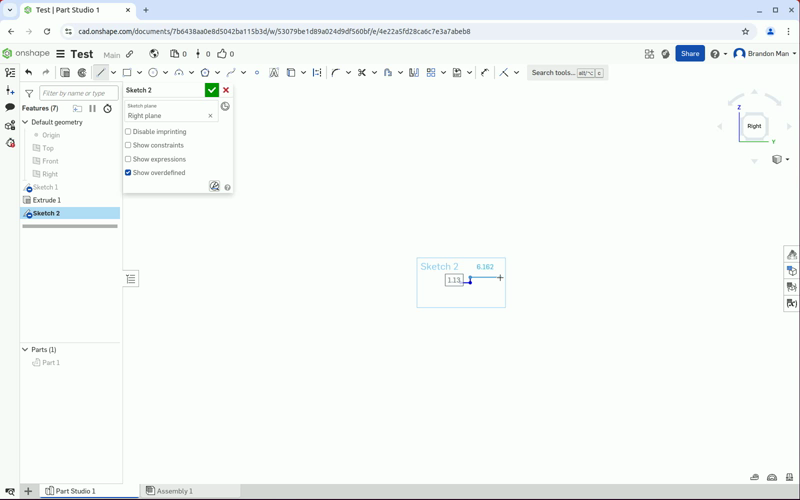
mouse_move(460, 277)
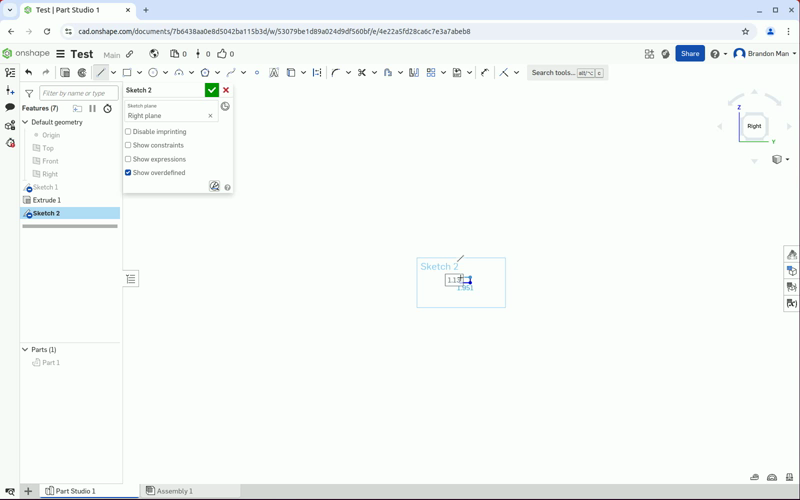
click(460, 277)
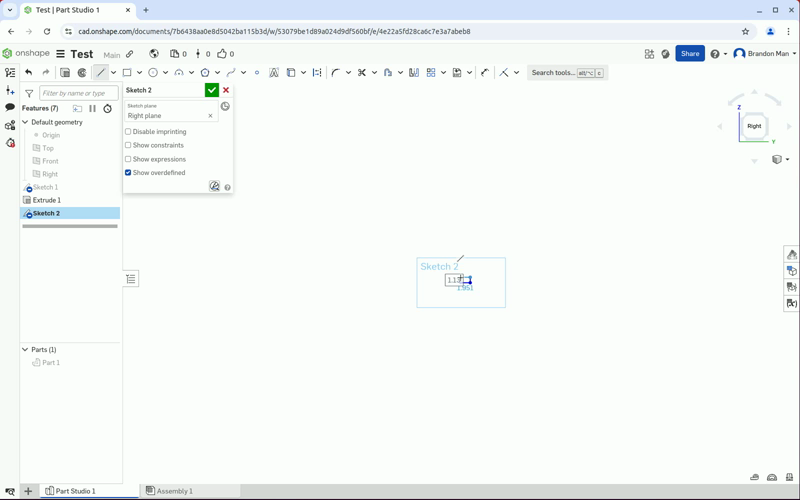
key_up(shift)
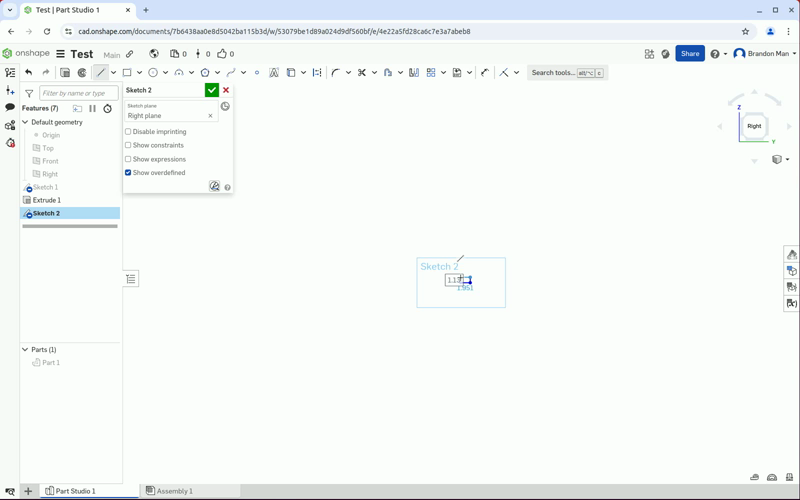
mouse_move(490, 277)
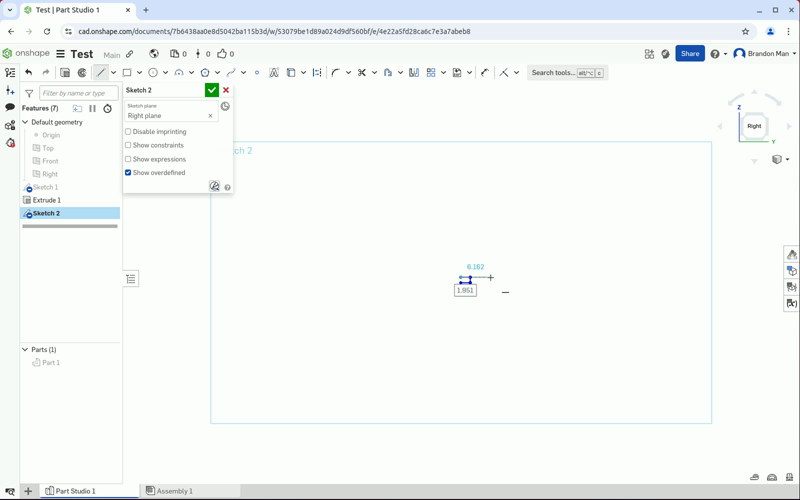
key_down(shift)
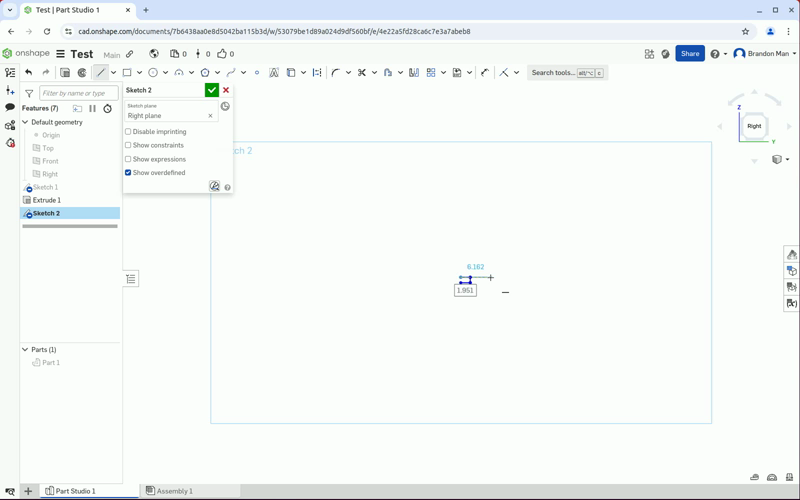
mouse_move(460, 282)
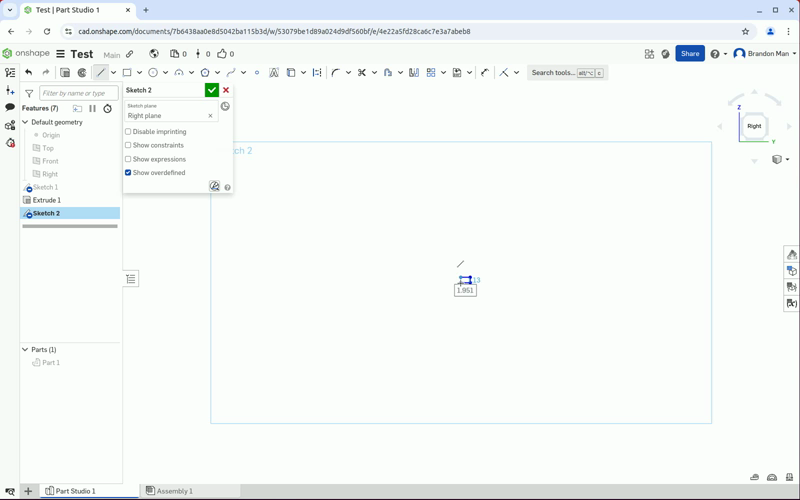
scroll(6)
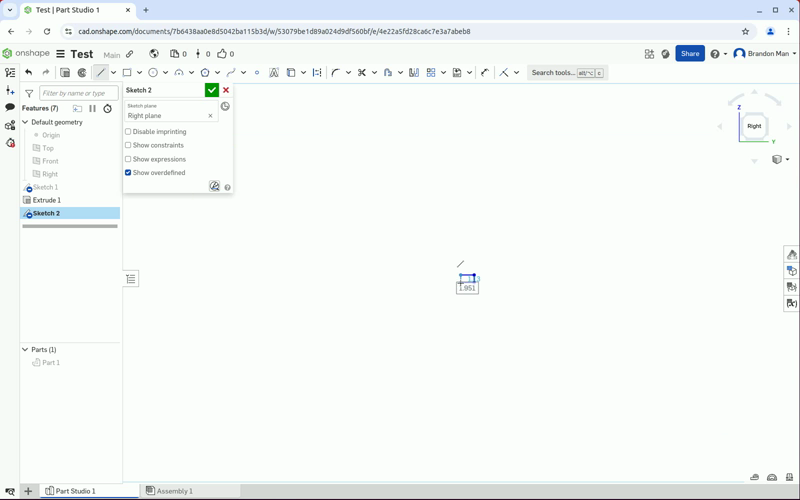
scroll(6)
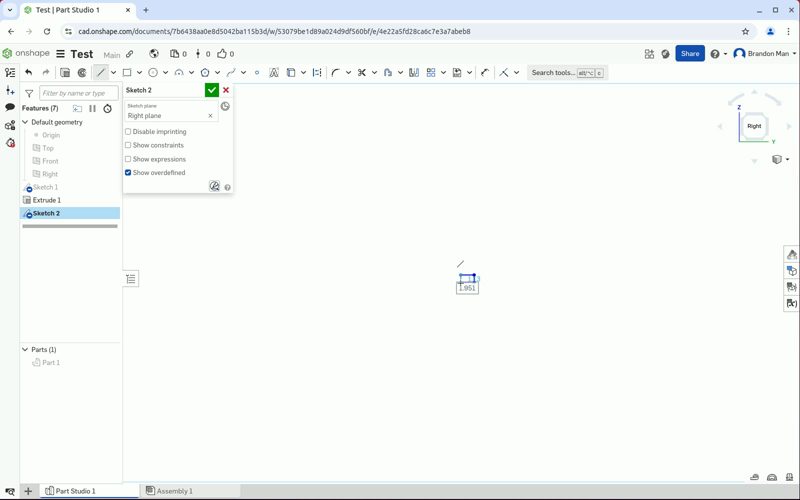
scroll(6)
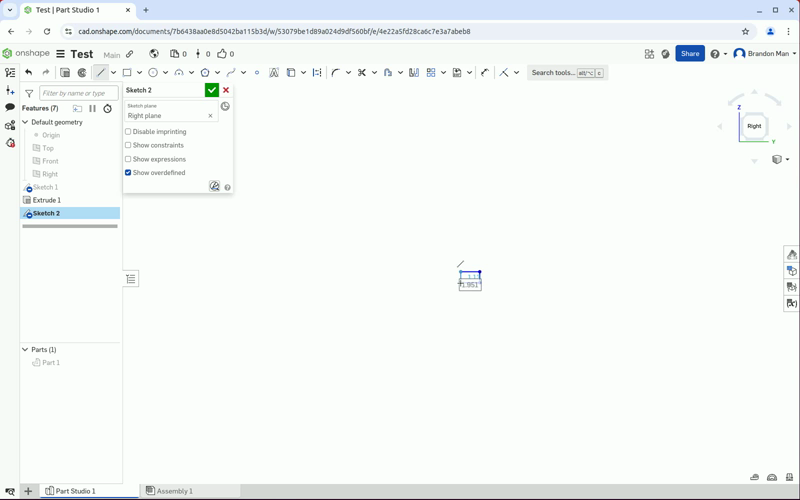
scroll(6)
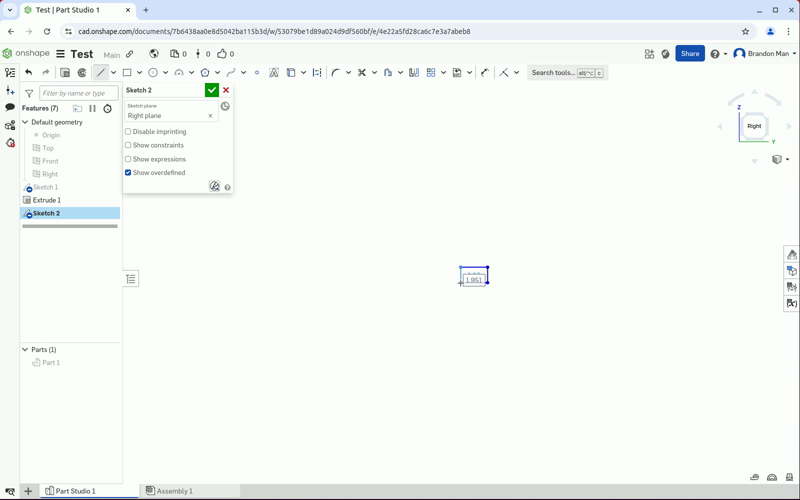
scroll(6)
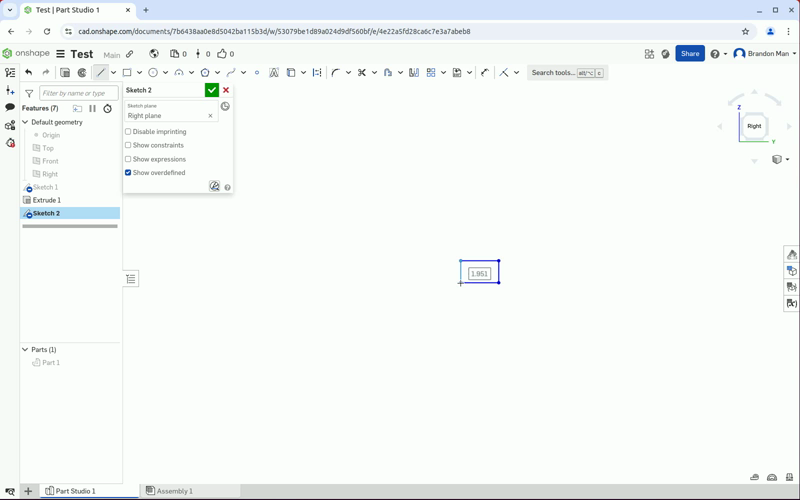
scroll(6)
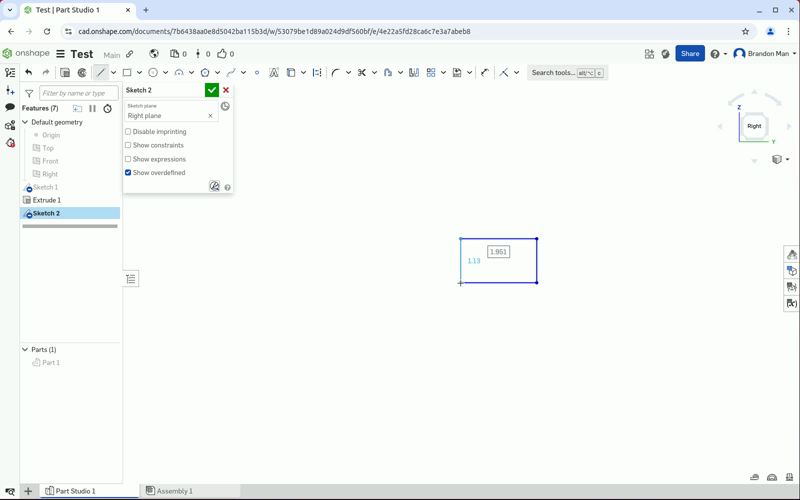
scroll(6)
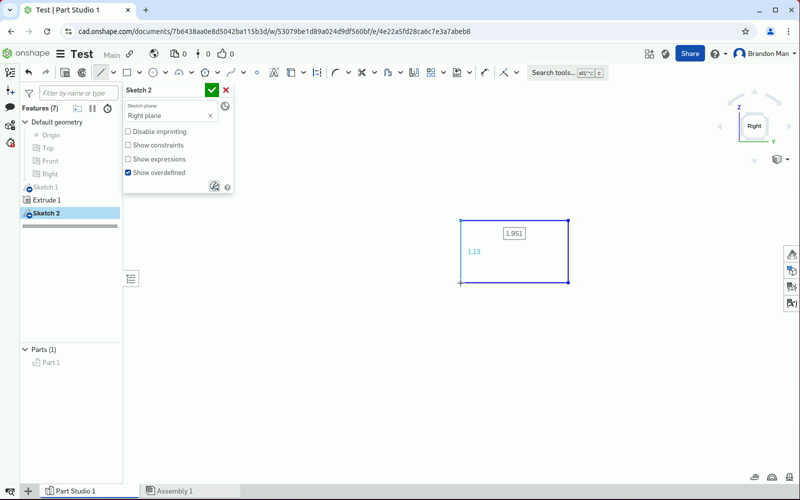
key_up(shift)
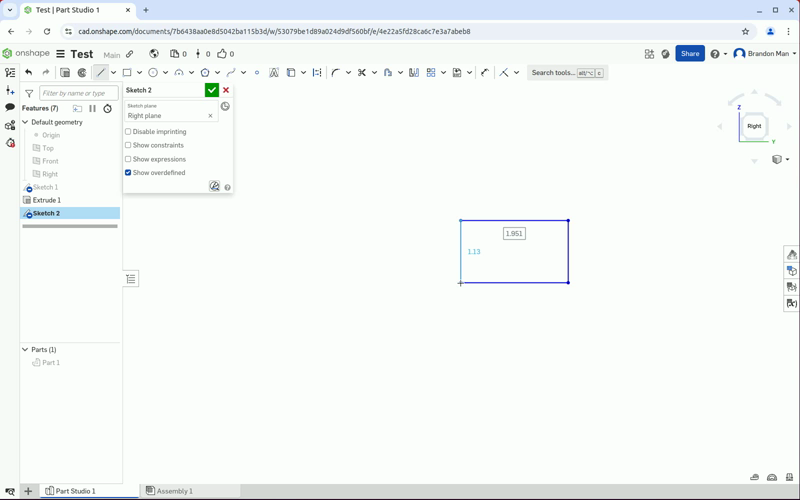
click(460, 282)
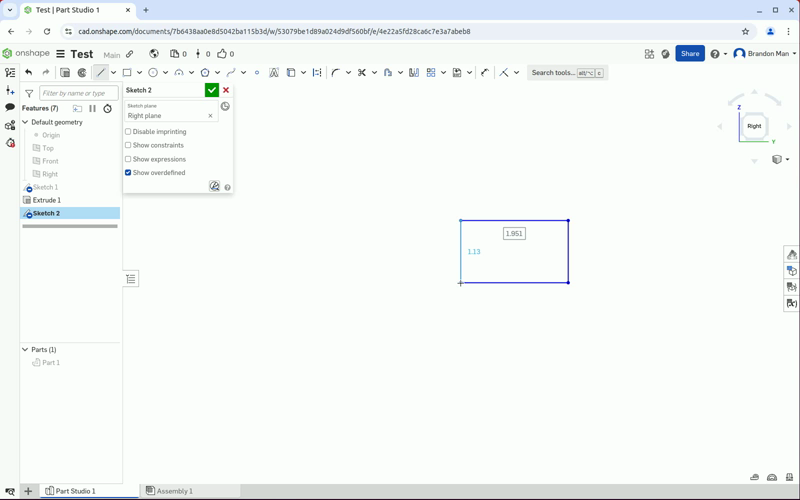
scroll(-6)
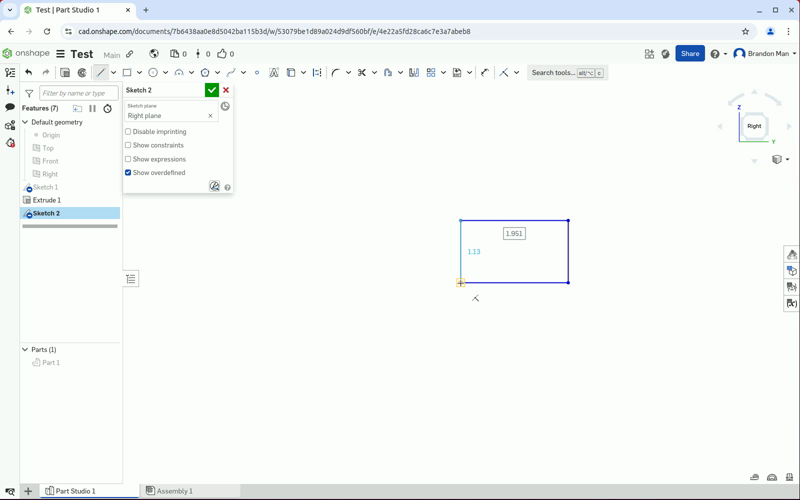
scroll(-6)
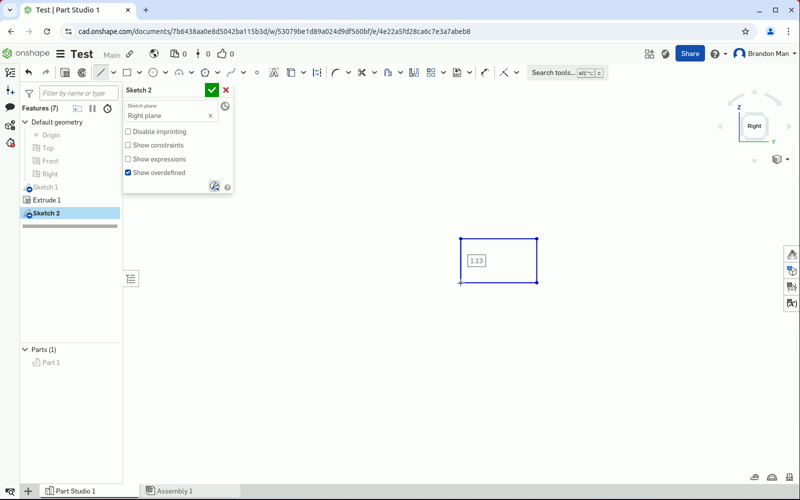
scroll(-6)
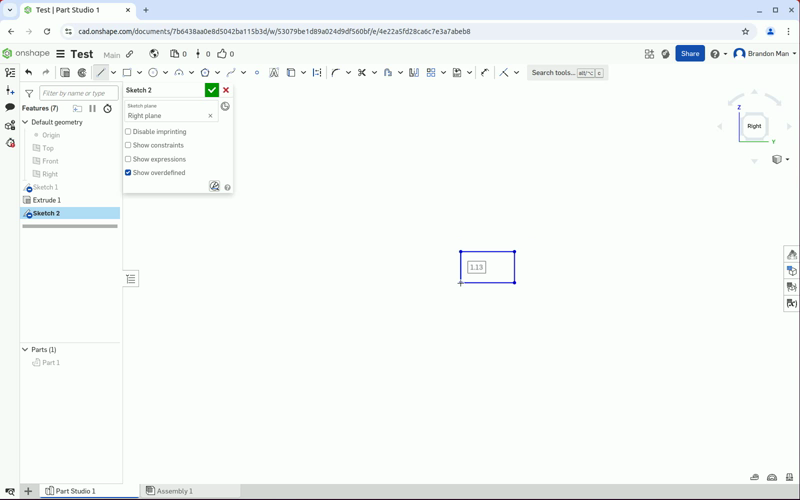
scroll(-6)
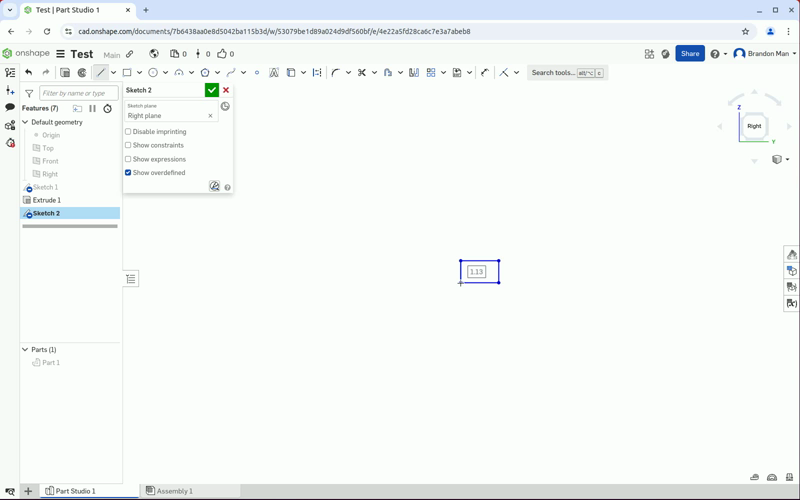
scroll(-6)
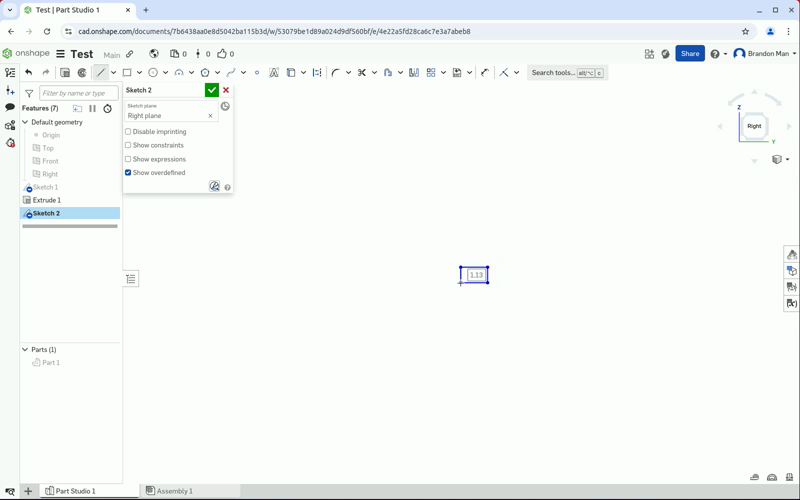
scroll(-6)
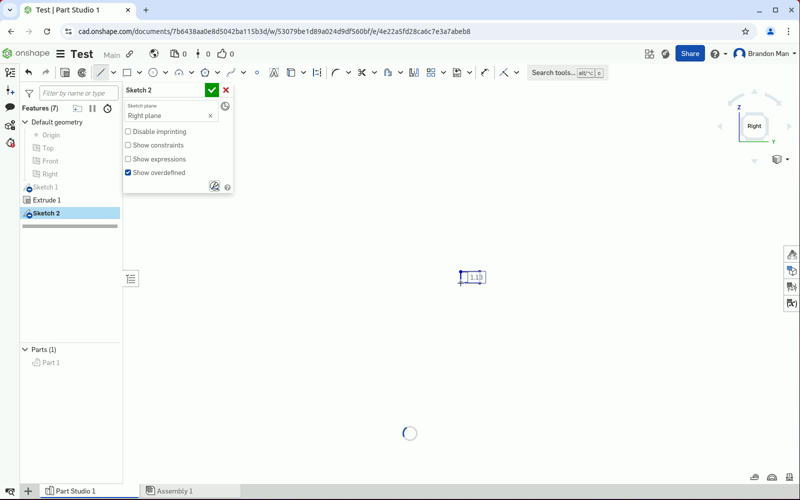
scroll(-6)
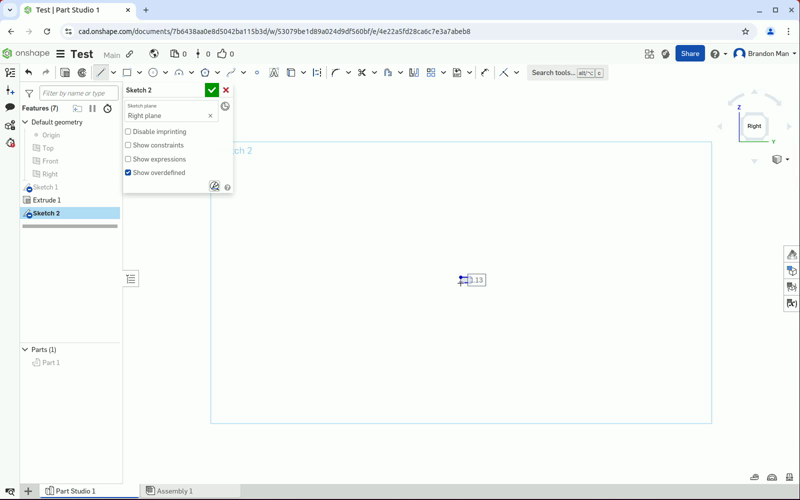
key(esc)
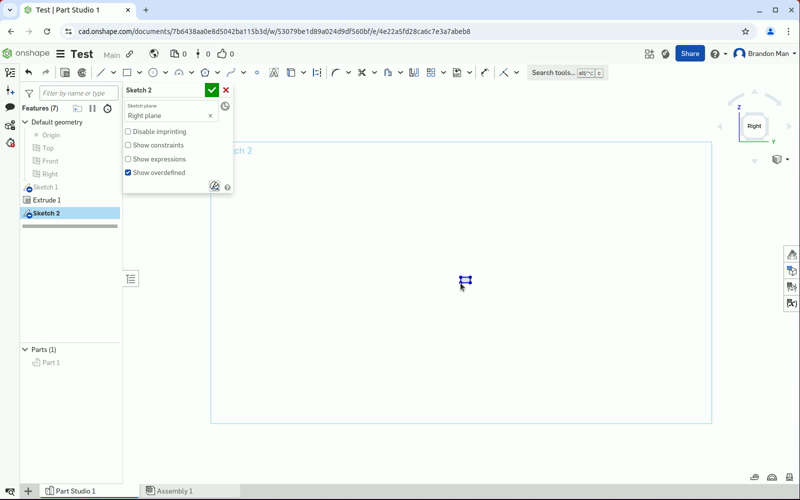
mouse_move(462, 282)
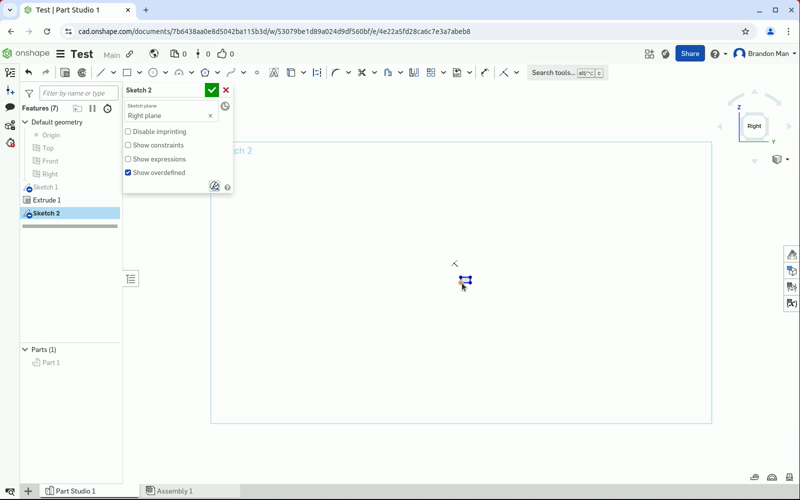
scroll(6)
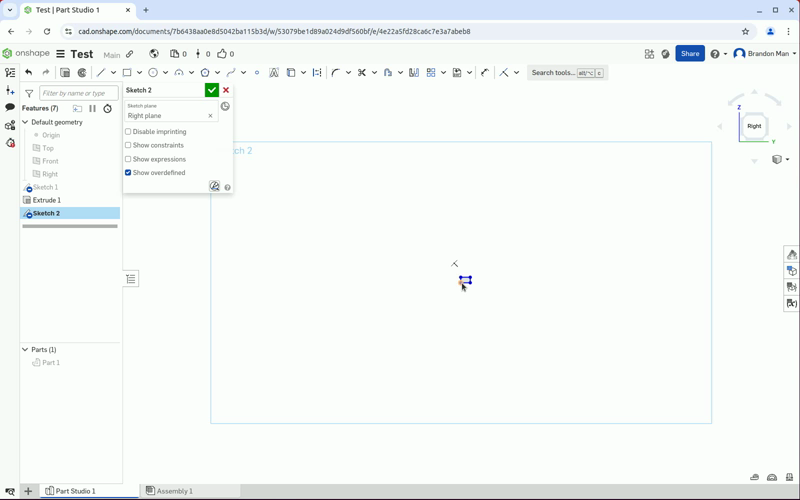
scroll(6)
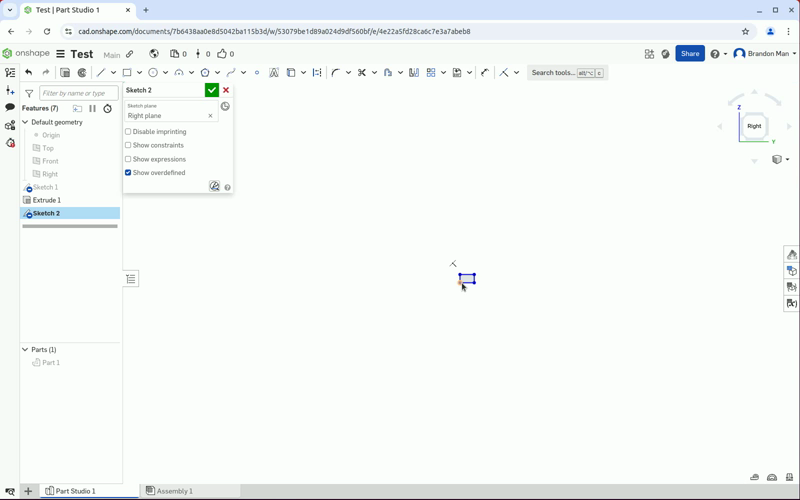
scroll(6)
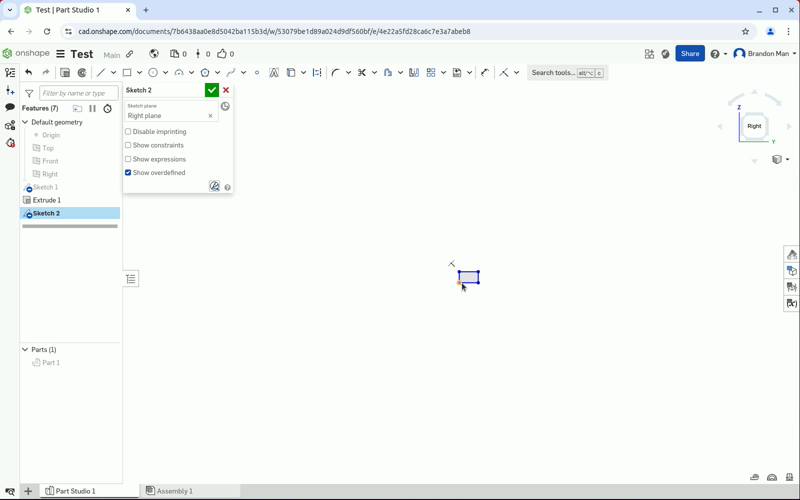
scroll(6)
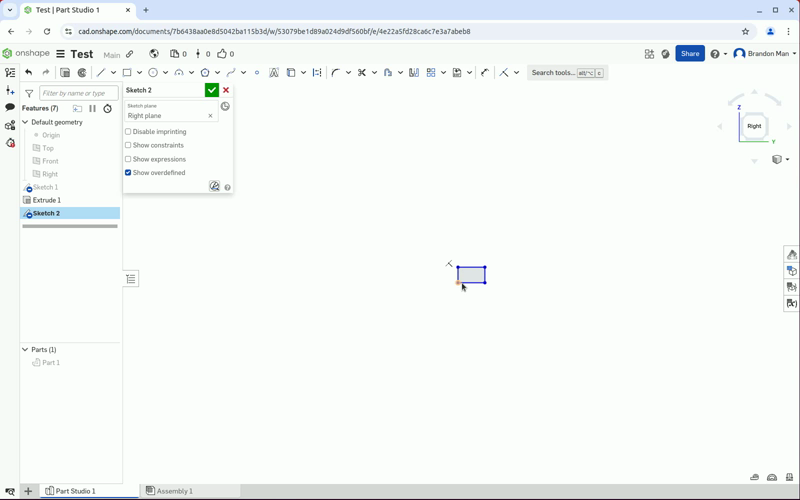
scroll(6)
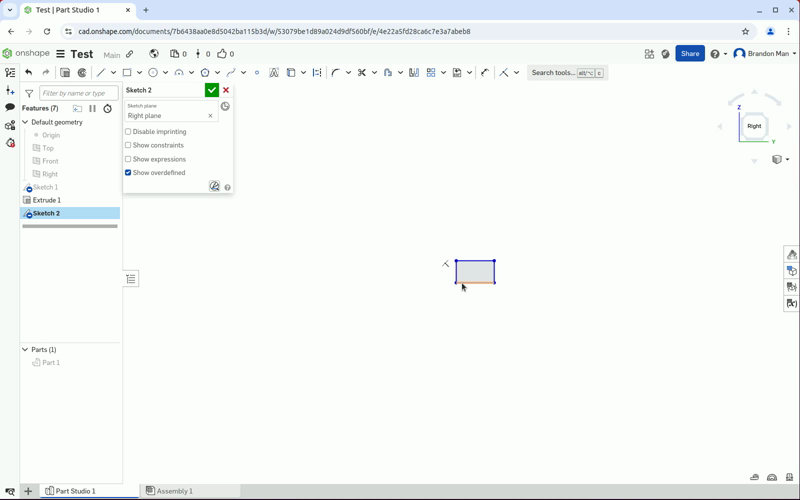
scroll(6)
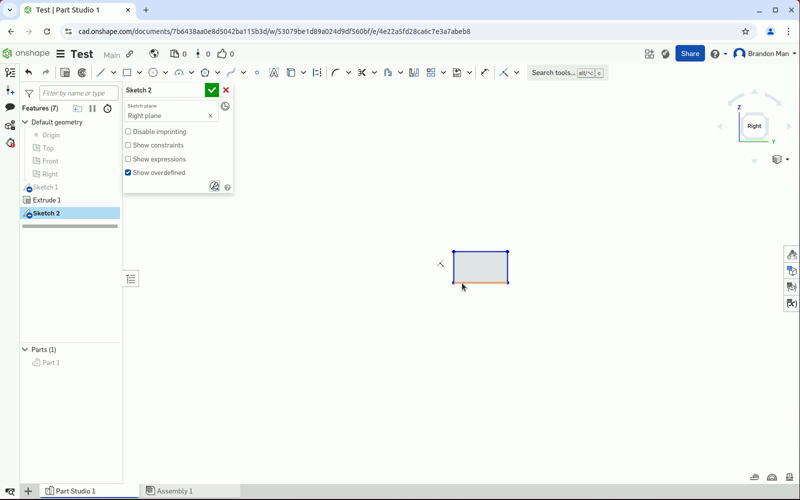
scroll(6)
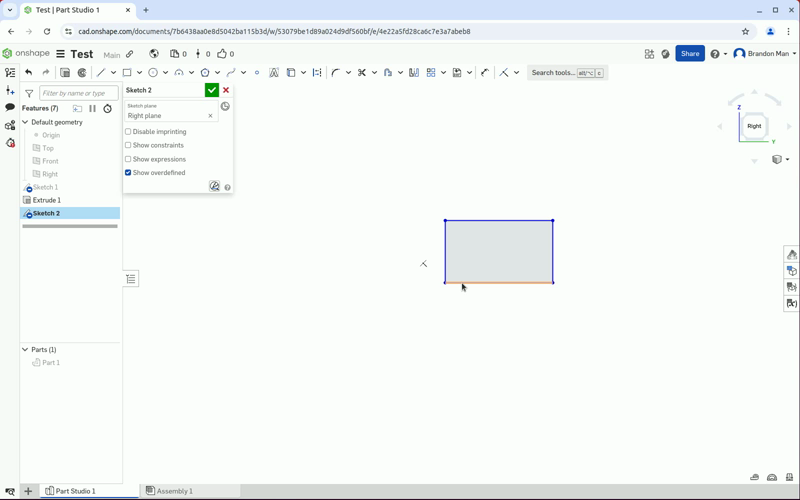
click(462, 282)
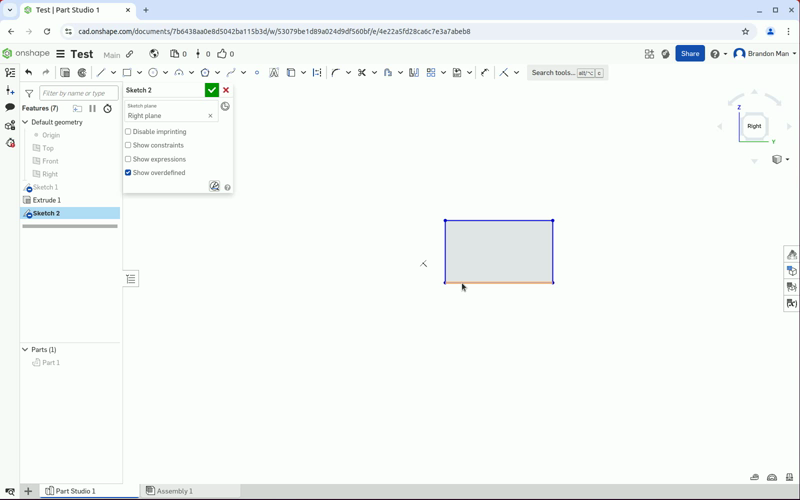
scroll(-6)
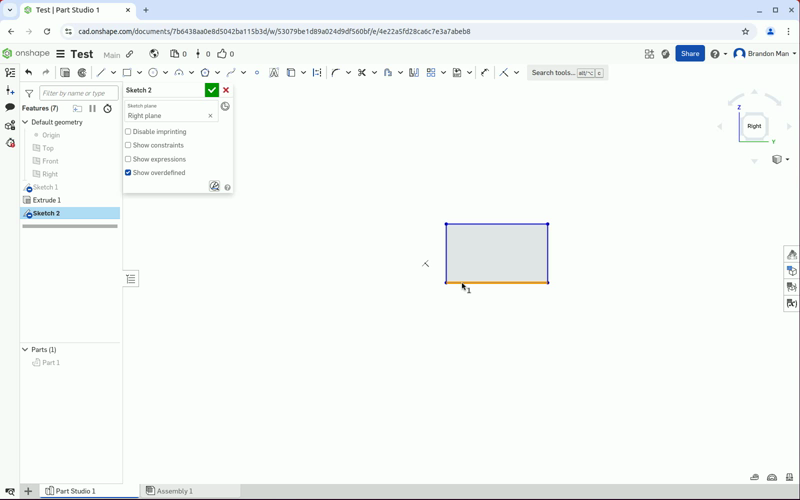
scroll(-6)
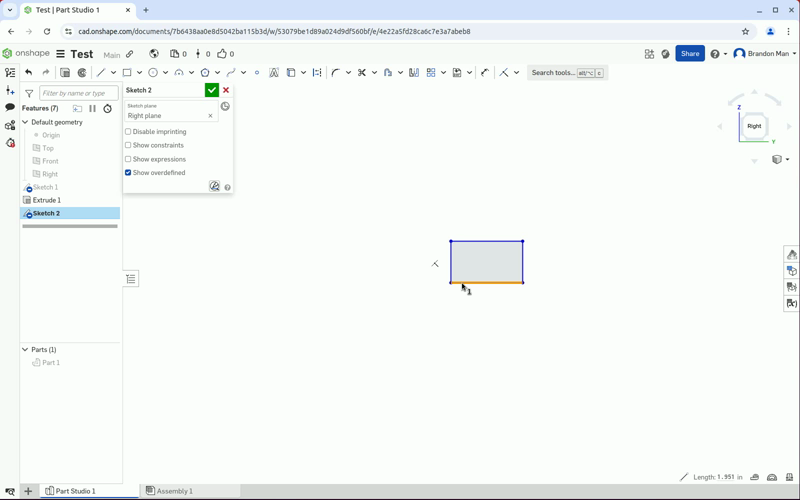
scroll(-6)
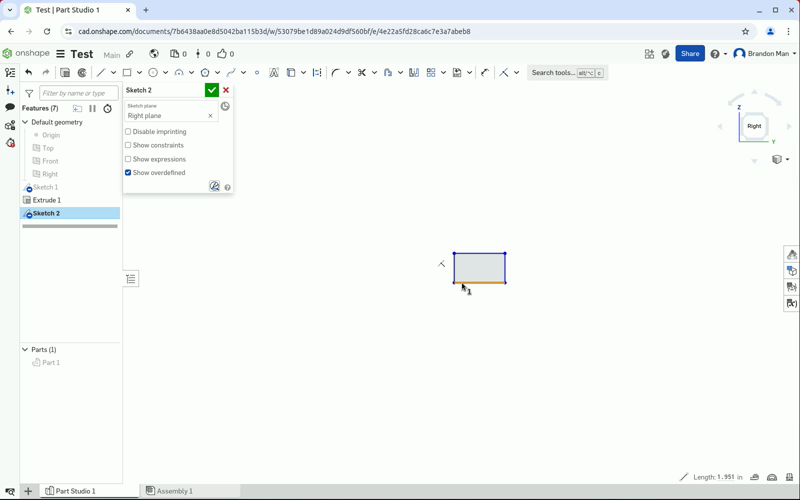
scroll(-6)
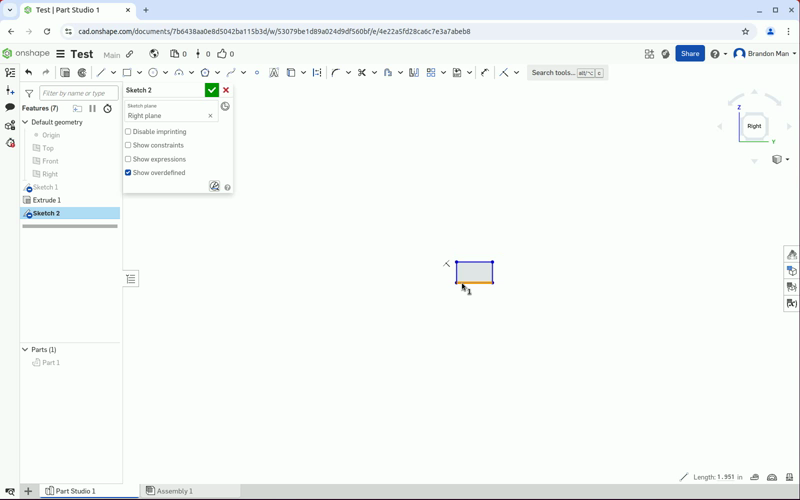
scroll(-6)
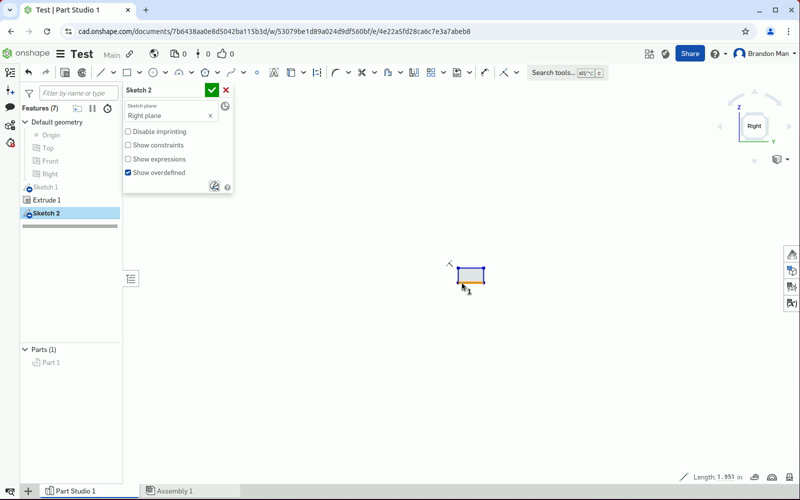
scroll(-6)
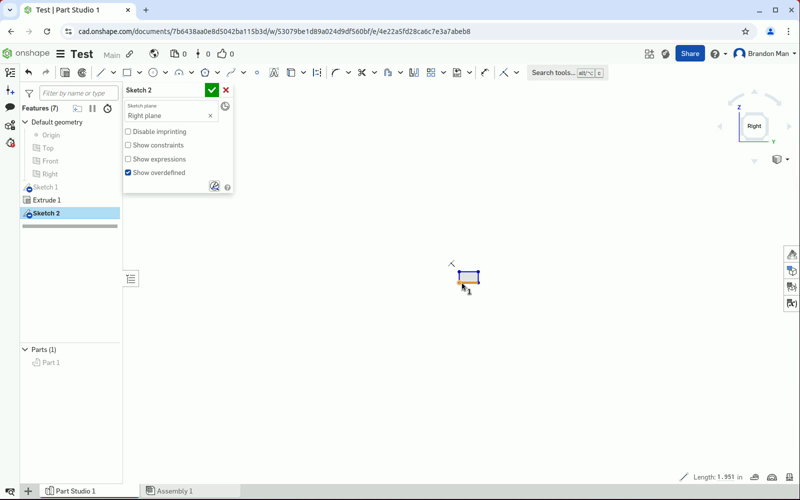
scroll(-6)
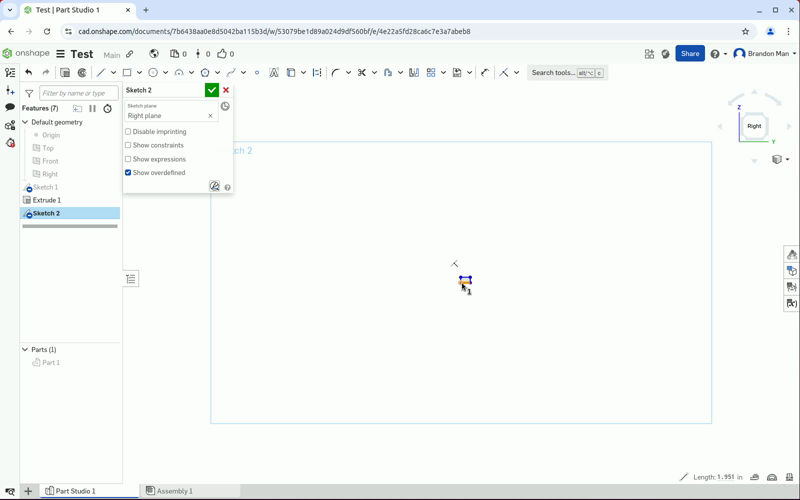
mouse_move(73, 352)
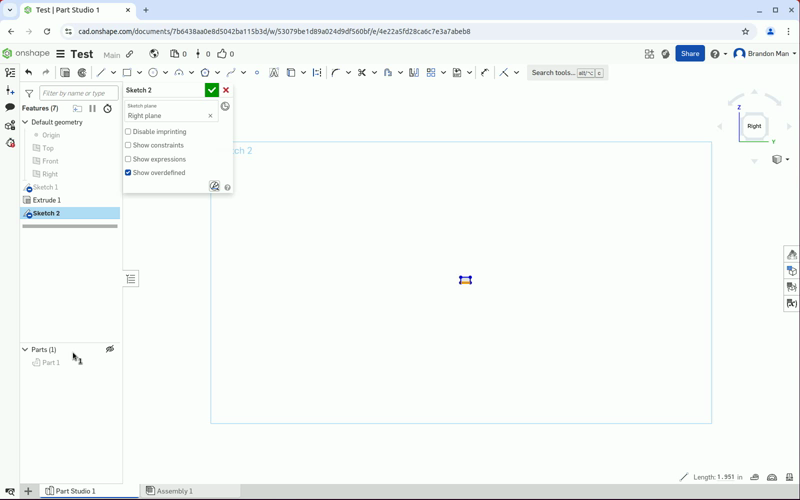
key(shift+y)
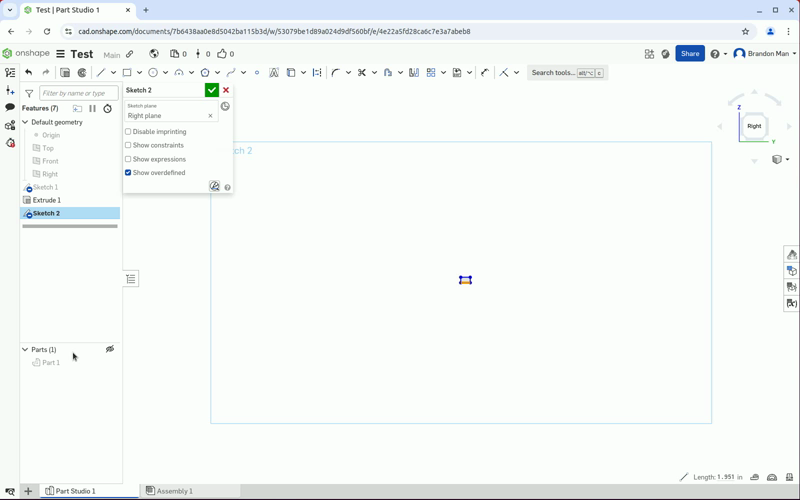
key(shift+e)
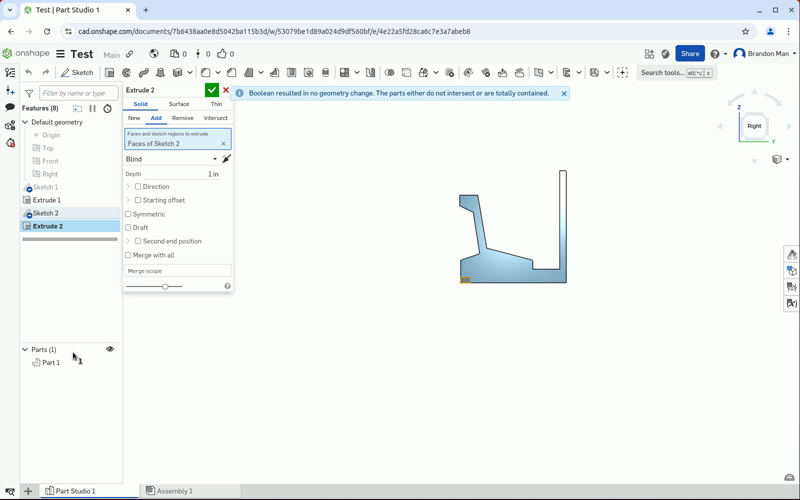
mouse_move(143, 106)
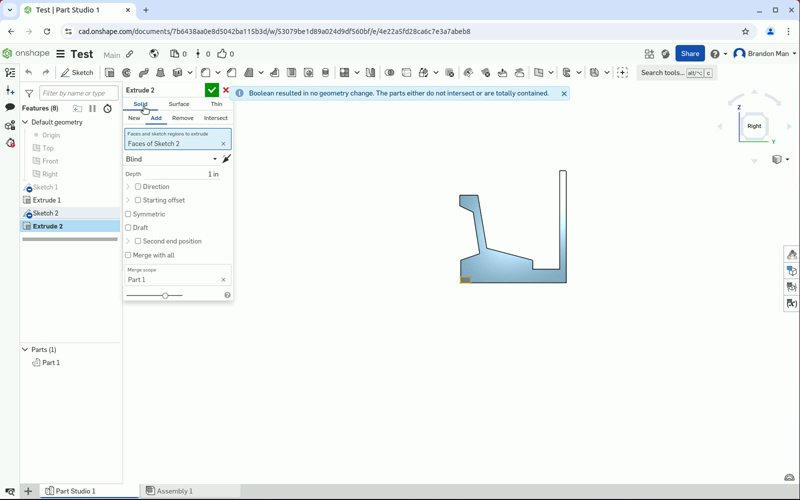
click(143, 106)
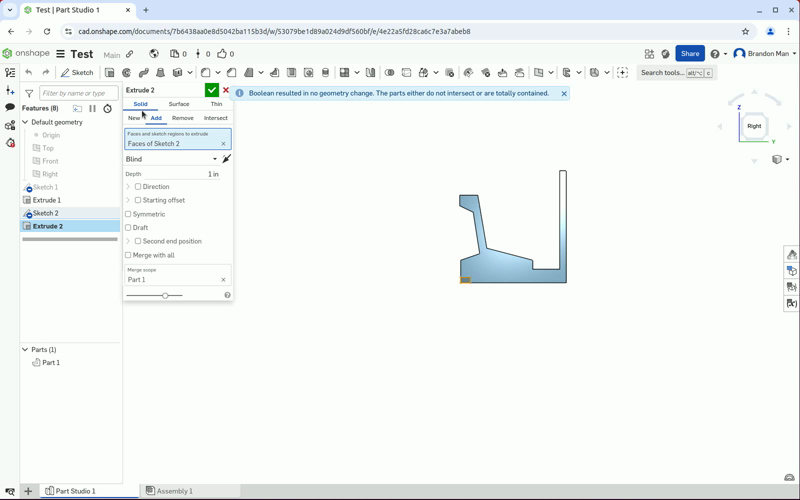
mouse_move(137, 120)
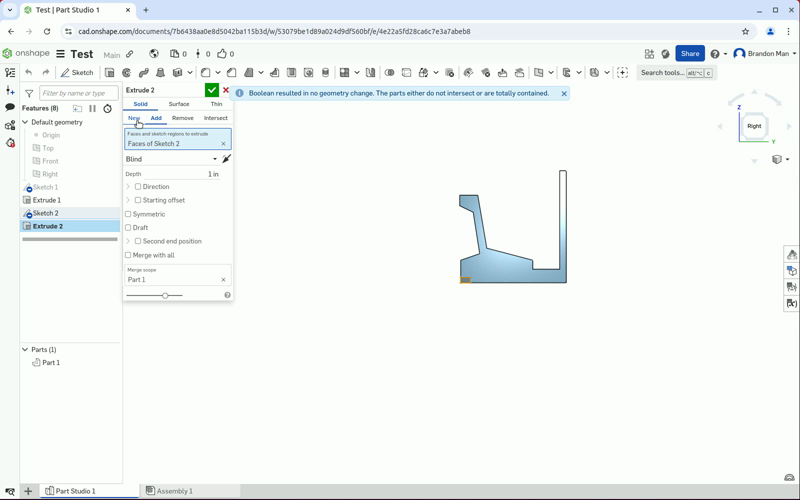
click(137, 120)
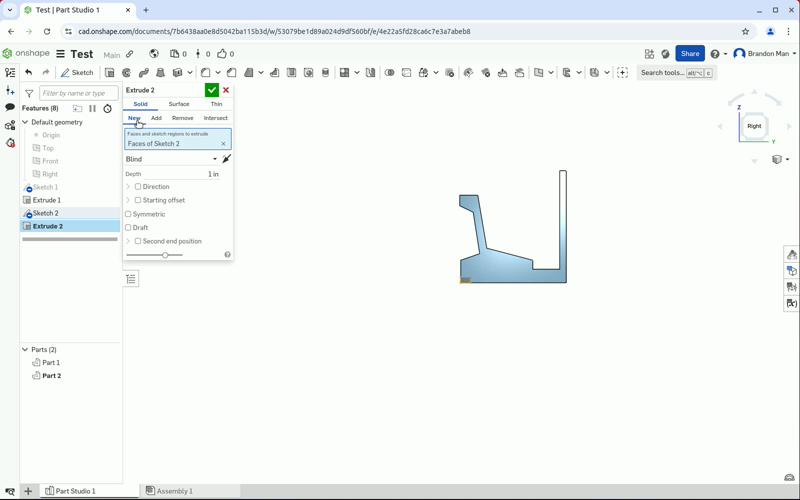
key(tab, 4)
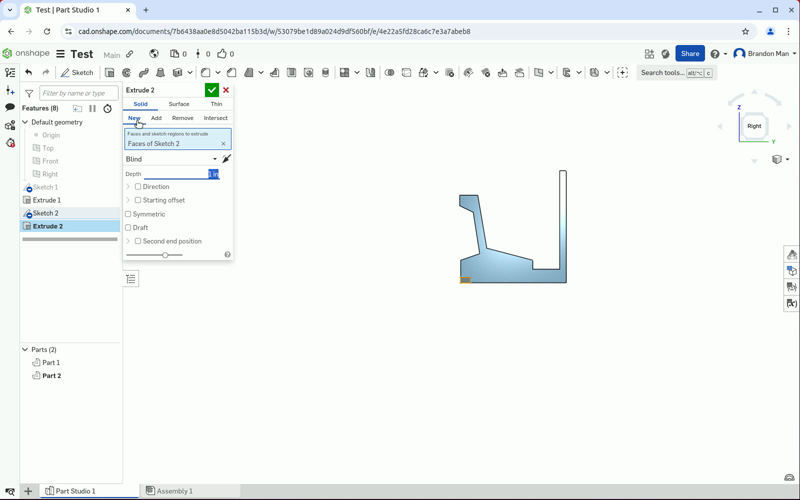
text(9.628)
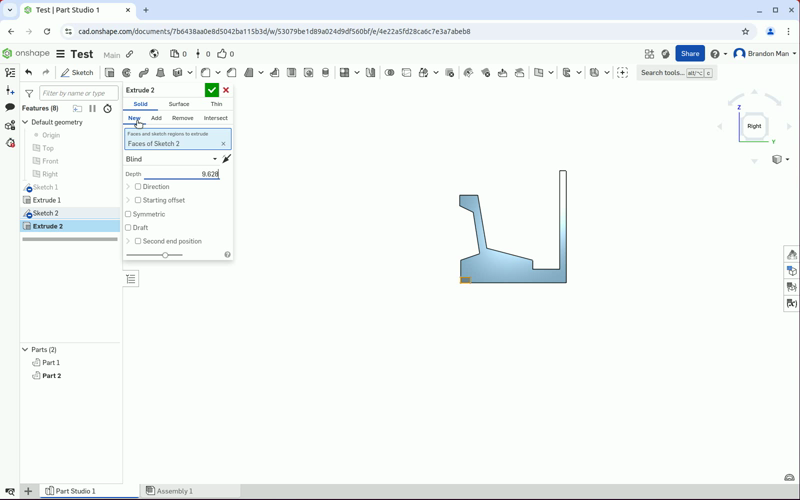
key(tab, 3)
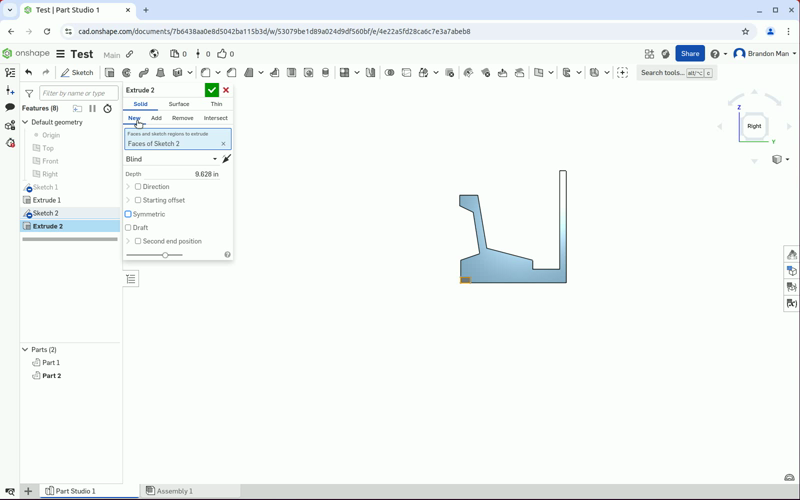
key(space)
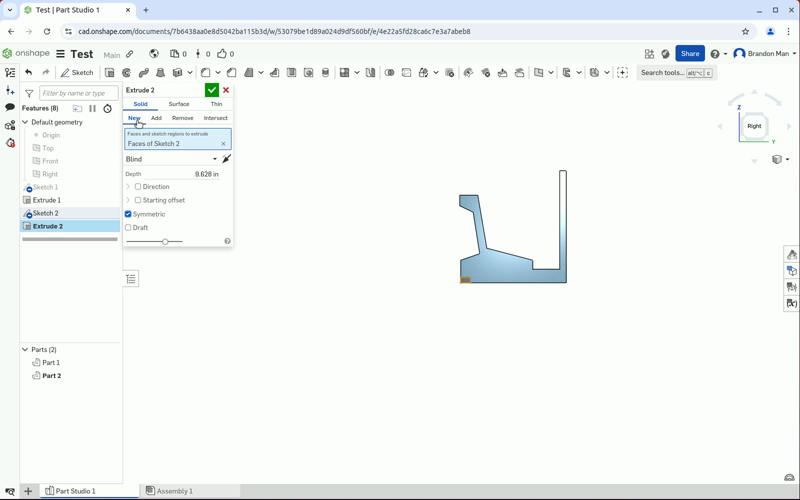
key(enter)
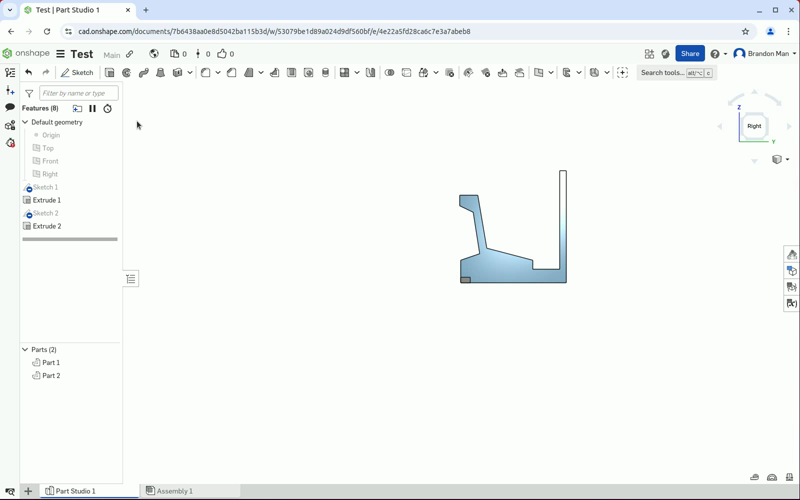
key(shift+h)
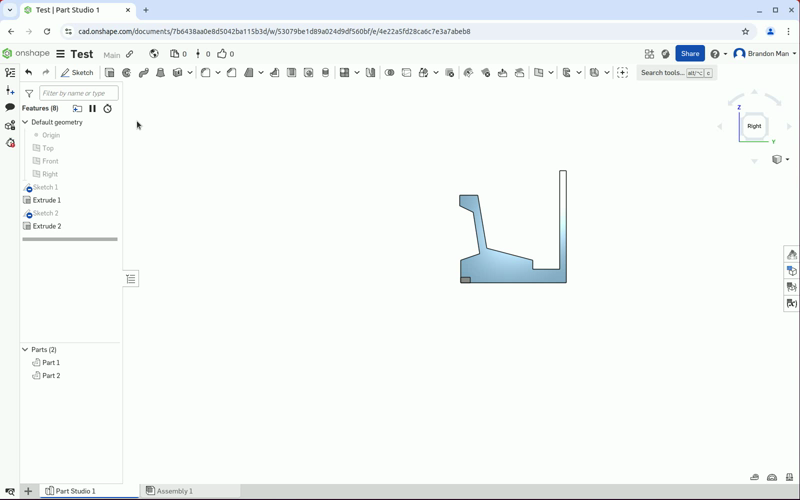
key(shift+h)
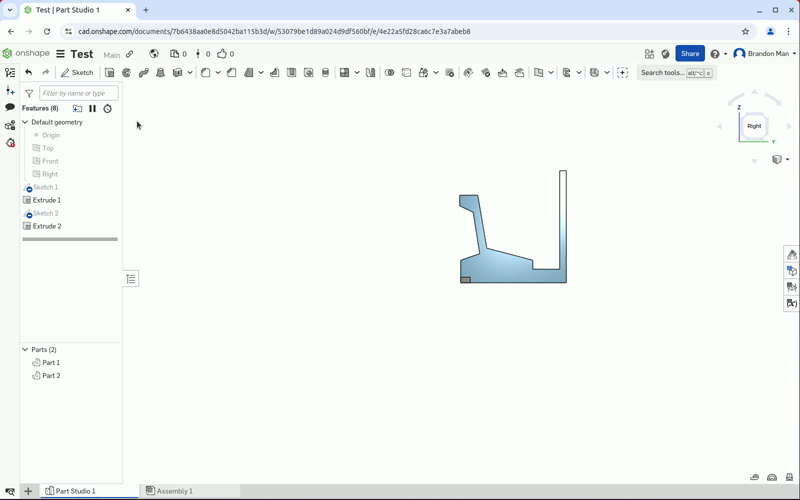
mouse_move(73, 189)
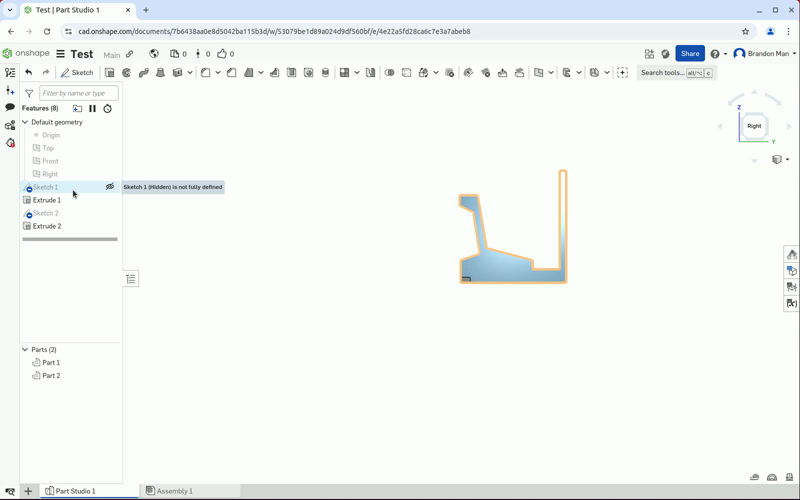
click(73, 189)
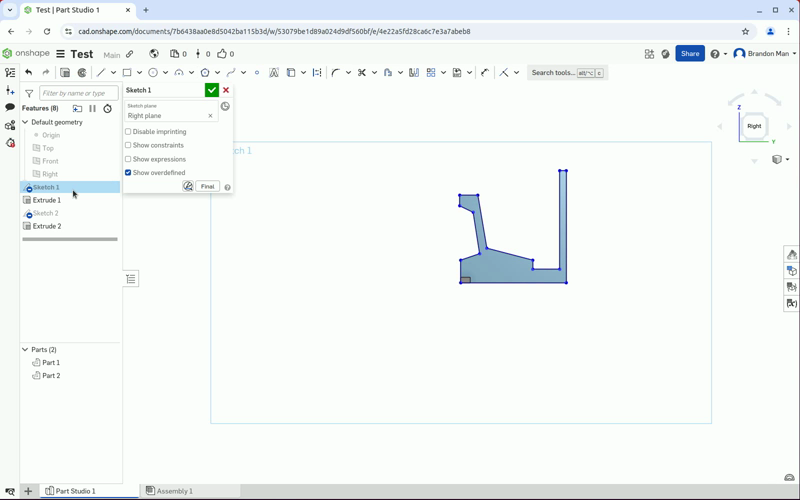
mouse_move(229, 92)
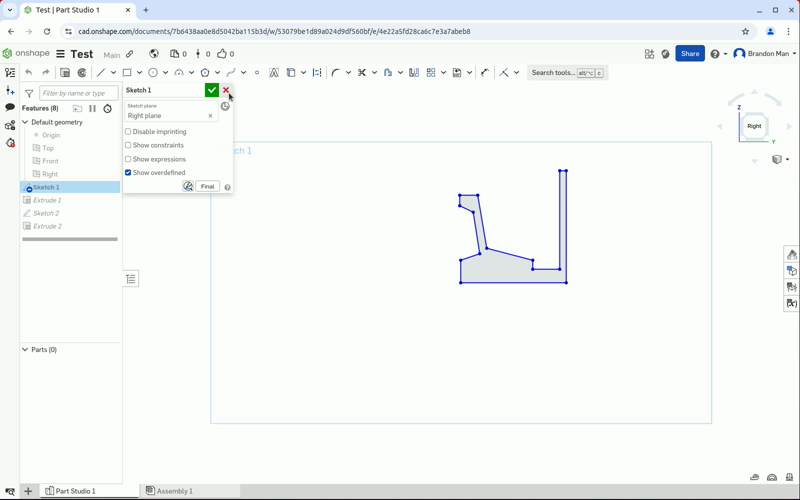
click(229, 92)
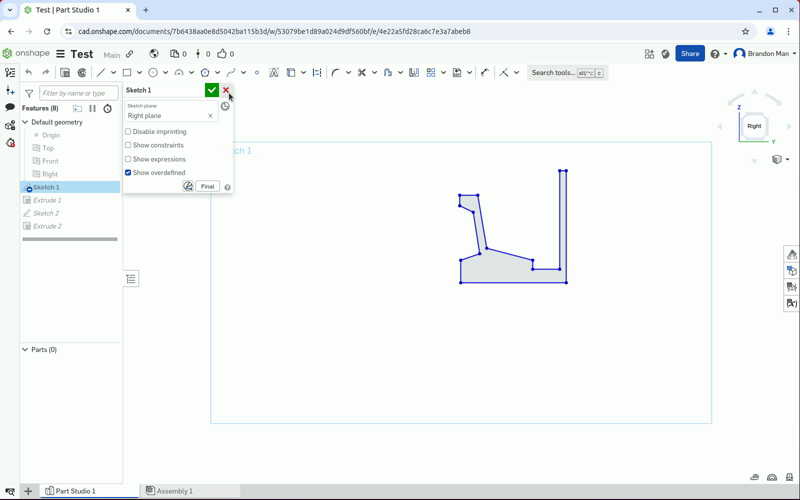
key(shift+s)
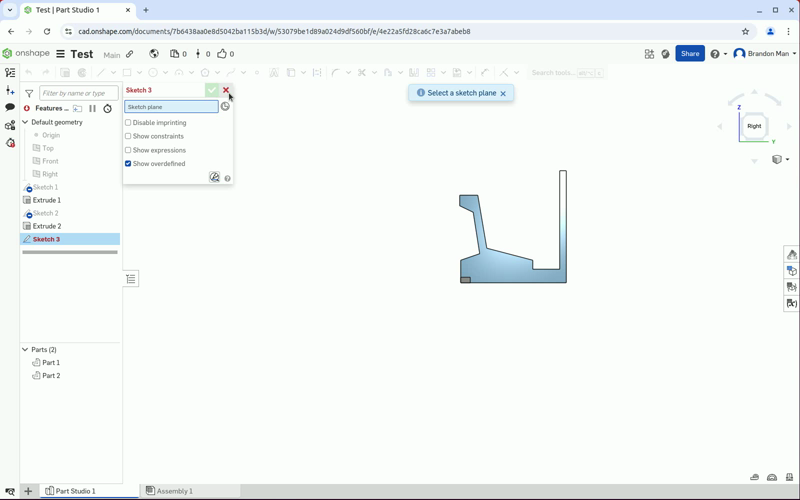
mouse_move(73, 176)
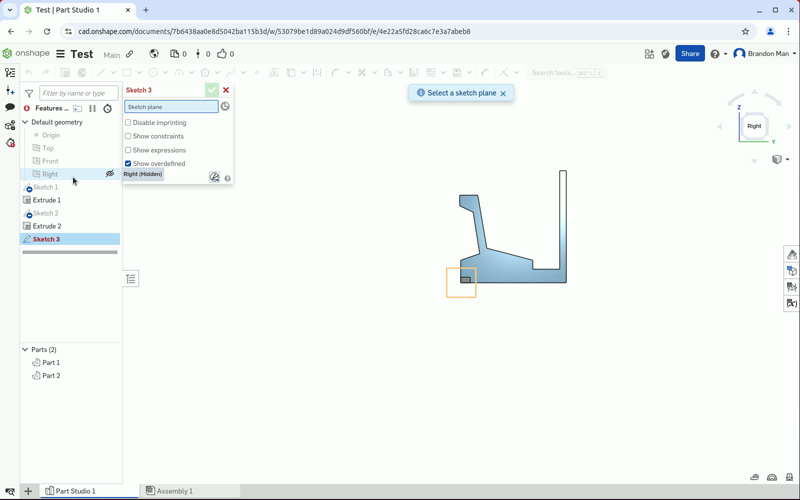
click(73, 176)
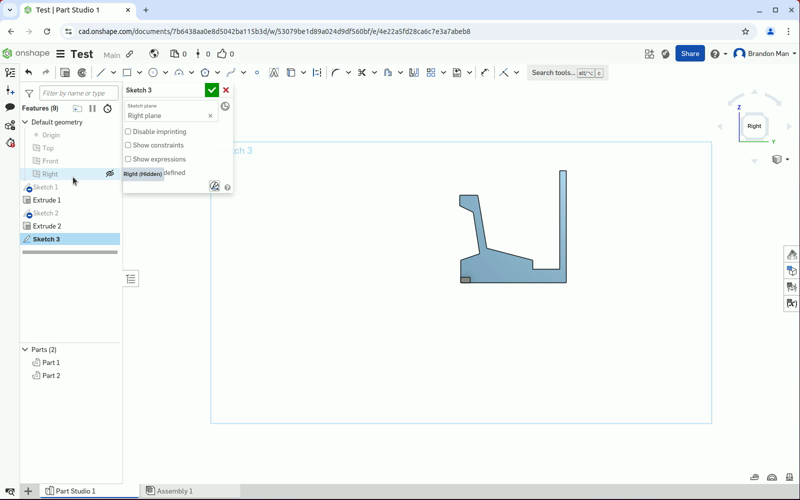
mouse_move(73, 352)
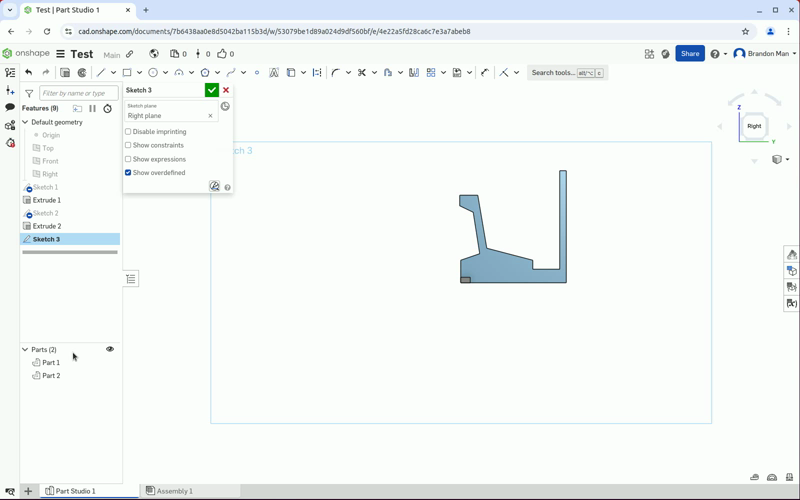
key(y)
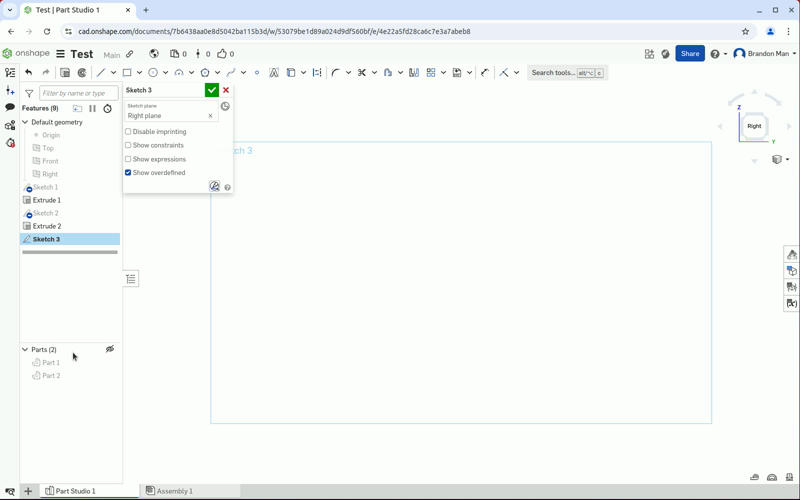
key(l)
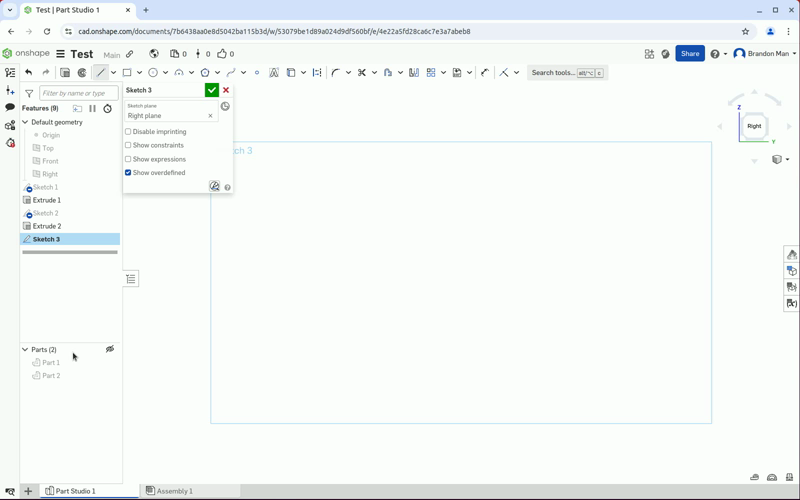
key_down(shift)
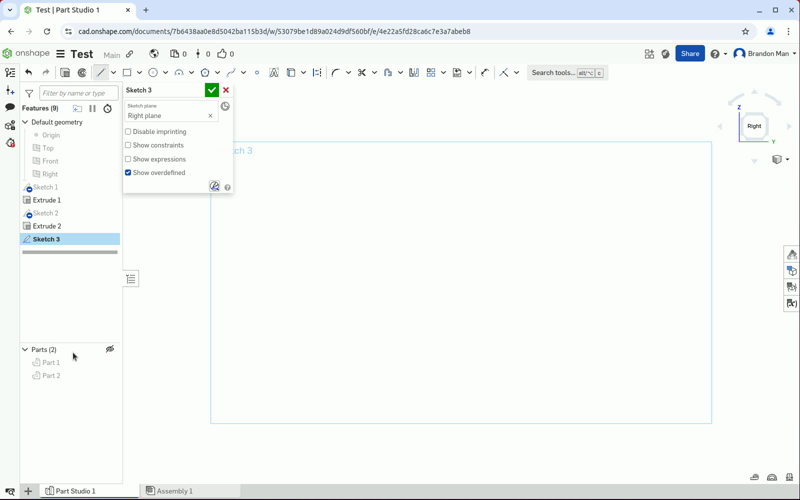
mouse_move(556, 282)
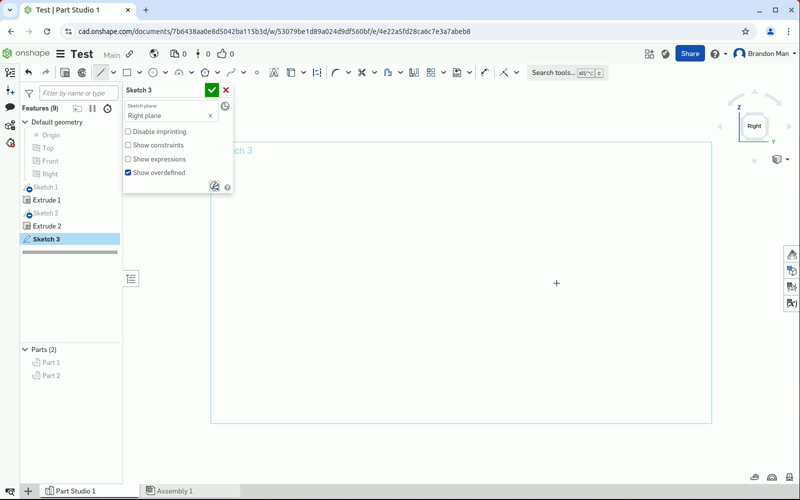
click(556, 282)
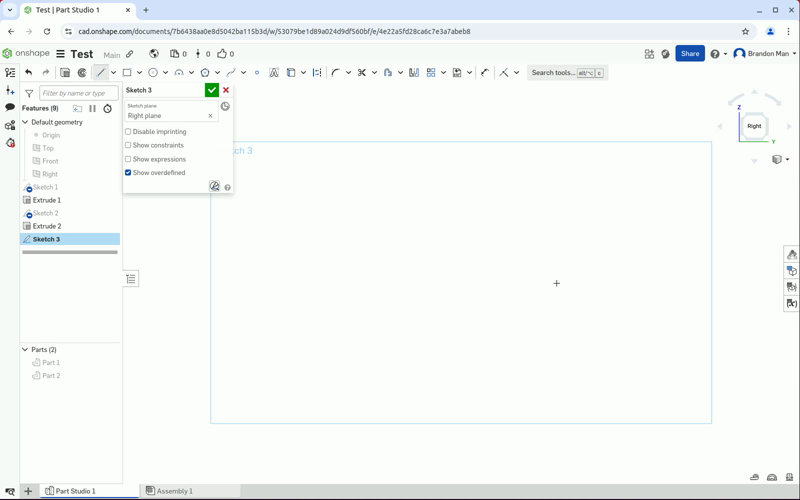
key_up(shift)
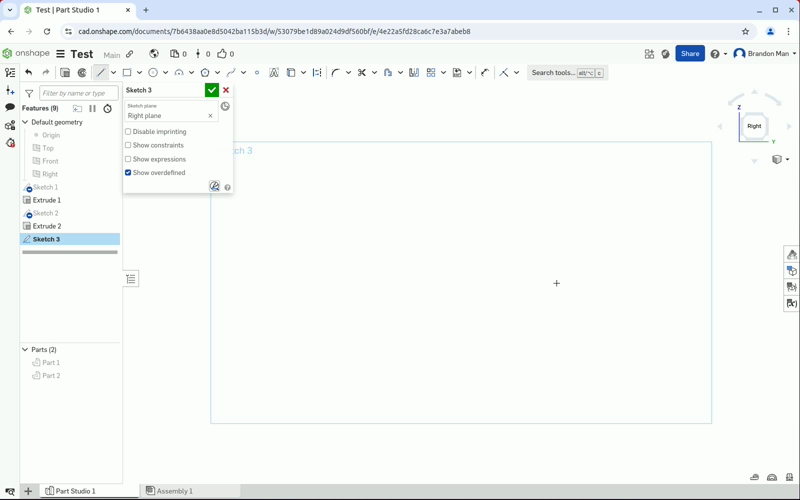
key_down(shift)
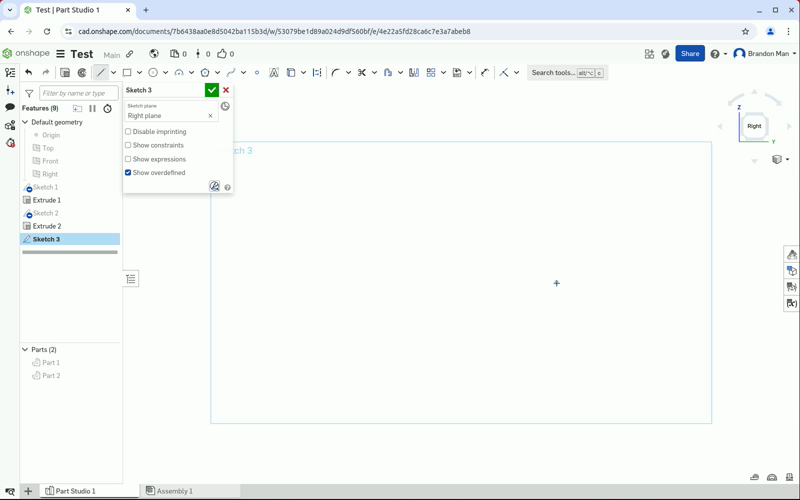
mouse_move(586, 282)
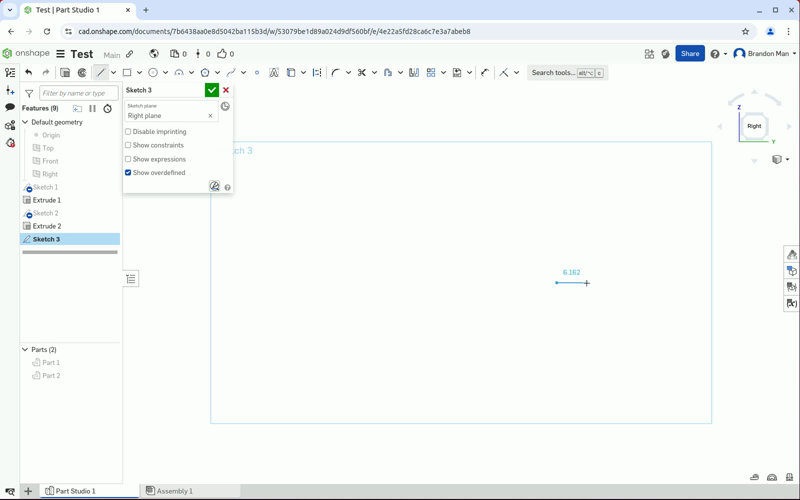
mouse_move(566, 282)
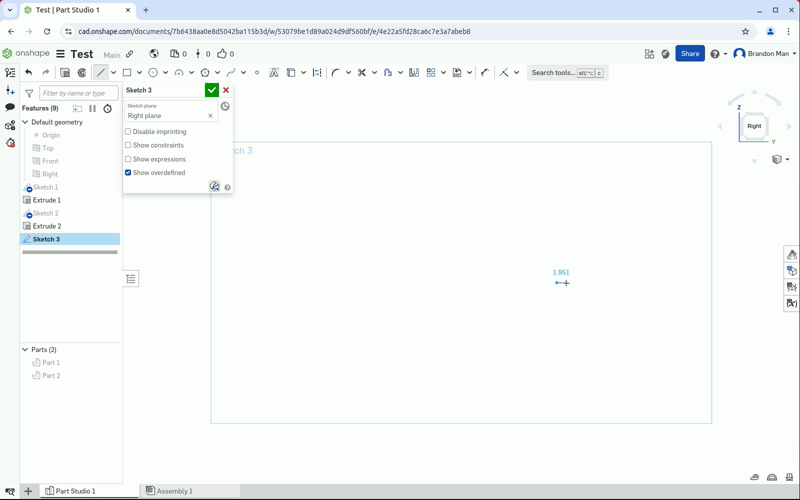
click(566, 282)
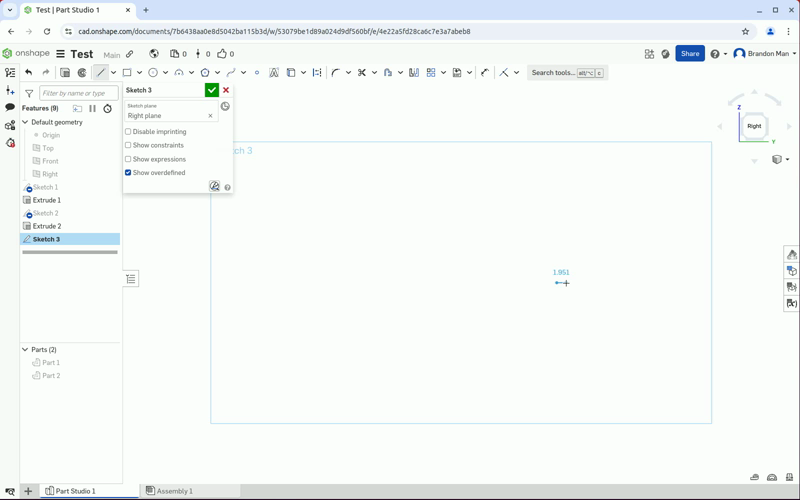
key_up(shift)
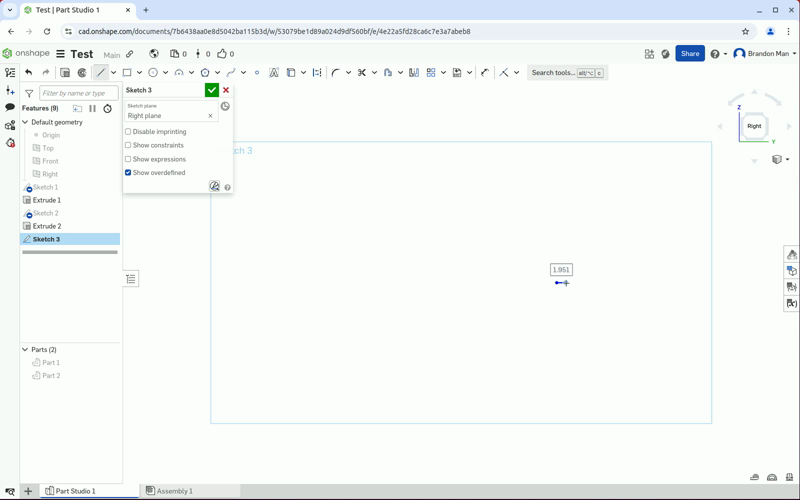
key_down(shift)
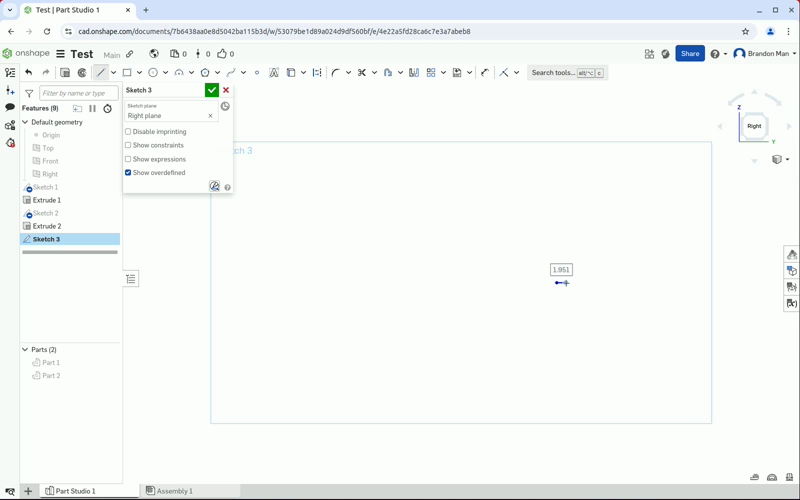
mouse_move(589, 282)
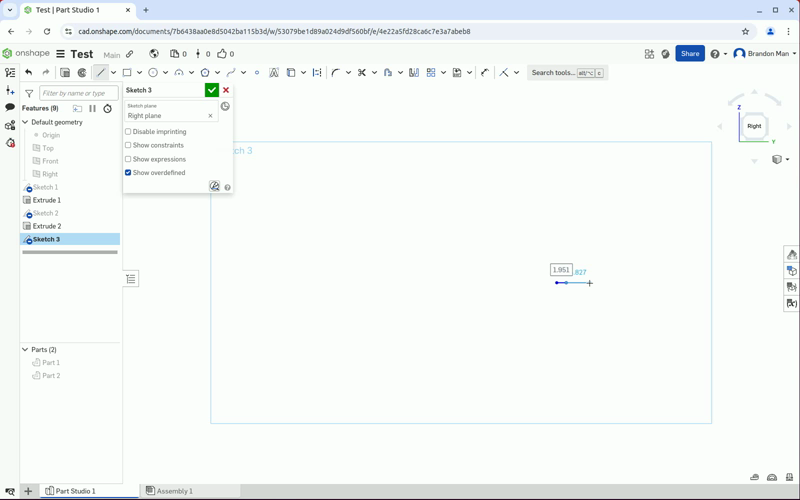
mouse_move(566, 277)
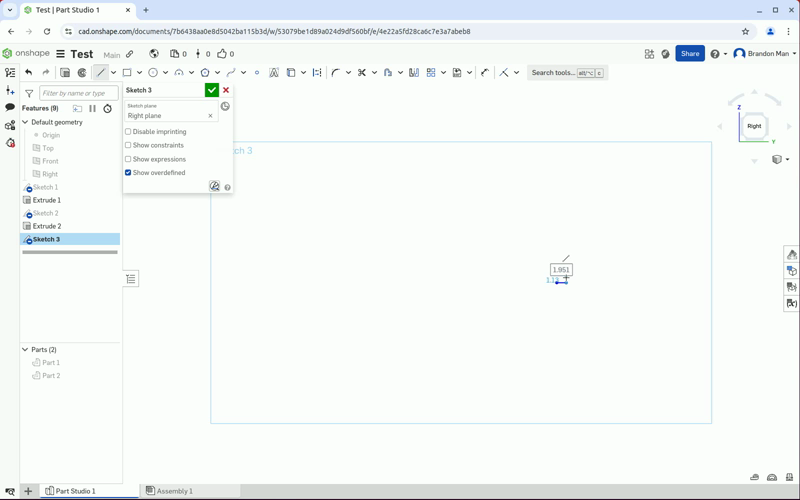
scroll(6)
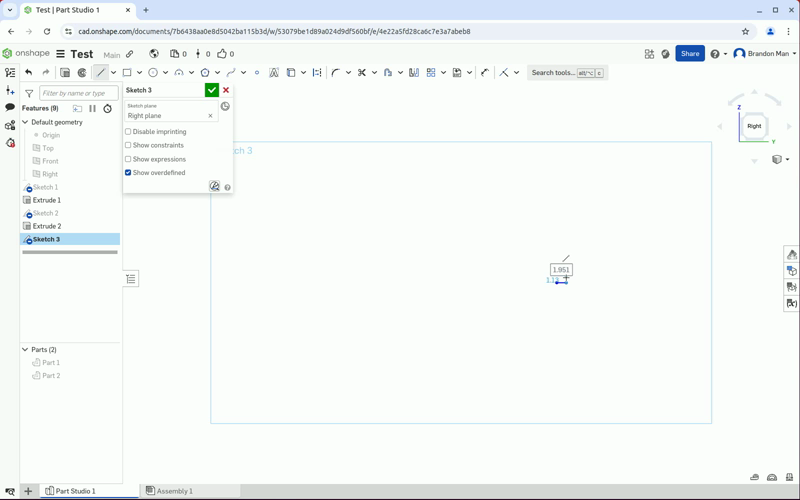
scroll(6)
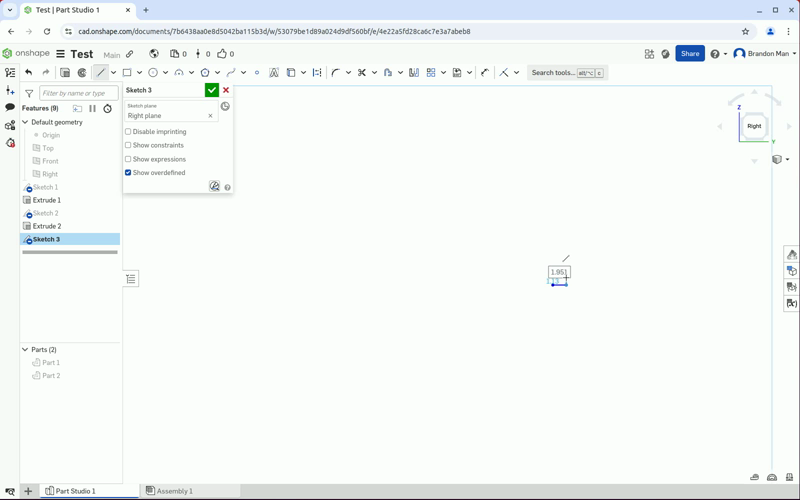
scroll(6)
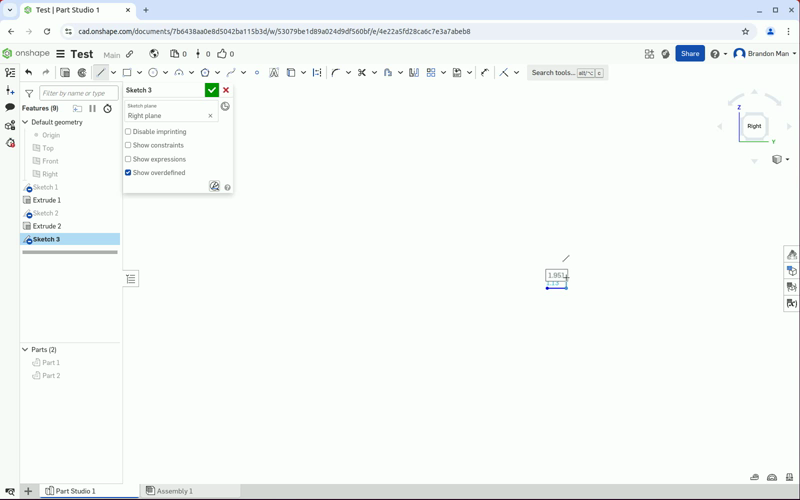
scroll(6)
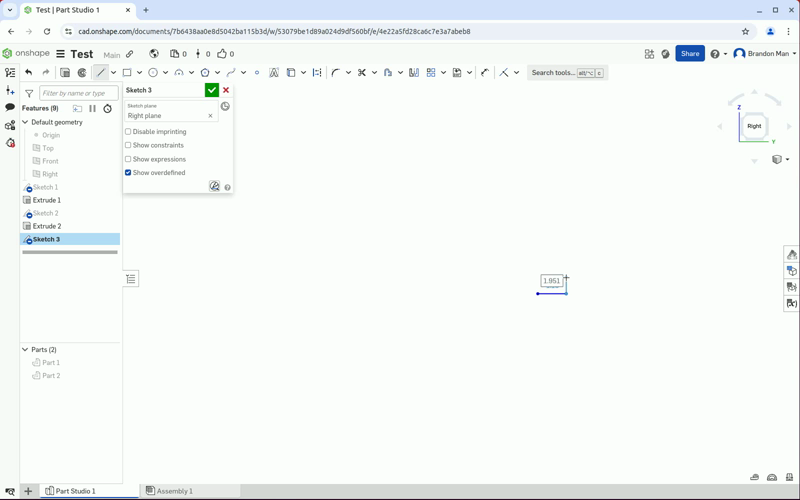
scroll(6)
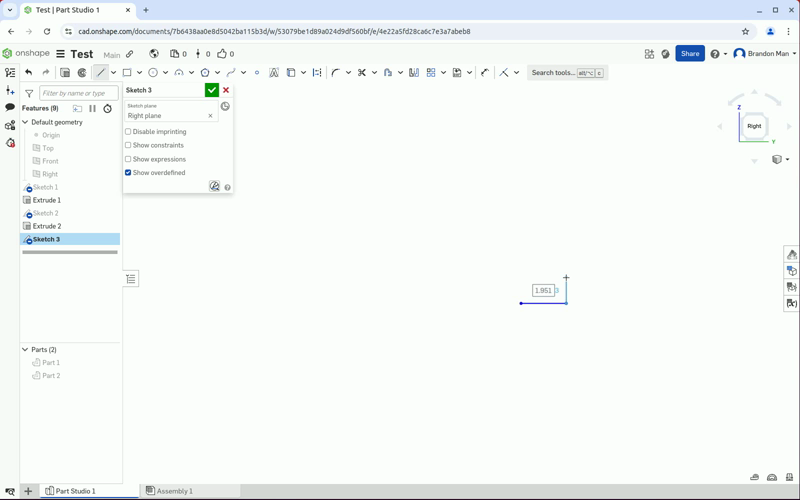
scroll(6)
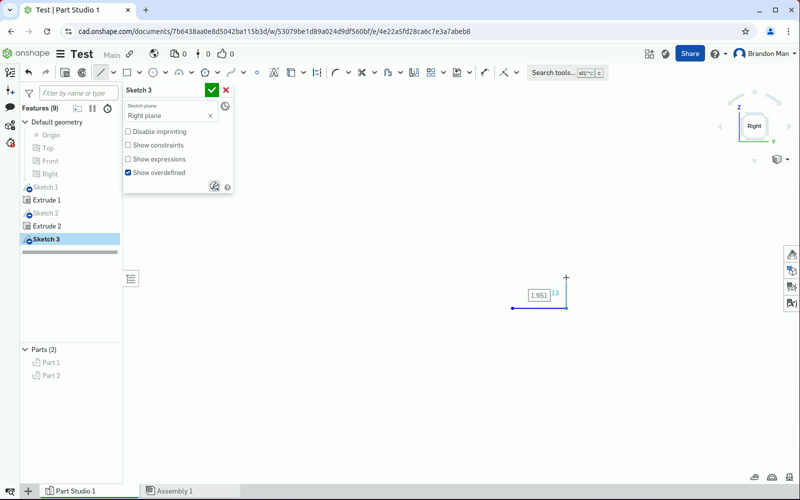
scroll(6)
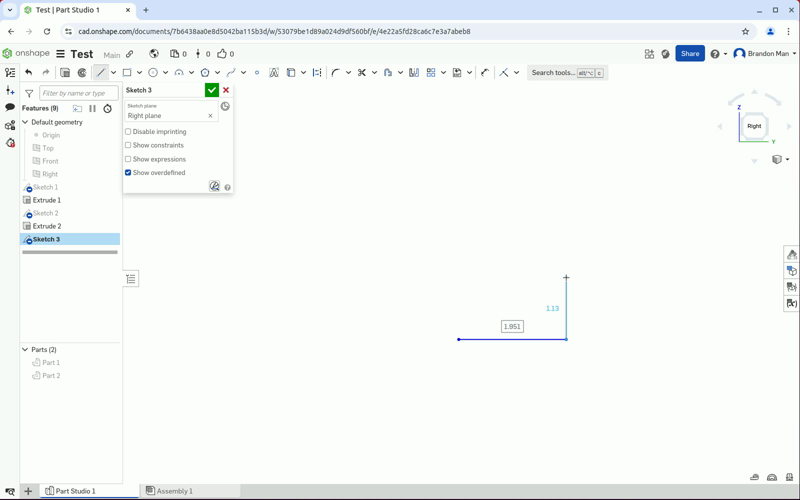
click(566, 277)
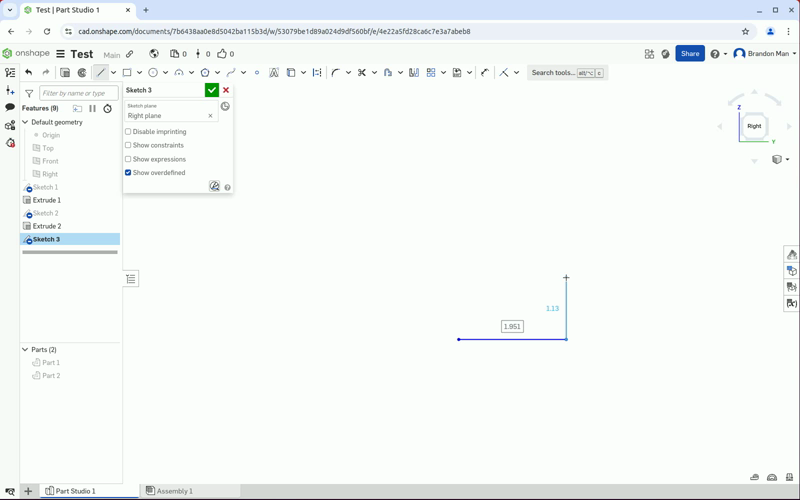
scroll(-6)
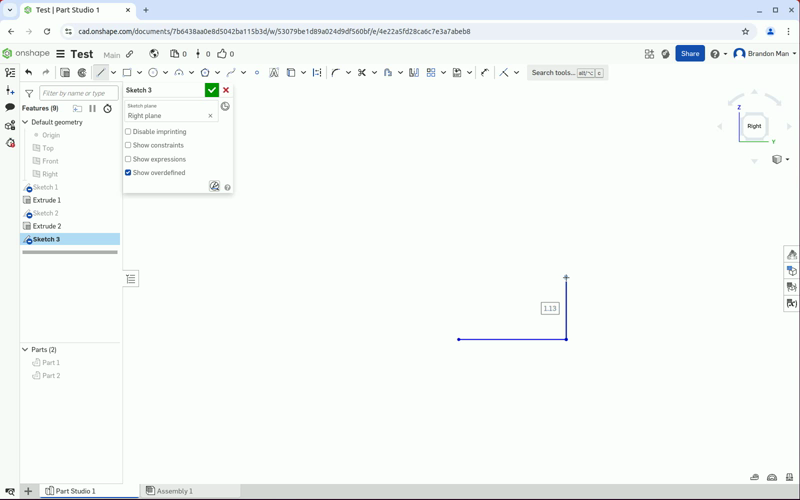
scroll(-6)
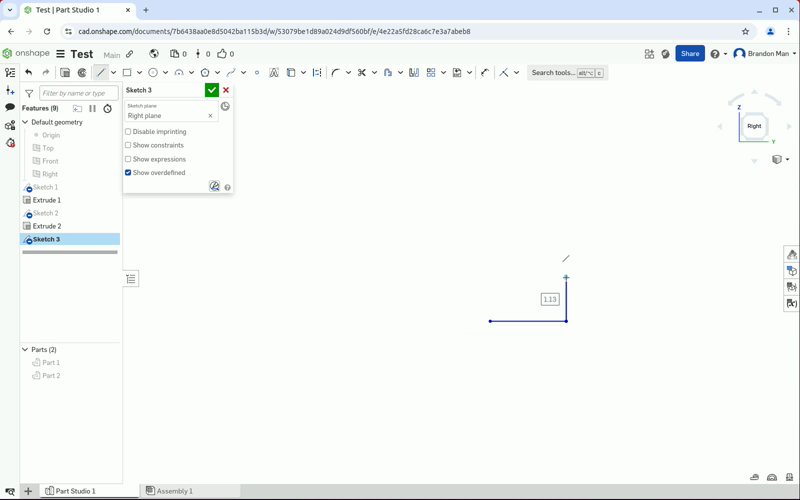
scroll(-6)
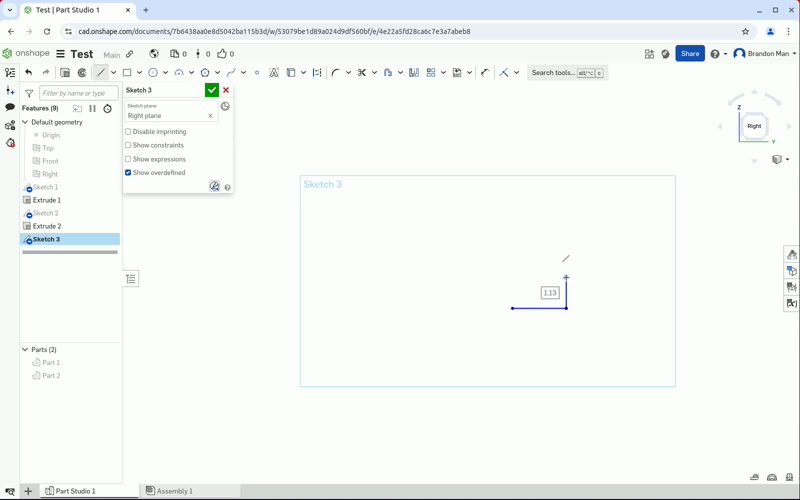
scroll(-6)
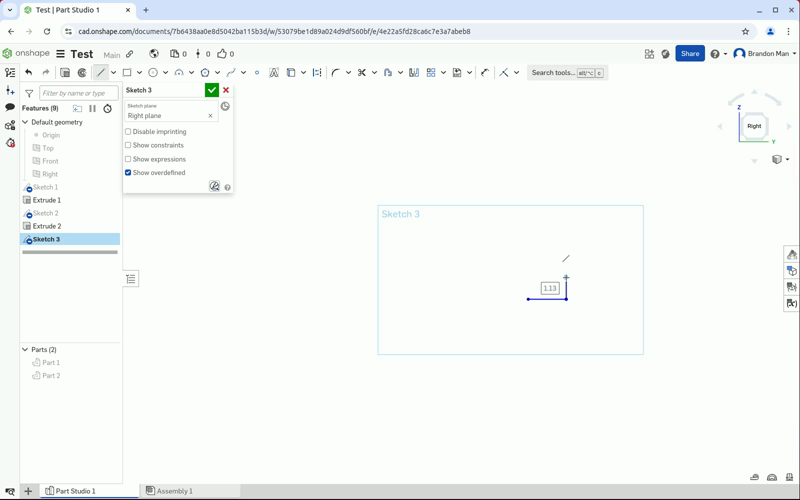
scroll(-6)
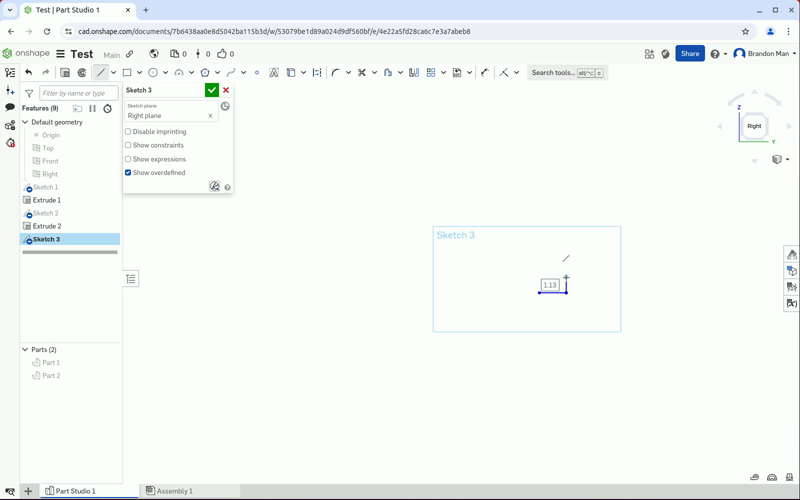
scroll(-6)
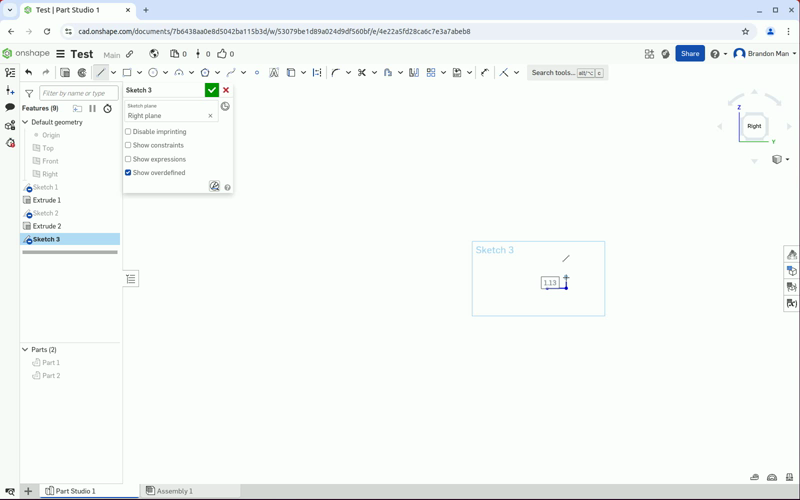
scroll(-6)
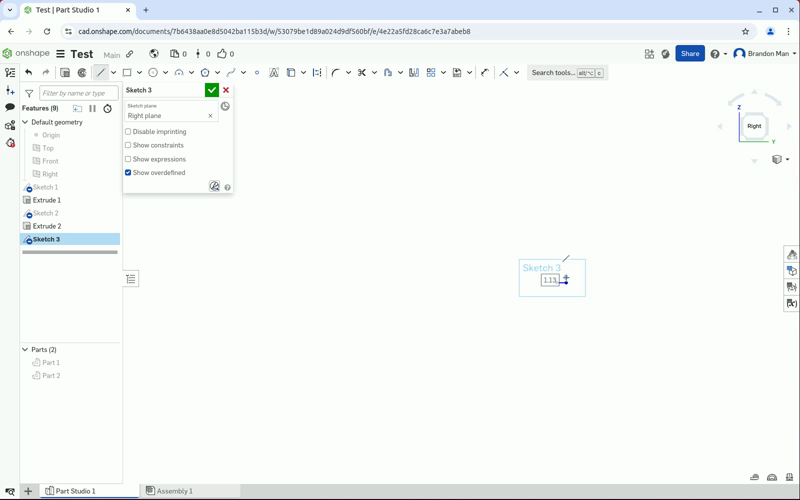
key_up(shift)
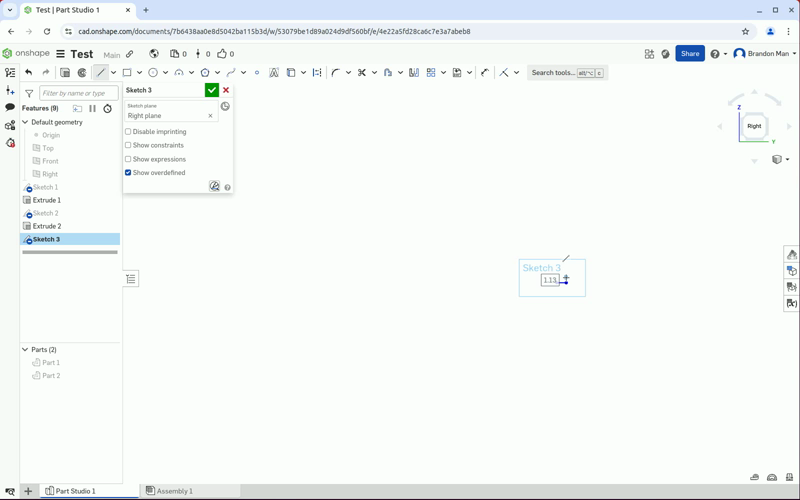
key_down(shift)
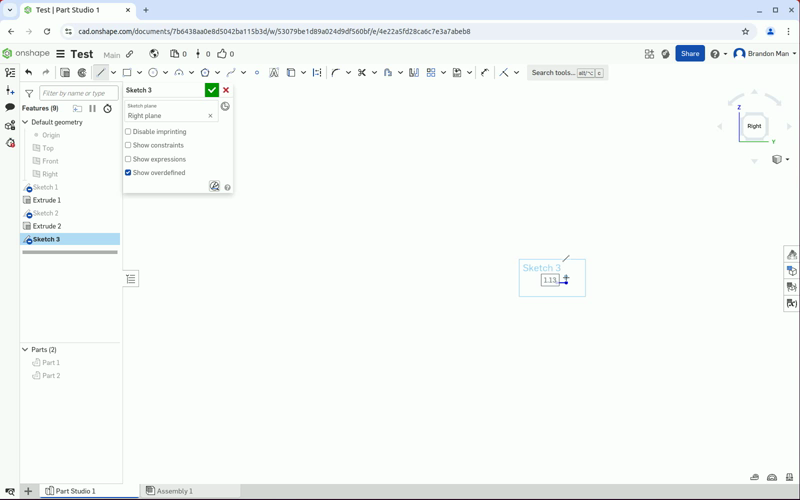
mouse_move(589, 277)
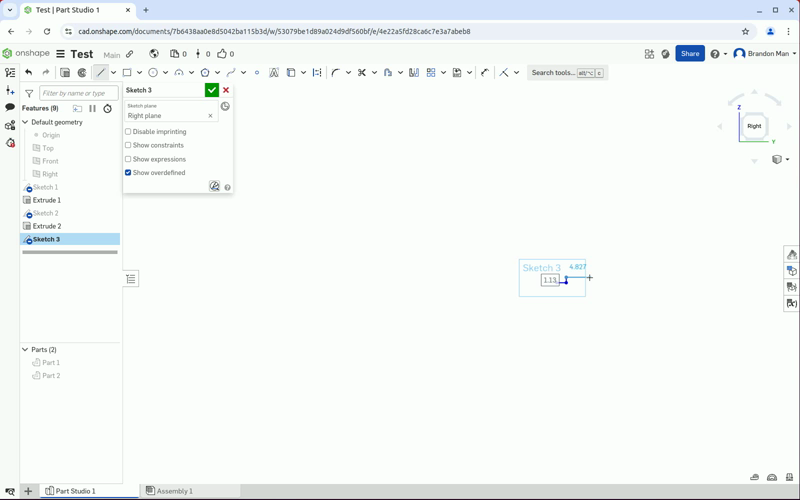
mouse_move(556, 277)
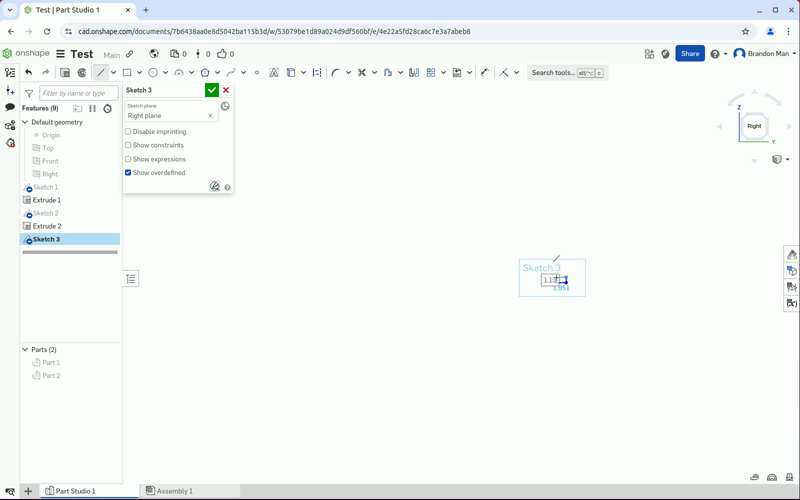
click(556, 277)
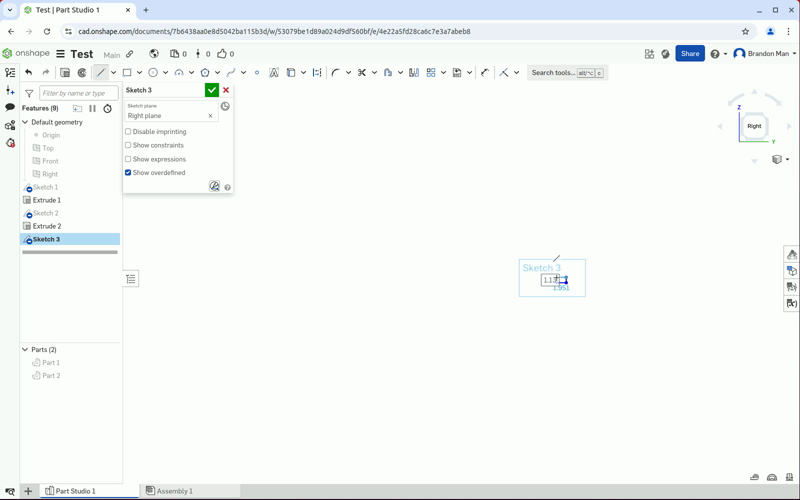
key_up(shift)
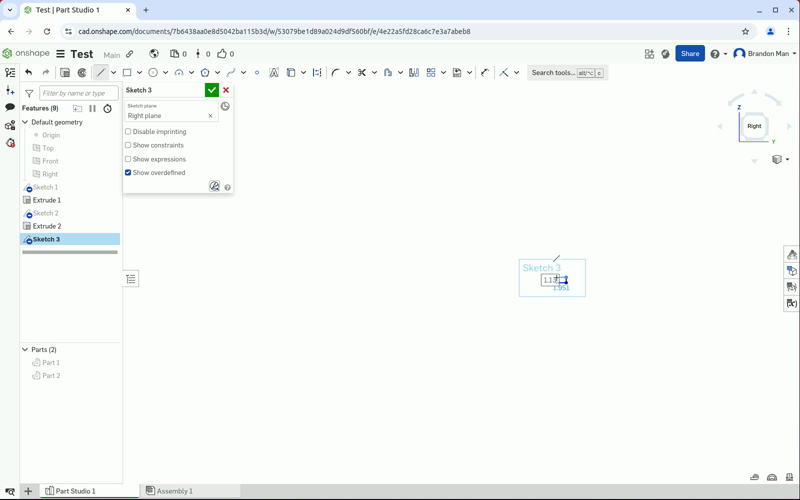
mouse_move(586, 277)
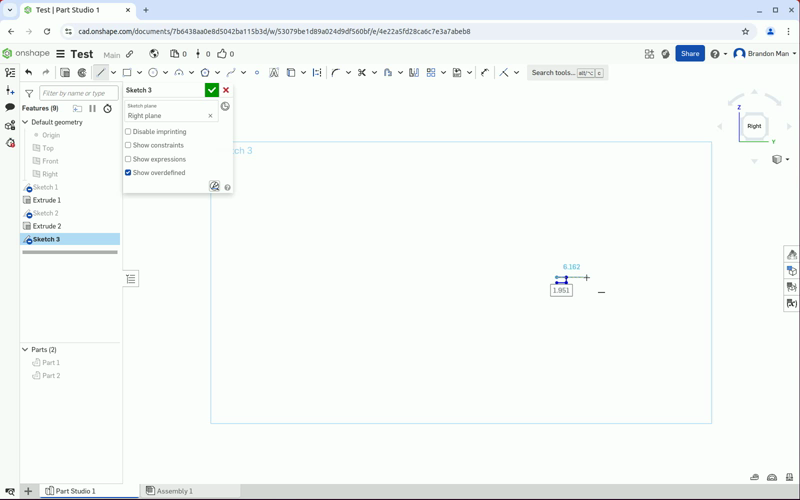
key_down(shift)
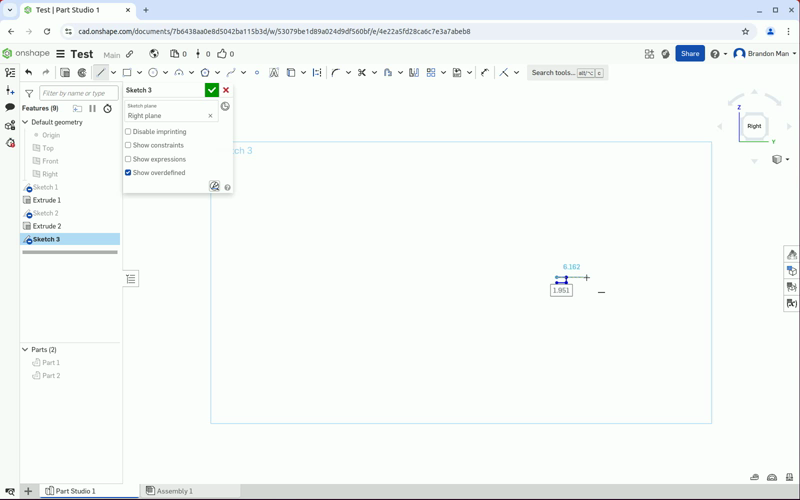
mouse_move(556, 282)
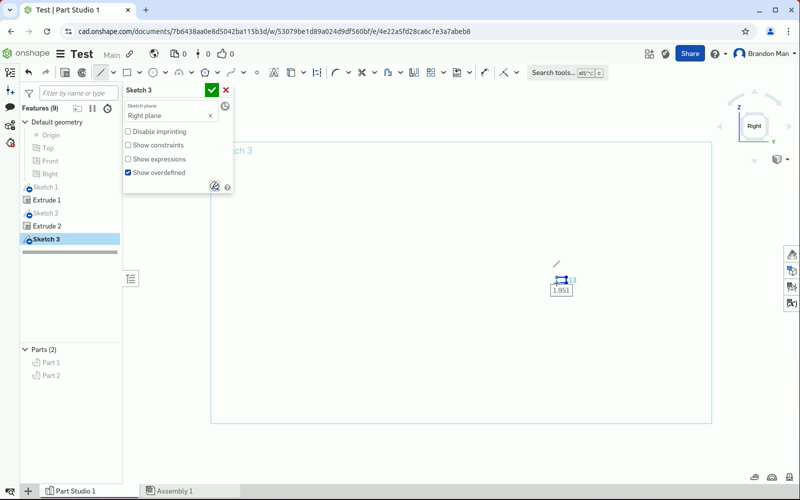
scroll(6)
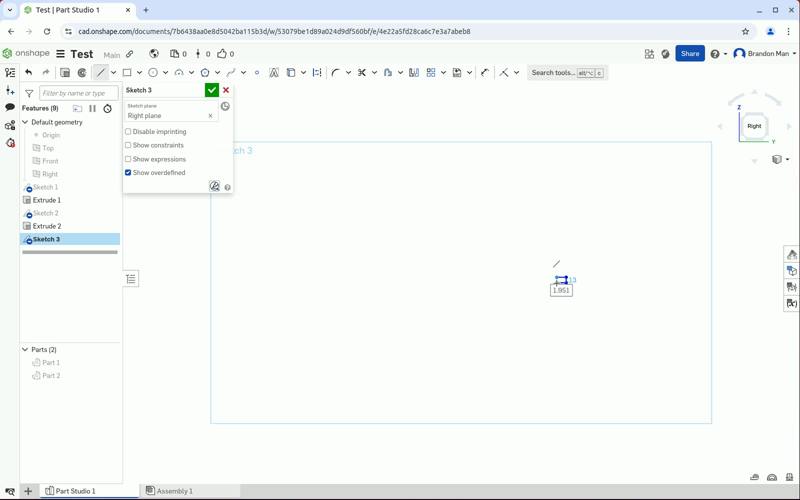
scroll(6)
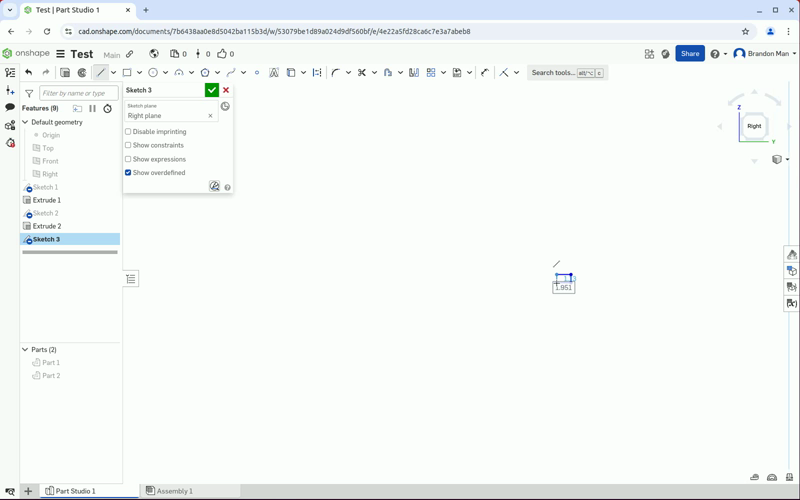
scroll(6)
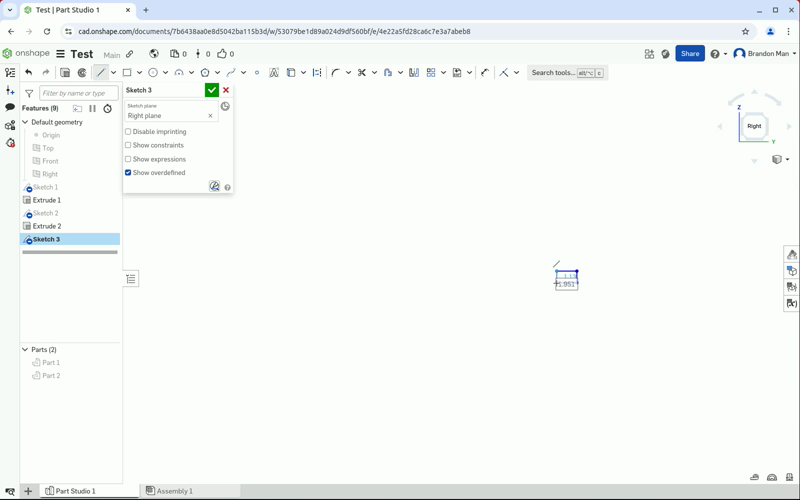
scroll(6)
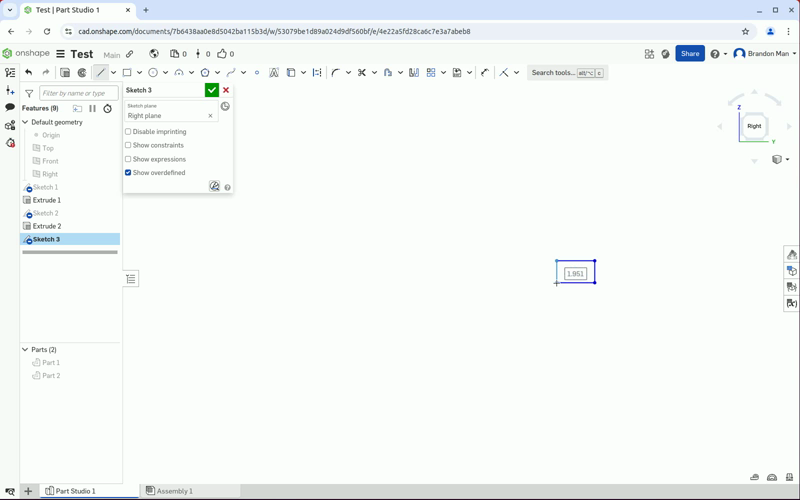
scroll(6)
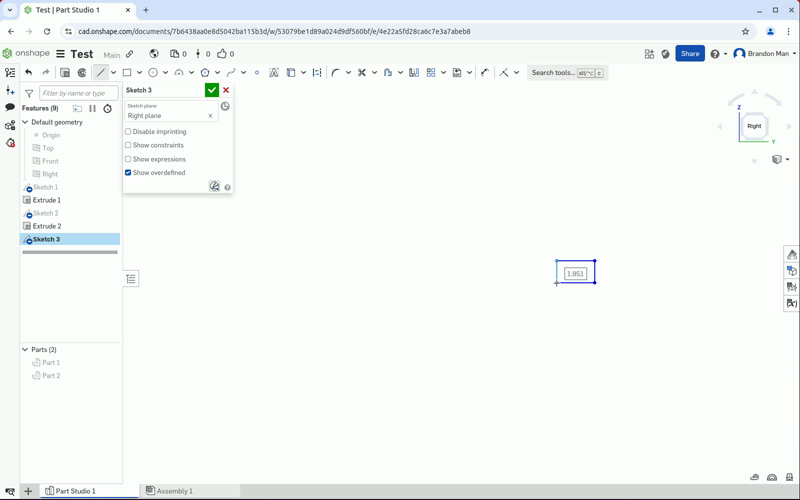
scroll(6)
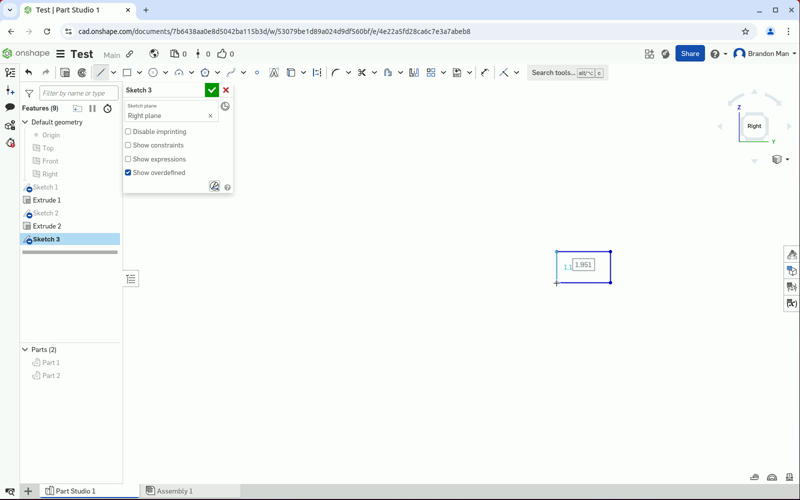
scroll(6)
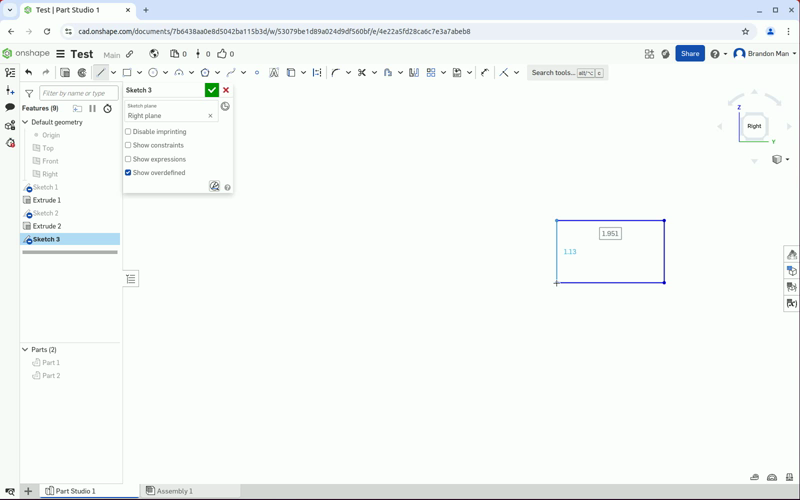
key_up(shift)
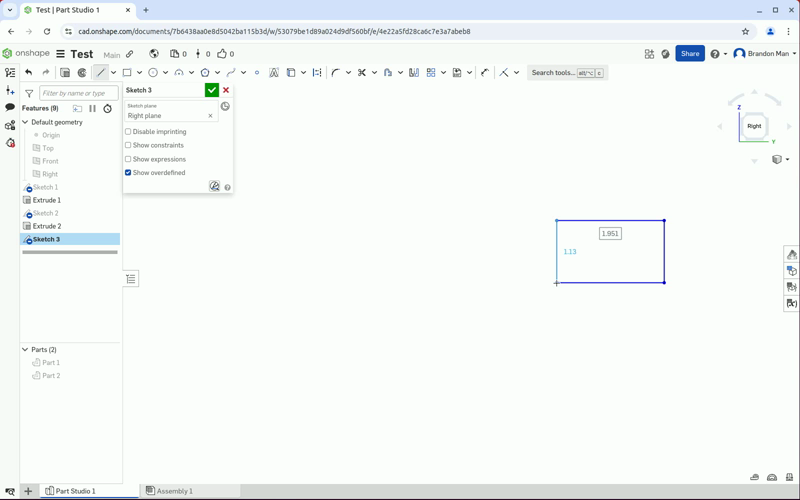
click(556, 282)
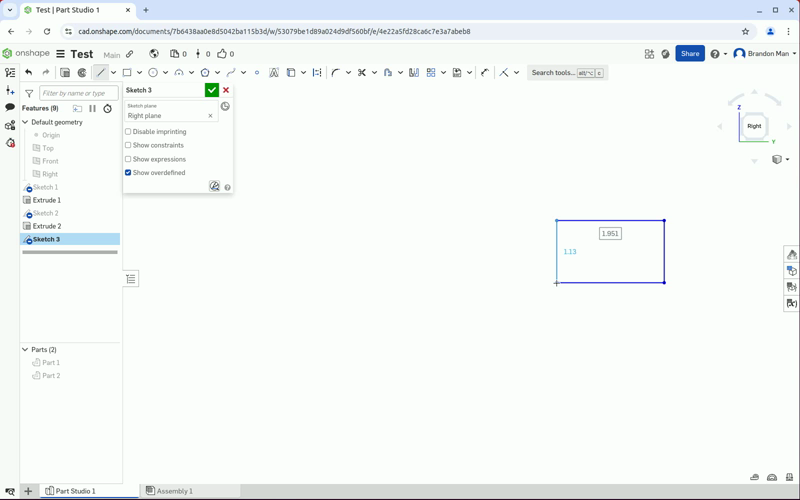
scroll(-6)
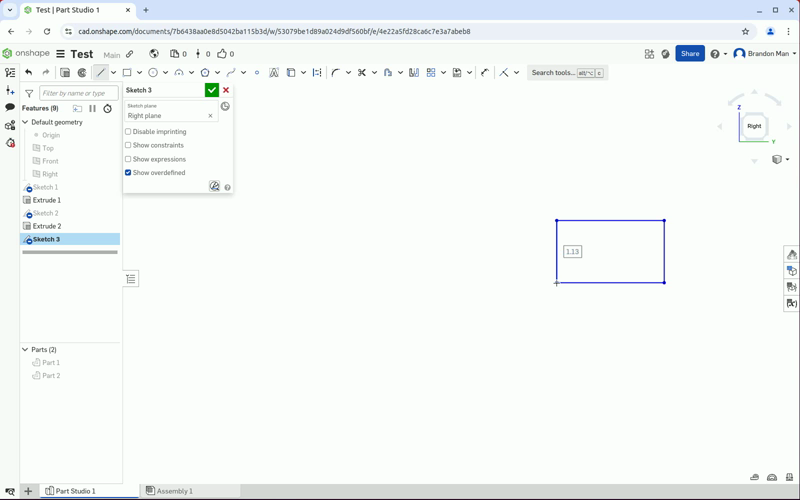
scroll(-6)
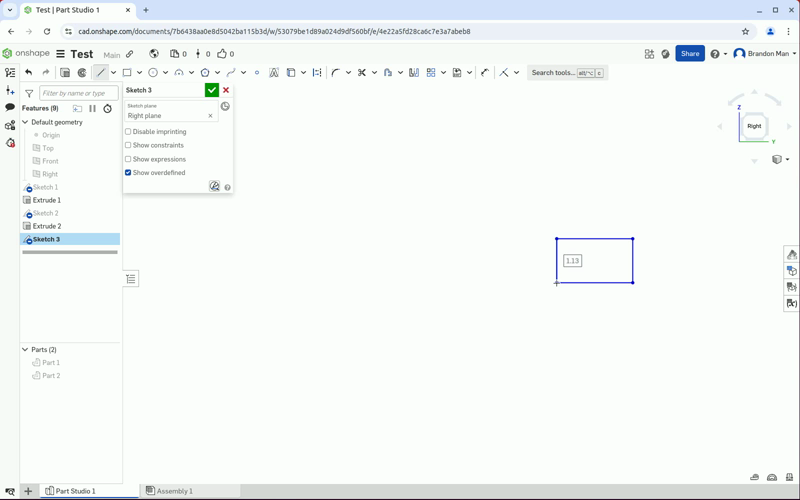
scroll(-6)
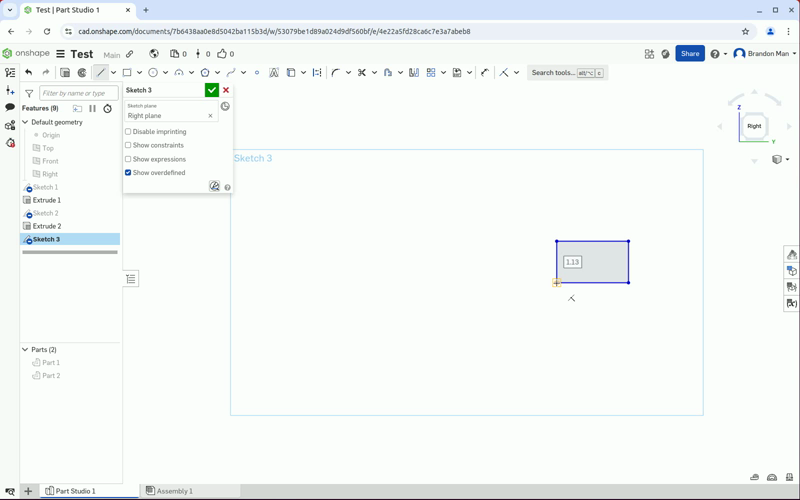
scroll(-6)
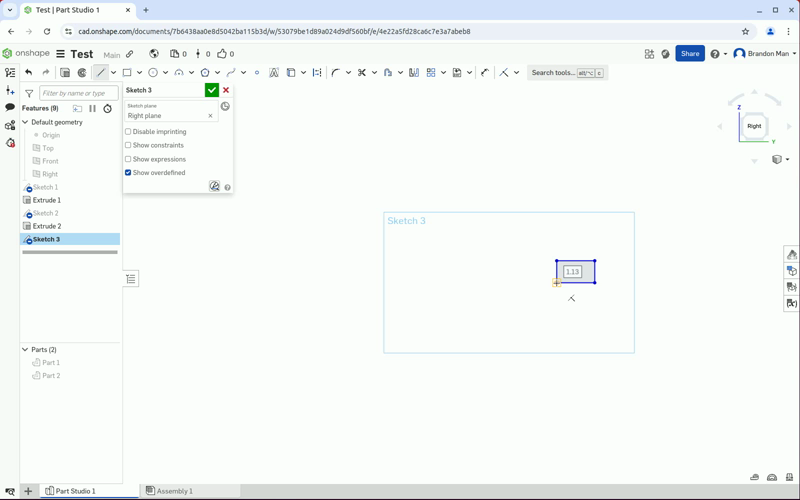
scroll(-6)
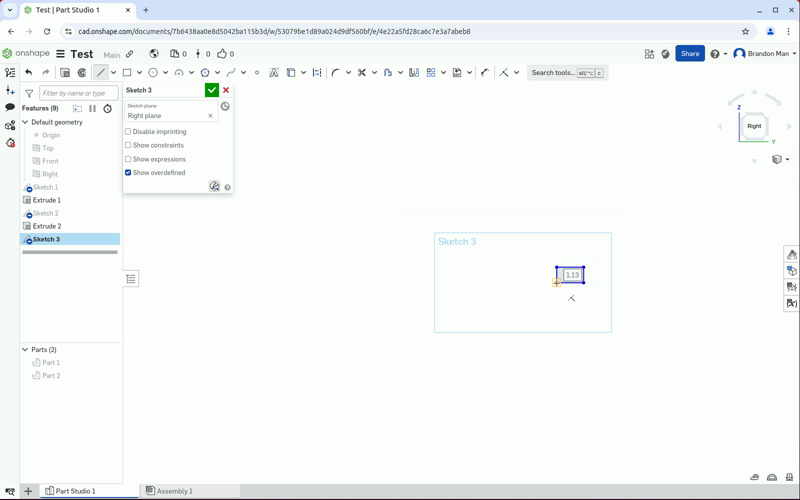
scroll(-6)
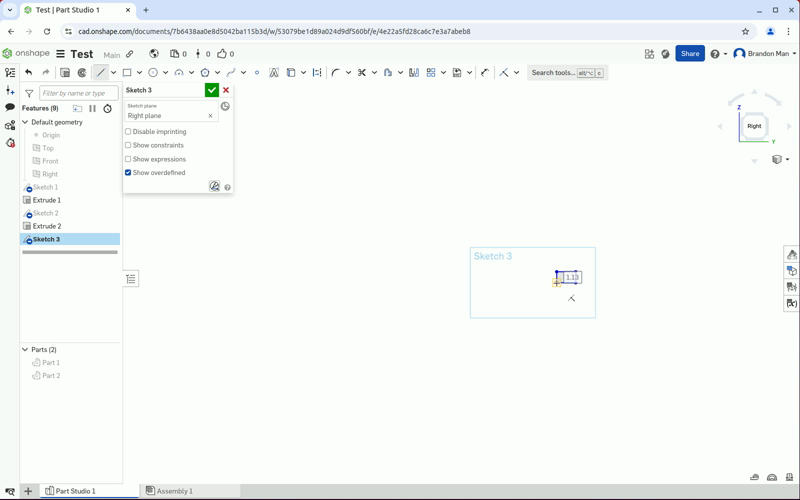
scroll(-6)
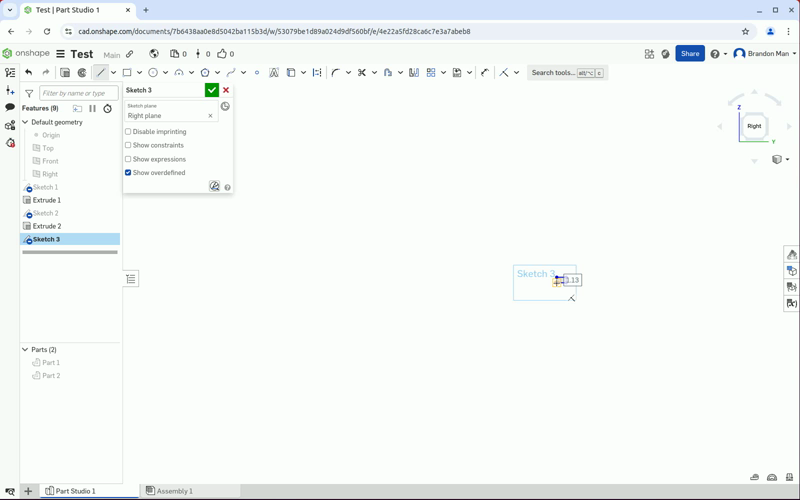
key(esc)
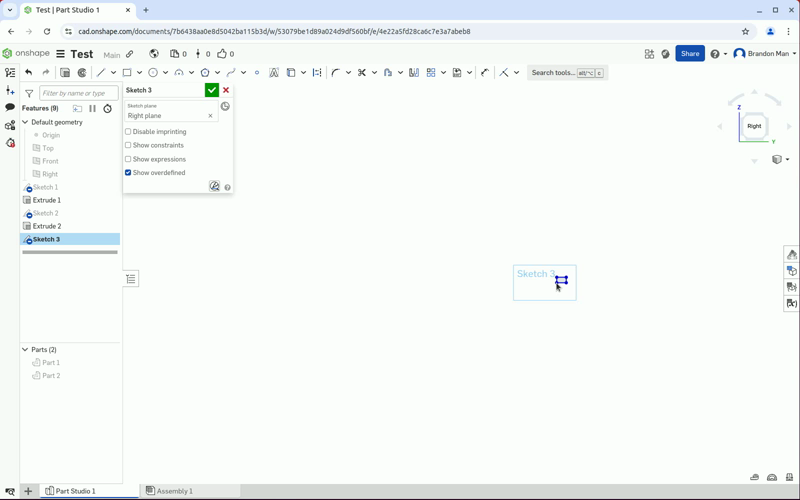
mouse_move(564, 282)
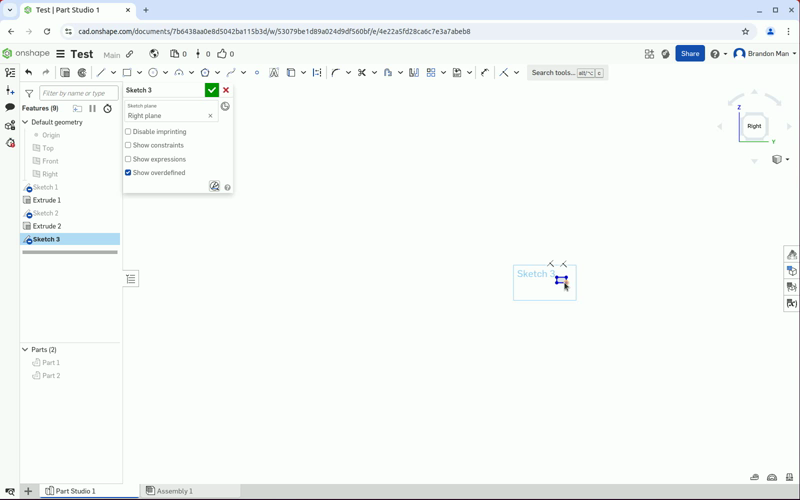
scroll(6)
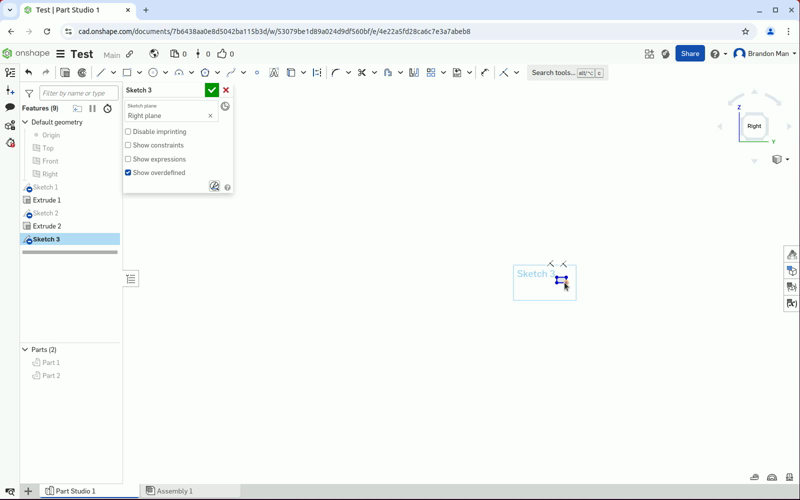
scroll(6)
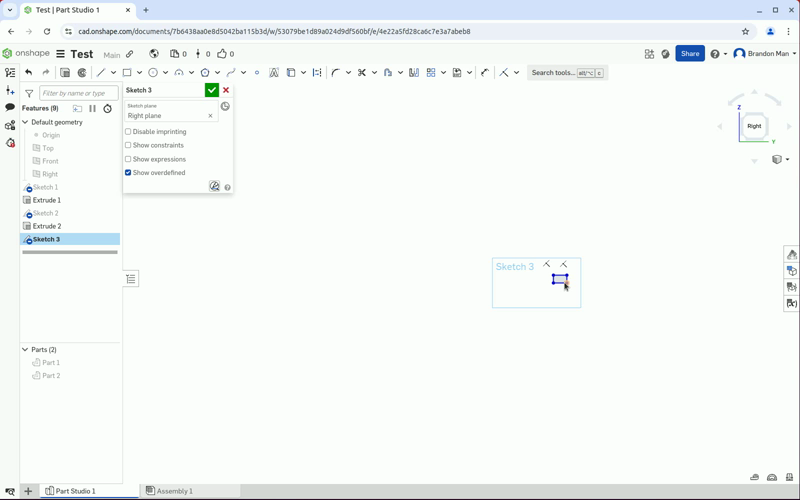
scroll(6)
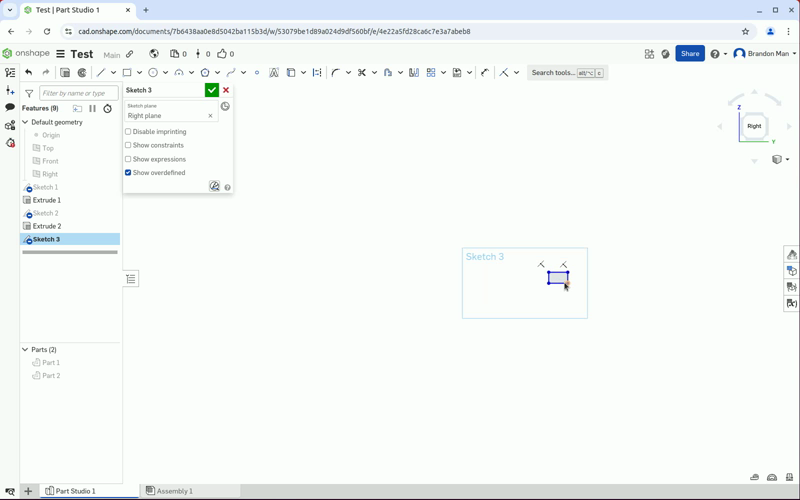
scroll(6)
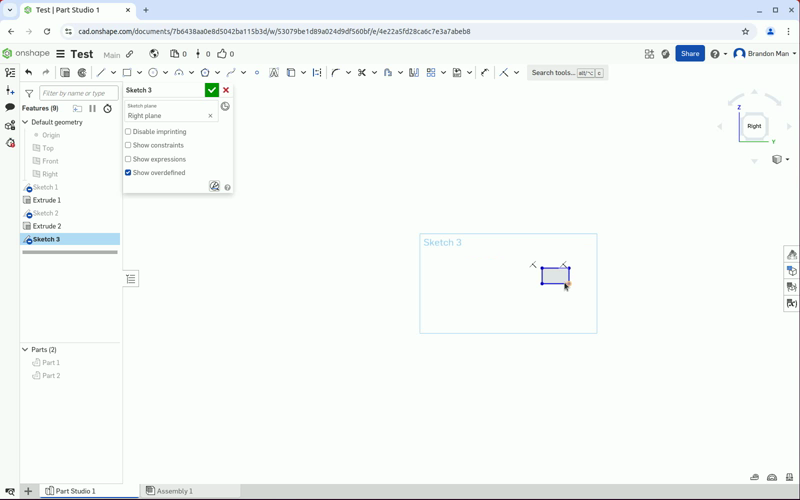
scroll(6)
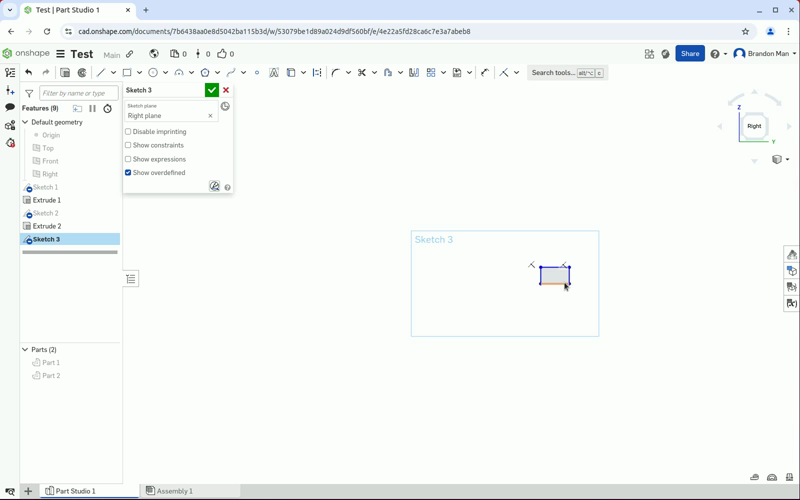
scroll(6)
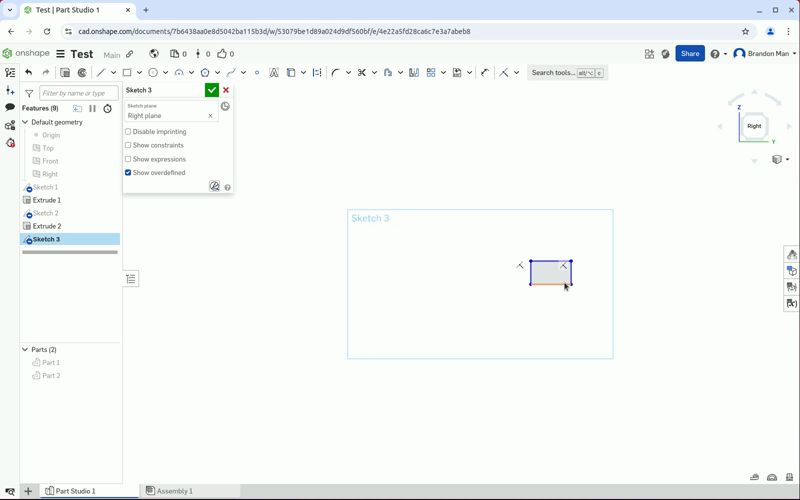
scroll(6)
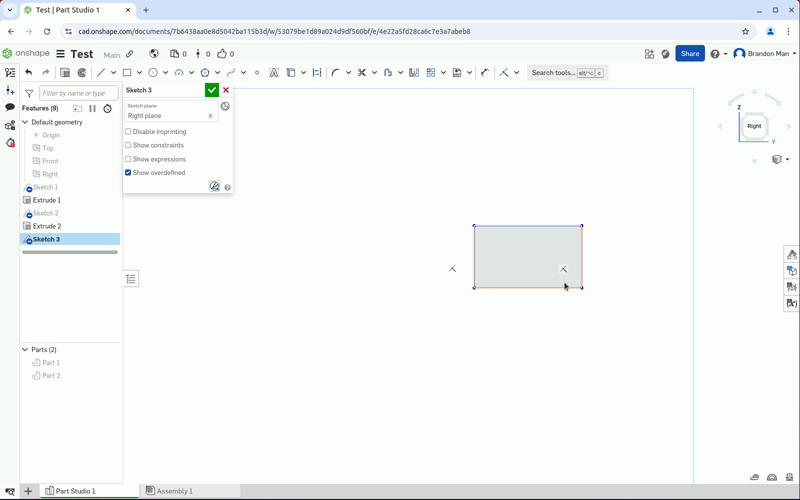
click(564, 282)
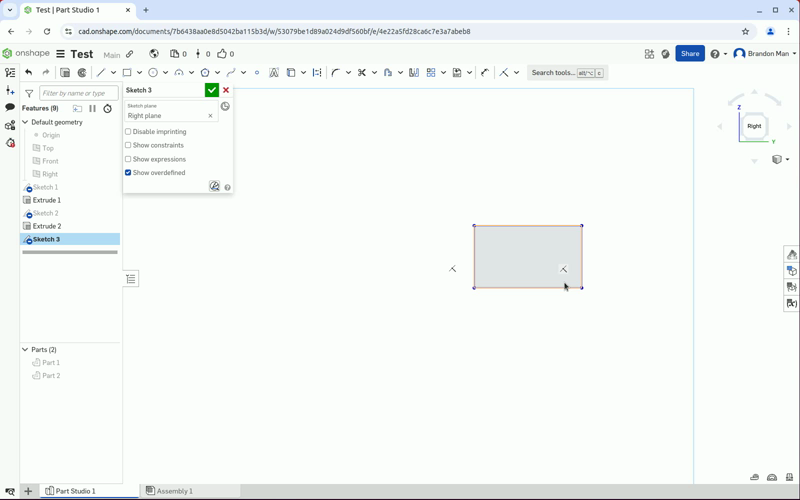
scroll(-6)
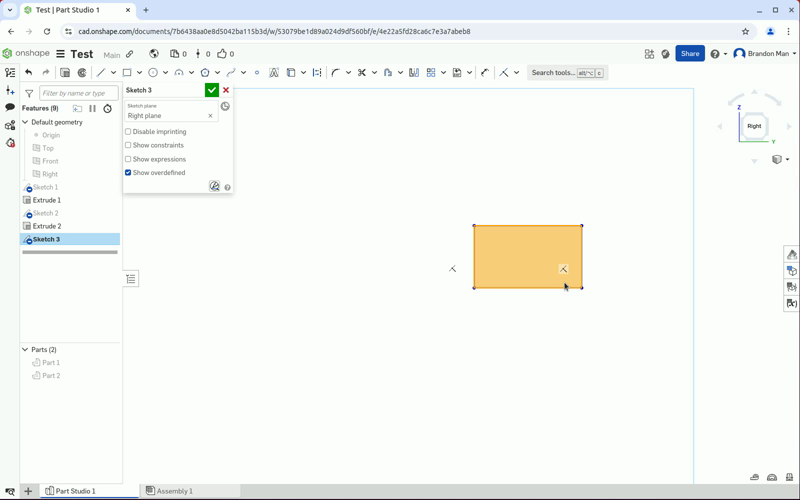
scroll(-6)
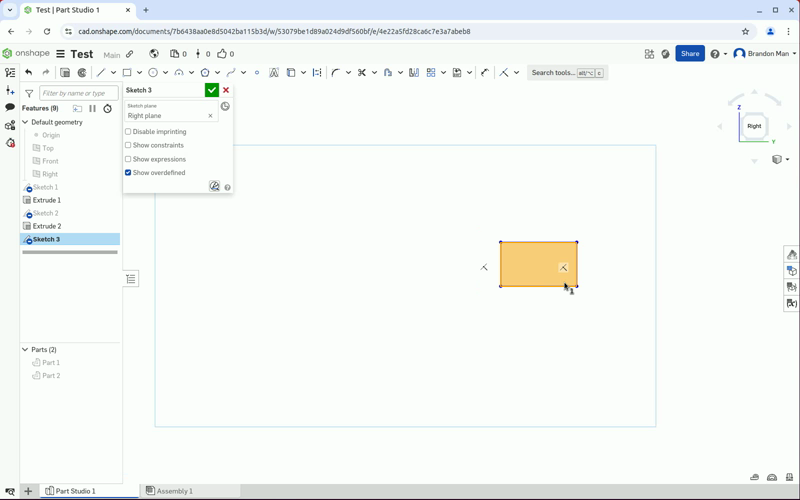
scroll(-6)
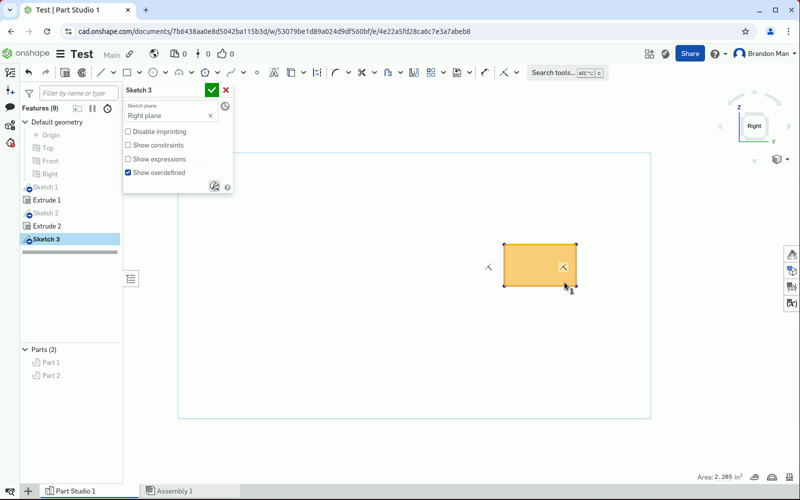
scroll(-6)
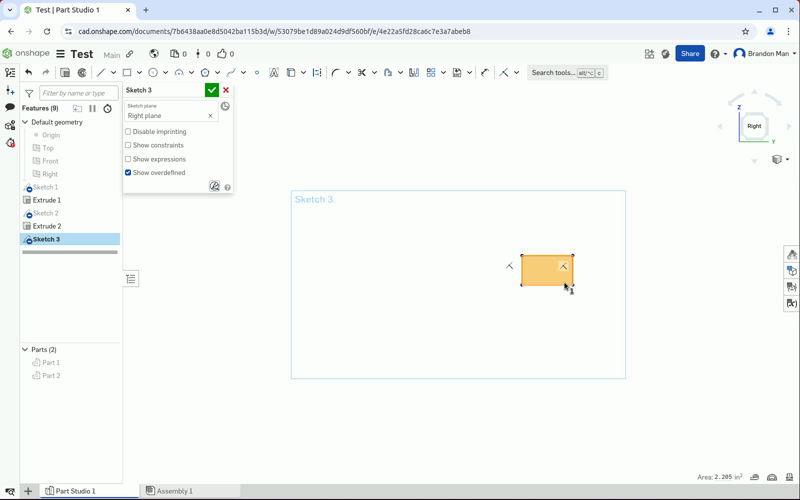
scroll(-6)
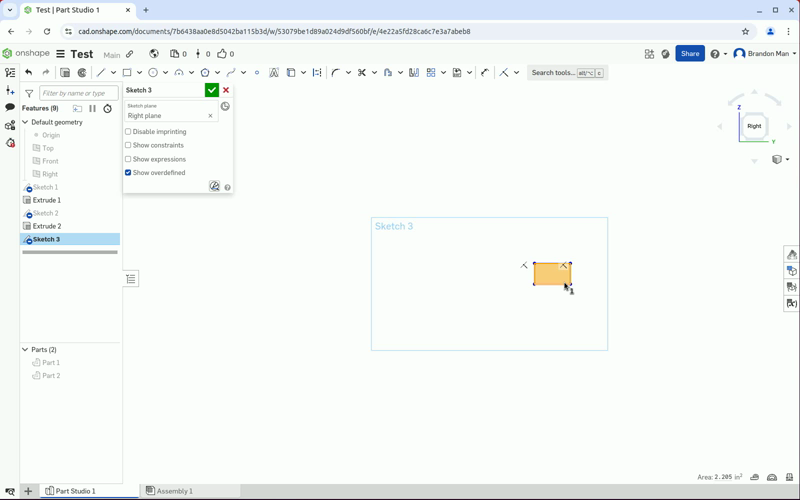
scroll(-6)
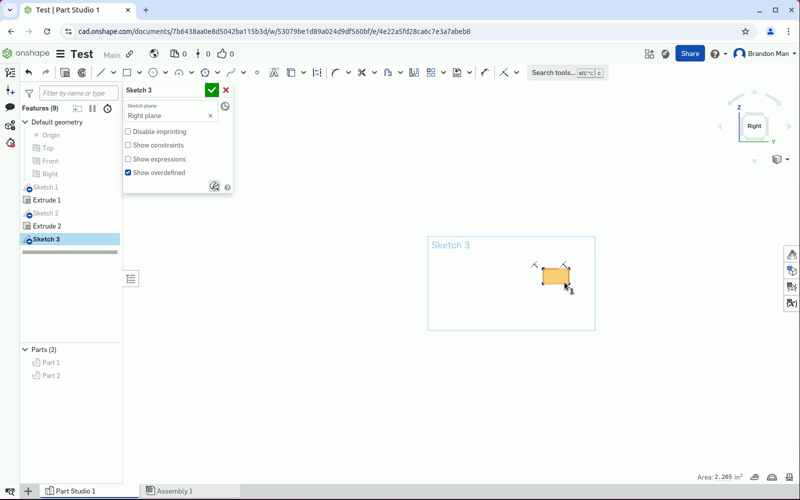
scroll(-6)
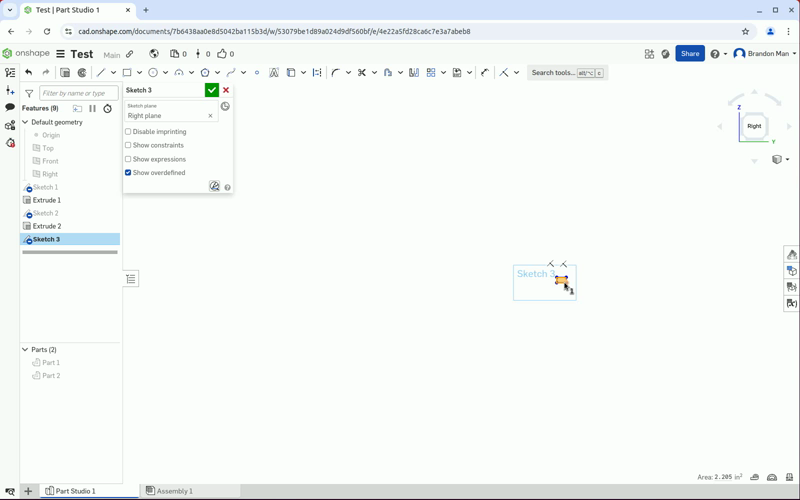
mouse_move(73, 352)
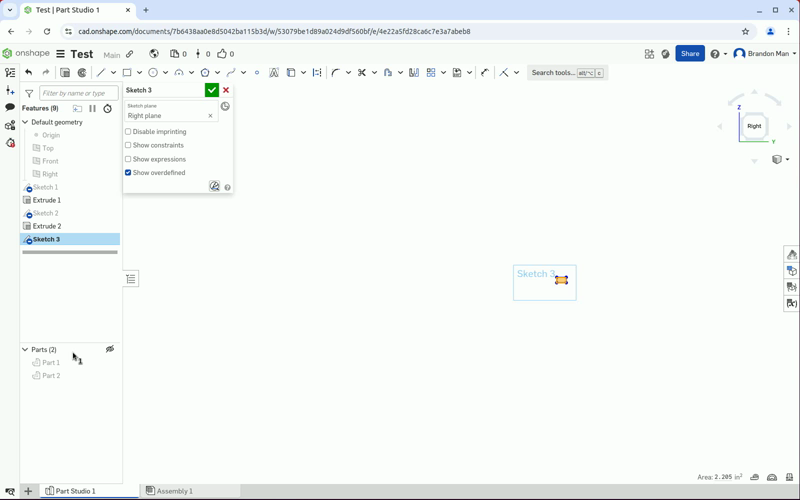
key(shift+y)
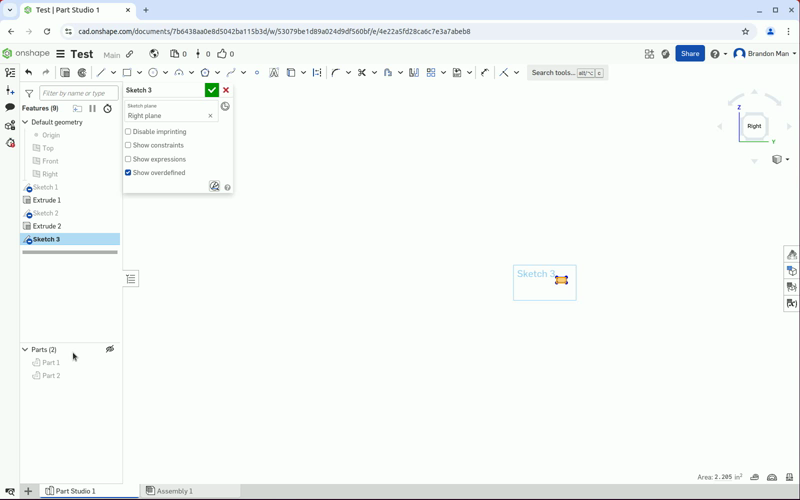
key(shift+e)
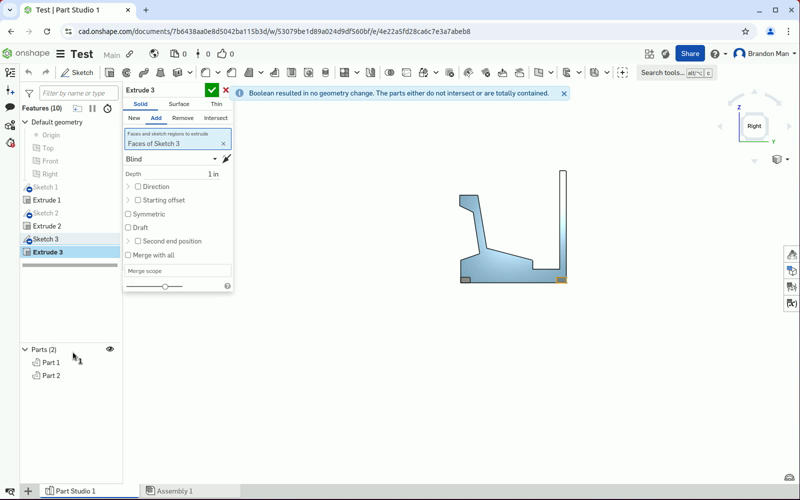
mouse_move(143, 106)
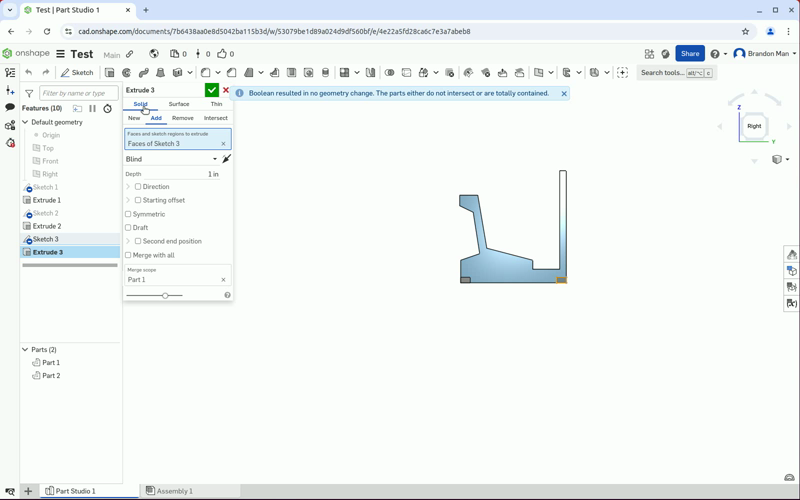
click(143, 106)
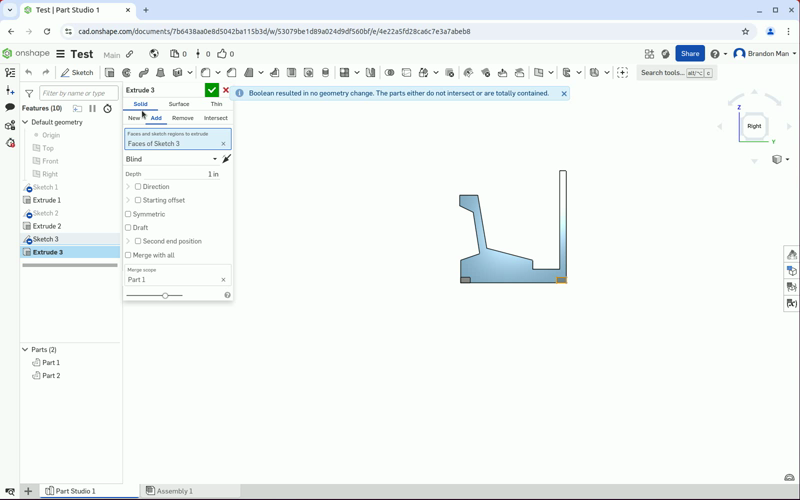
mouse_move(137, 120)
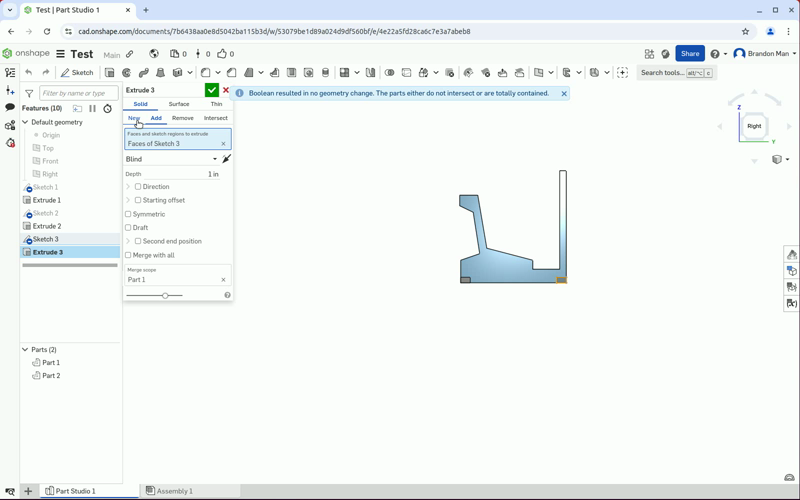
click(137, 120)
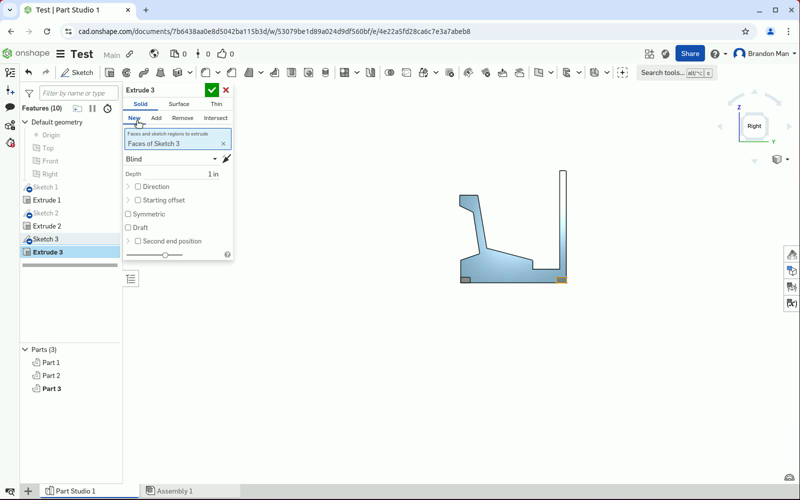
key(tab, 4)
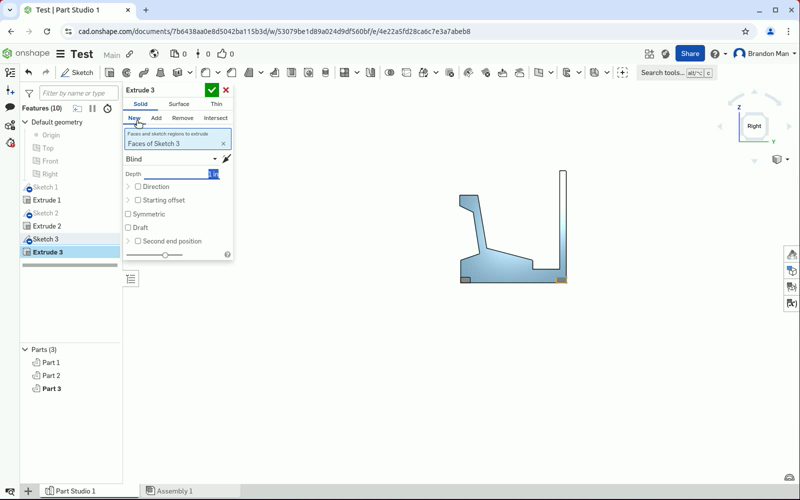
text(9.628)
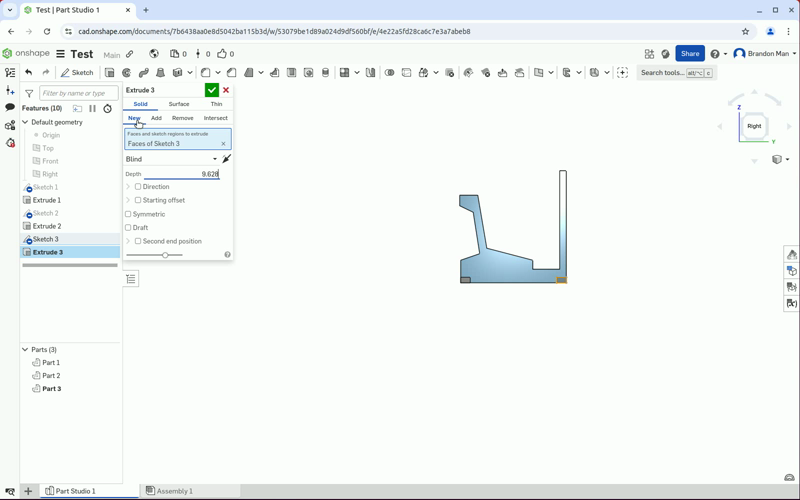
key(tab, 3)
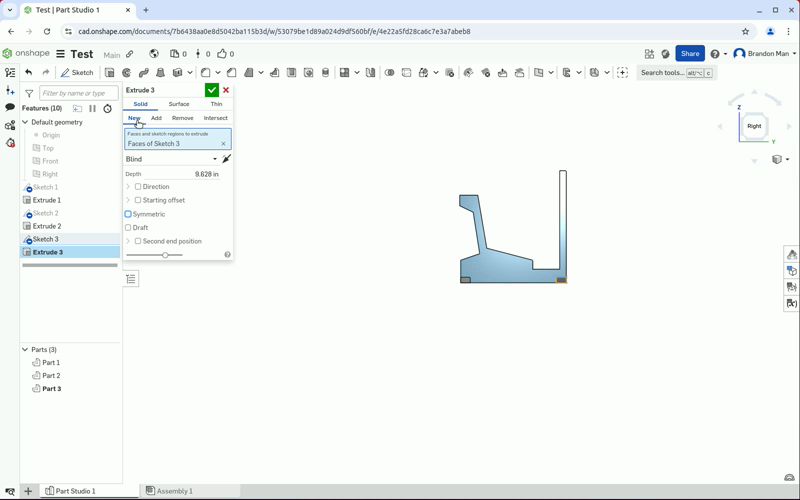
key(space)
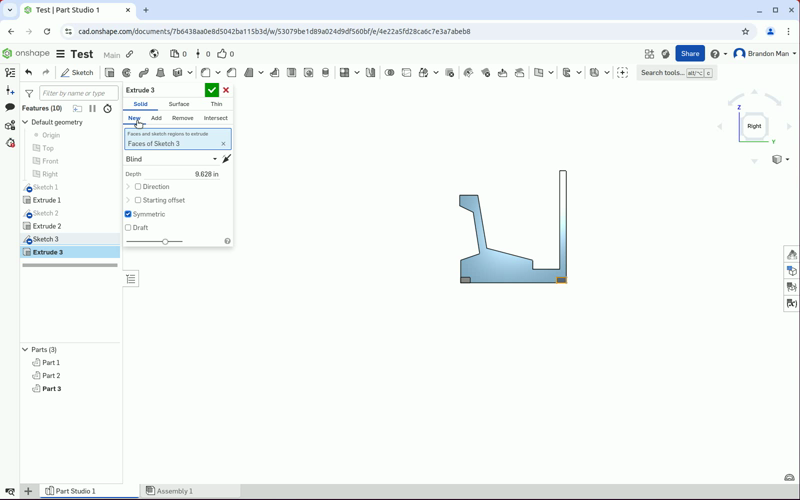
key(enter)
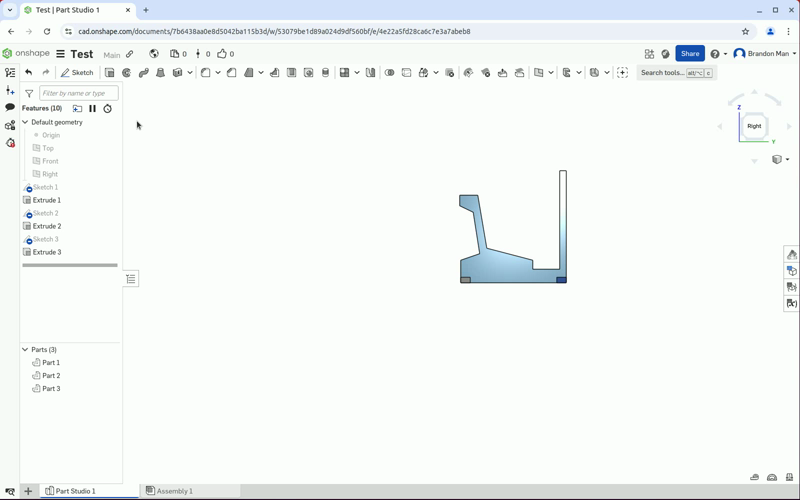
key(shift+h)
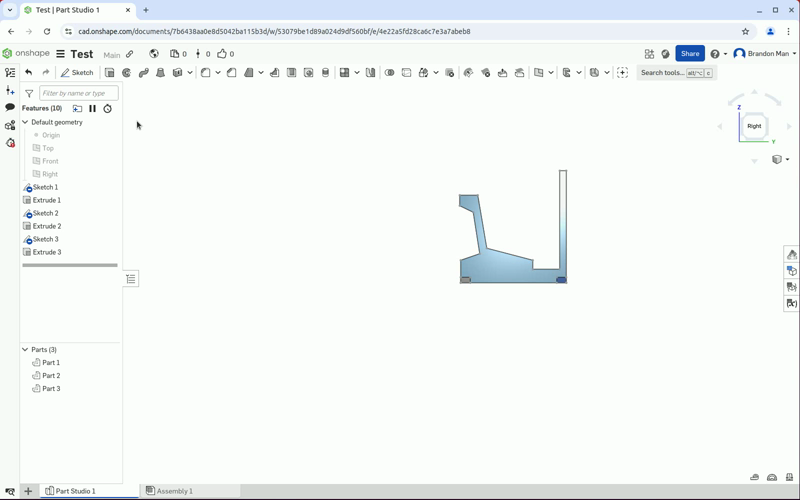
key(shift+h)
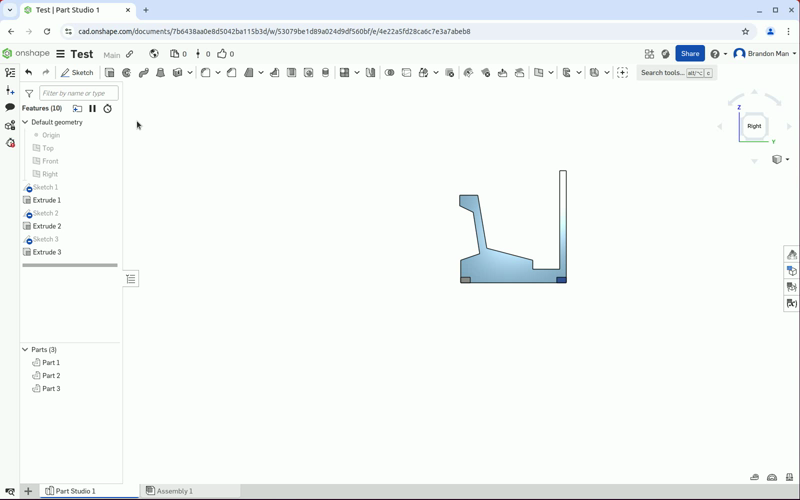
mouse_move(73, 189)
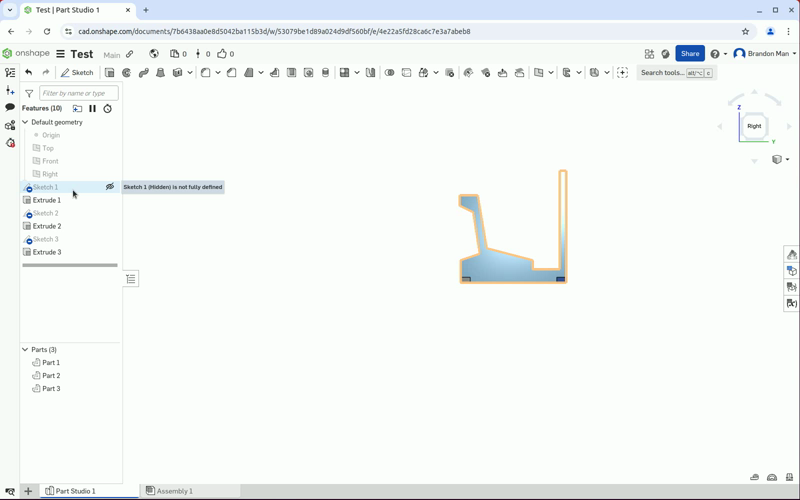
click(73, 189)
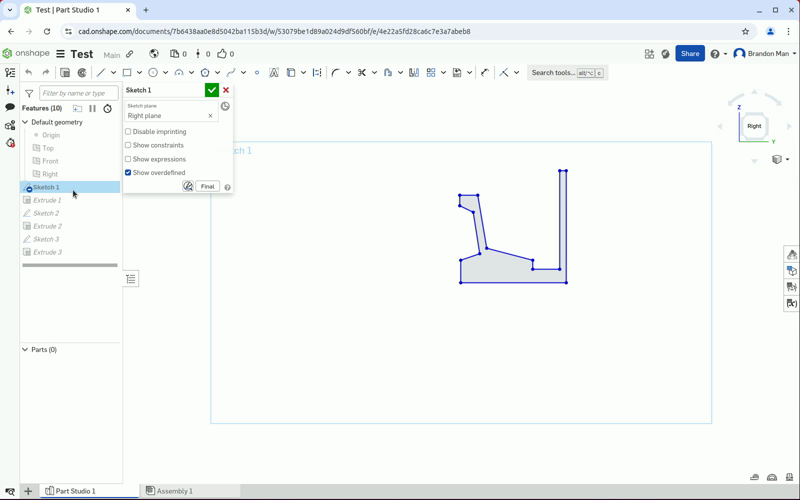
mouse_move(229, 92)
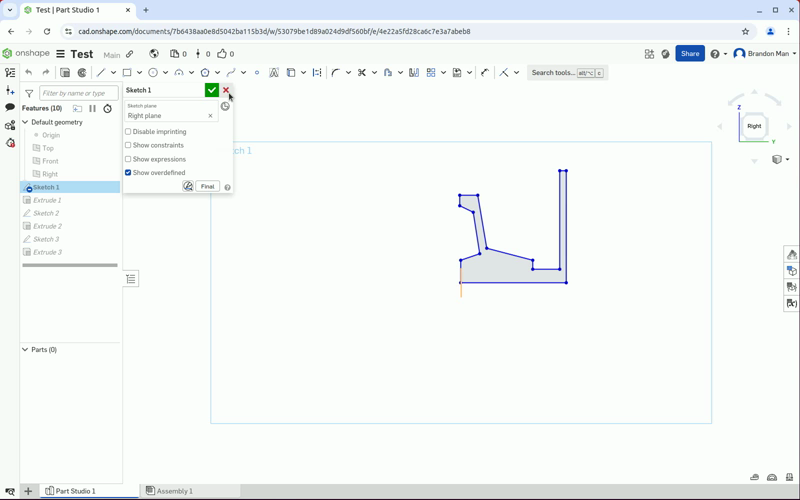
click(229, 92)
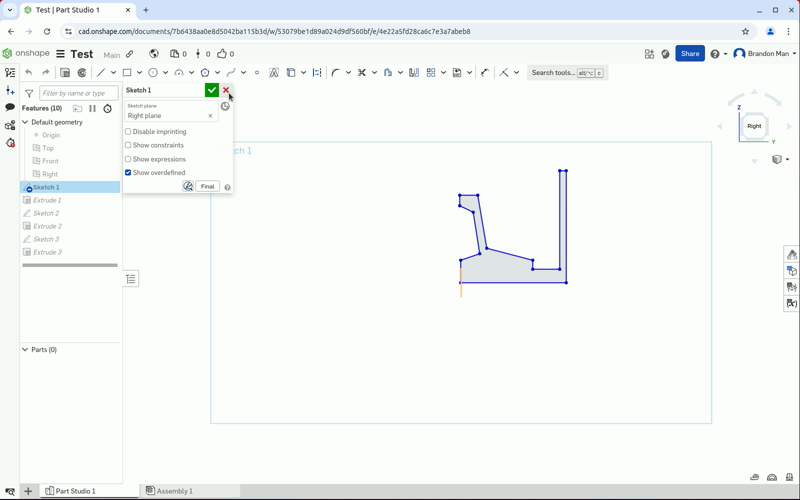
key(shift+s)
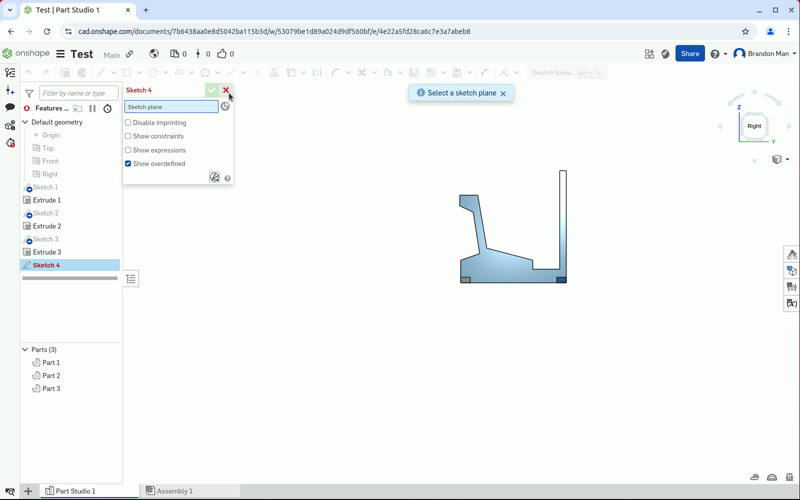
mouse_move(73, 176)
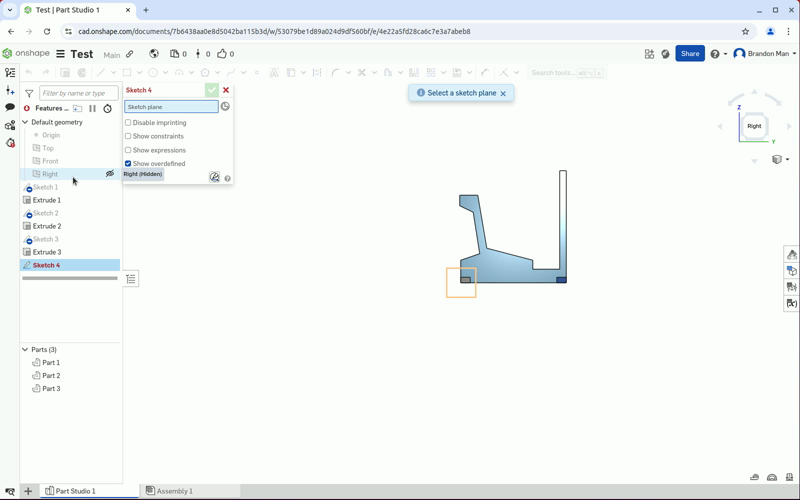
click(73, 176)
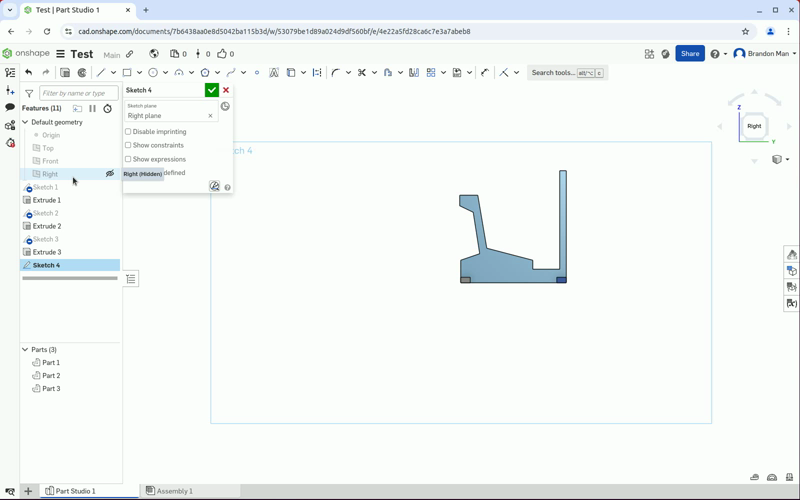
mouse_move(73, 352)
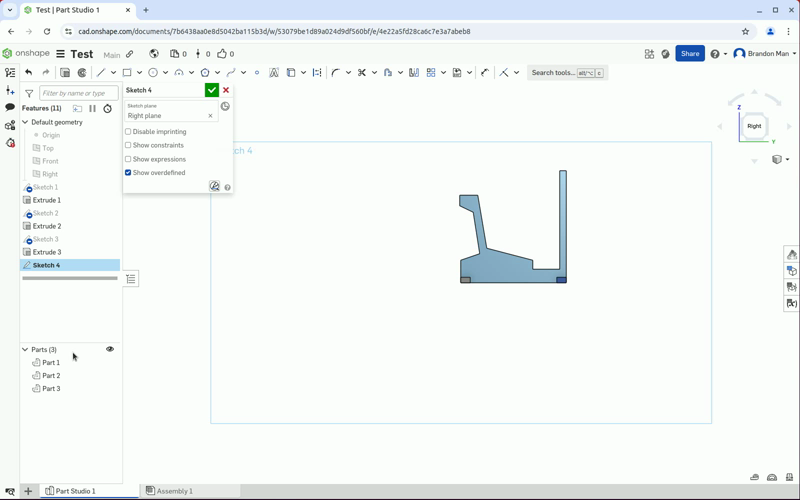
key(y)
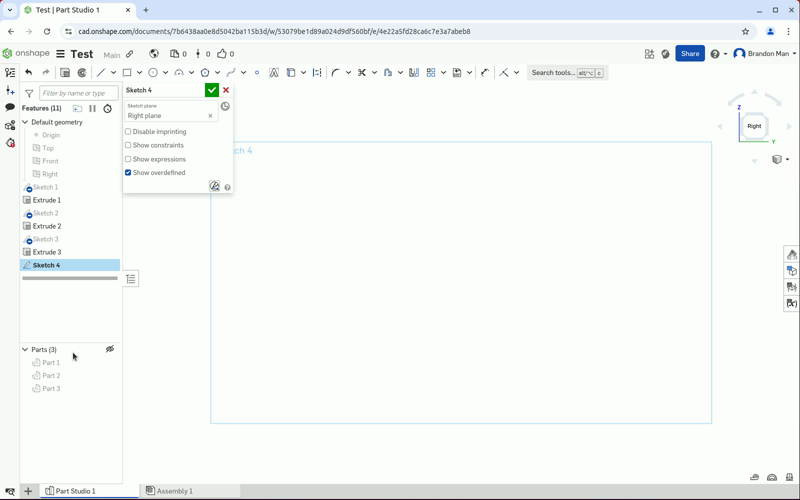
key(c)
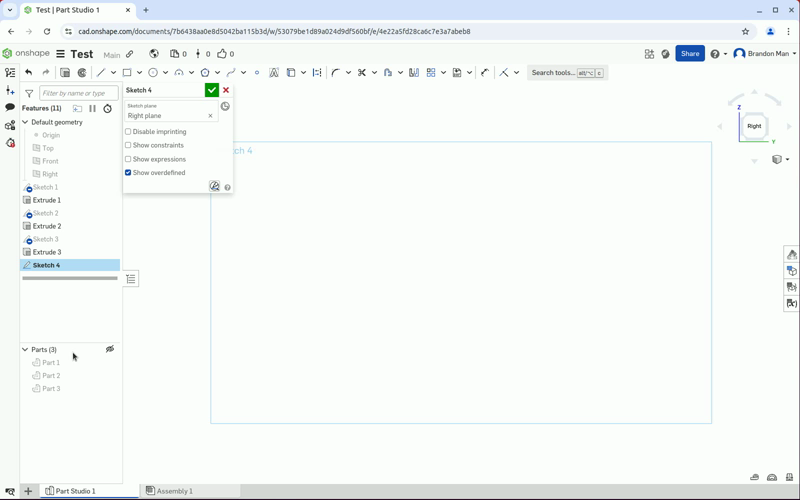
key_down(shift)
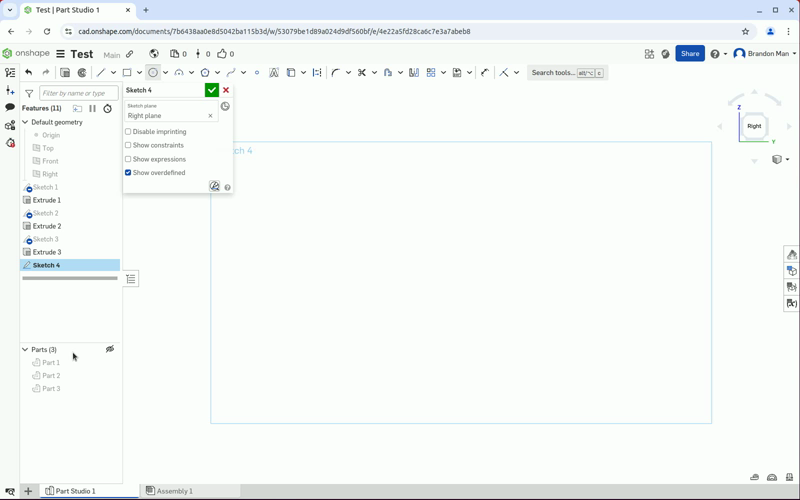
mouse_move(564, 192)
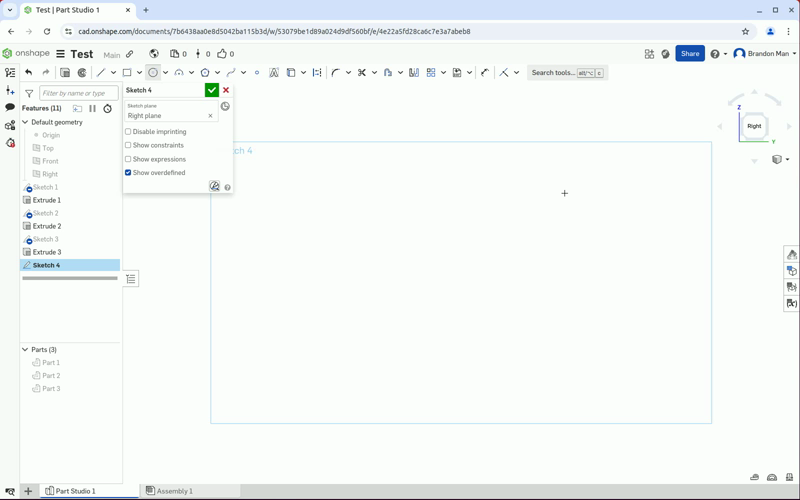
click(564, 192)
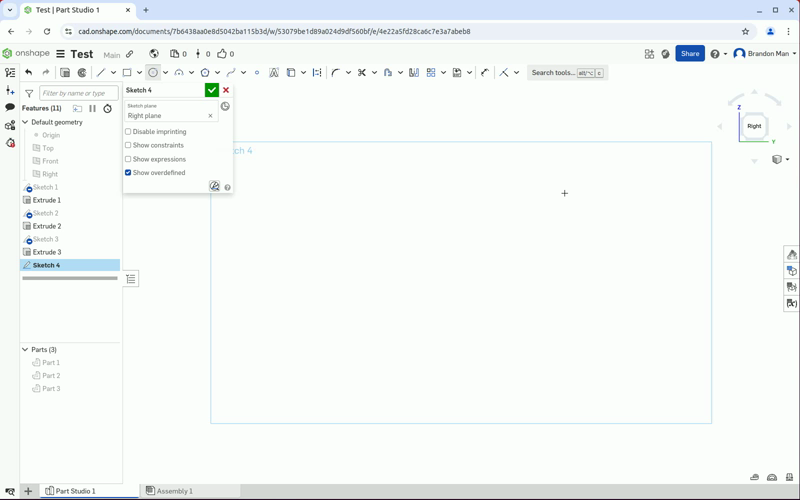
key_up(shift)
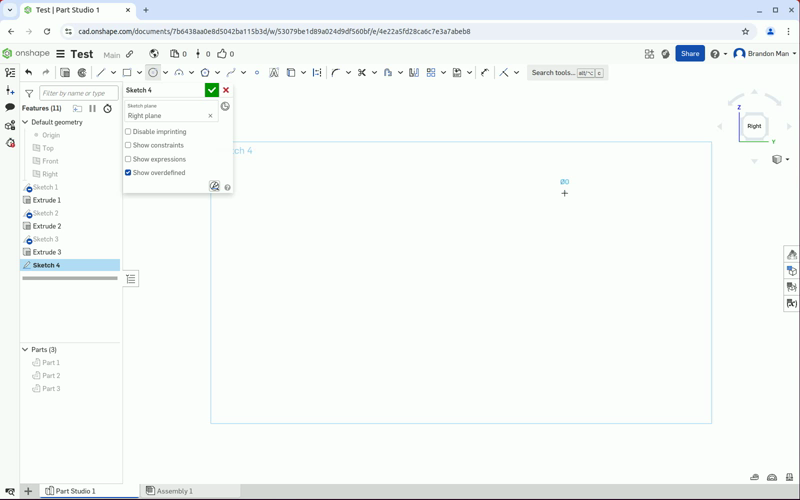
mouse_move(566, 192)
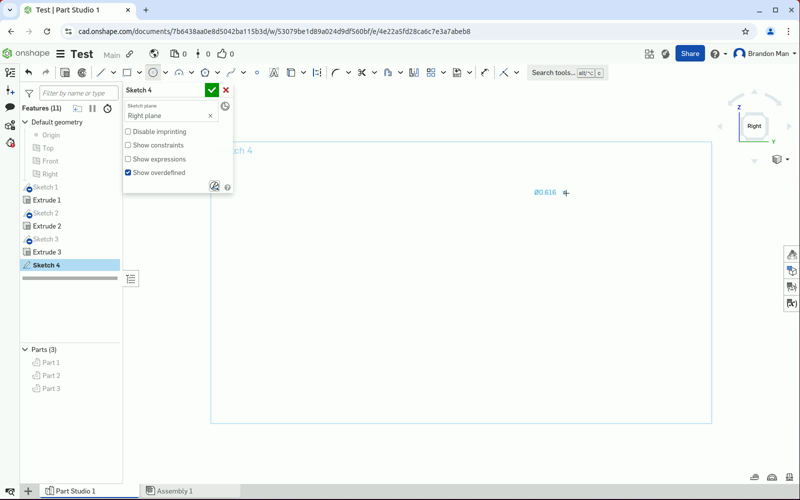
scroll(6)
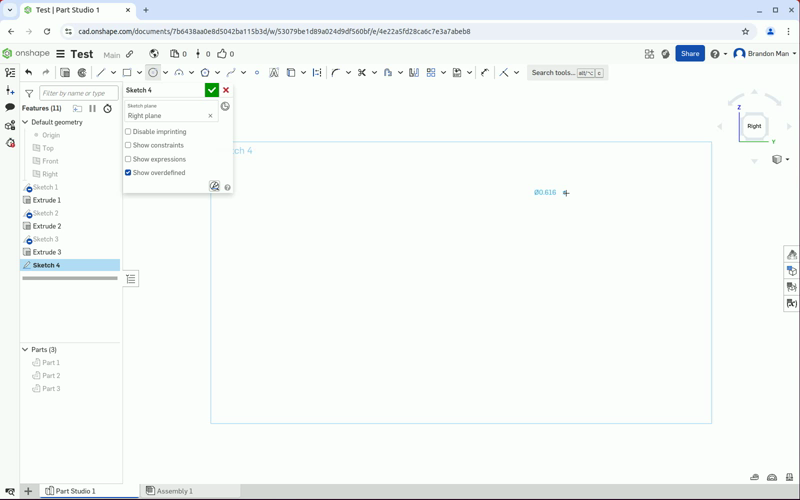
scroll(6)
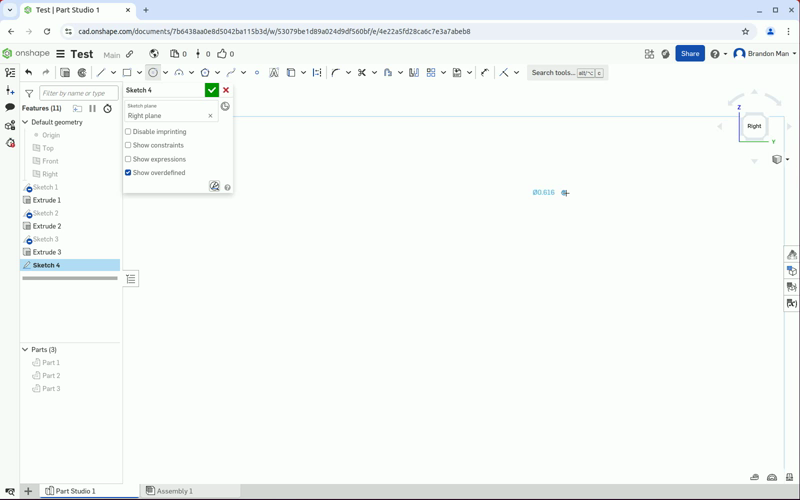
scroll(6)
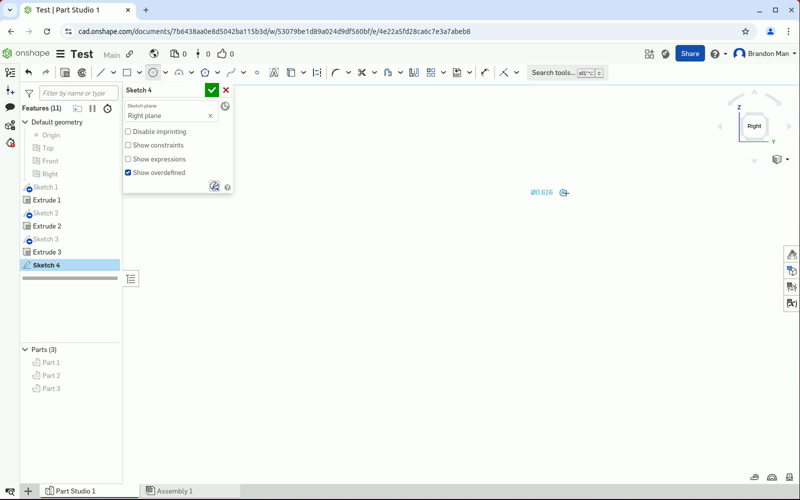
scroll(6)
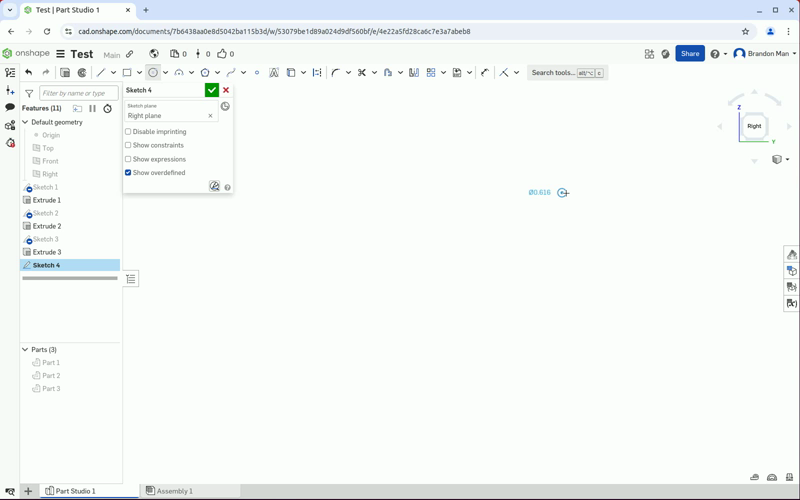
scroll(6)
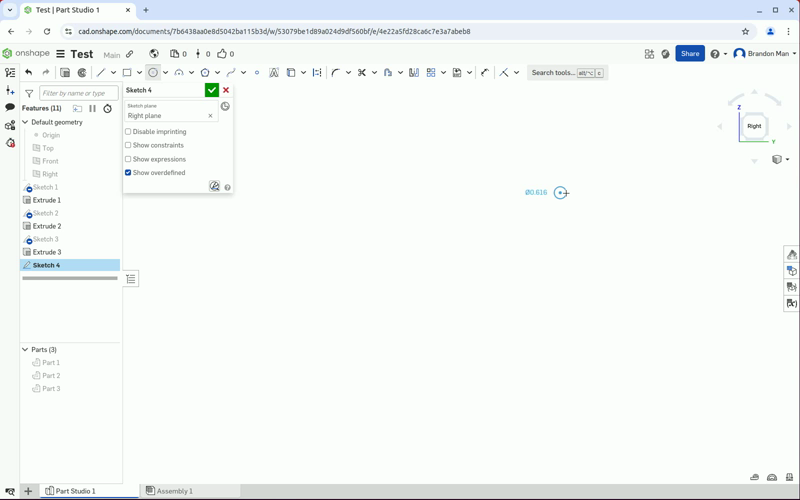
scroll(6)
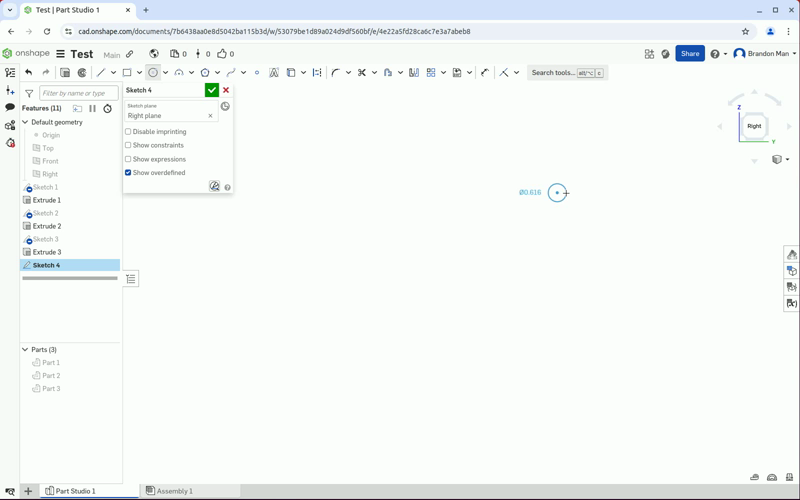
scroll(6)
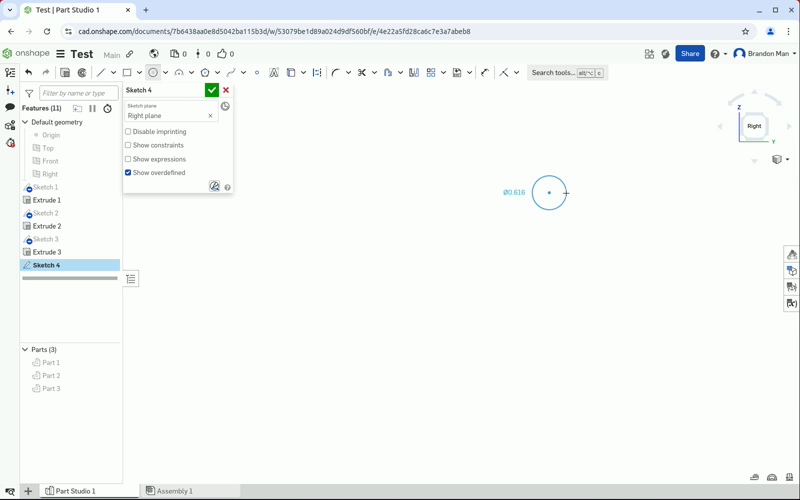
click(566, 192)
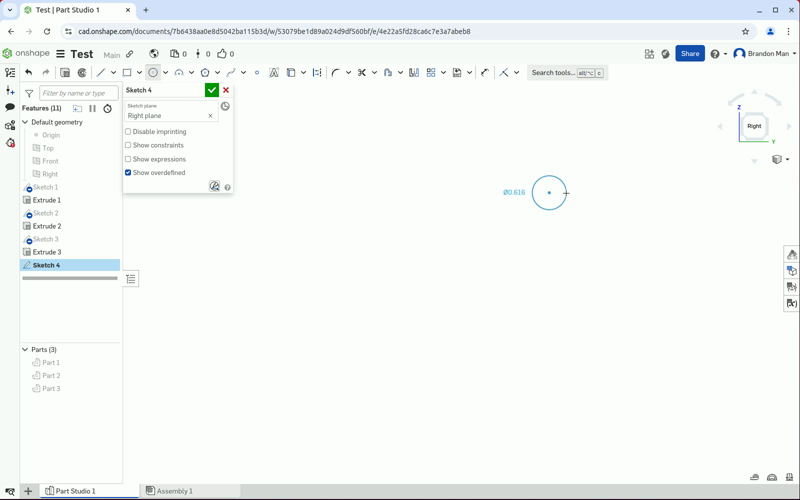
scroll(-6)
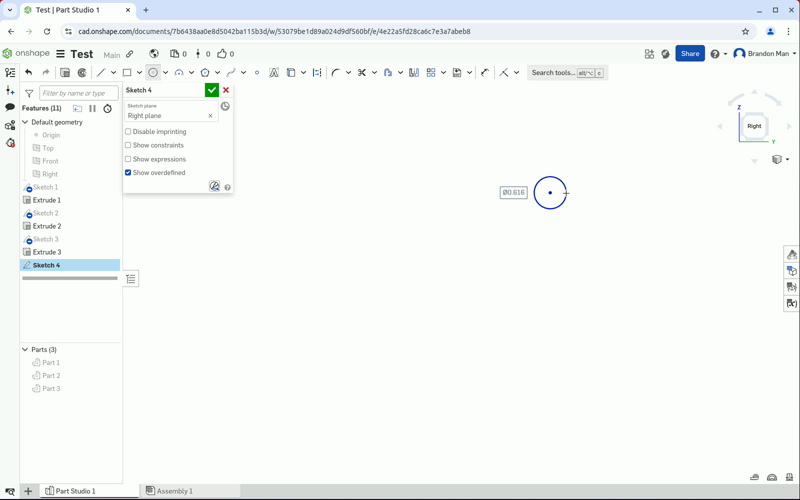
scroll(-6)
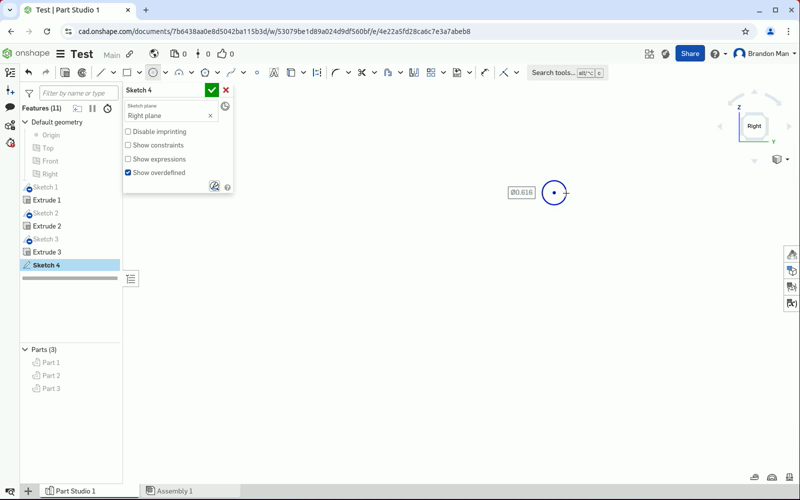
scroll(-6)
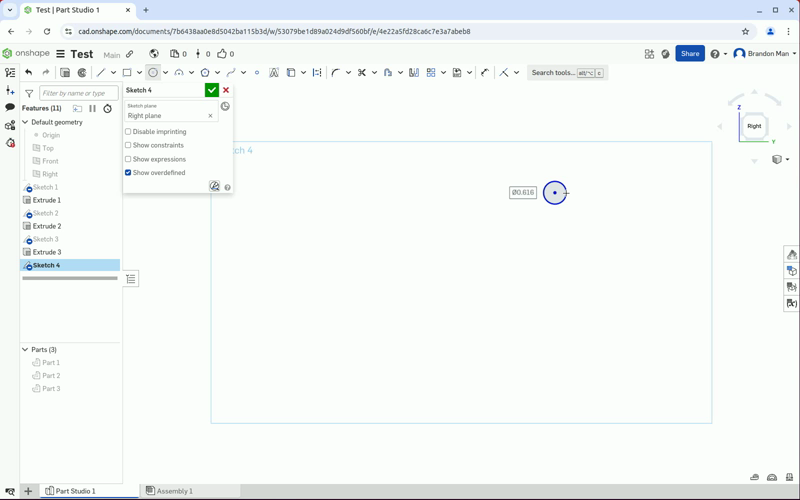
scroll(-6)
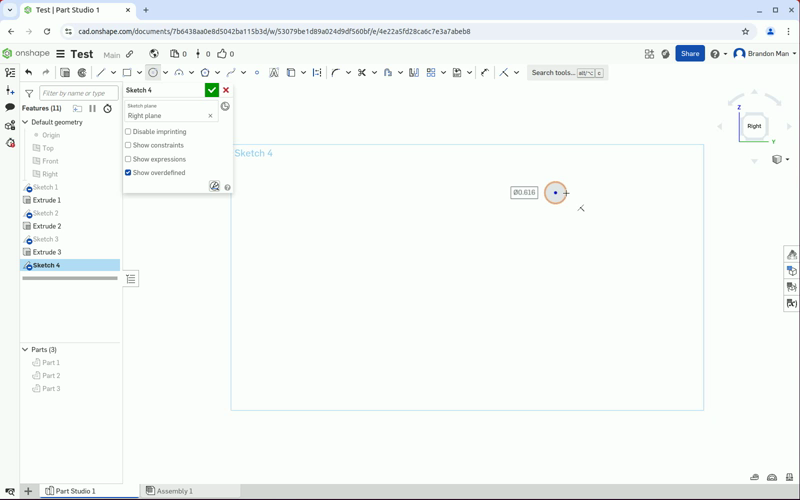
scroll(-6)
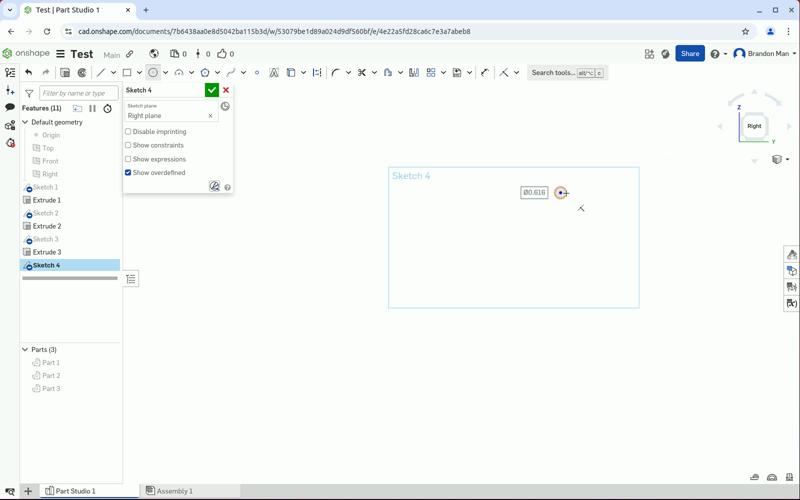
scroll(-6)
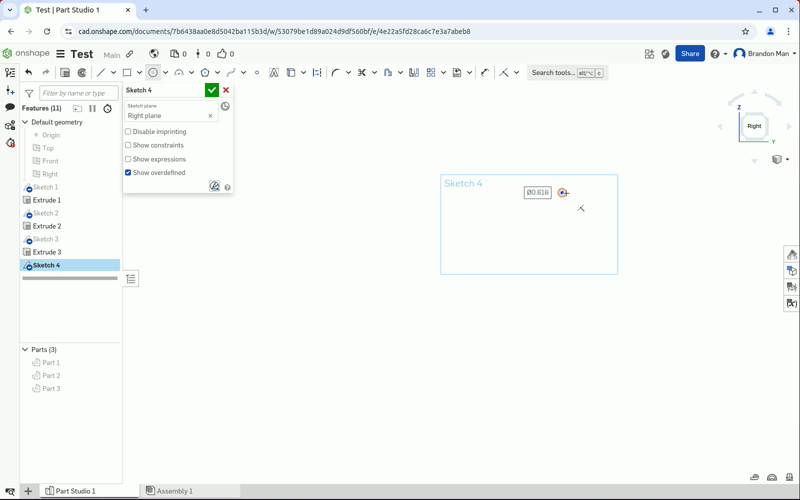
scroll(-6)
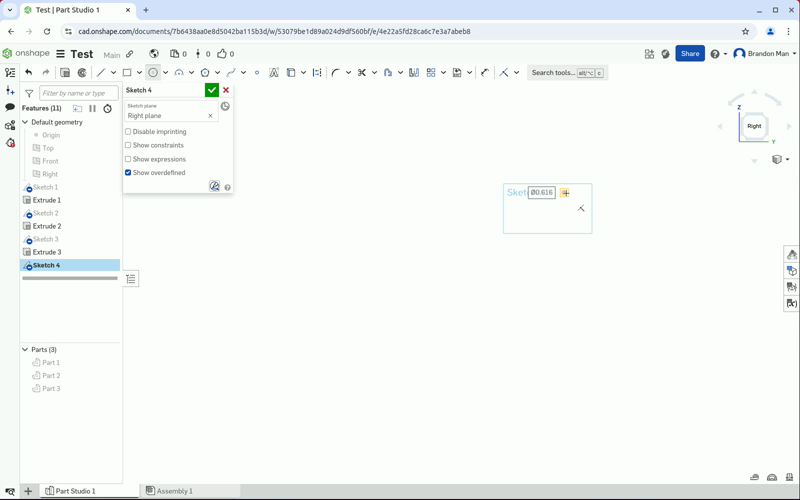
key(esc)
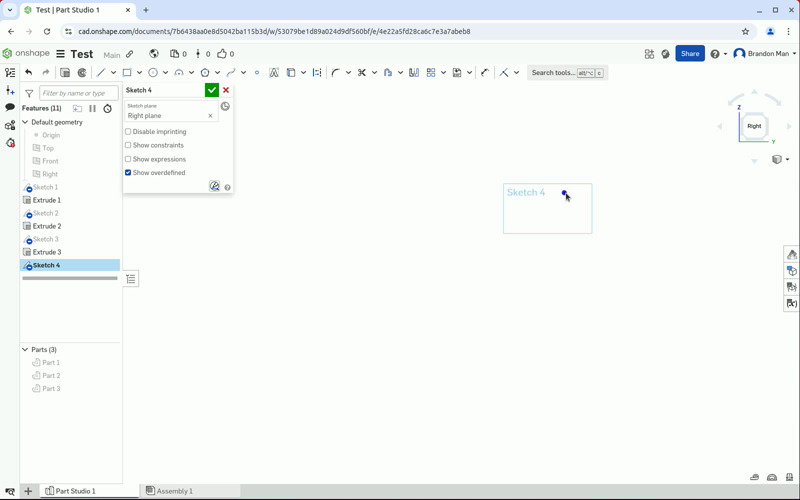
mouse_move(564, 192)
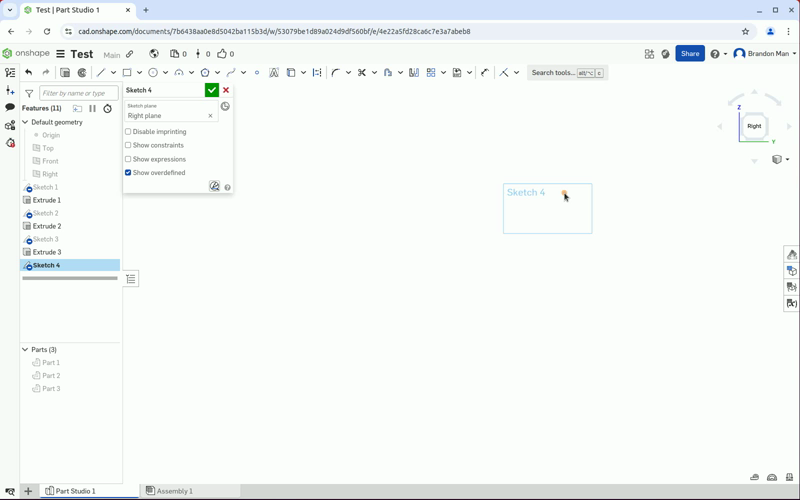
scroll(6)
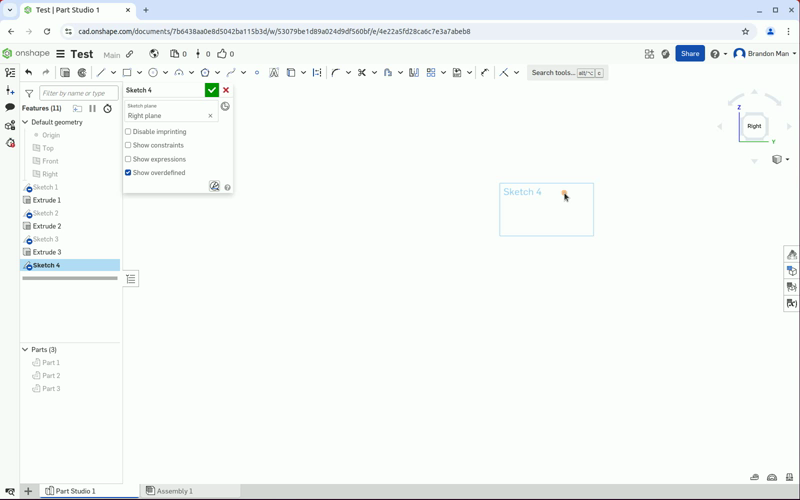
scroll(6)
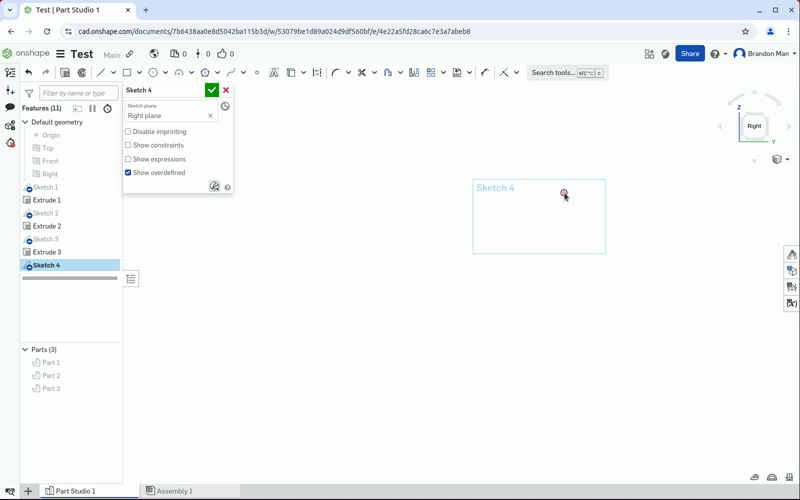
scroll(6)
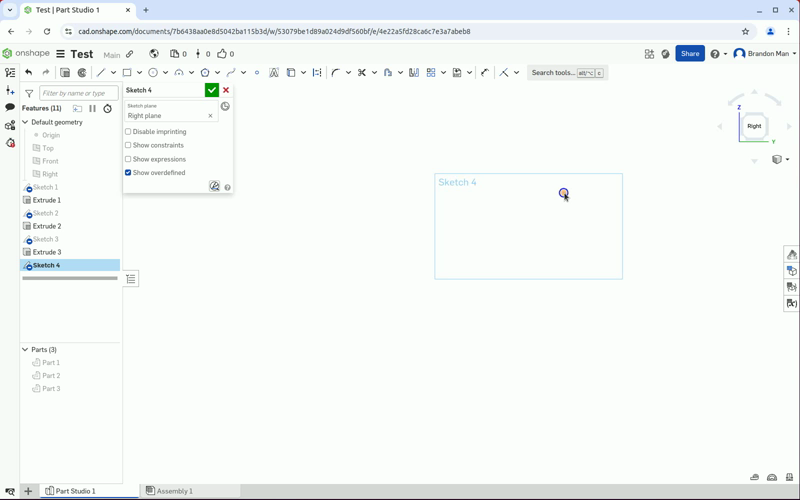
scroll(6)
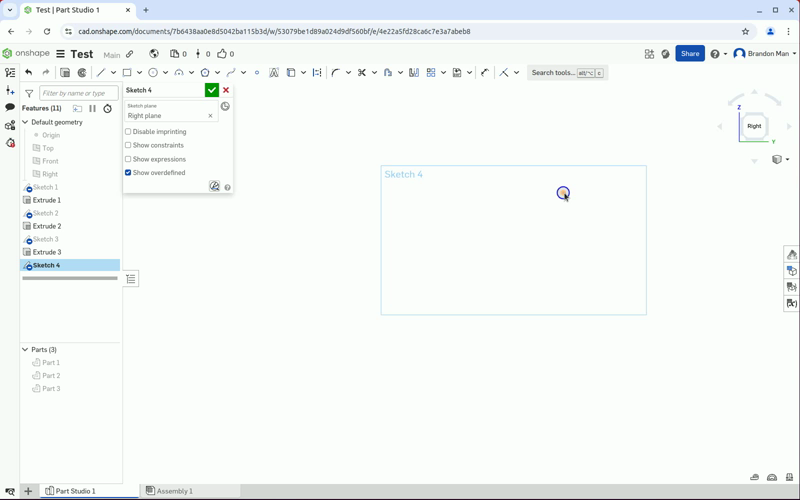
scroll(6)
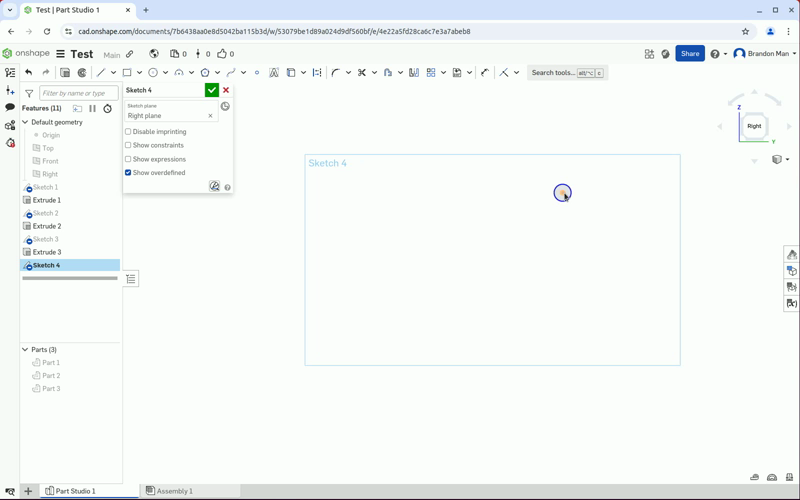
scroll(6)
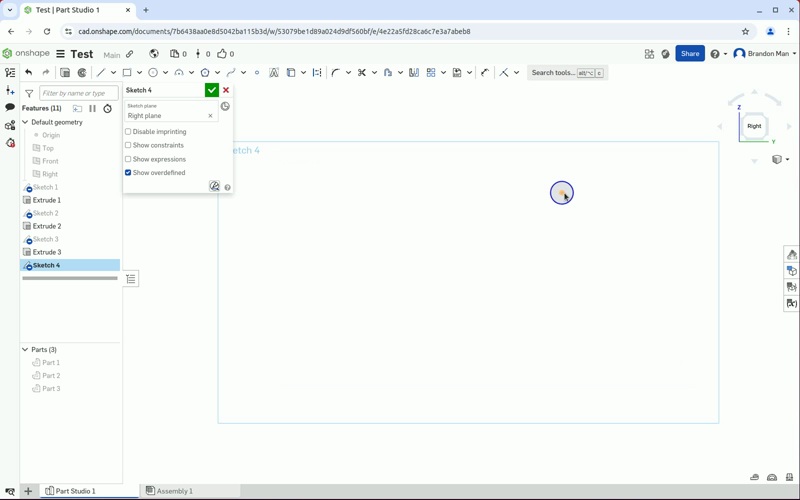
scroll(6)
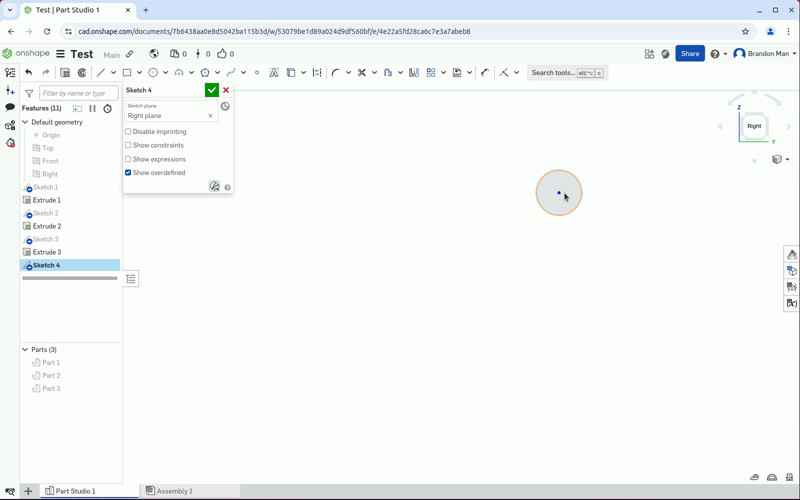
click(564, 192)
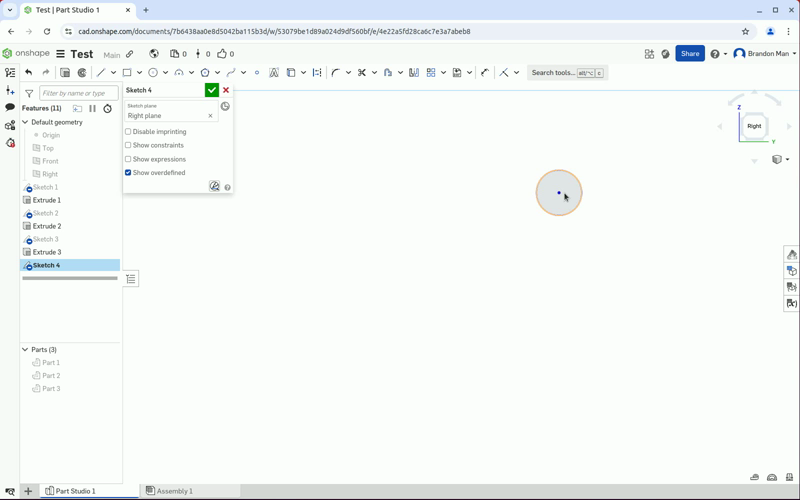
scroll(-6)
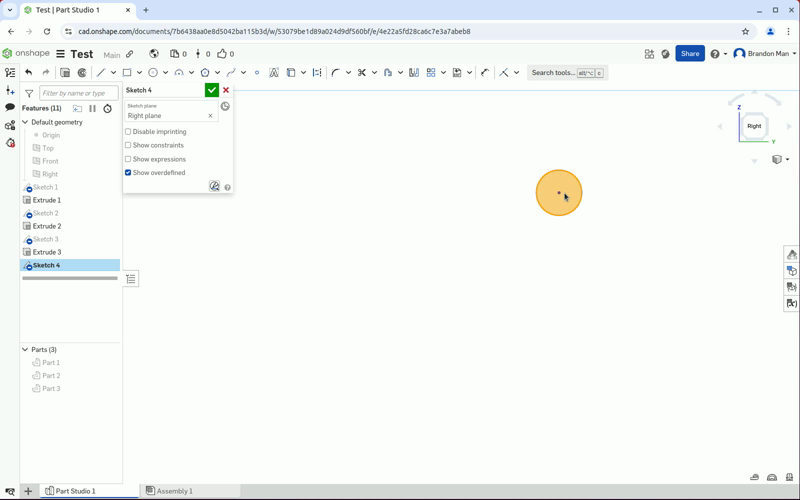
scroll(-6)
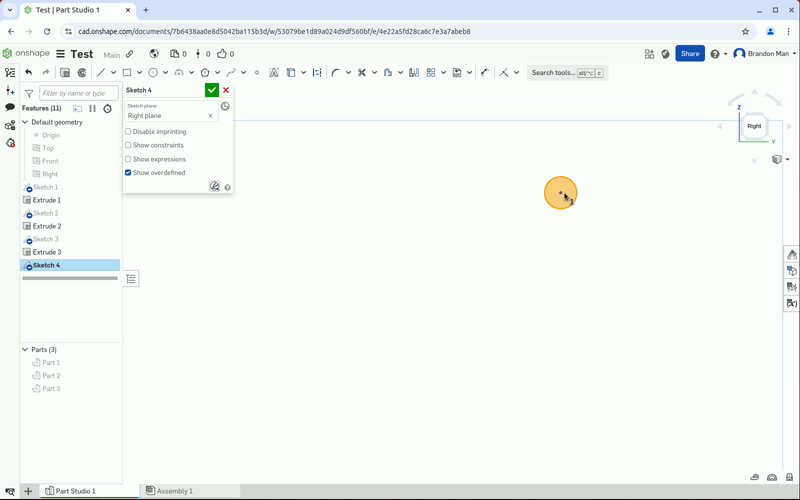
scroll(-6)
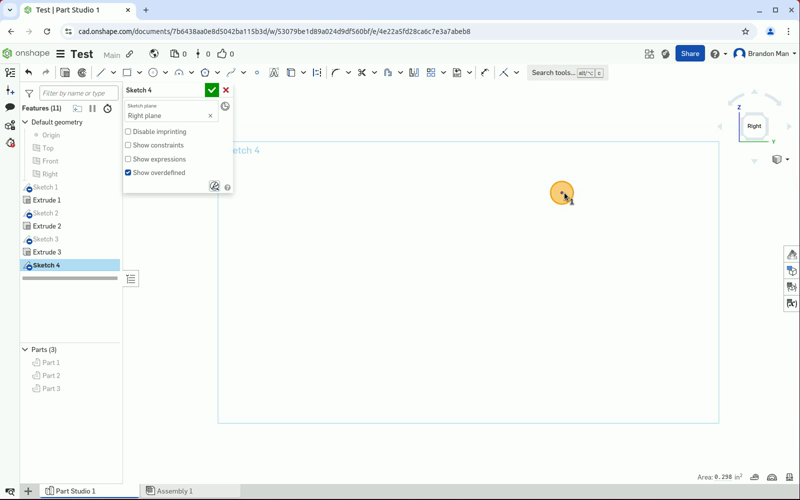
scroll(-6)
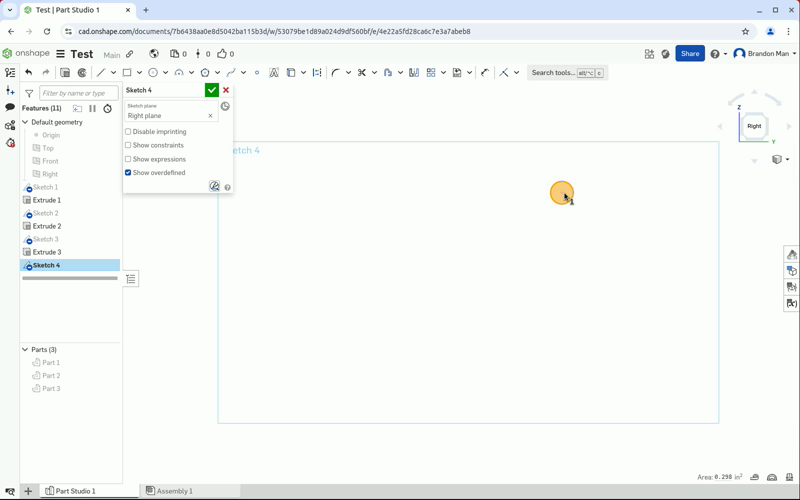
scroll(-6)
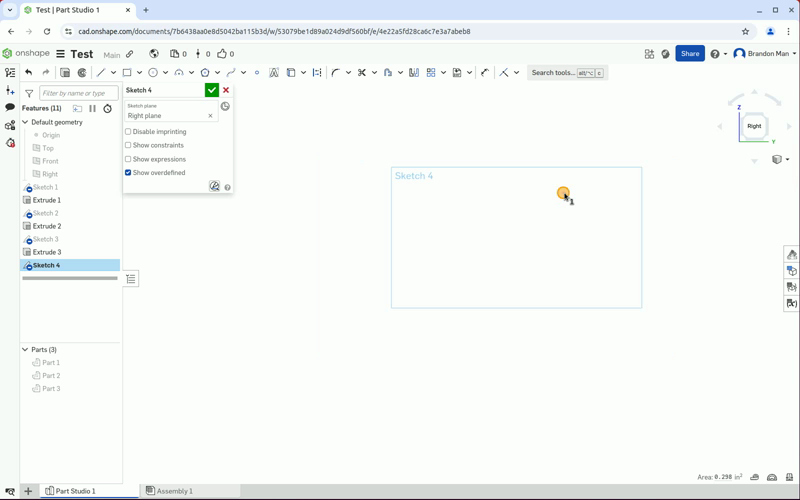
scroll(-6)
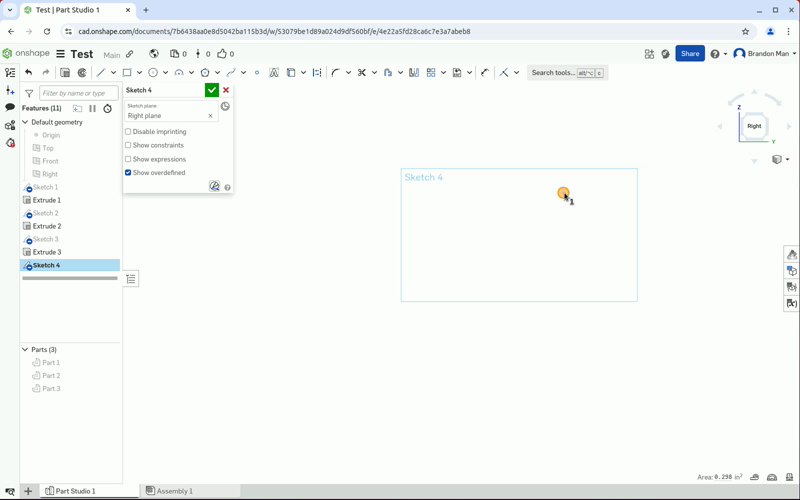
scroll(-6)
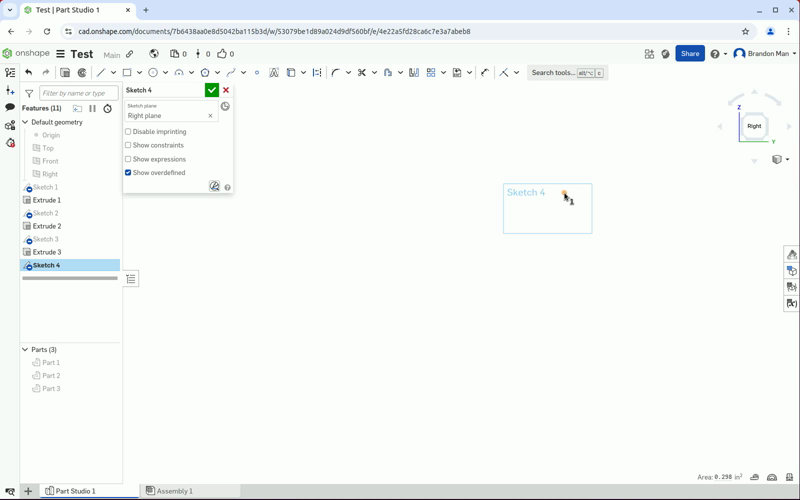
mouse_move(73, 352)
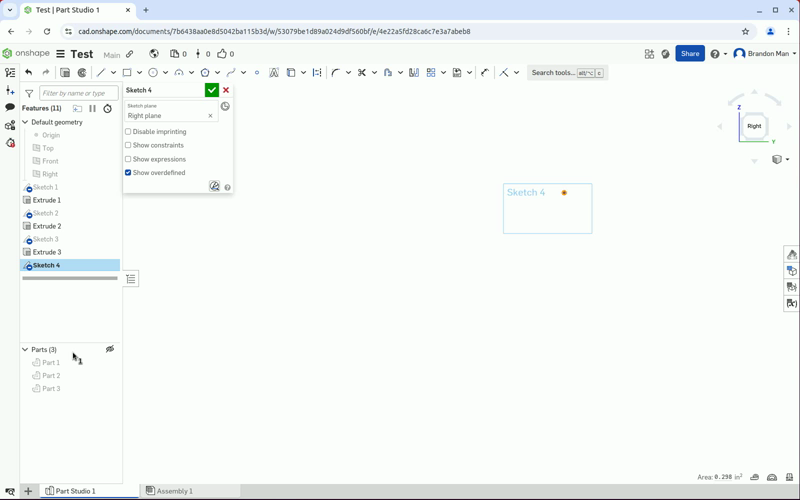
key(shift+y)
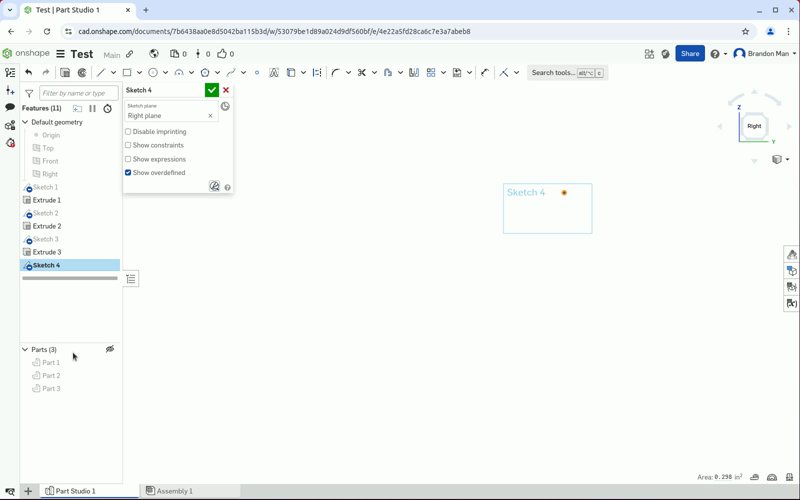
key(shift+e)
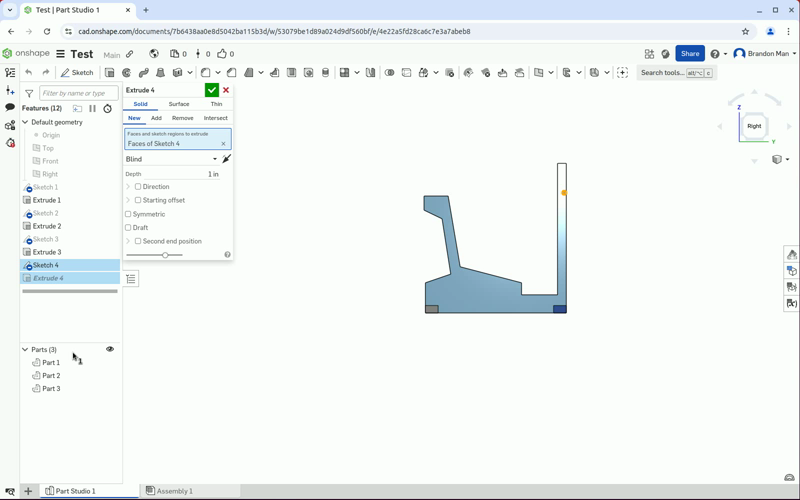
mouse_move(143, 106)
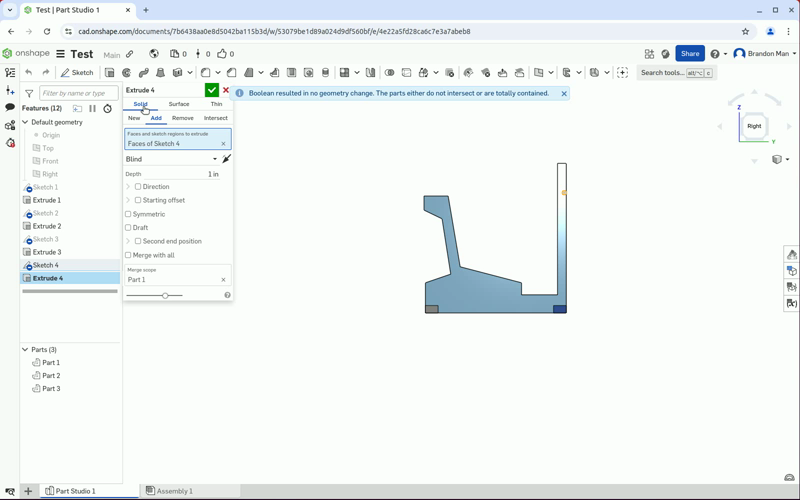
click(143, 106)
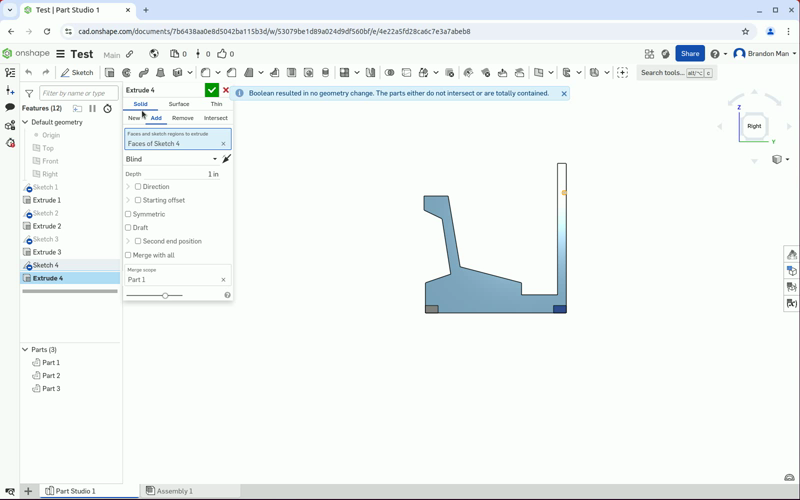
mouse_move(137, 120)
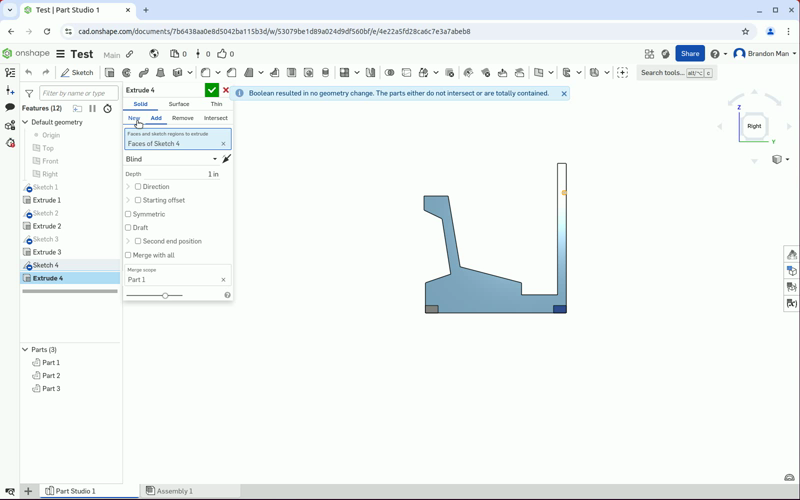
click(137, 120)
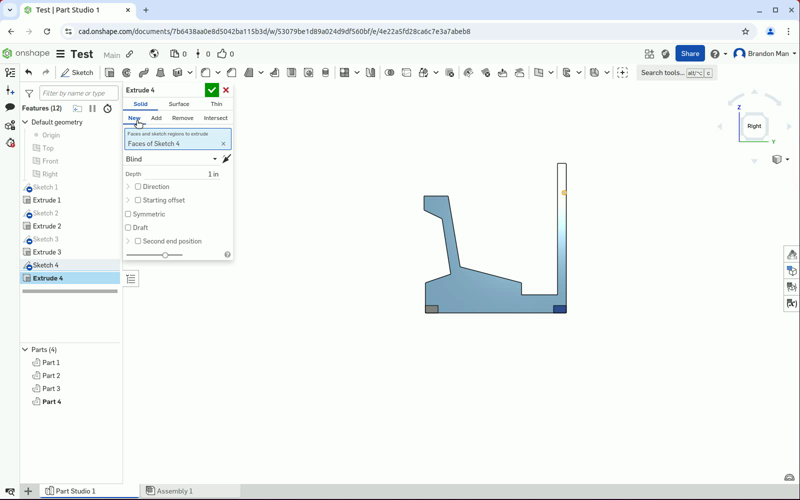
key(tab, 4)
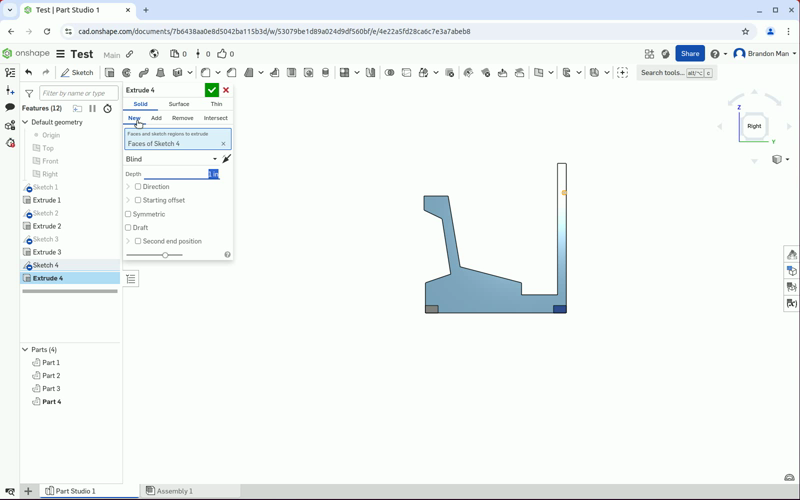
text(9.628)
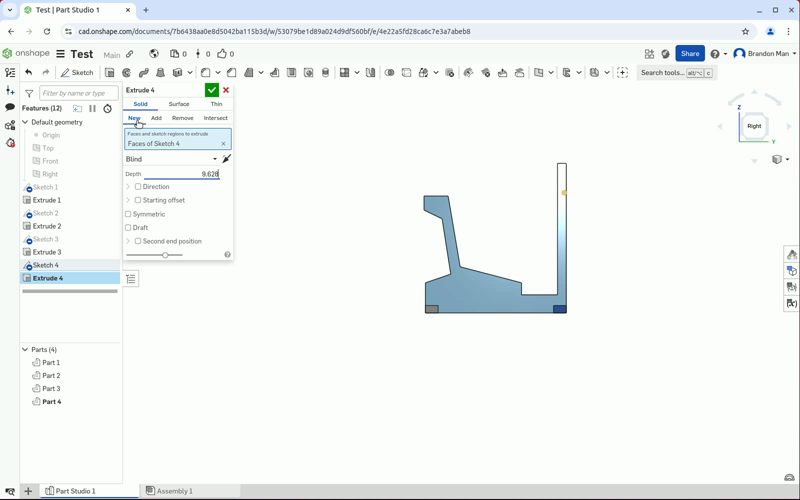
key(tab, 3)
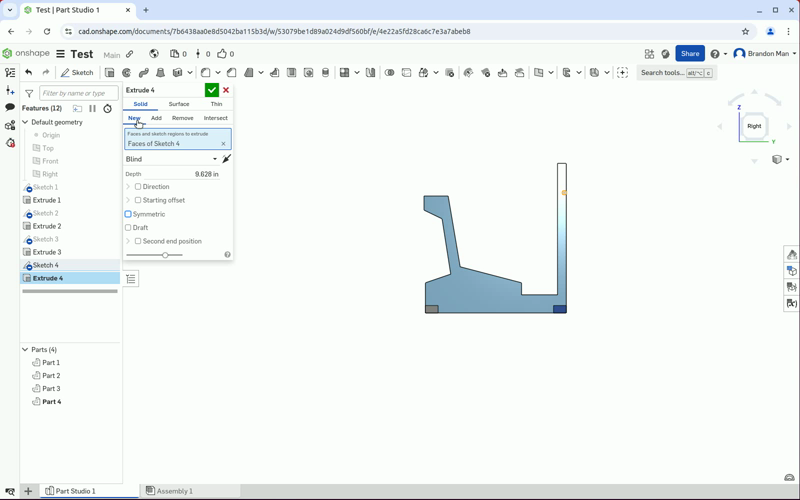
key(space)
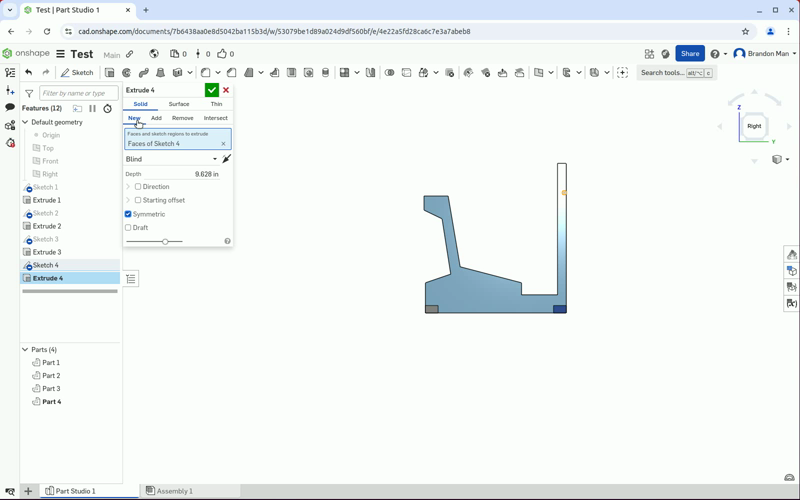
key(enter)
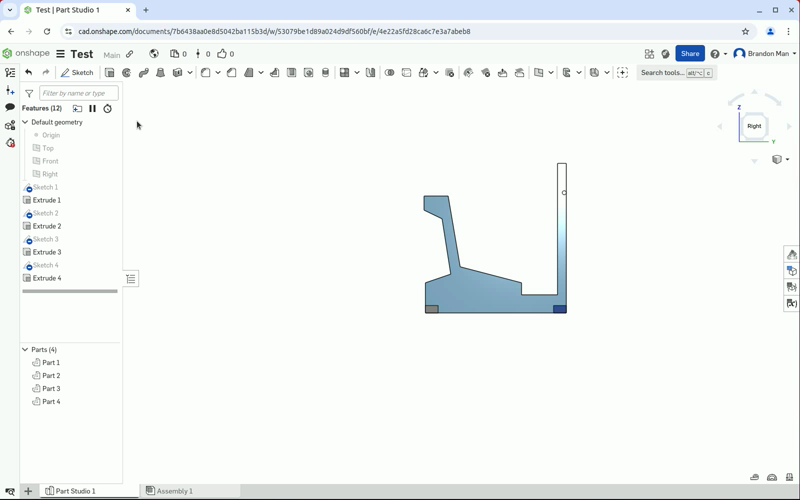
key(shift+h)
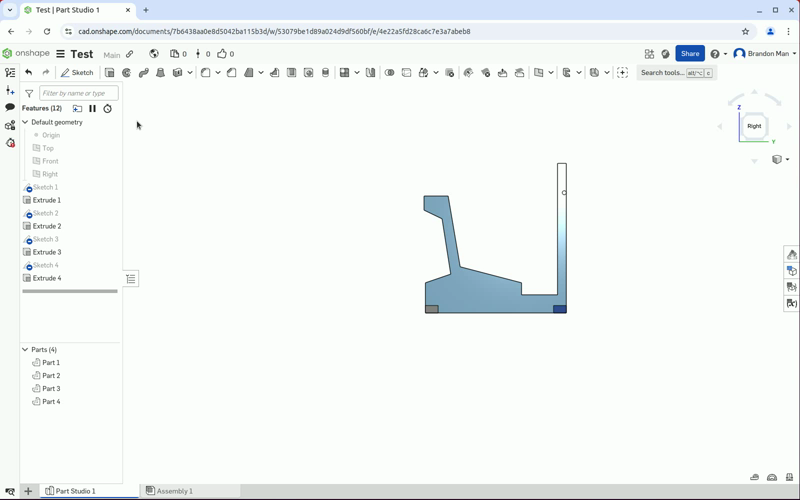
key(shift+h)
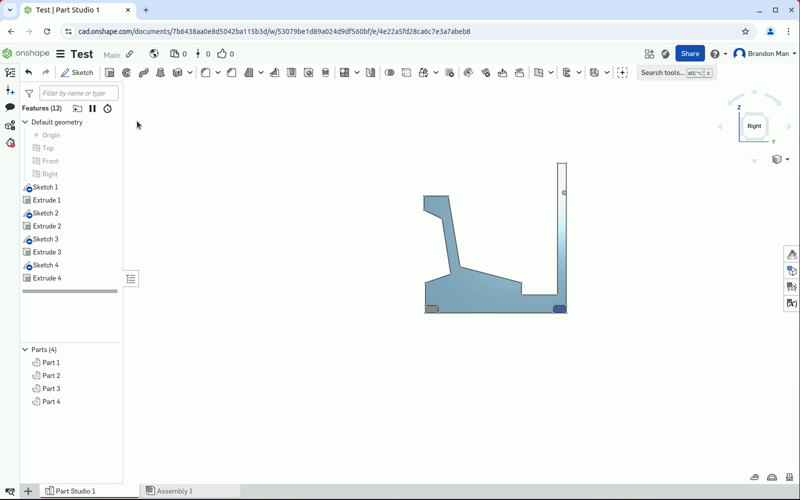
key(shift+7)
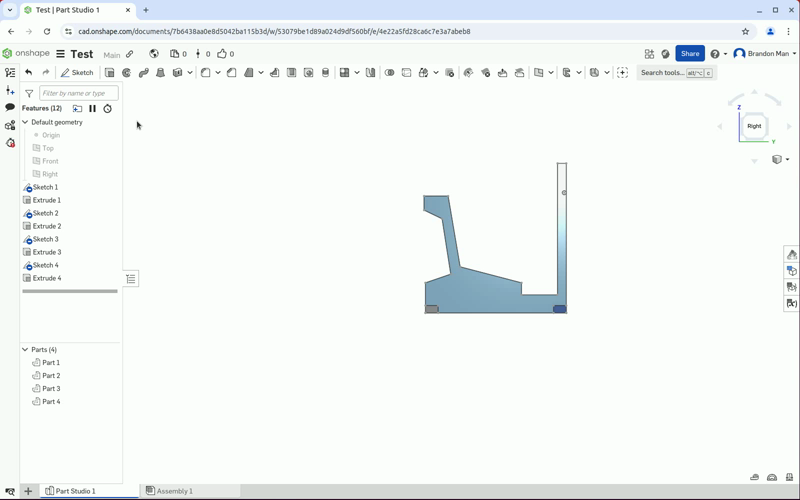
key(right, 2)
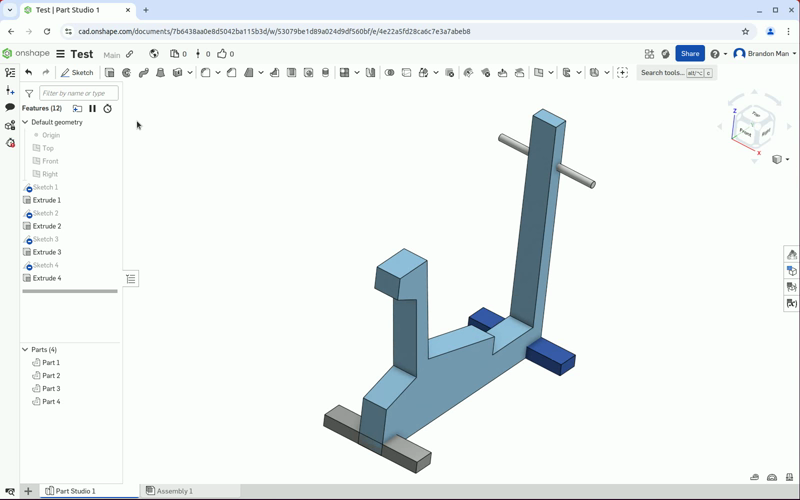
key(down, 2)
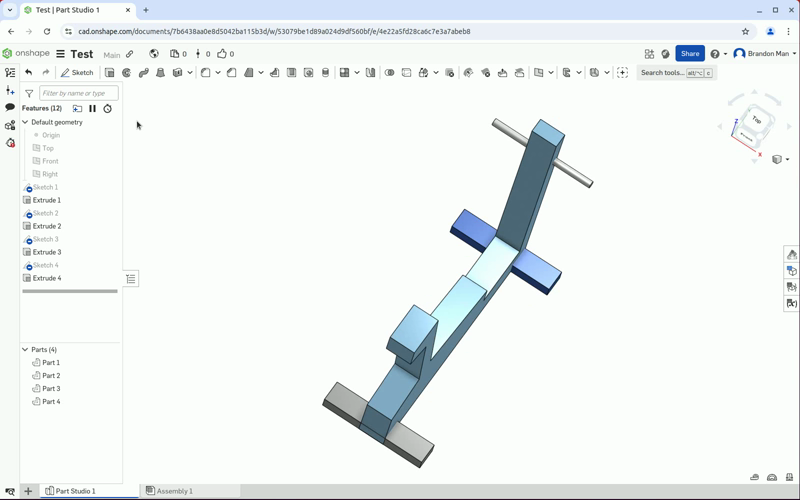
key(up, 2)
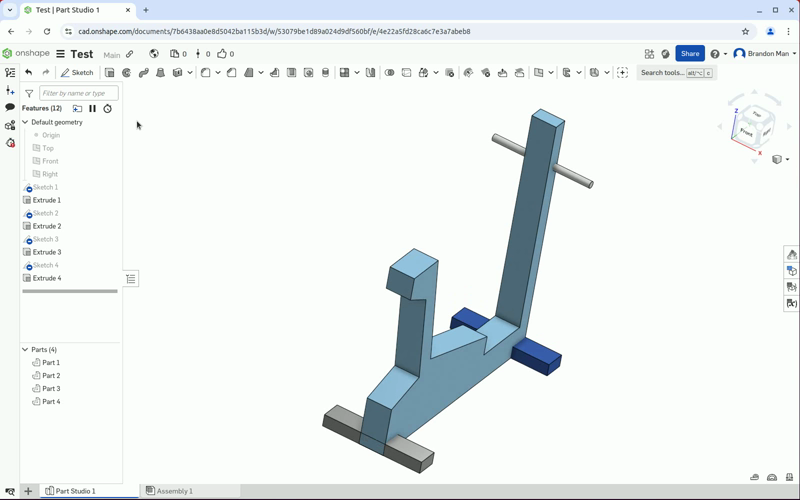
key(left, 2)
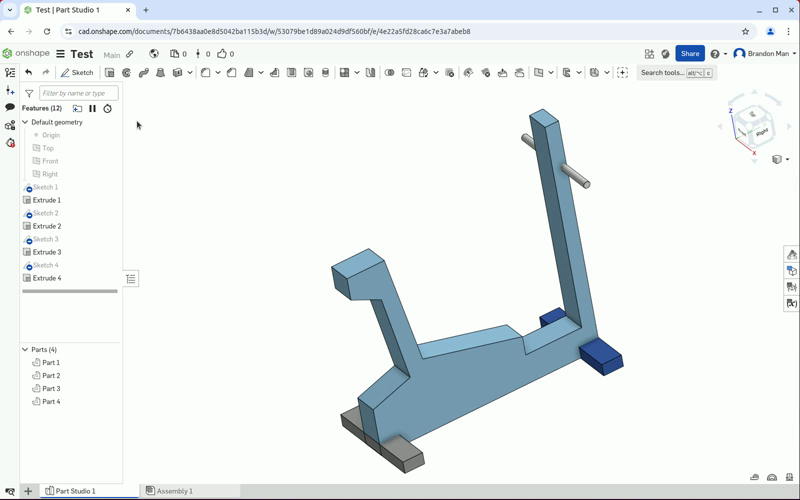
mouse_move(73, 189)
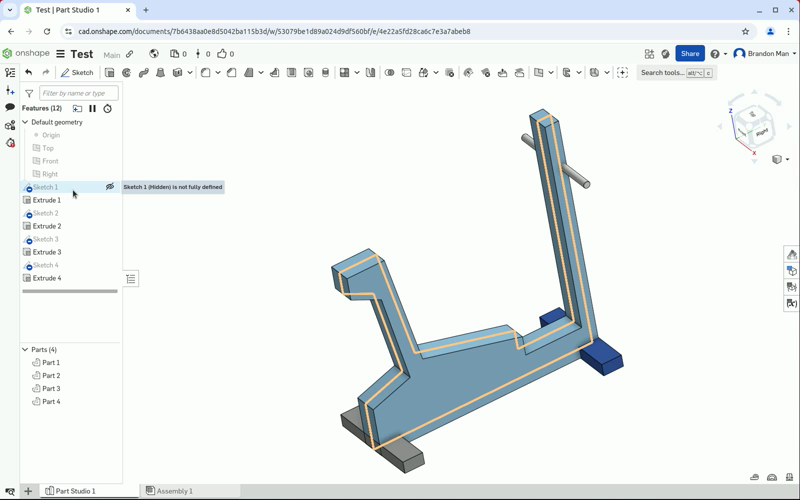
click(73, 189)